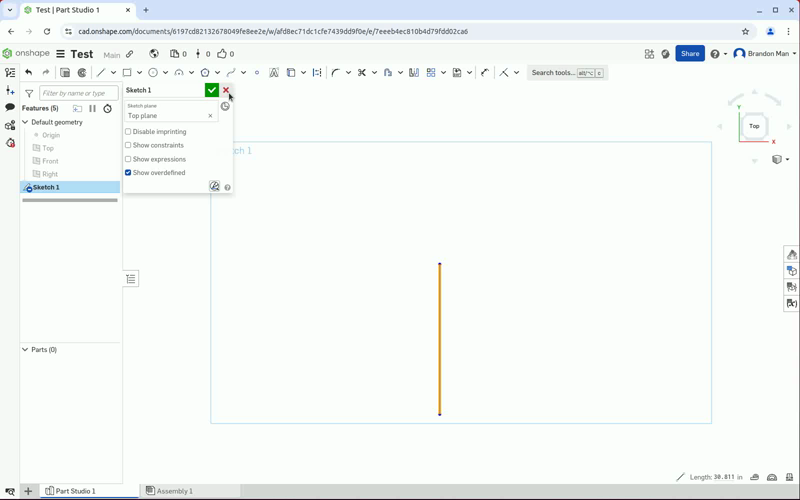
key(shift+h)
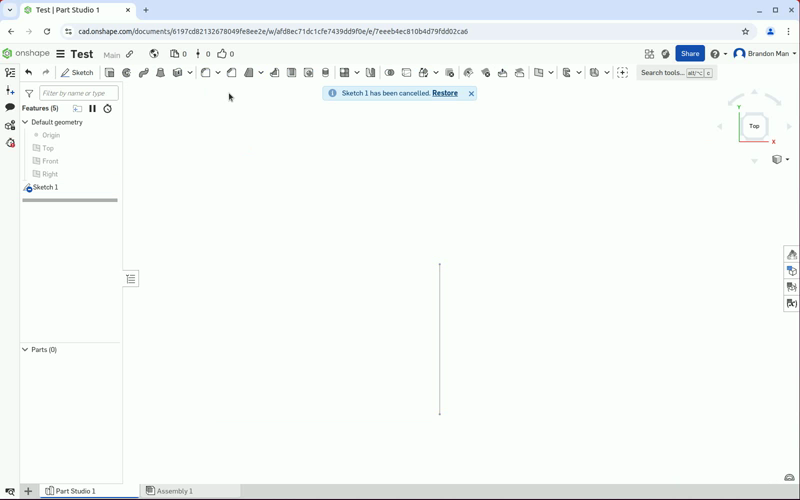
key(shift+s)
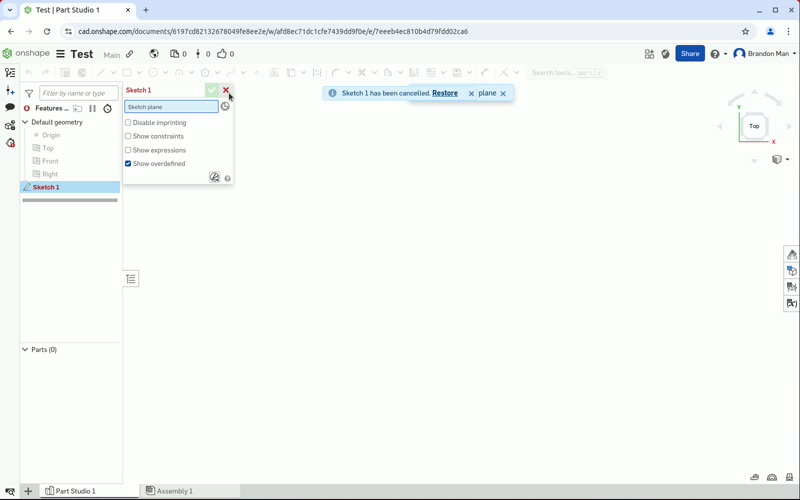
mouse_move(73, 150)
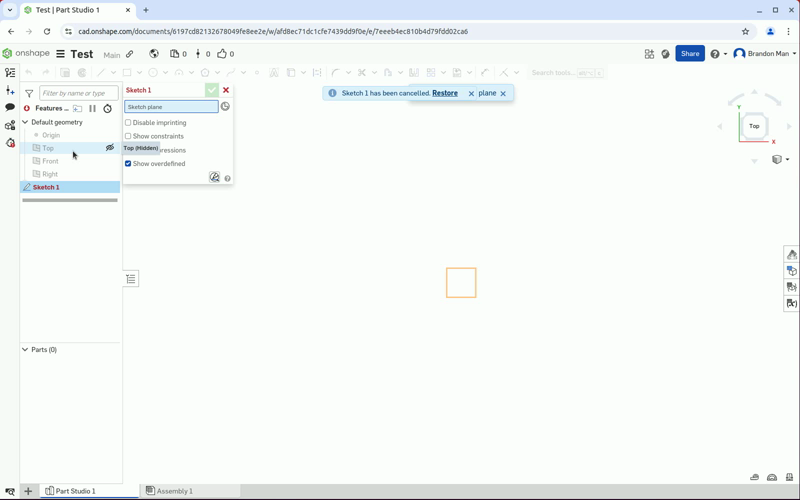
click(73, 150)
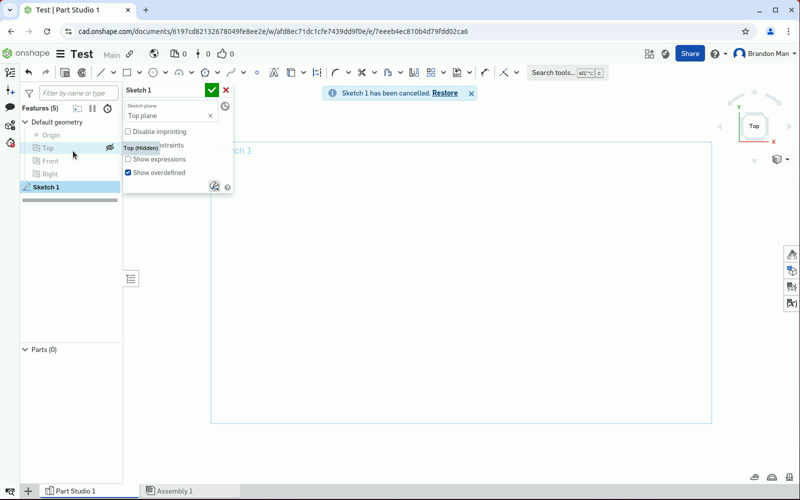
mouse_move(73, 352)
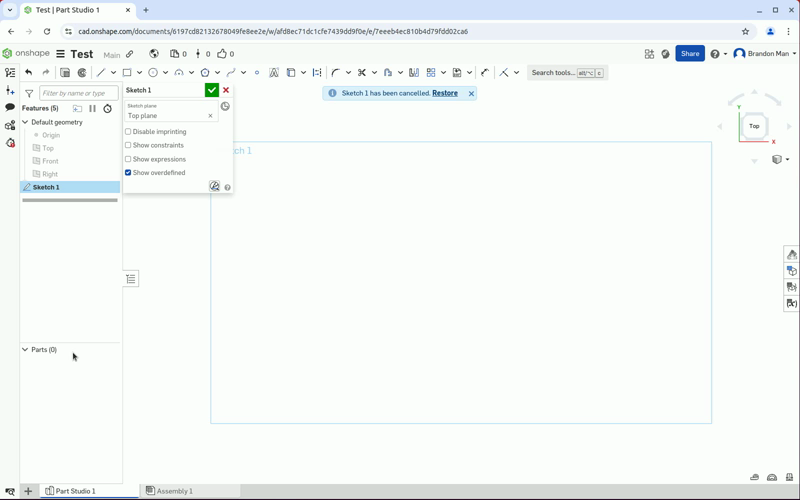
key(y)
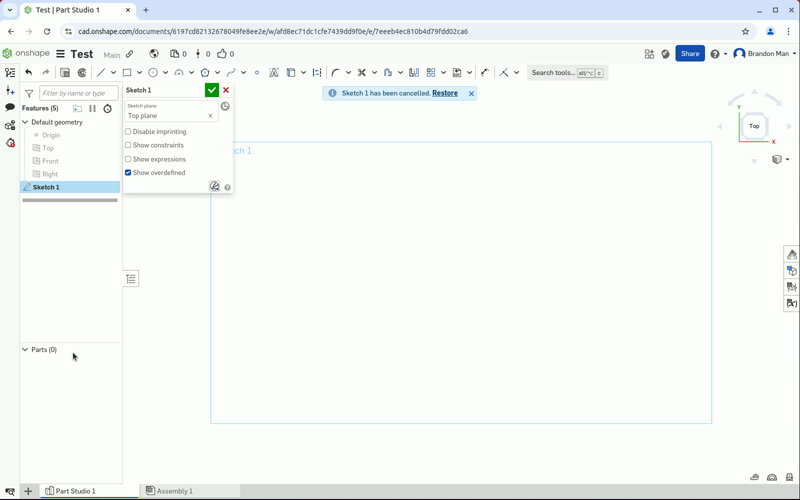
key(c)
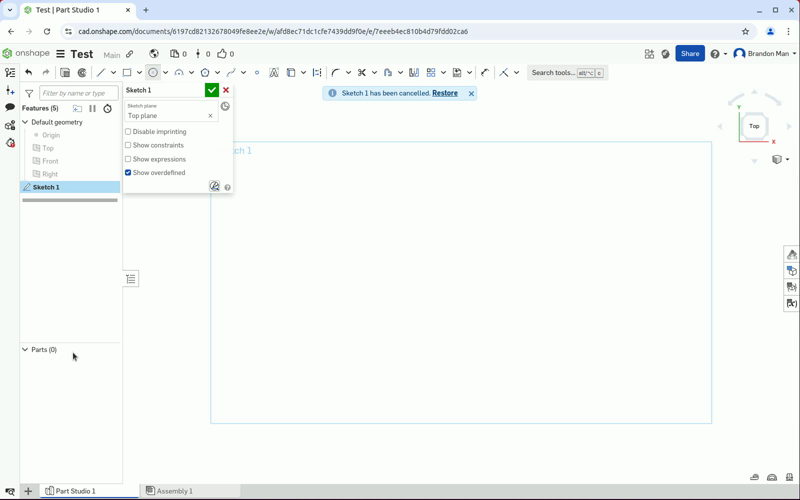
key_down(shift)
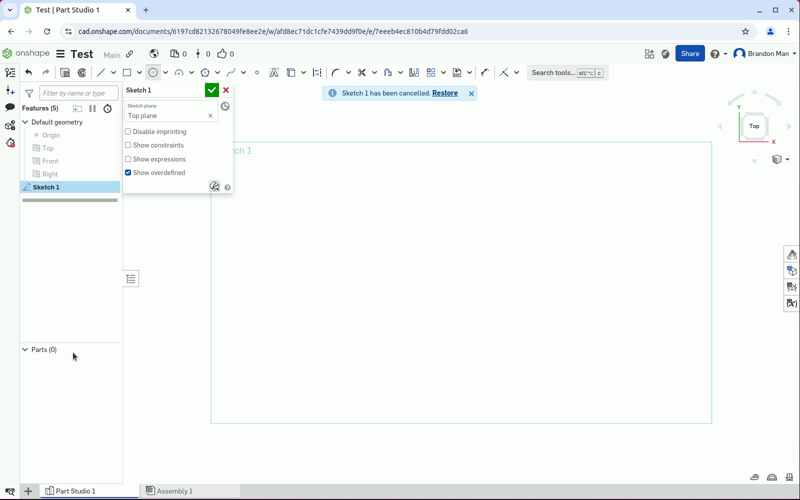
mouse_move(384, 264)
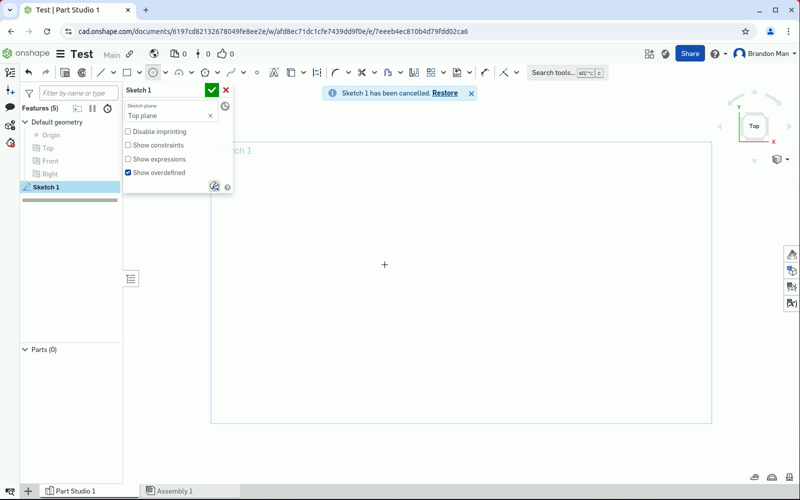
click(384, 264)
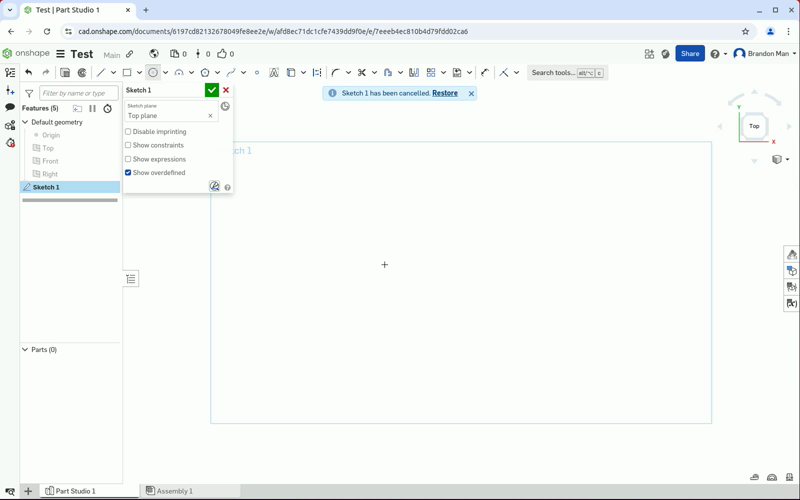
key_up(shift)
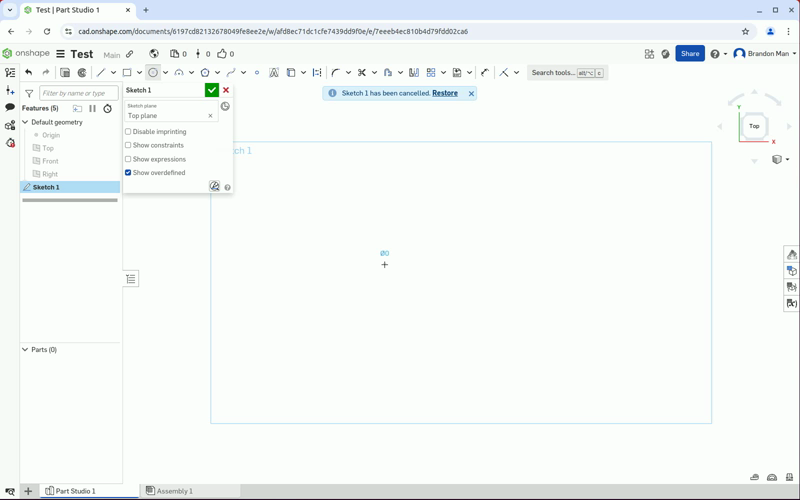
mouse_move(420, 264)
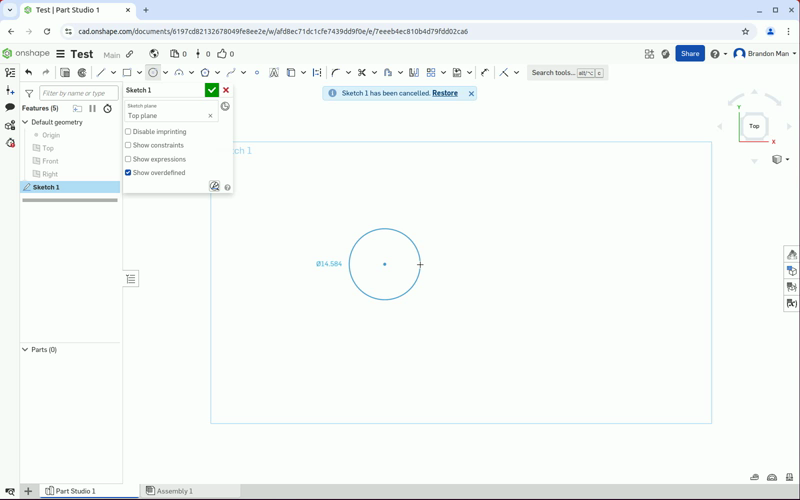
click(420, 264)
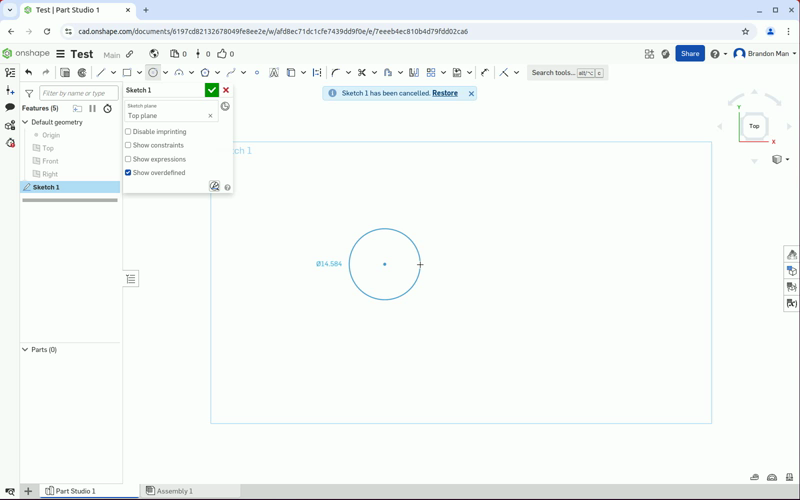
key(esc)
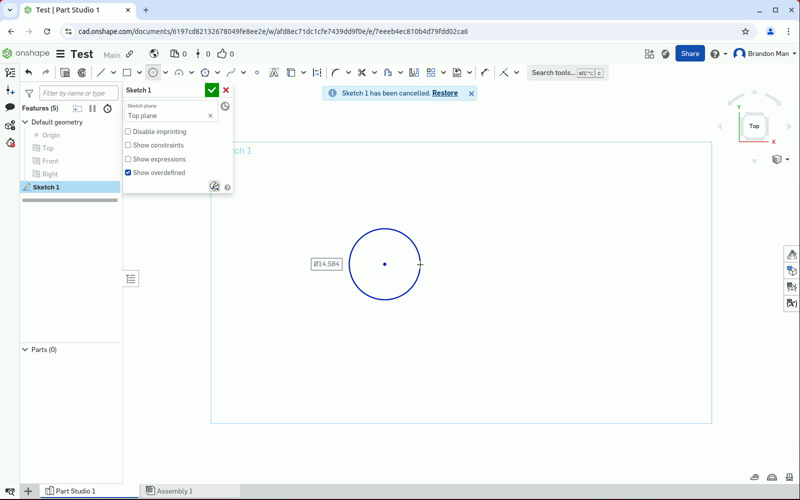
key(c)
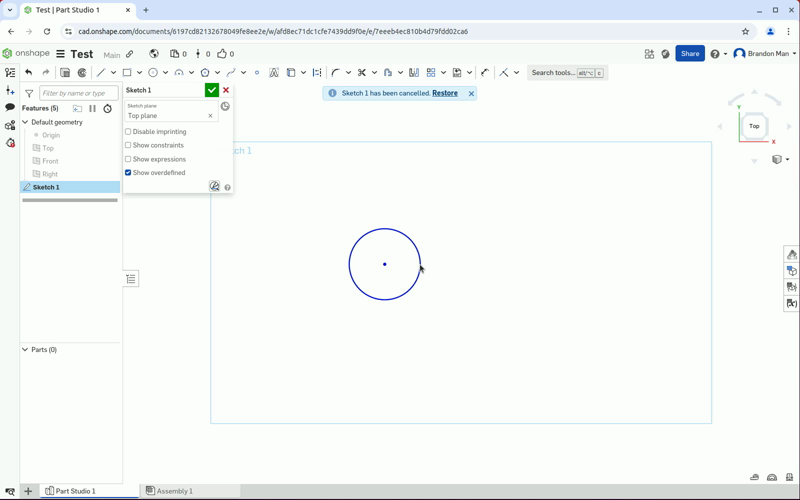
key_down(shift)
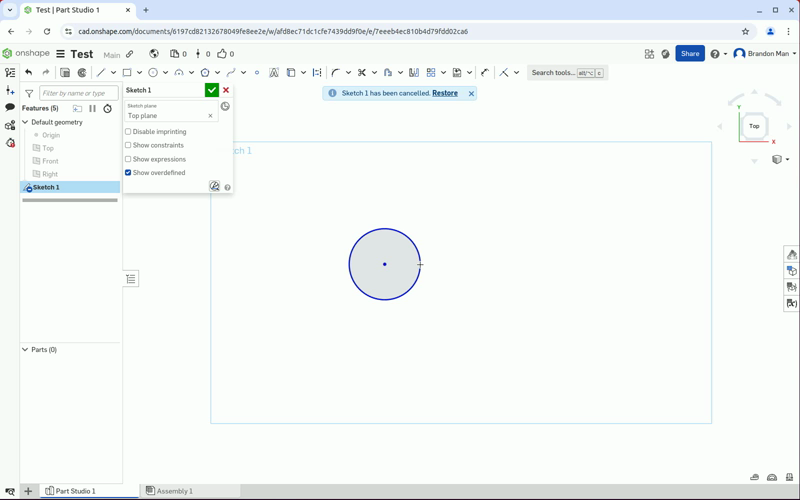
mouse_move(384, 264)
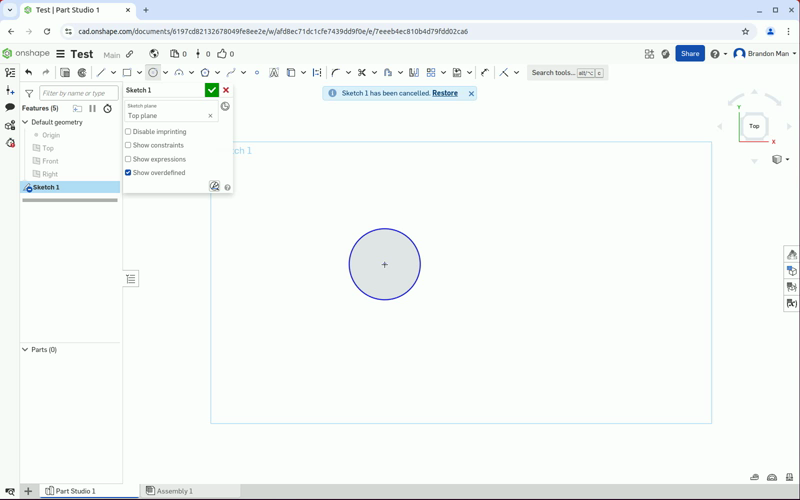
click(384, 264)
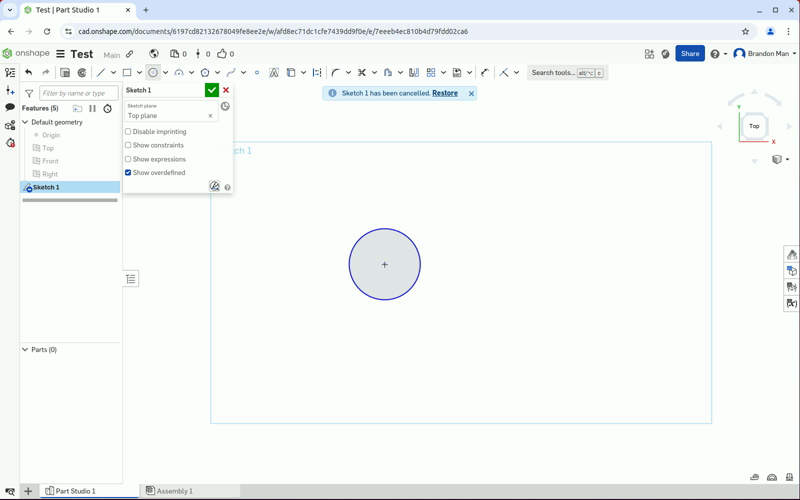
key_up(shift)
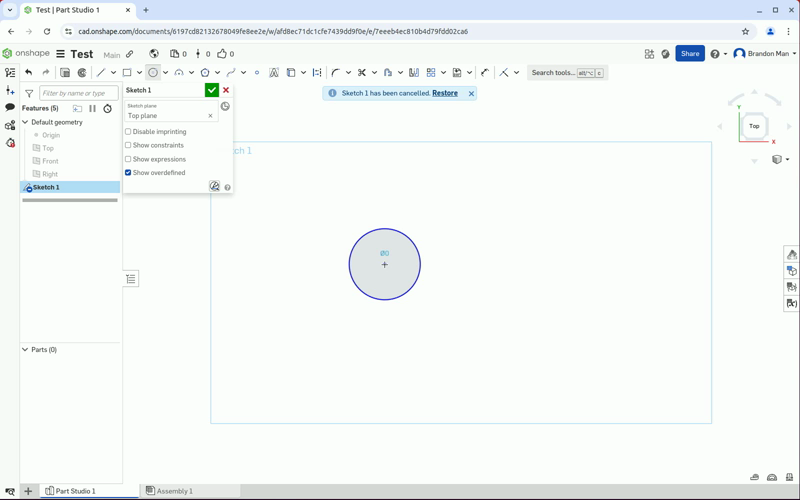
mouse_move(411, 264)
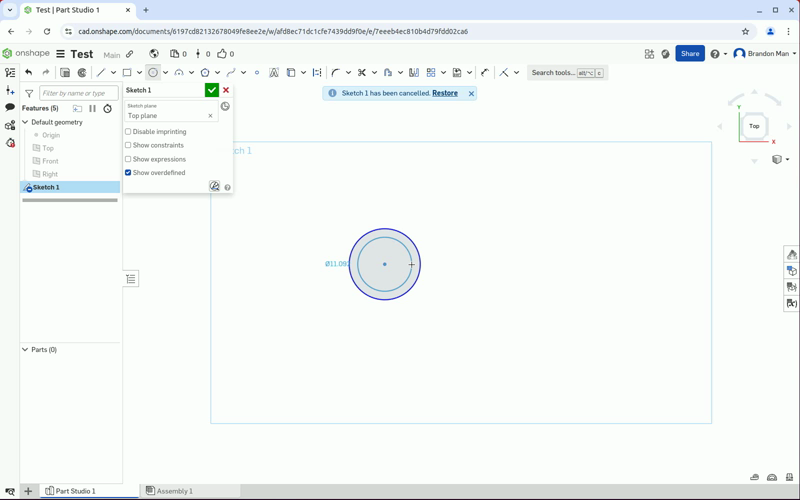
click(411, 264)
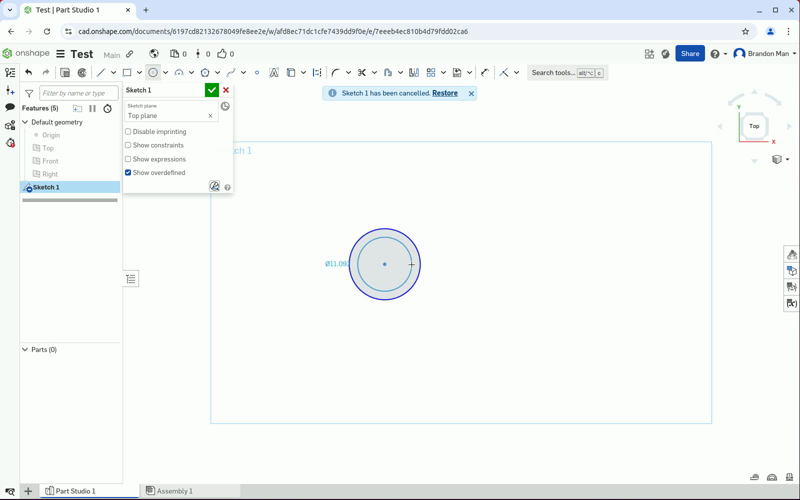
key(esc)
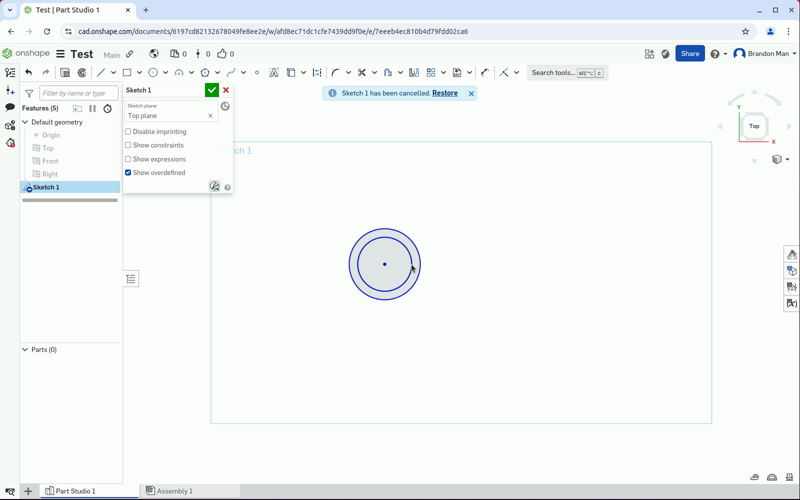
mouse_move(355, 258)
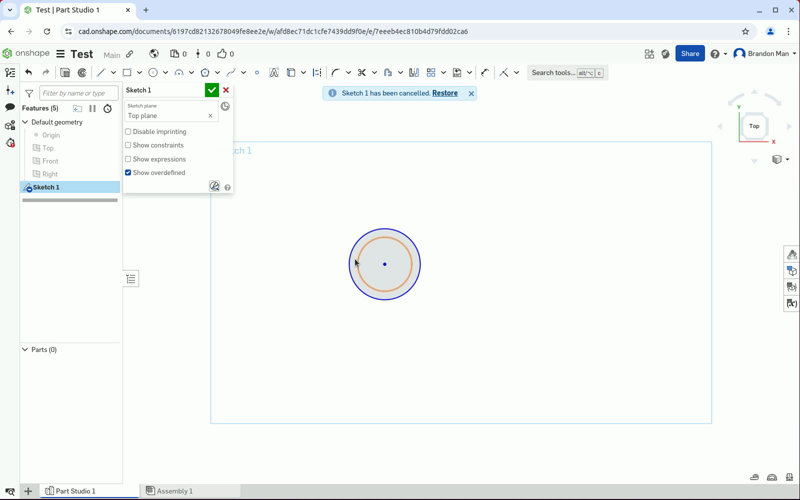
scroll(6)
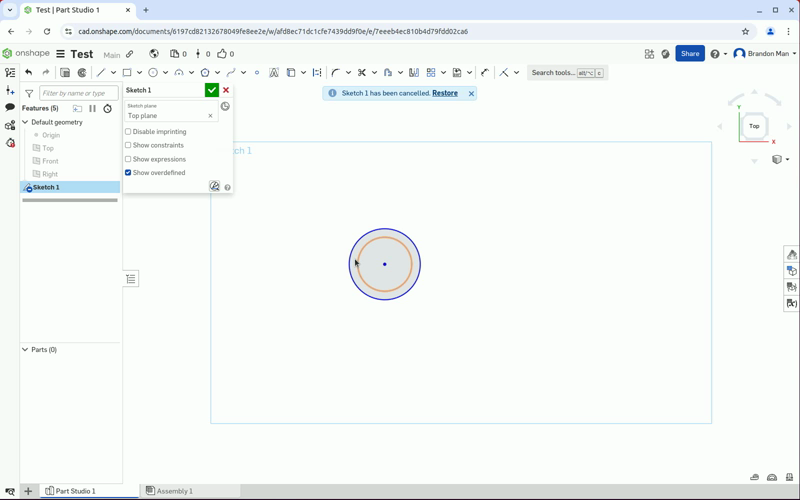
scroll(6)
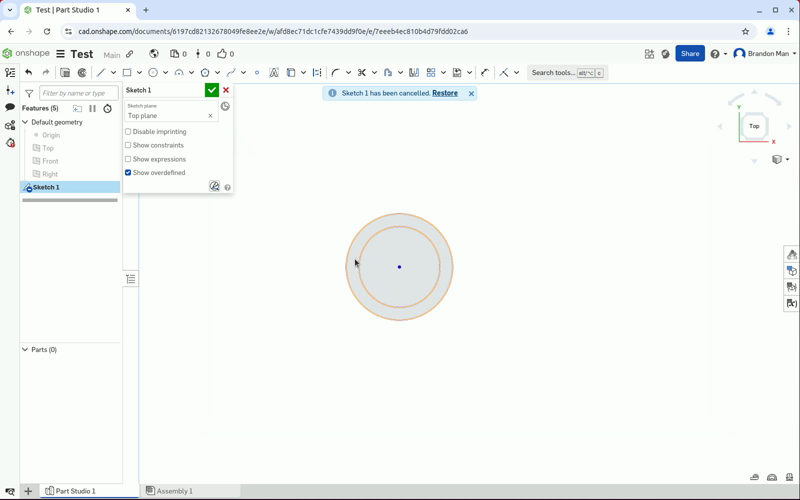
scroll(6)
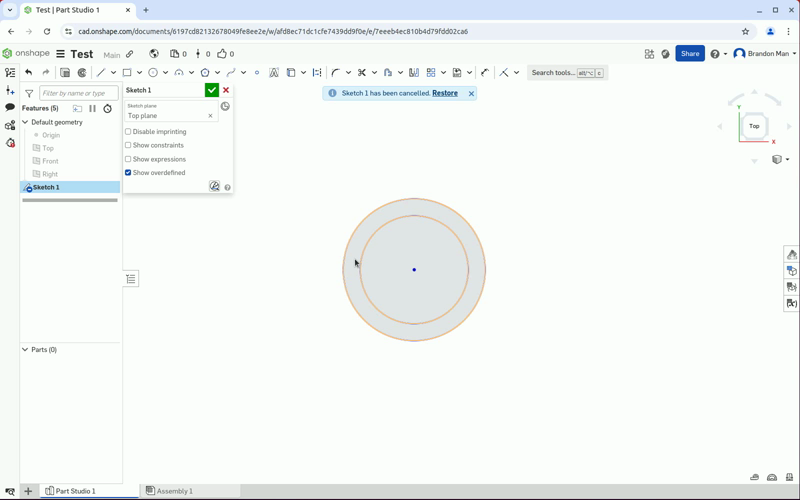
scroll(6)
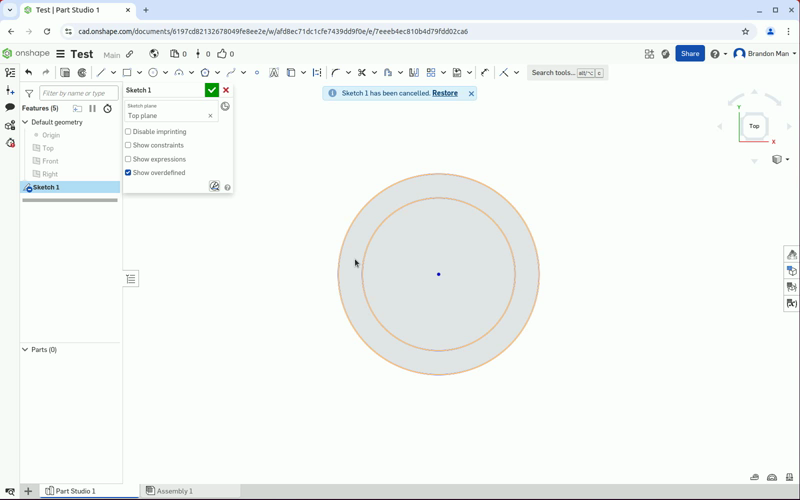
scroll(6)
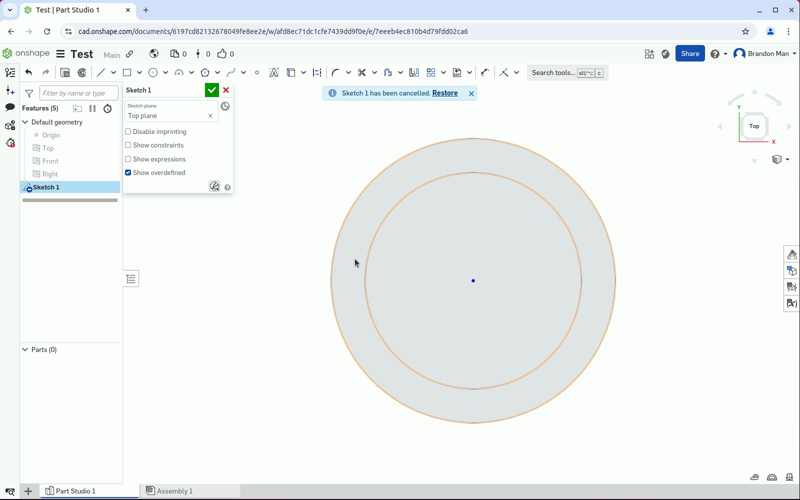
scroll(6)
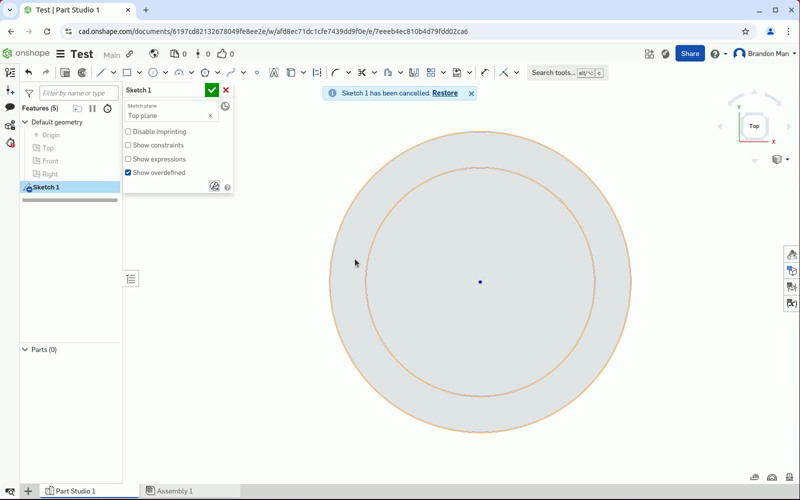
scroll(6)
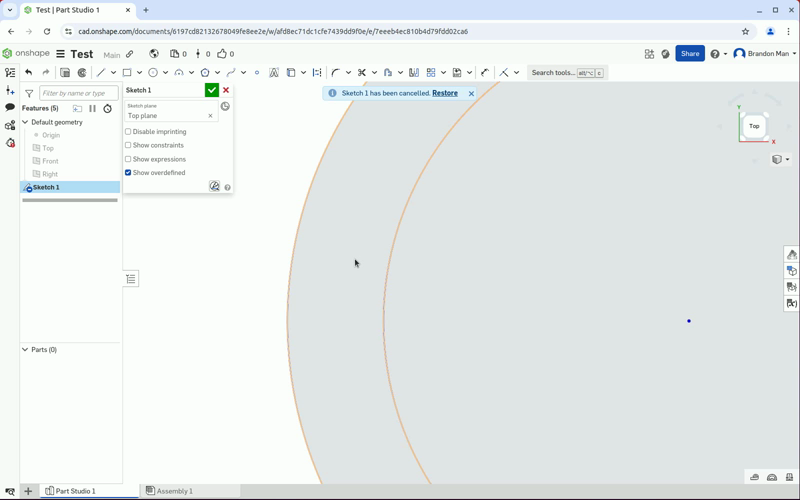
click(355, 258)
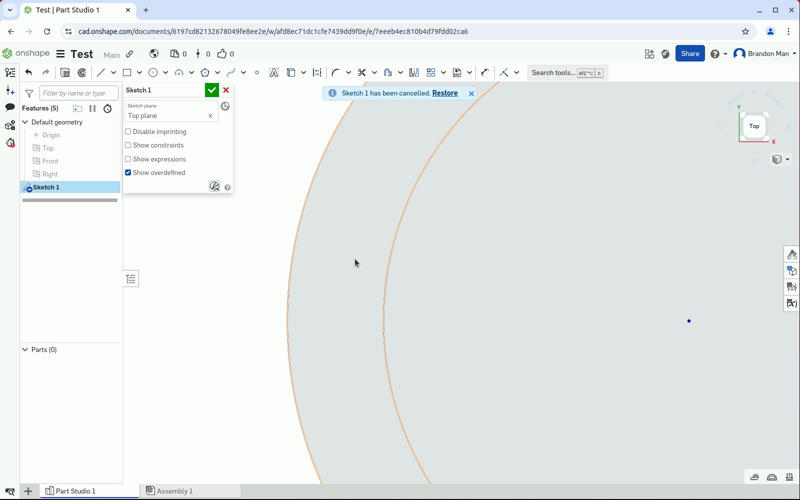
scroll(-6)
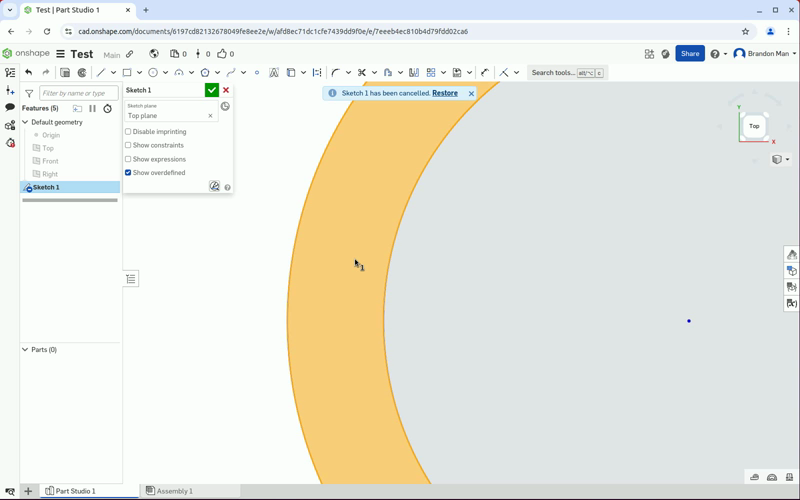
scroll(-6)
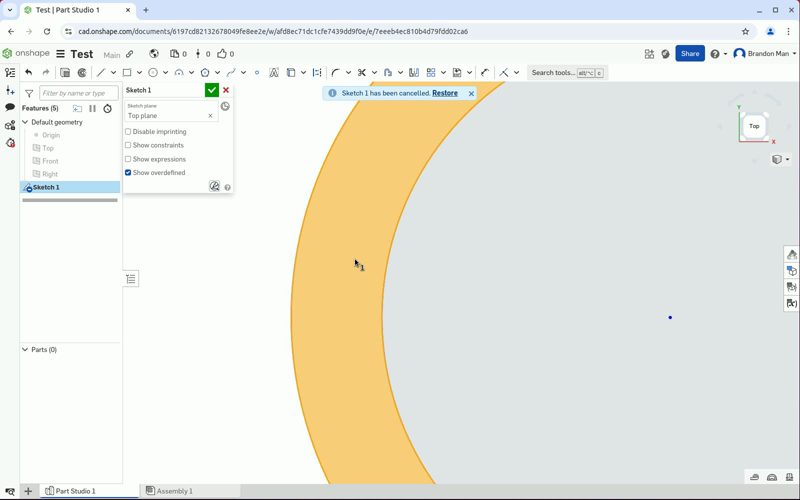
scroll(-6)
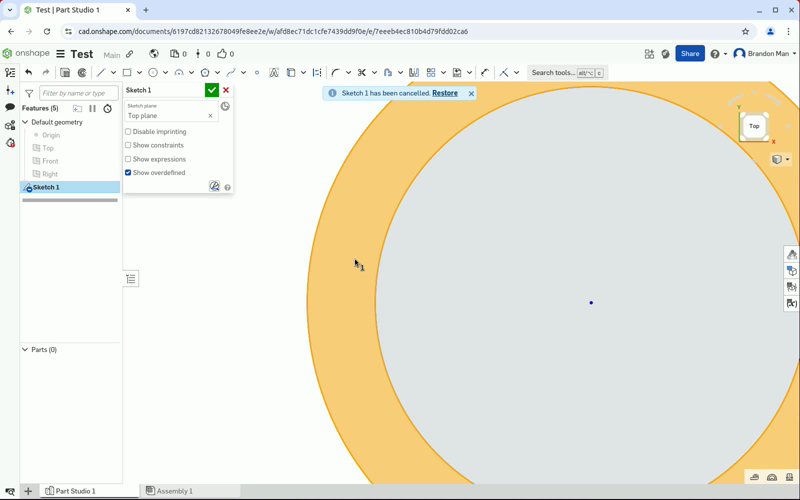
scroll(-6)
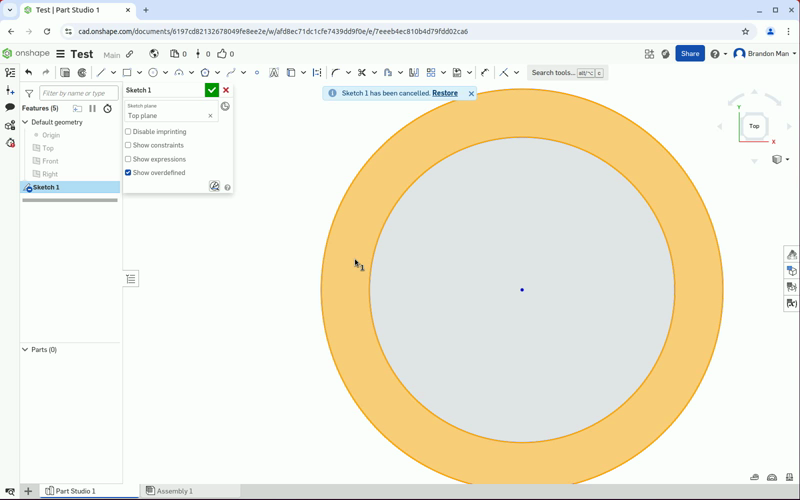
scroll(-6)
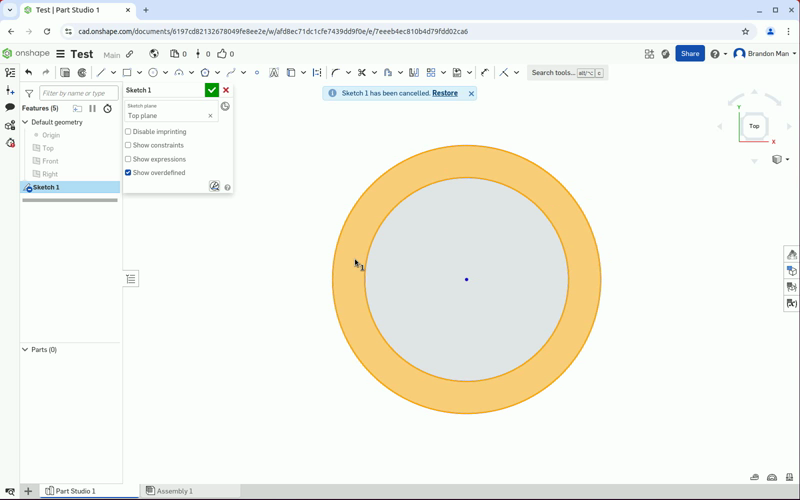
scroll(-6)
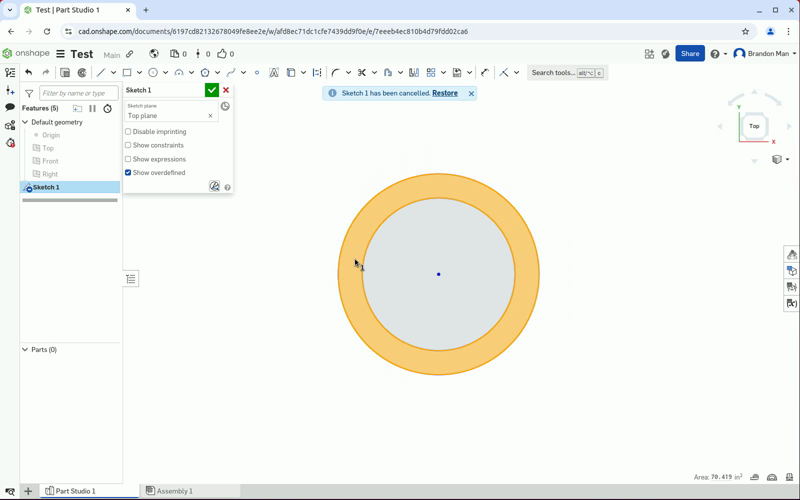
scroll(-6)
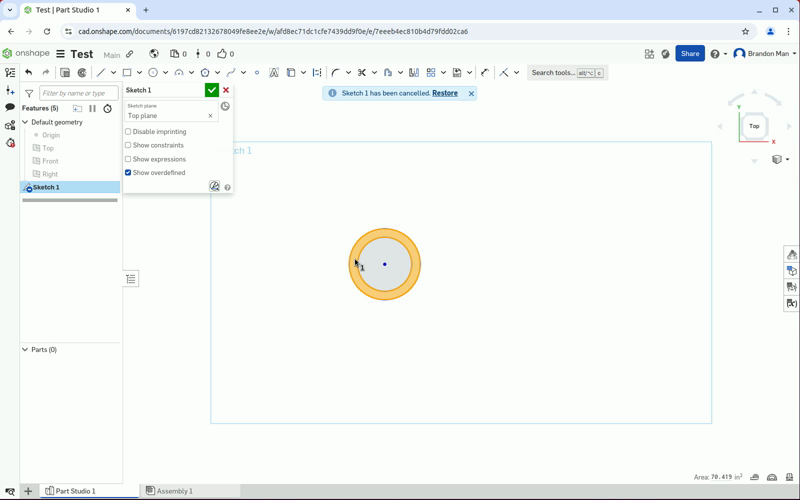
mouse_move(73, 352)
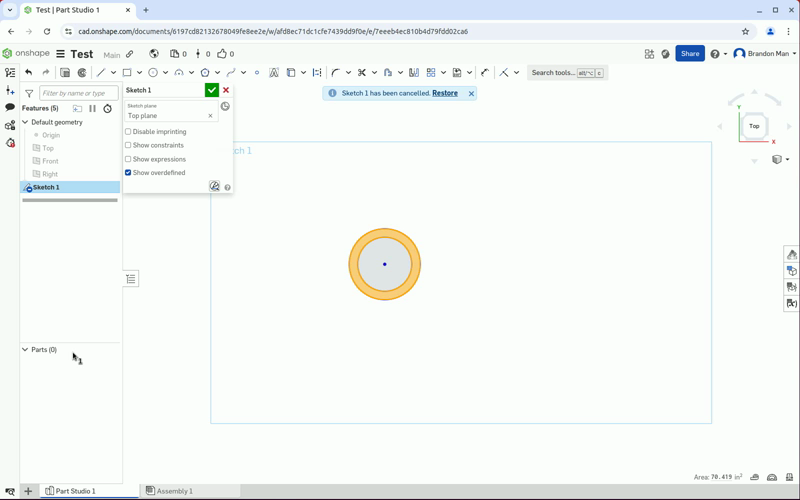
key(shift+y)
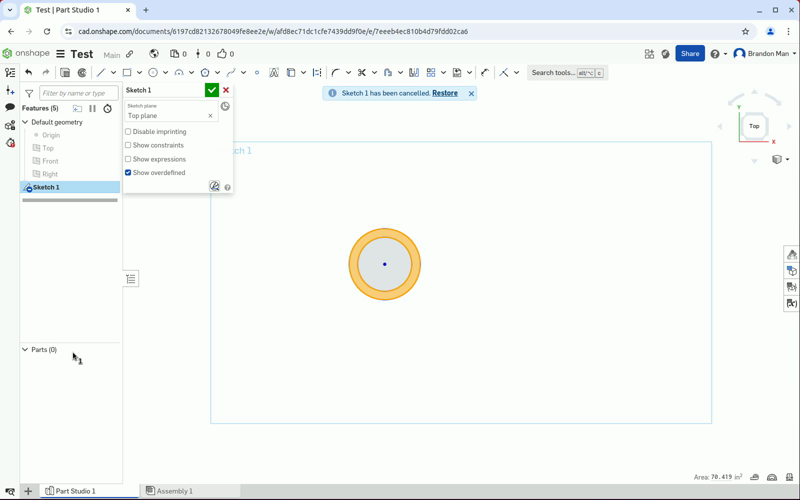
key(shift+e)
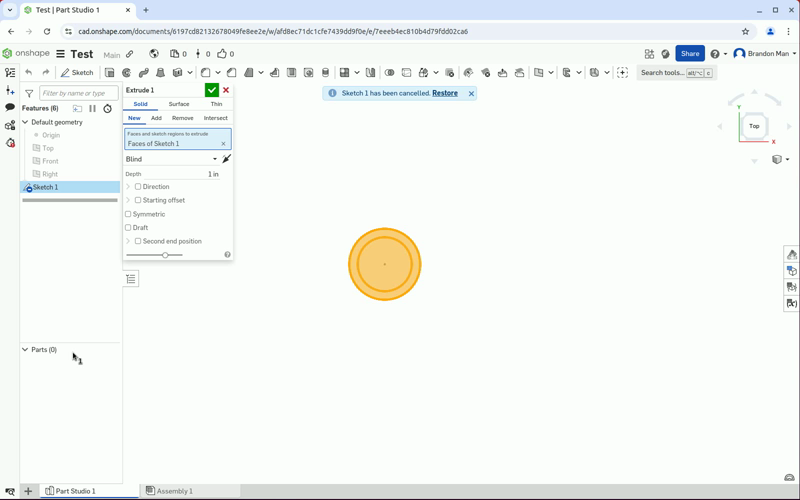
mouse_move(143, 106)
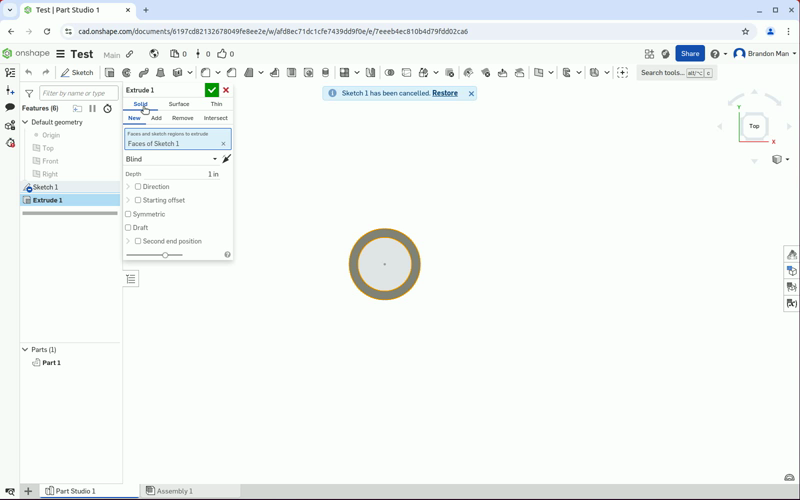
click(143, 106)
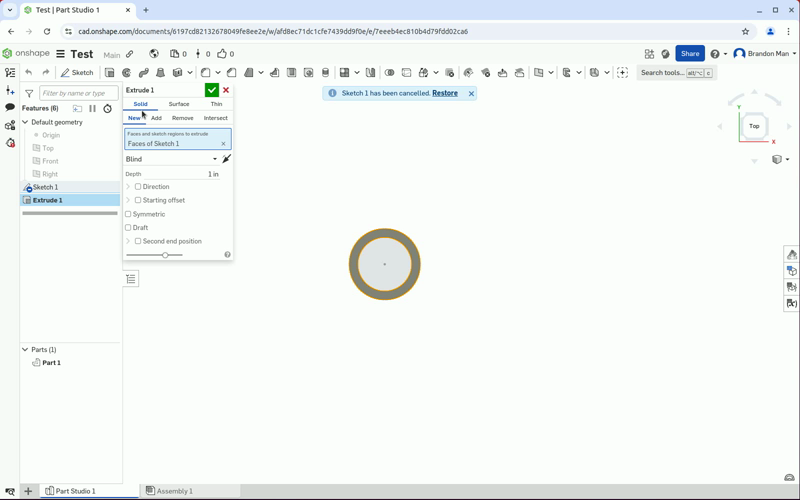
mouse_move(137, 120)
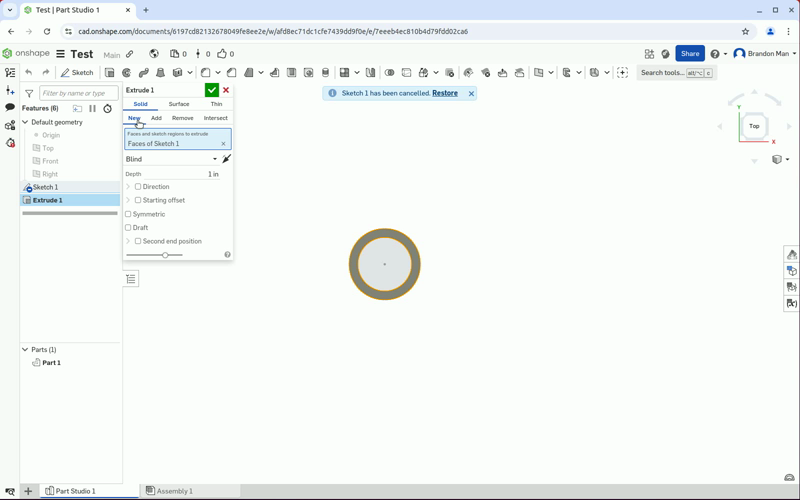
click(137, 120)
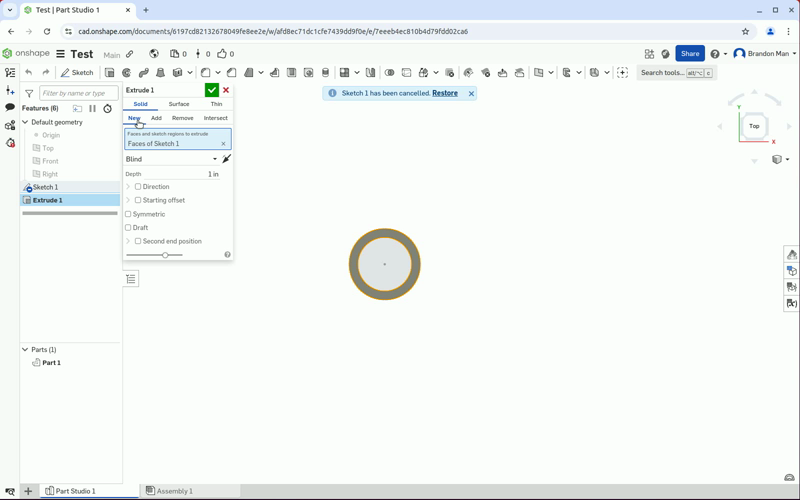
key(tab, 4)
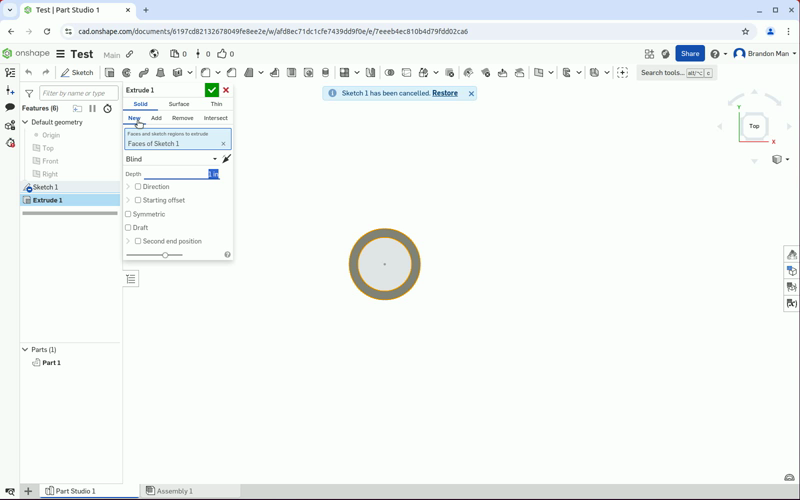
text(2.407)
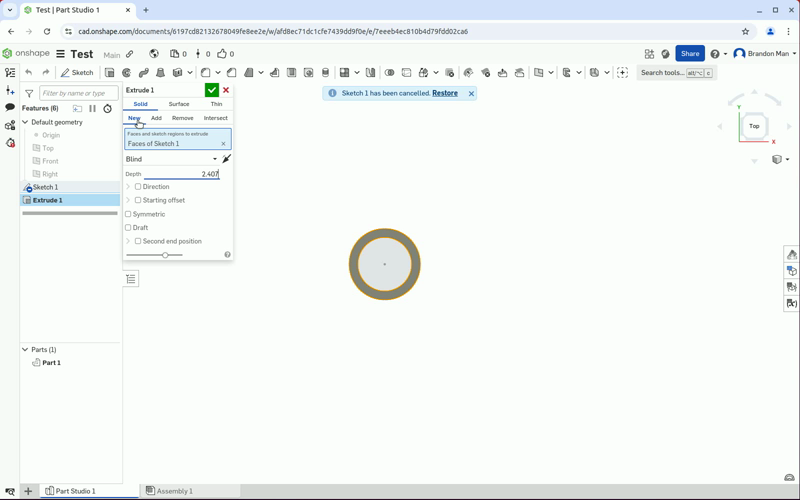
key(enter)
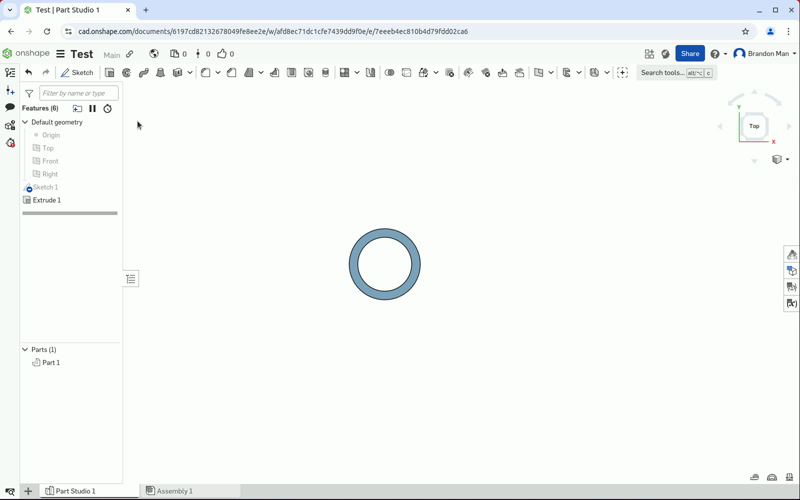
key(shift+h)
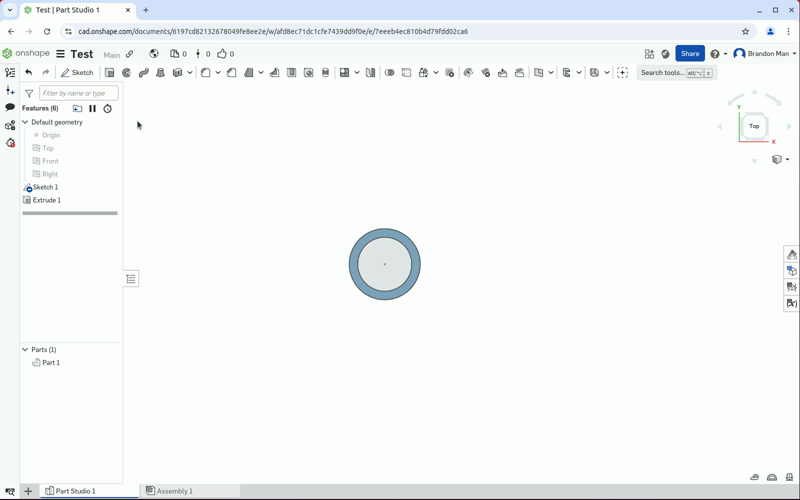
key(shift+h)
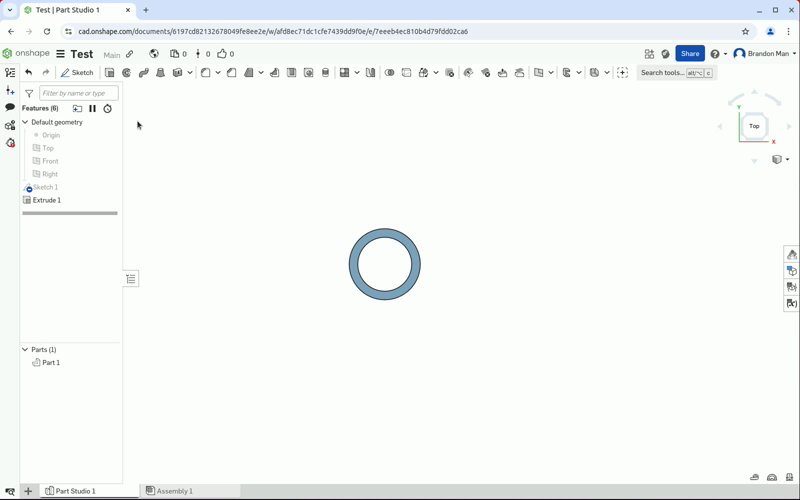
mouse_move(73, 189)
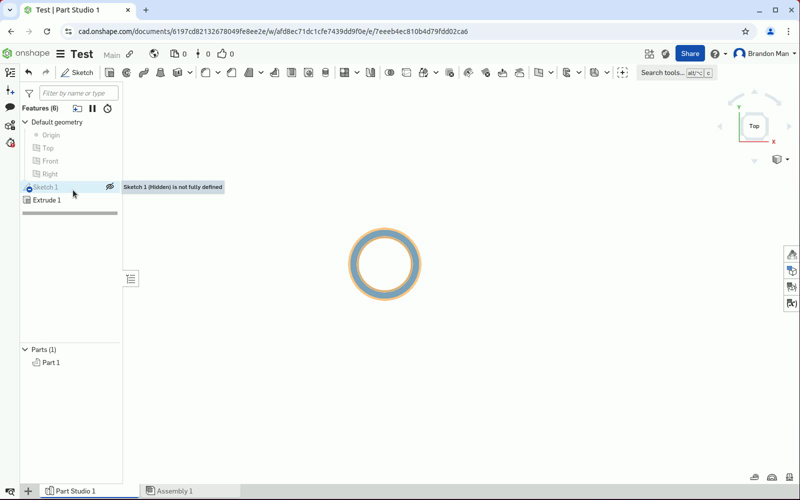
click(73, 189)
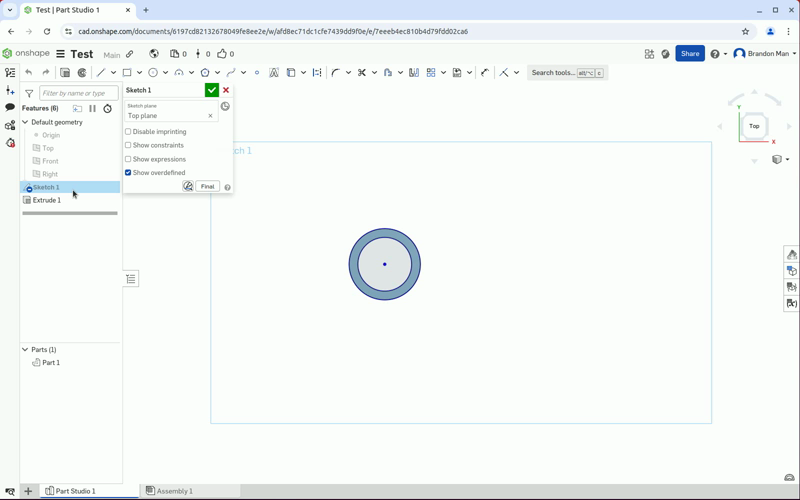
mouse_move(229, 92)
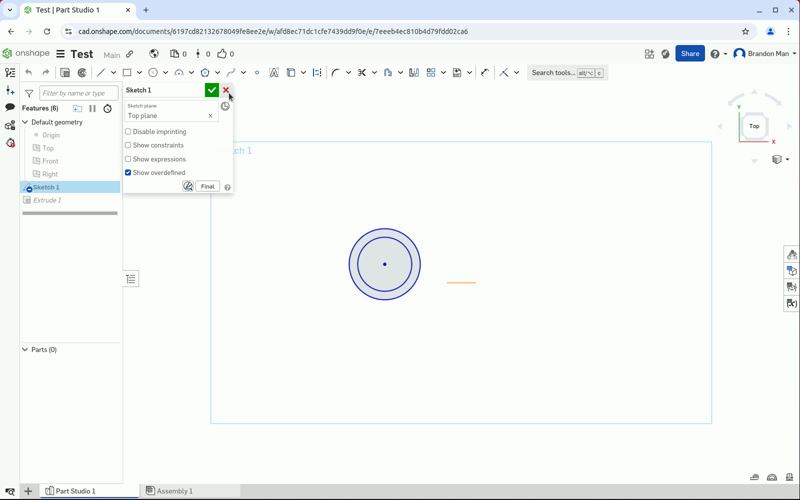
click(229, 92)
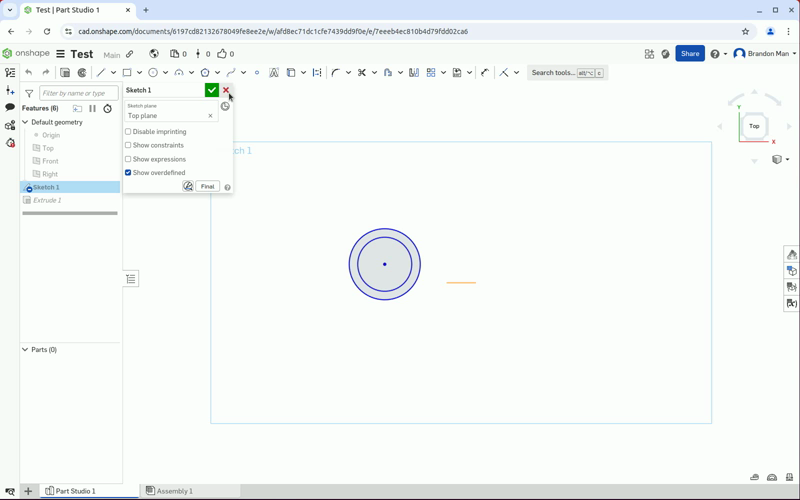
key(shift+s)
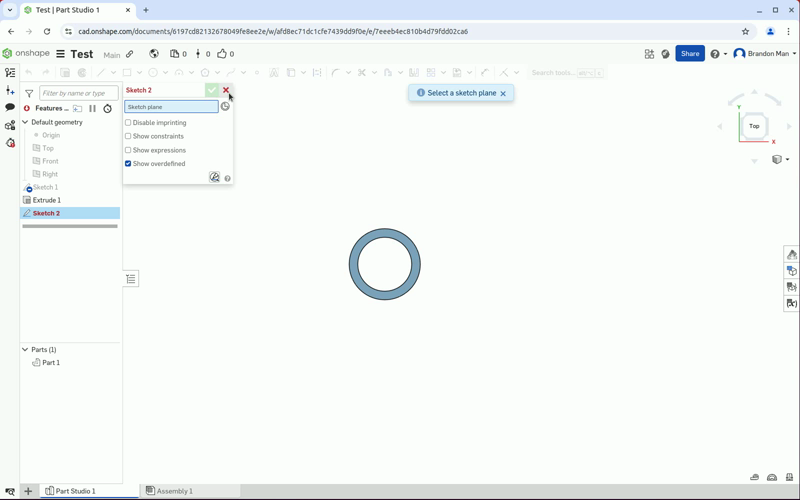
mouse_move(73, 150)
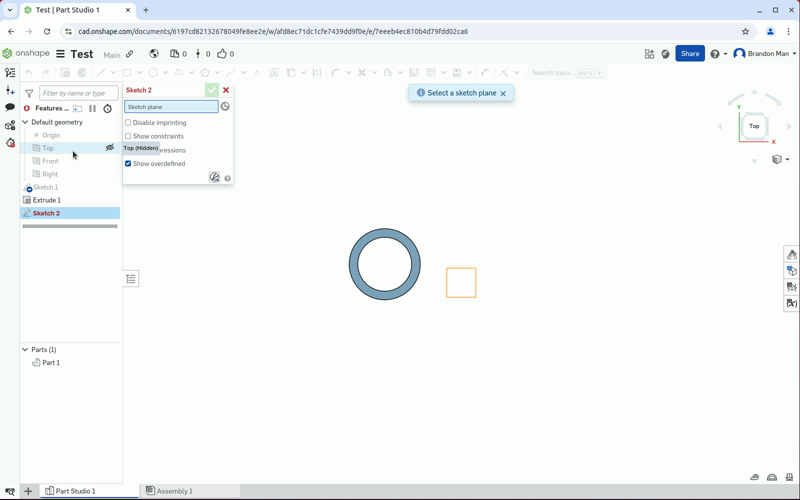
click(73, 150)
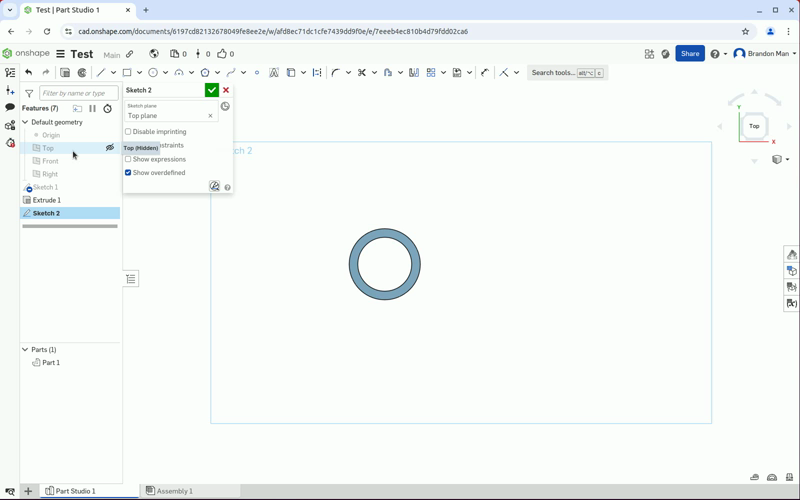
mouse_move(73, 352)
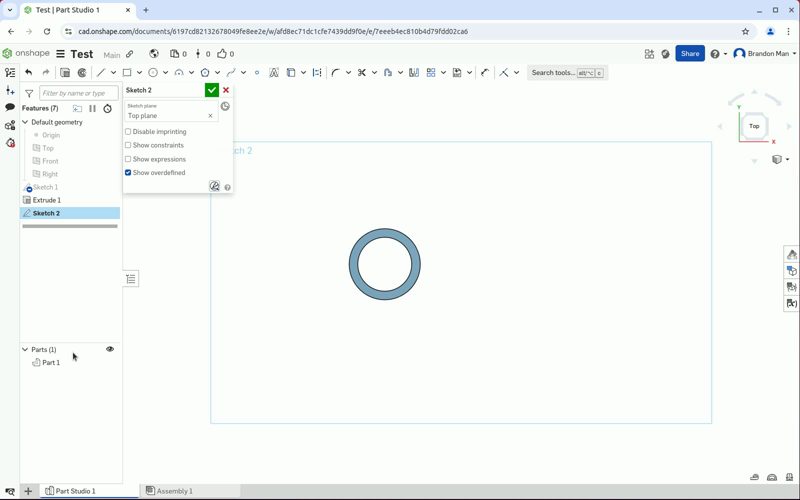
key(y)
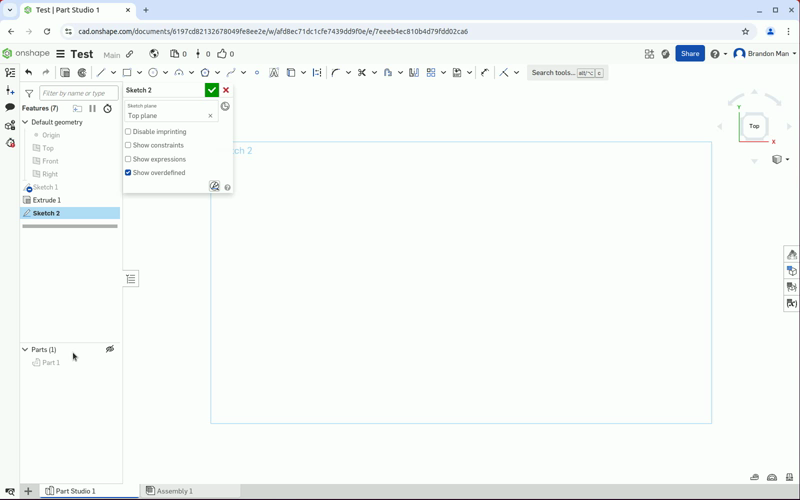
key(l)
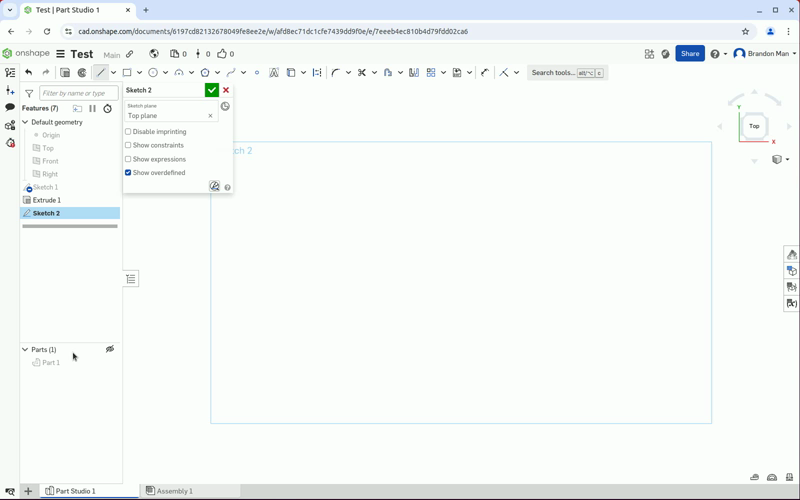
key_down(shift)
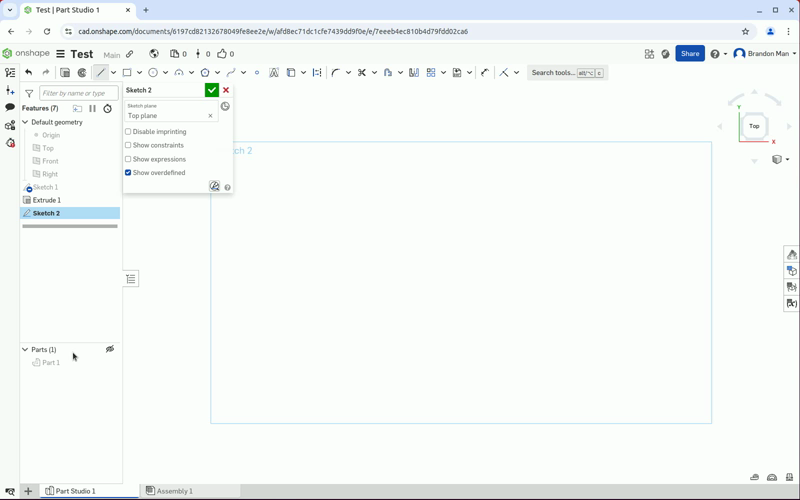
mouse_move(384, 300)
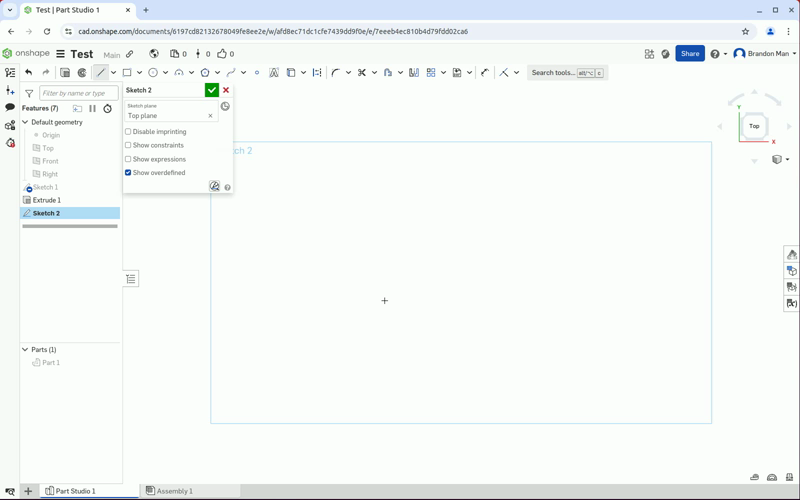
click(384, 300)
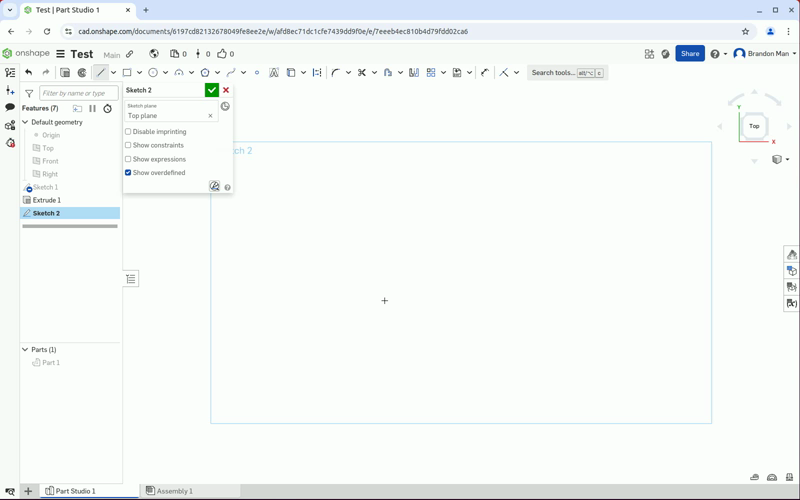
key_up(shift)
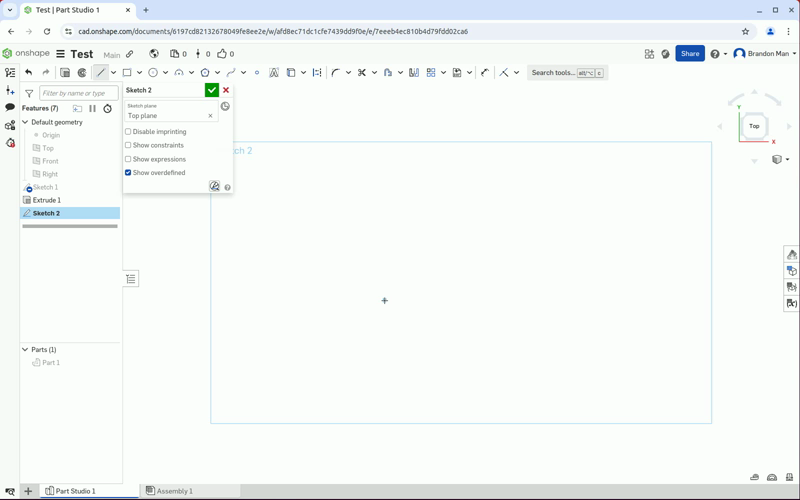
key_down(shift)
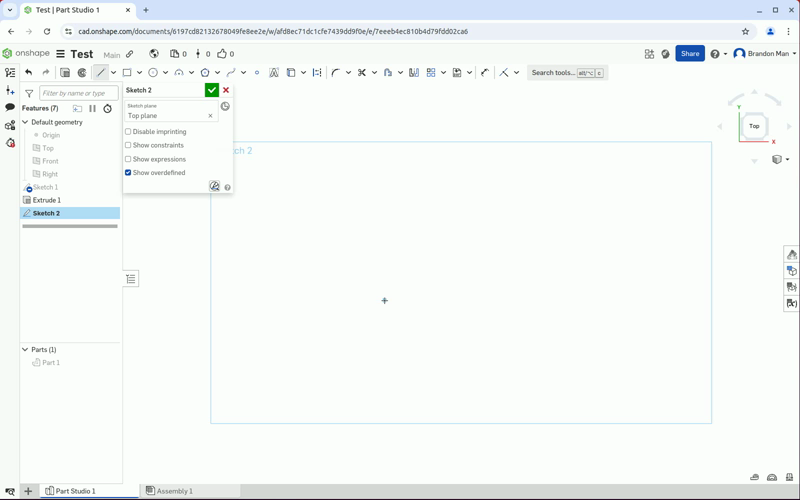
mouse_move(414, 300)
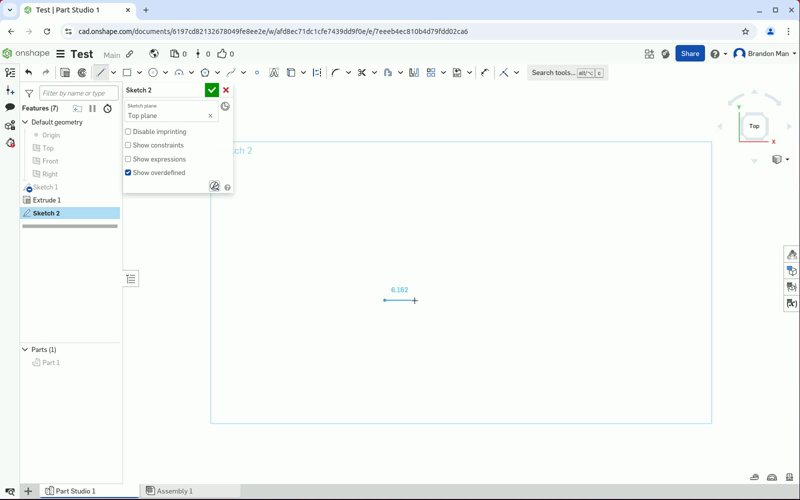
mouse_move(429, 300)
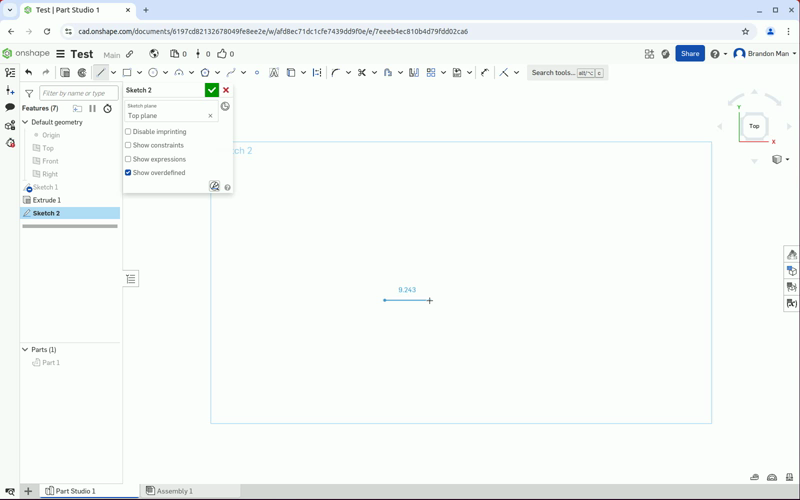
click(429, 300)
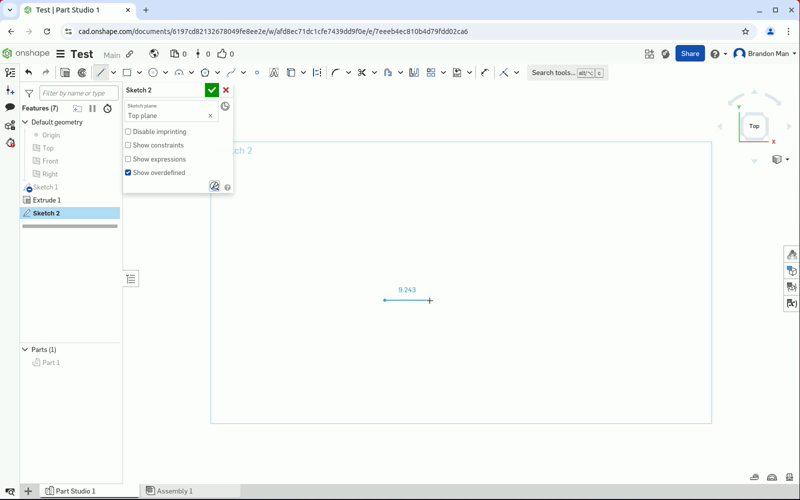
key_up(shift)
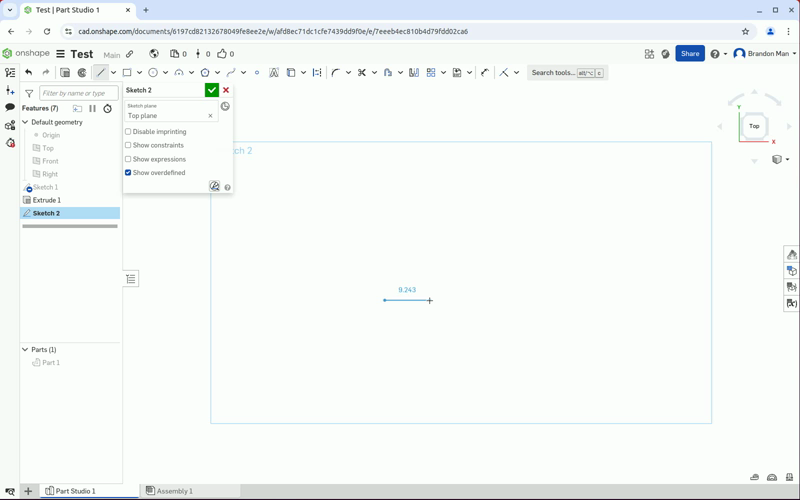
key(esc)
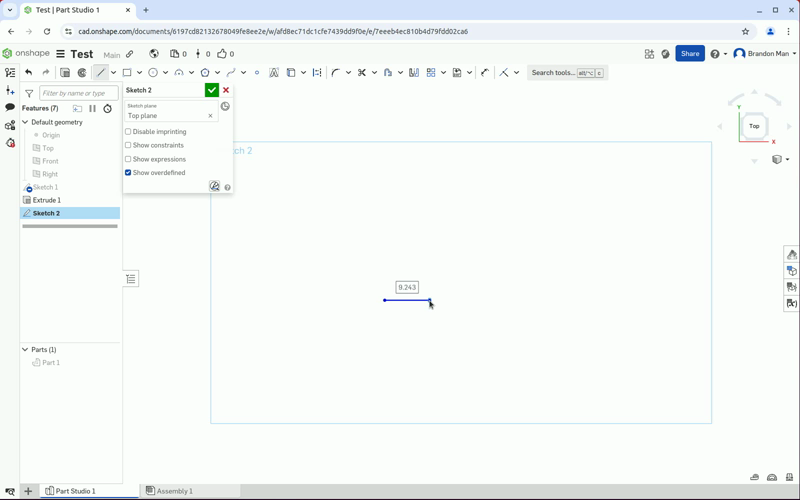
key(a)
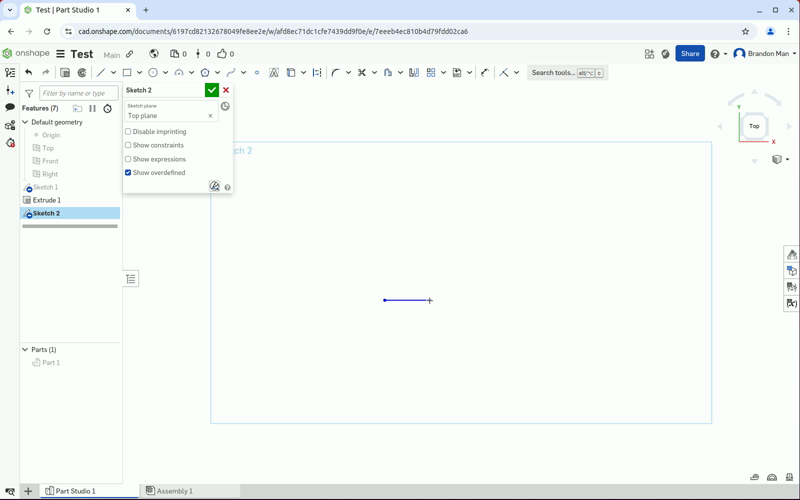
mouse_move(429, 300)
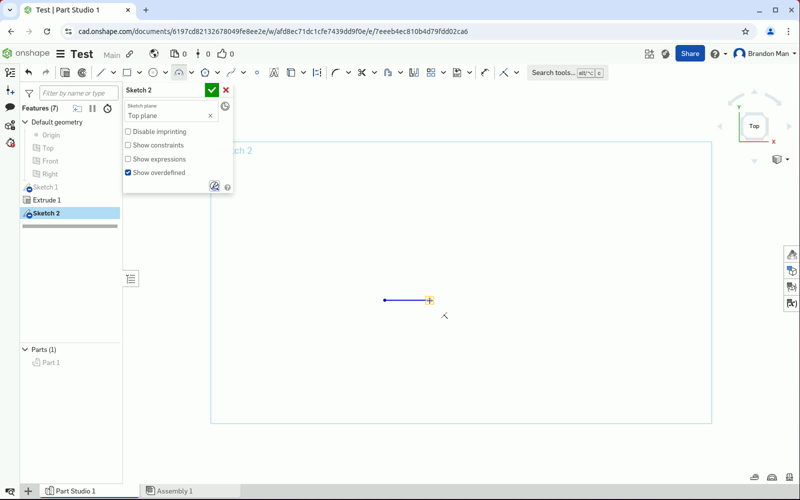
click(429, 300)
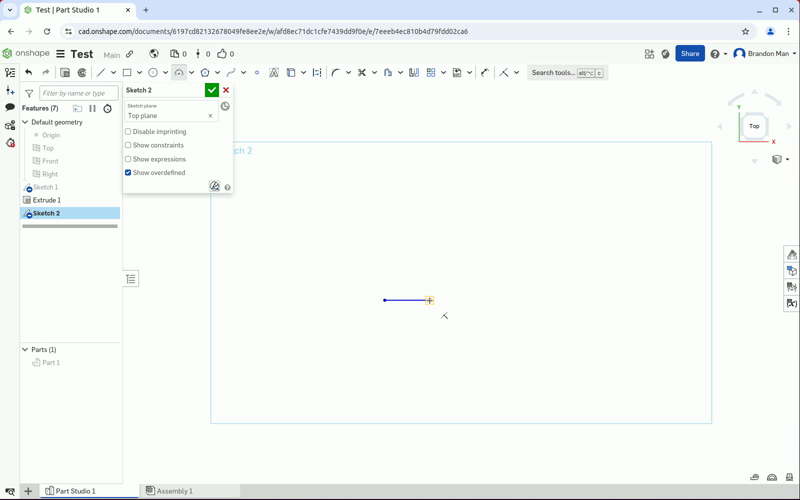
key_down(shift)
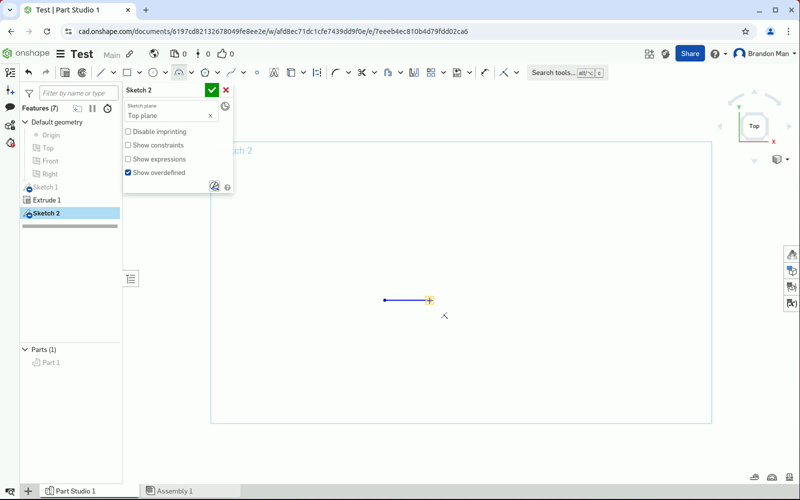
mouse_move(461, 247)
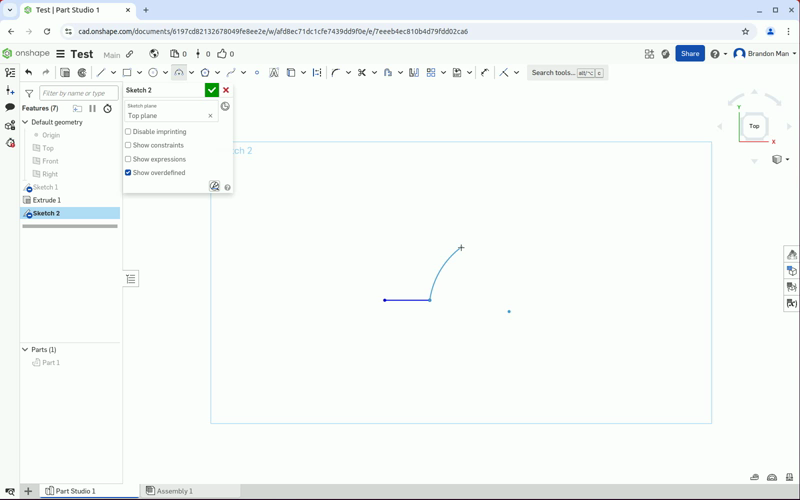
click(461, 247)
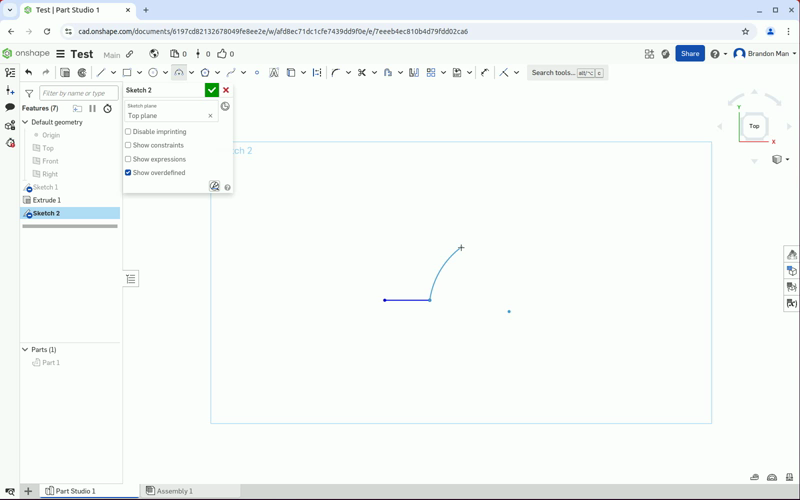
mouse_move(430, 264)
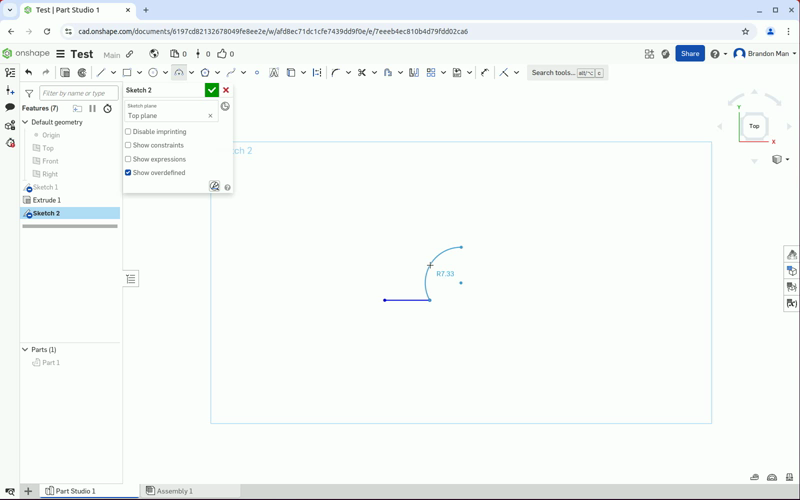
click(430, 264)
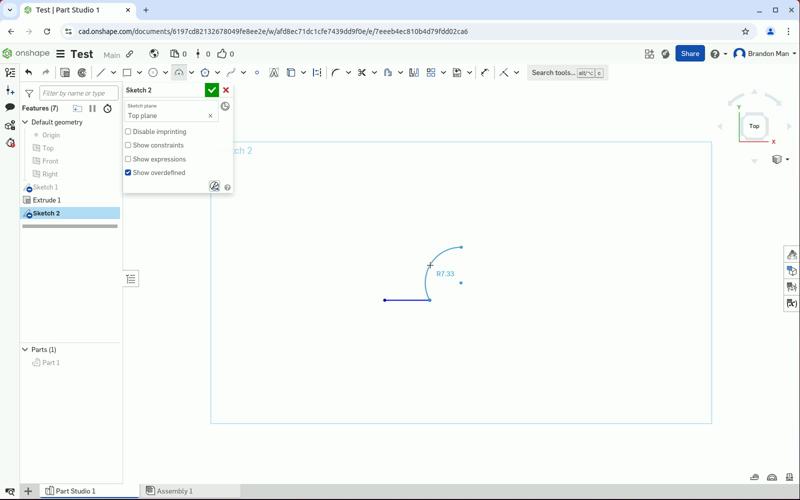
key_up(shift)
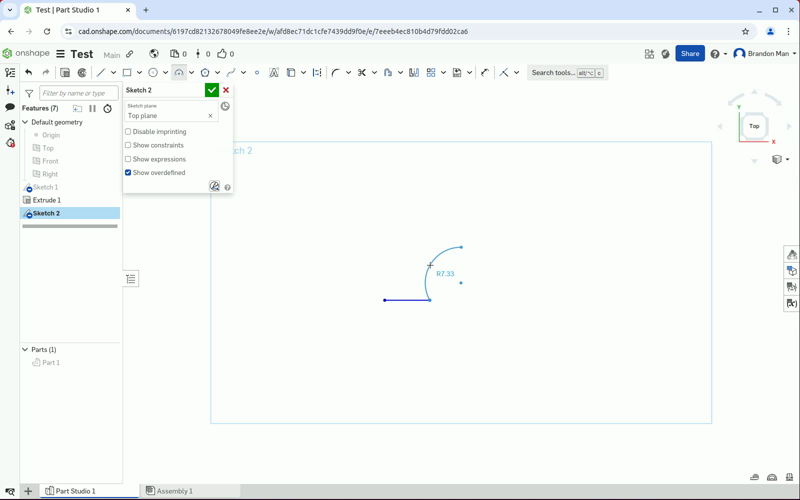
key(esc)
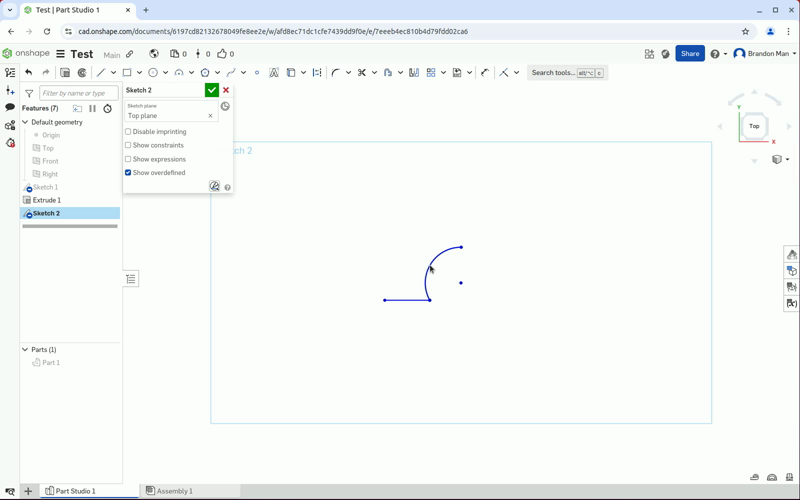
key(l)
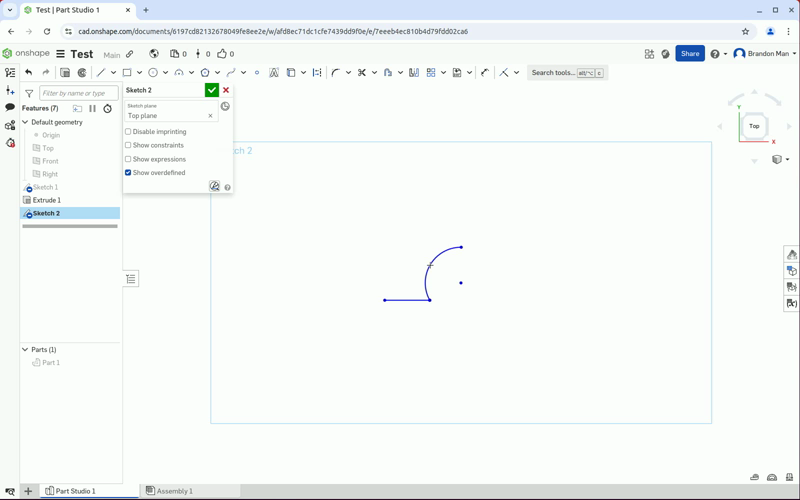
mouse_move(461, 247)
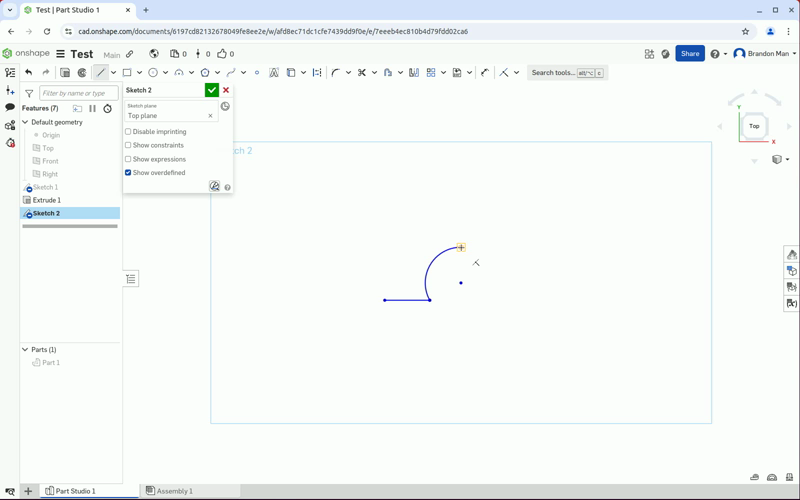
click(461, 247)
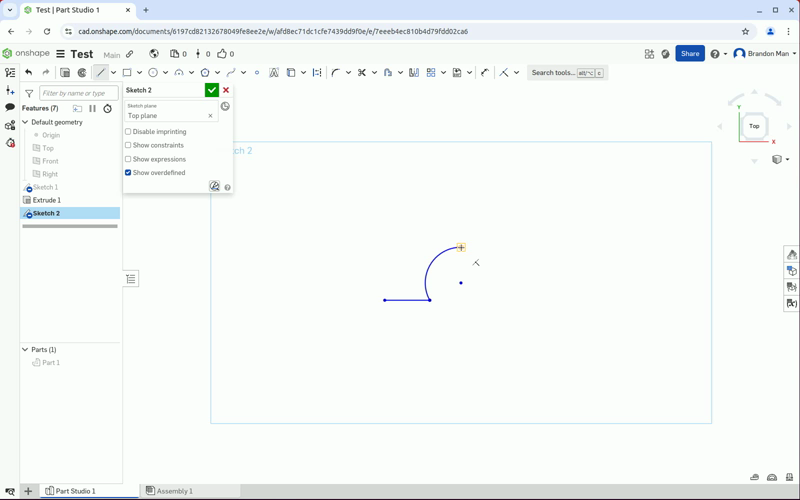
key_down(shift)
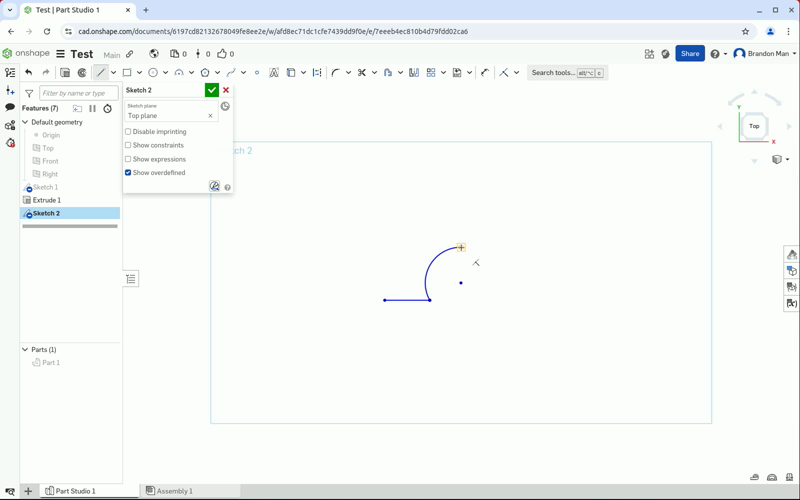
mouse_move(491, 247)
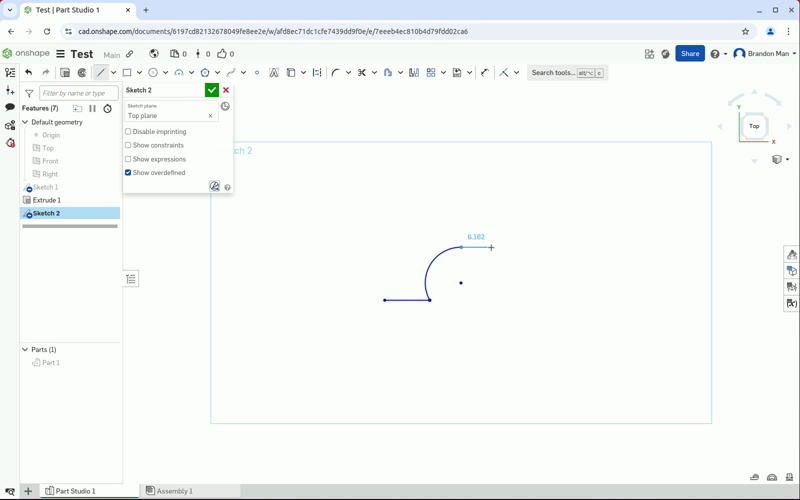
mouse_move(416, 247)
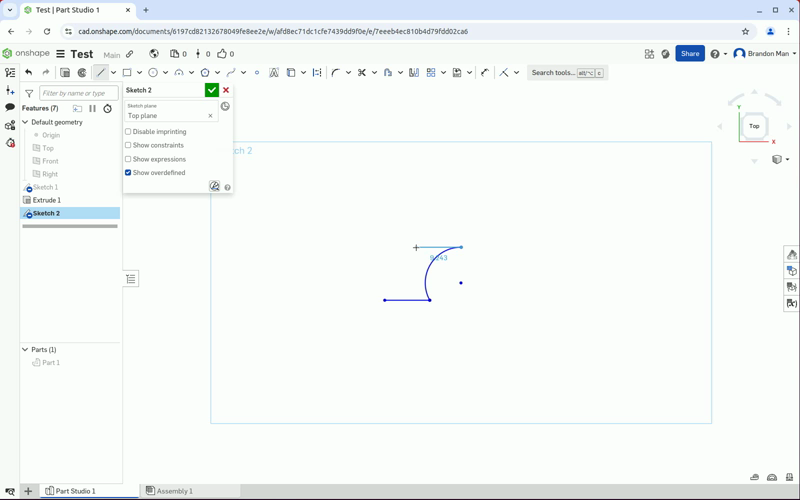
click(416, 247)
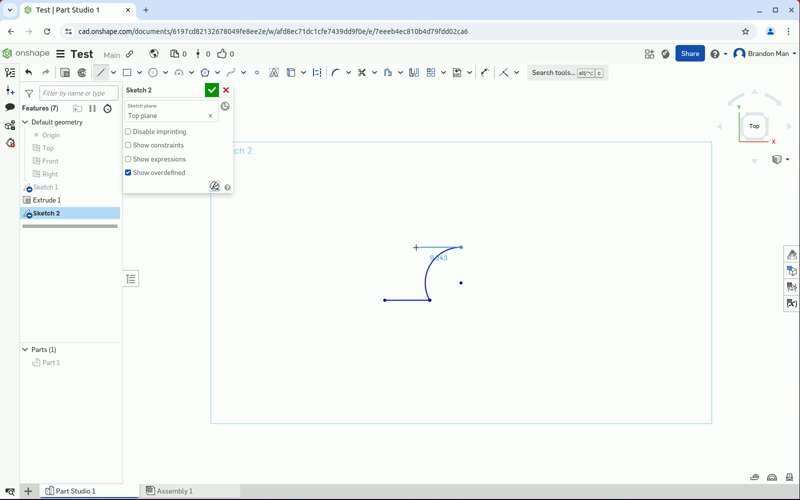
key_up(shift)
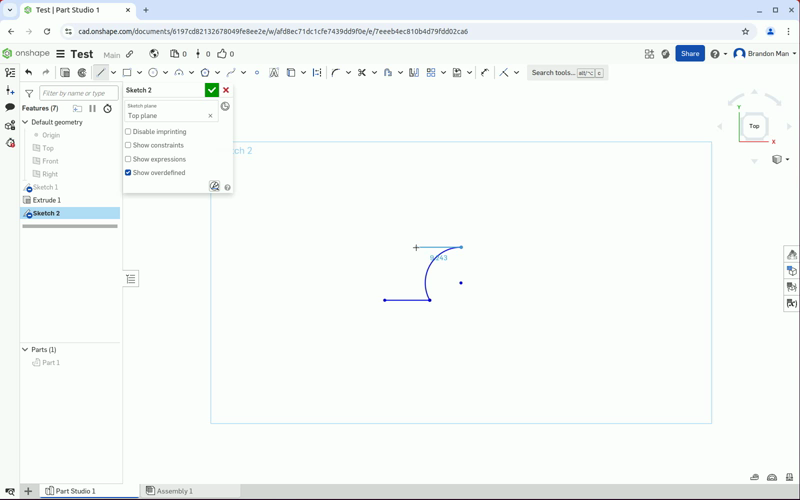
key(esc)
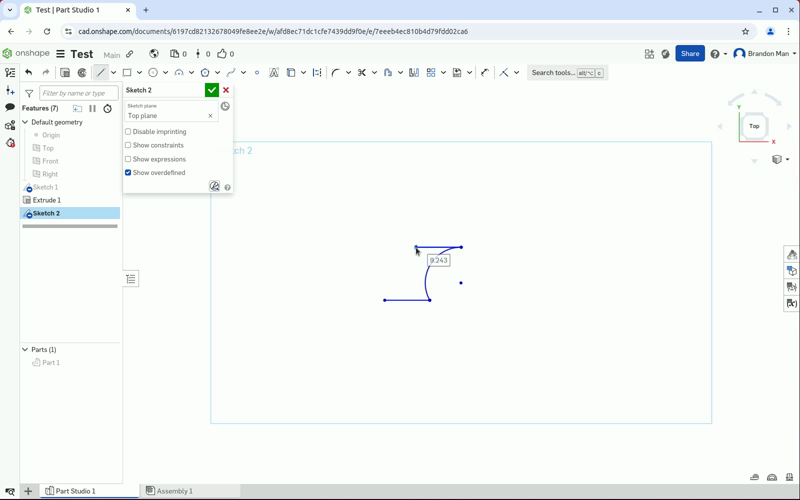
key(a)
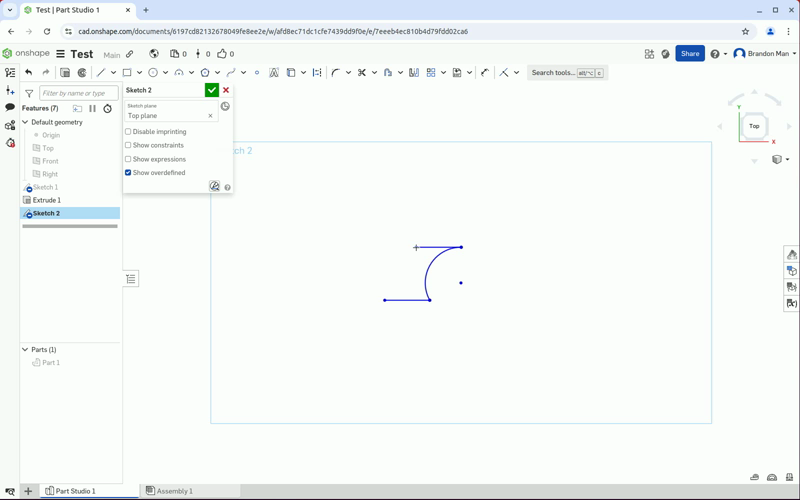
mouse_move(416, 247)
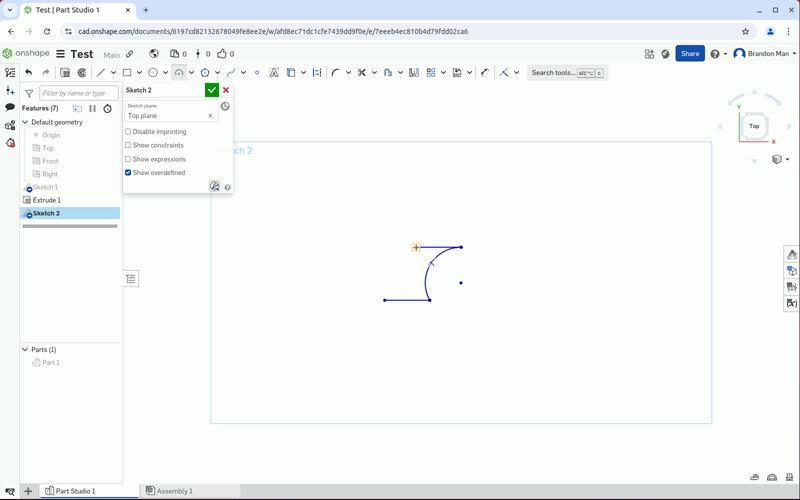
click(416, 247)
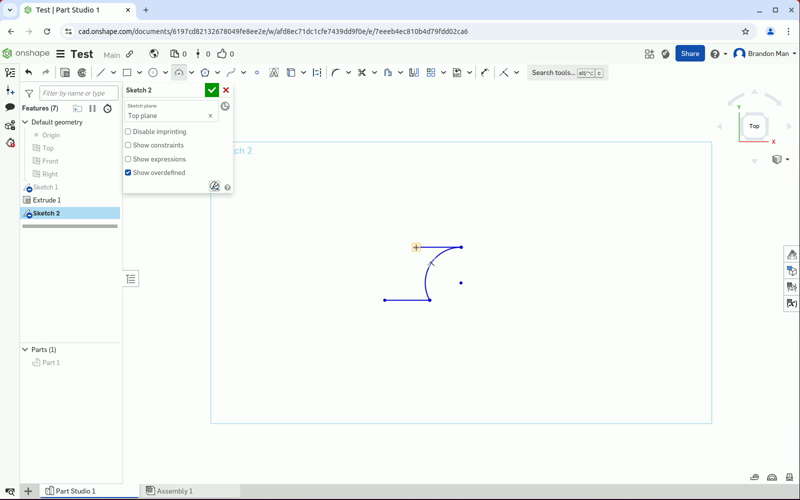
mouse_move(384, 300)
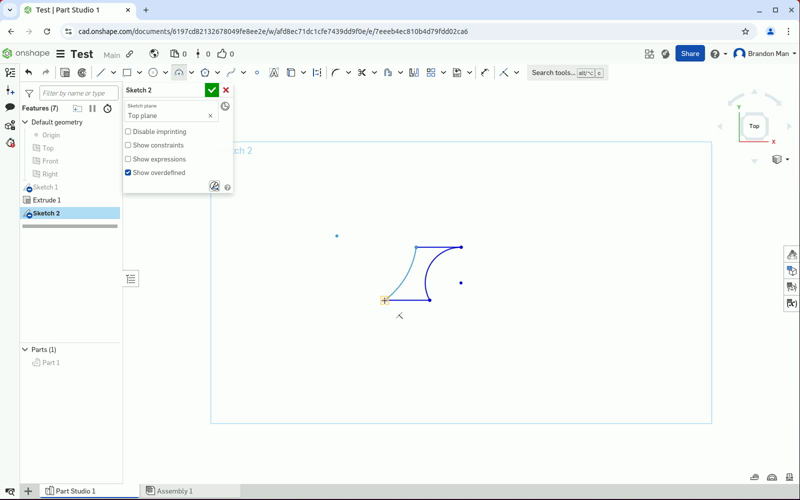
click(384, 300)
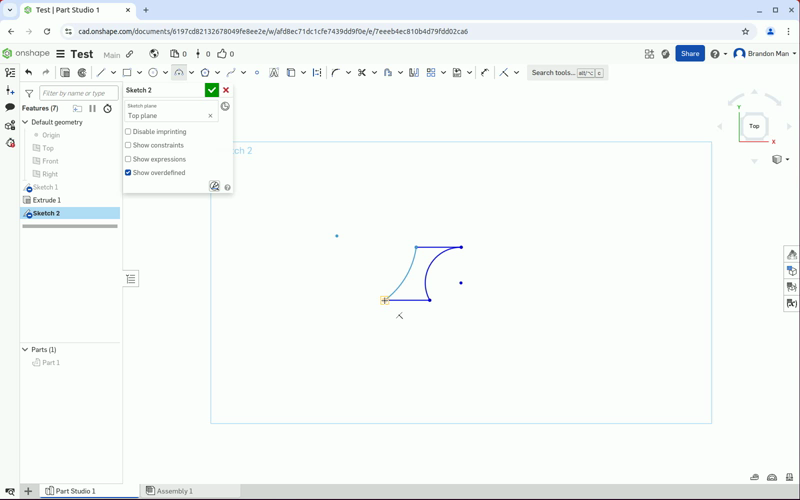
key_down(shift)
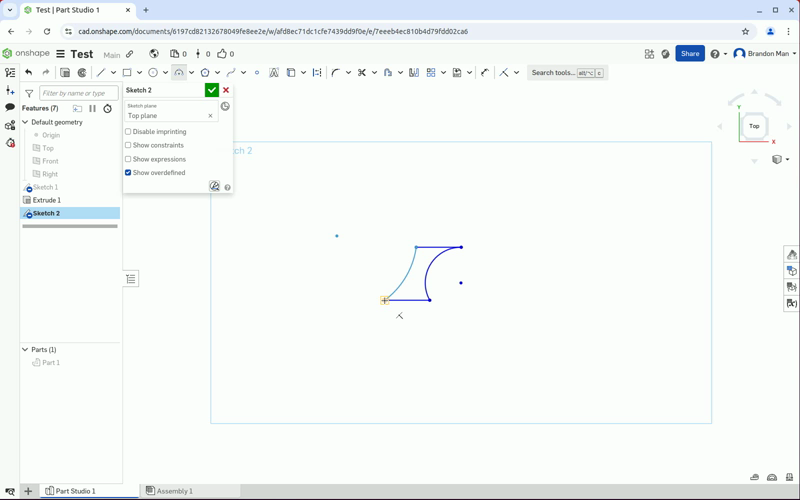
mouse_move(415, 282)
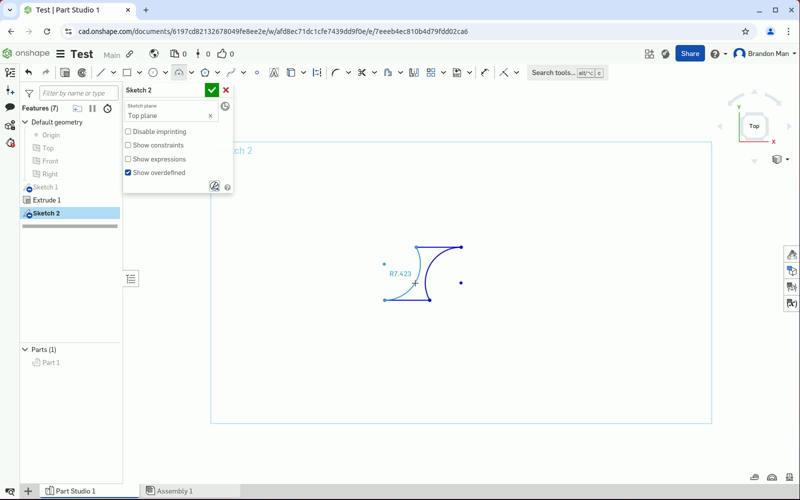
click(415, 282)
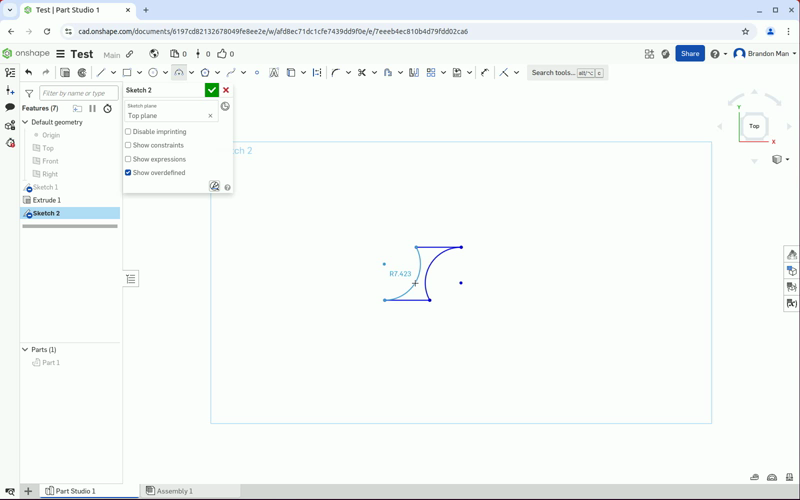
key_up(shift)
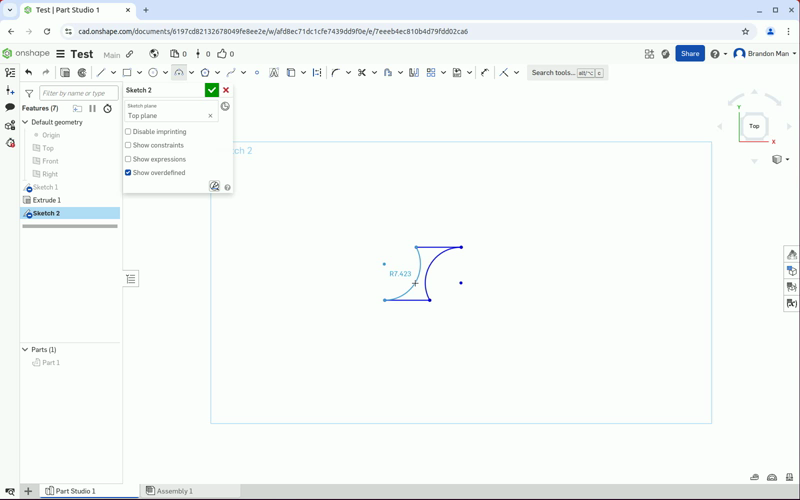
key(esc)
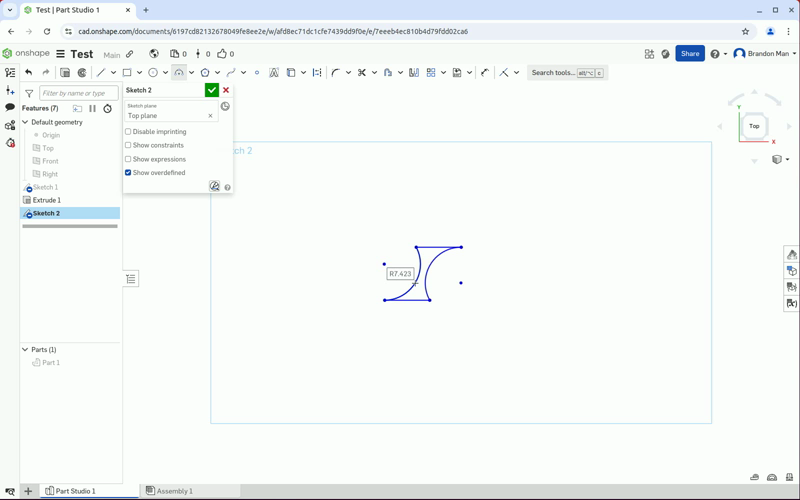
mouse_move(422, 249)
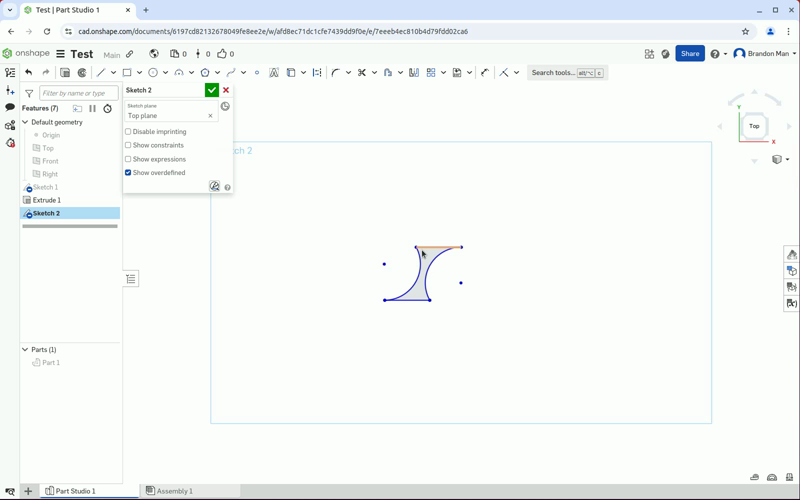
scroll(6)
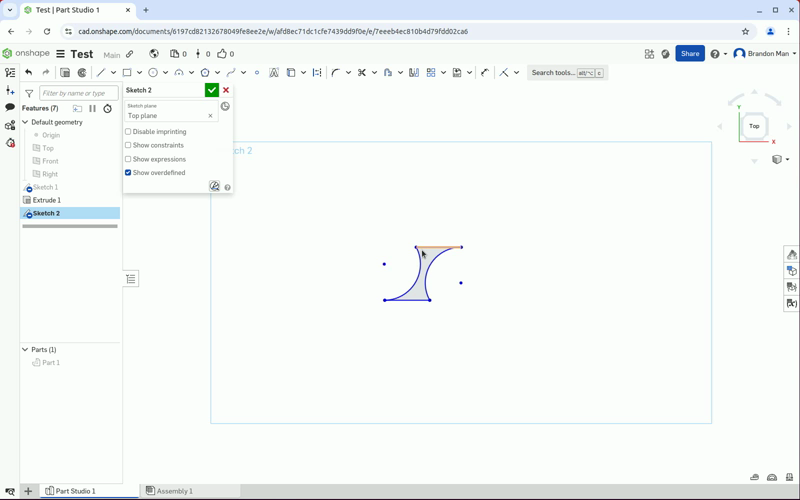
scroll(6)
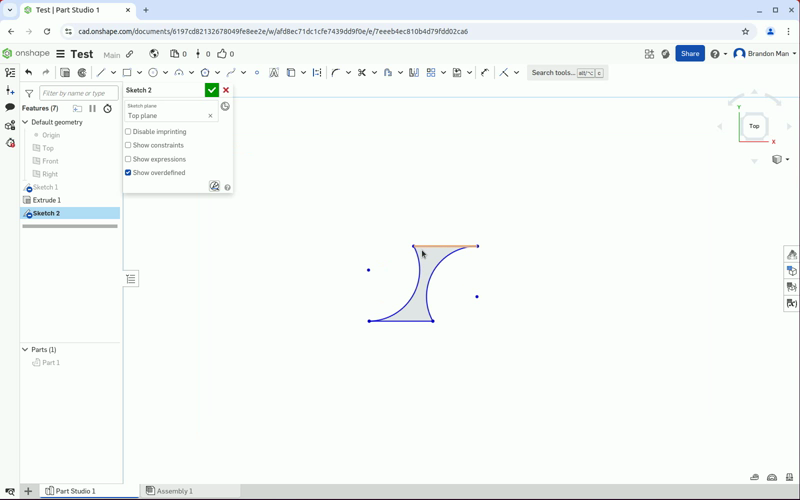
scroll(6)
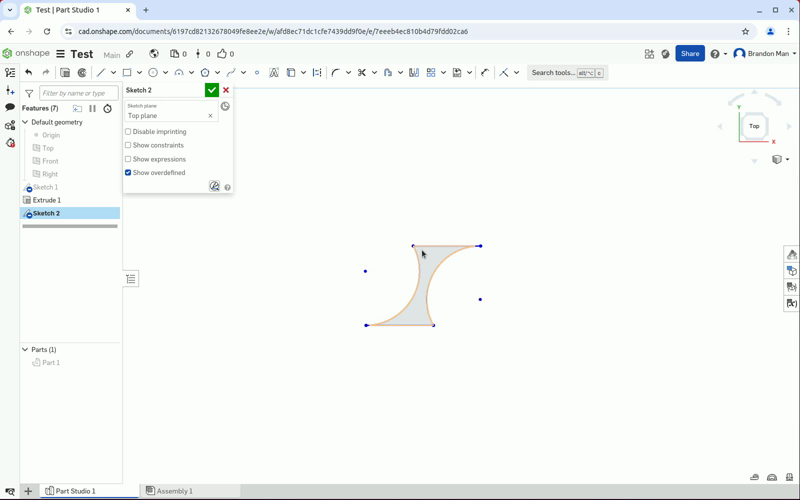
scroll(6)
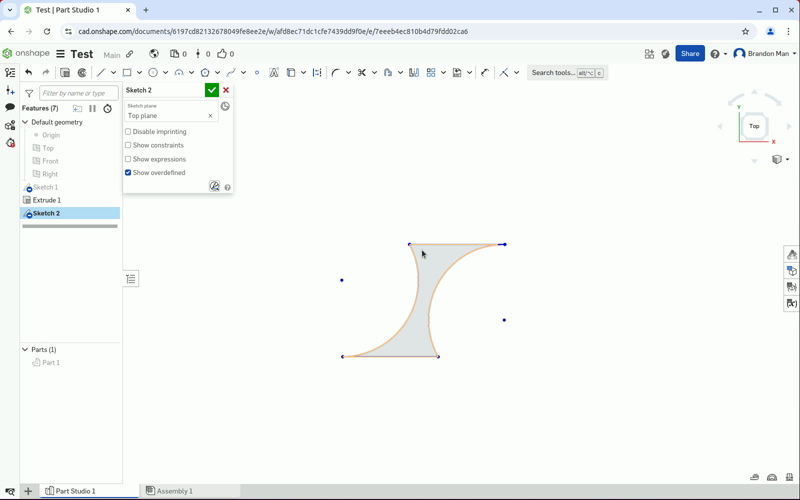
scroll(6)
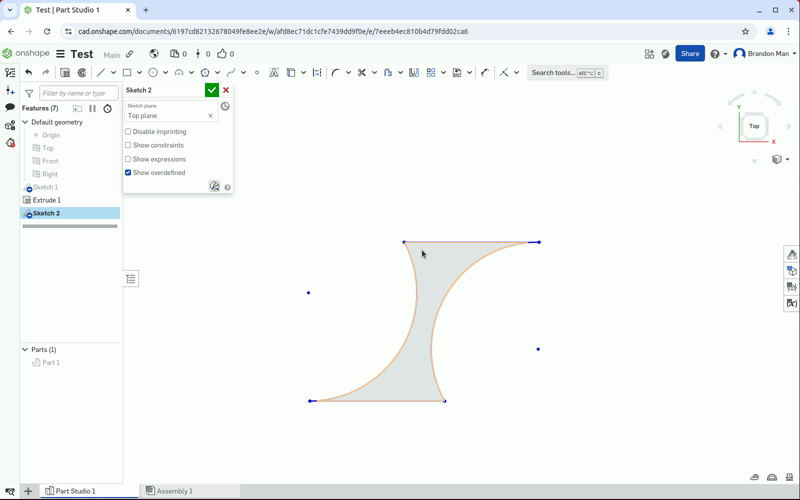
scroll(6)
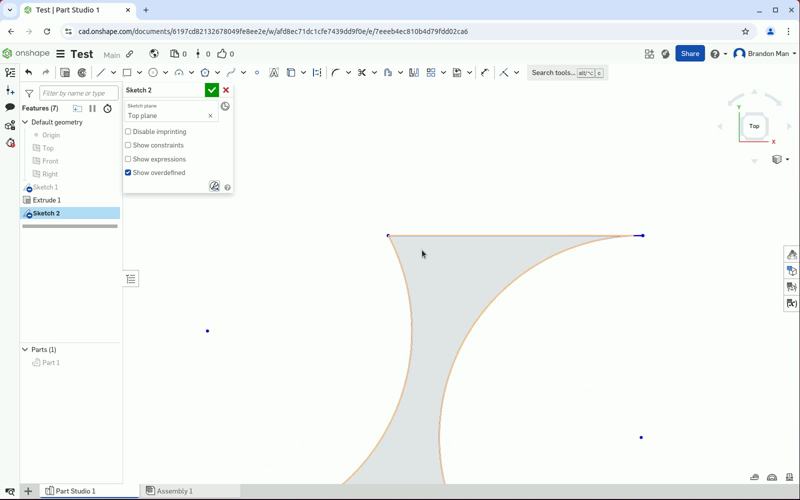
scroll(6)
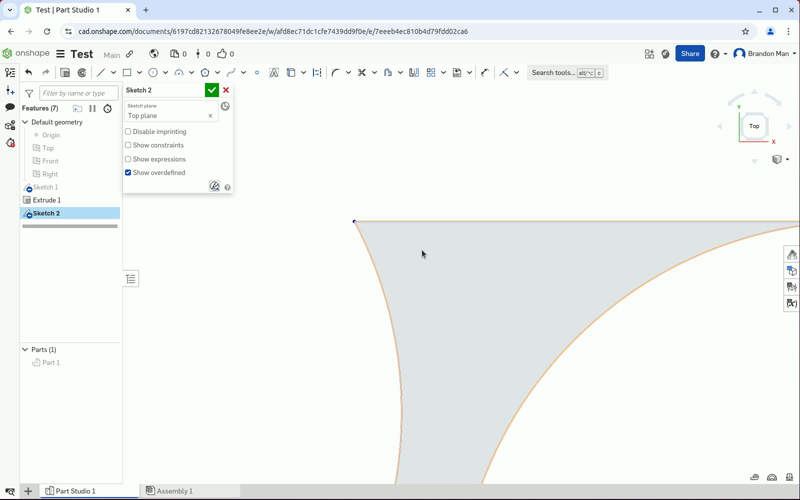
click(422, 249)
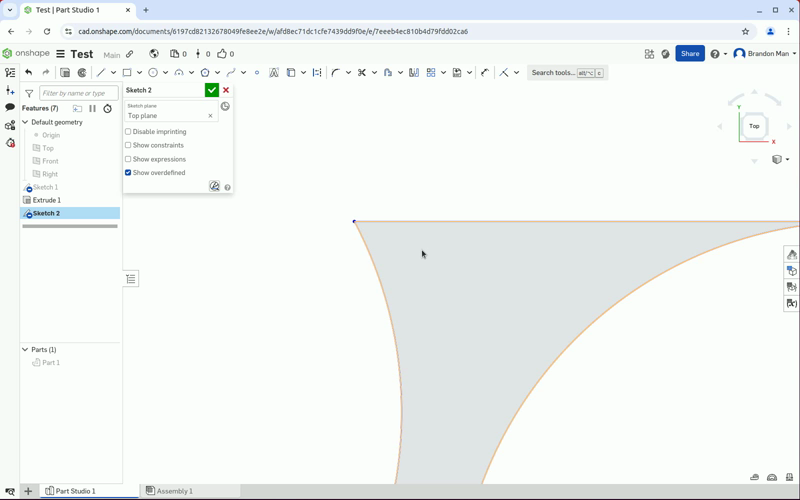
scroll(-6)
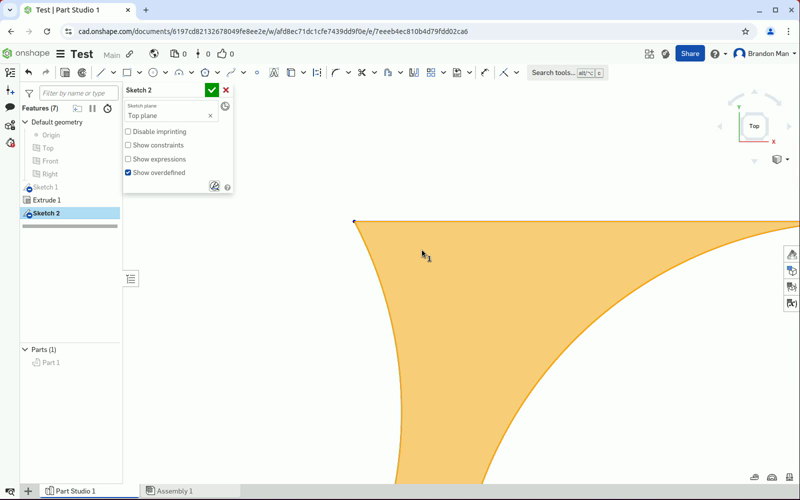
scroll(-6)
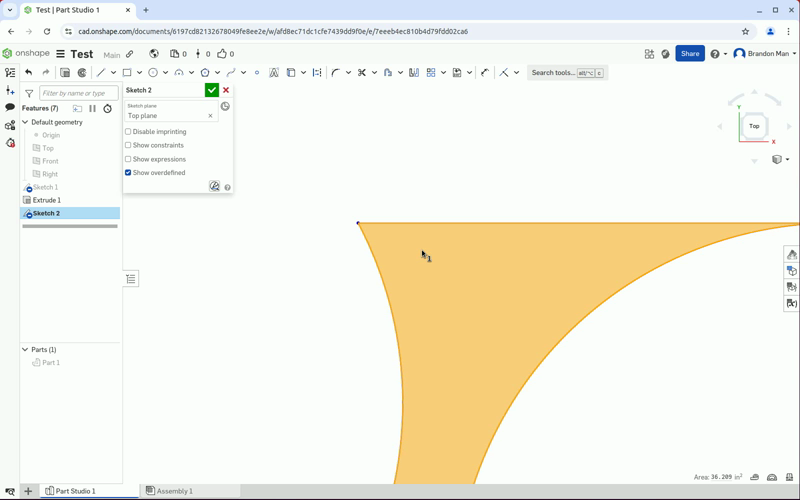
scroll(-6)
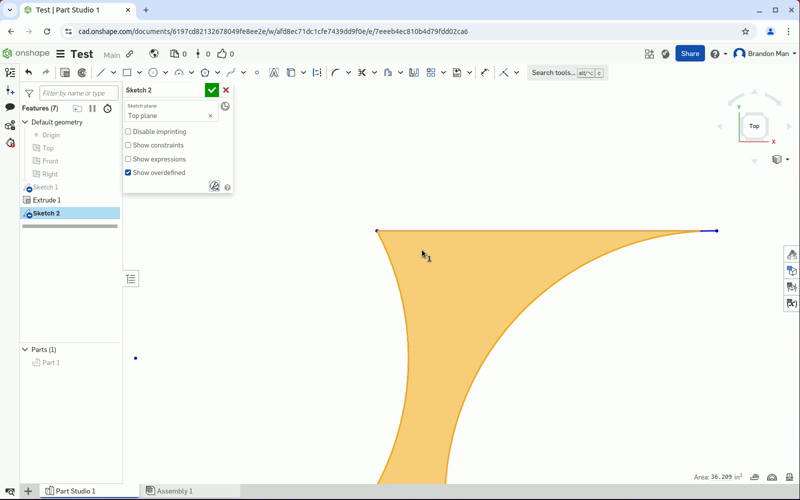
scroll(-6)
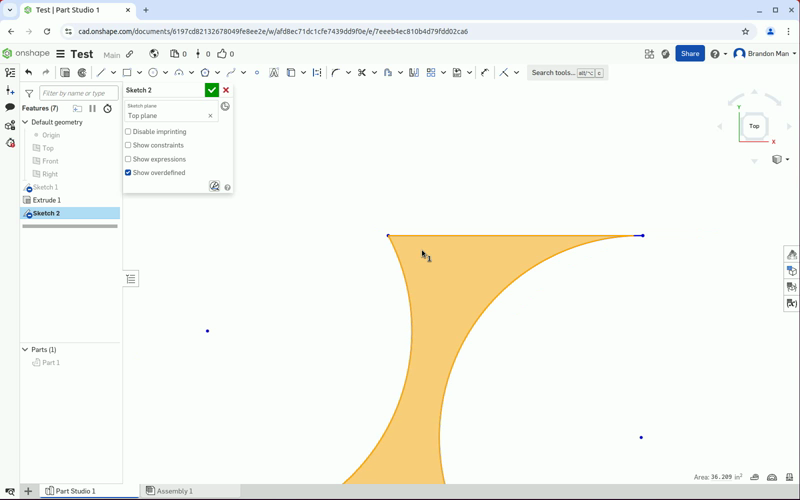
scroll(-6)
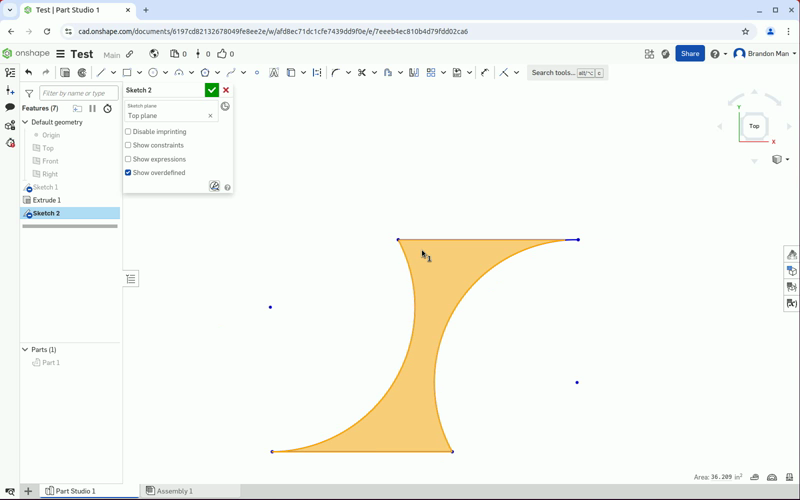
scroll(-6)
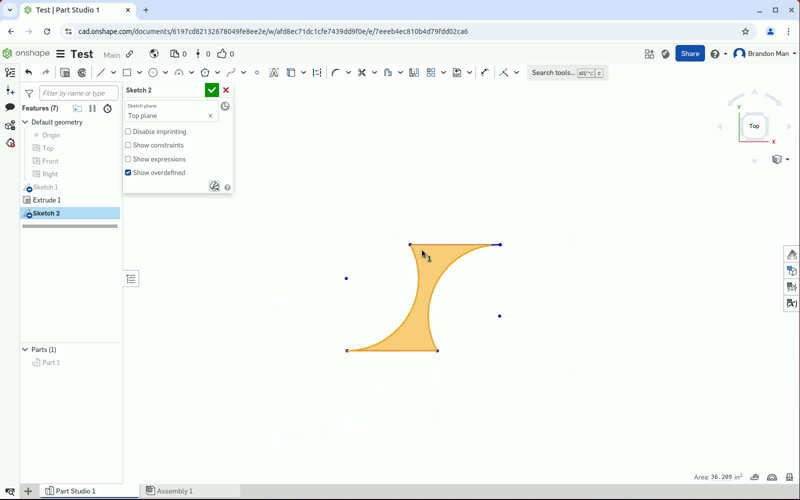
scroll(-6)
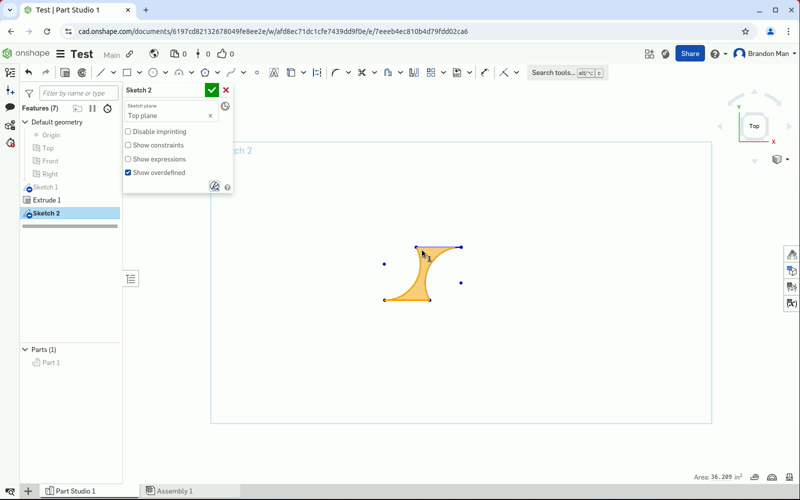
mouse_move(73, 352)
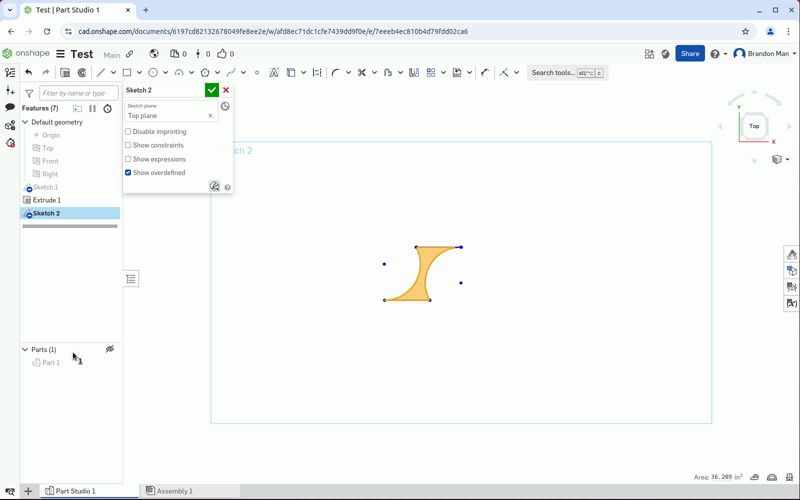
key(shift+y)
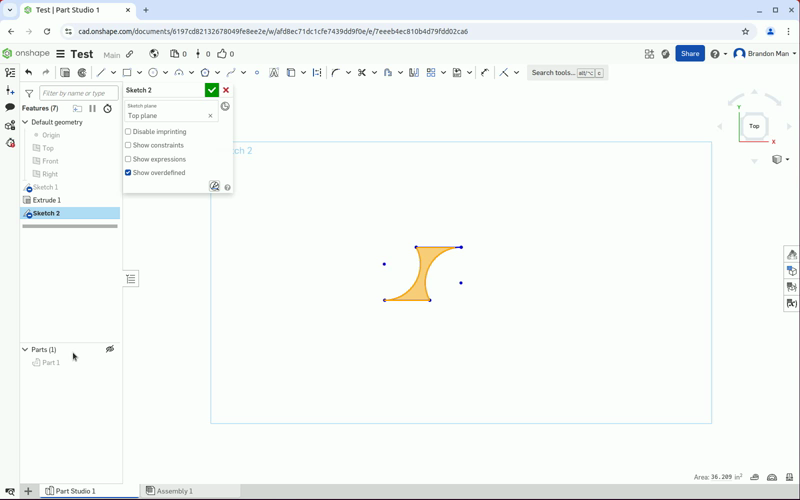
key(shift+e)
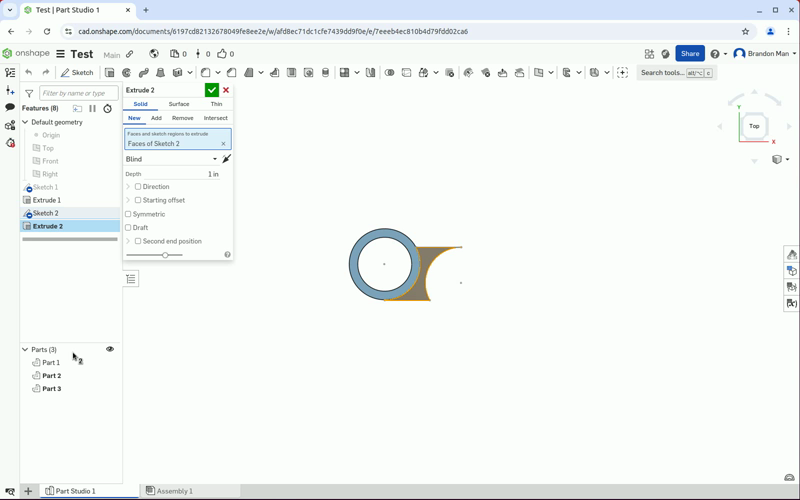
mouse_move(143, 106)
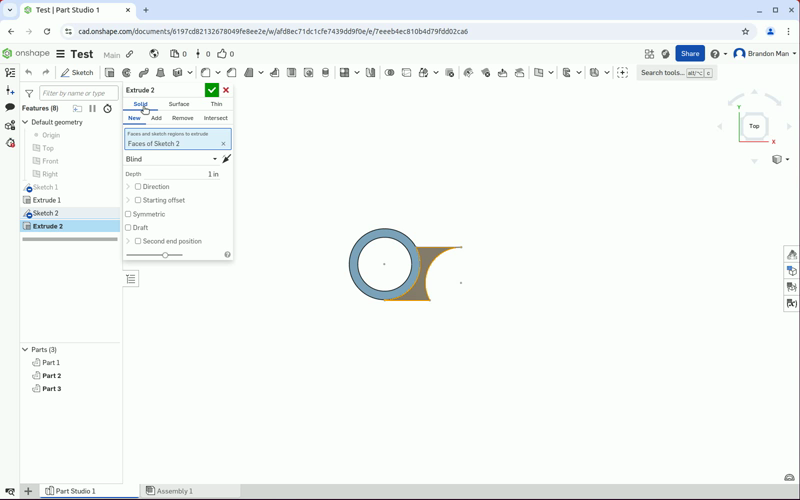
click(143, 106)
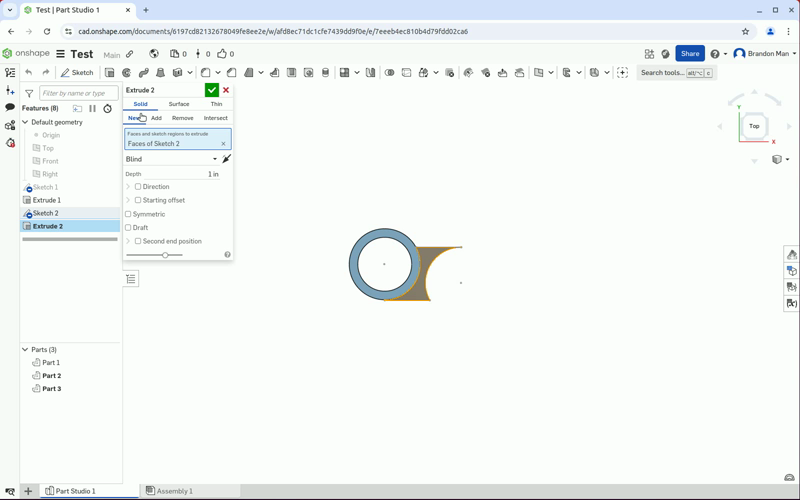
mouse_move(137, 120)
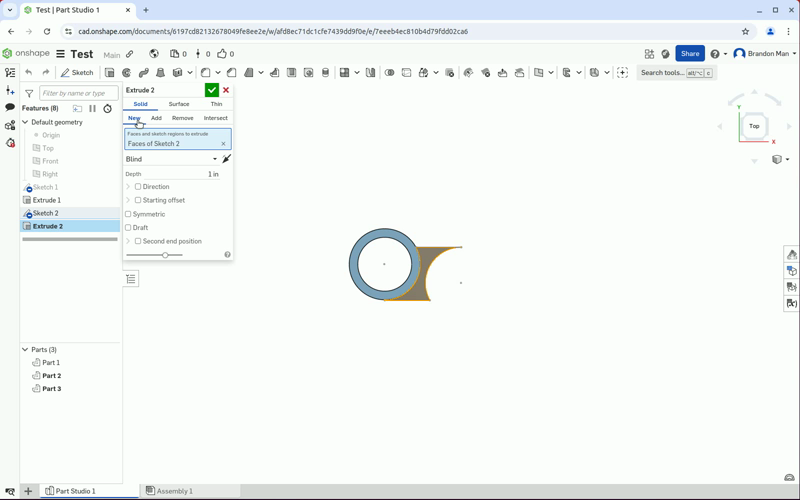
click(137, 120)
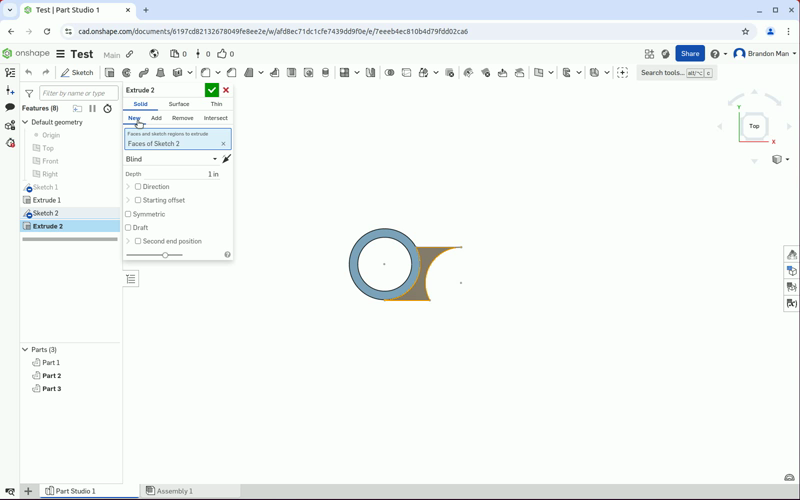
key(tab, 4)
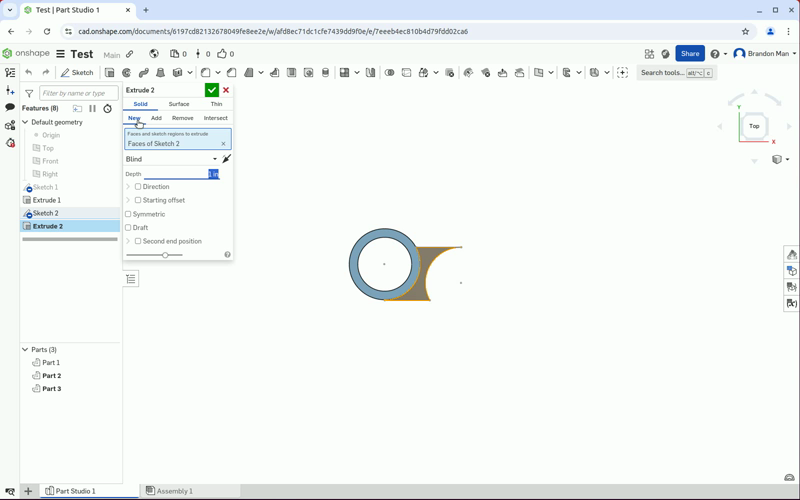
text(2.407)
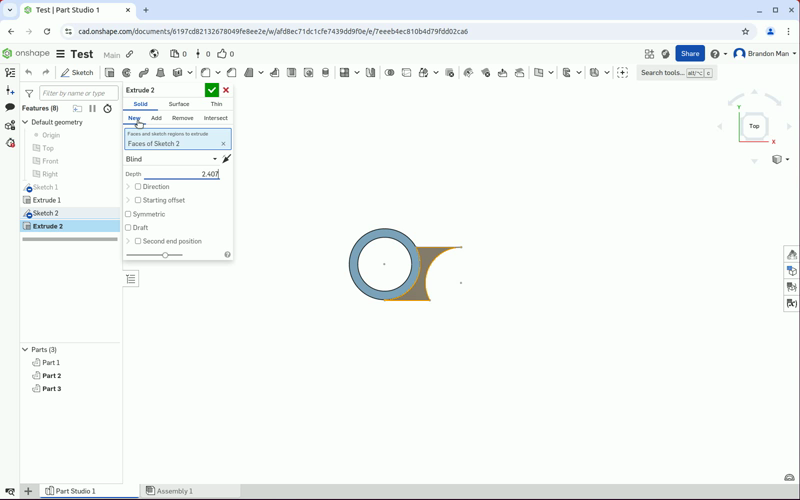
key(enter)
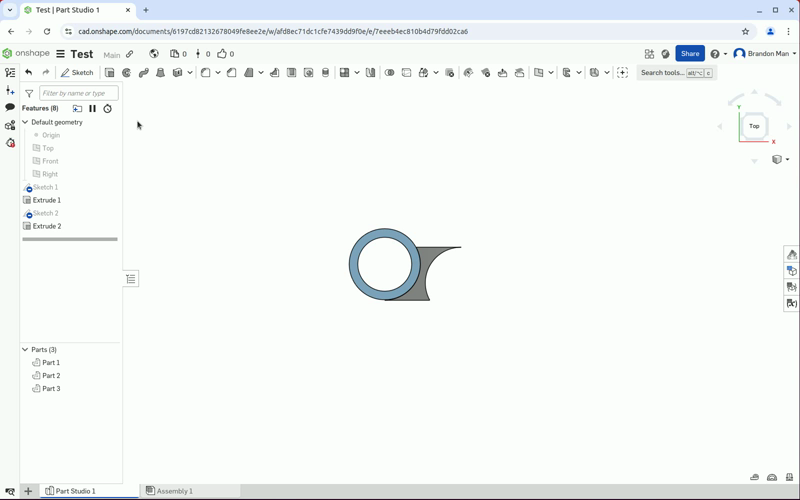
key(shift+h)
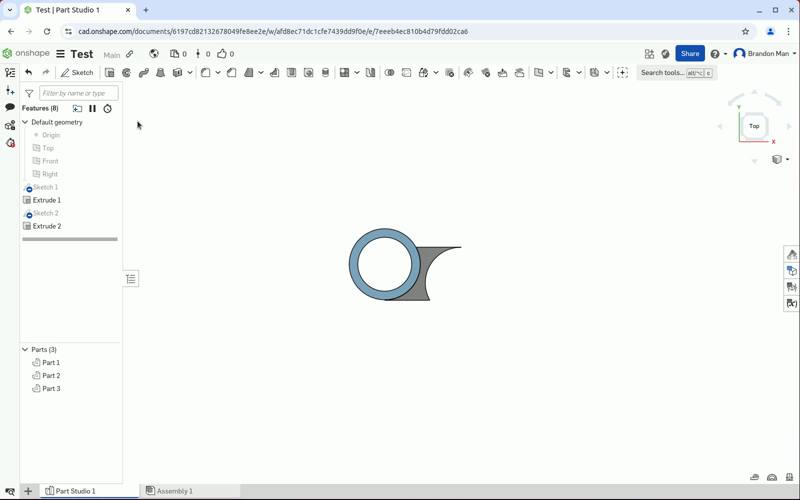
key(shift+h)
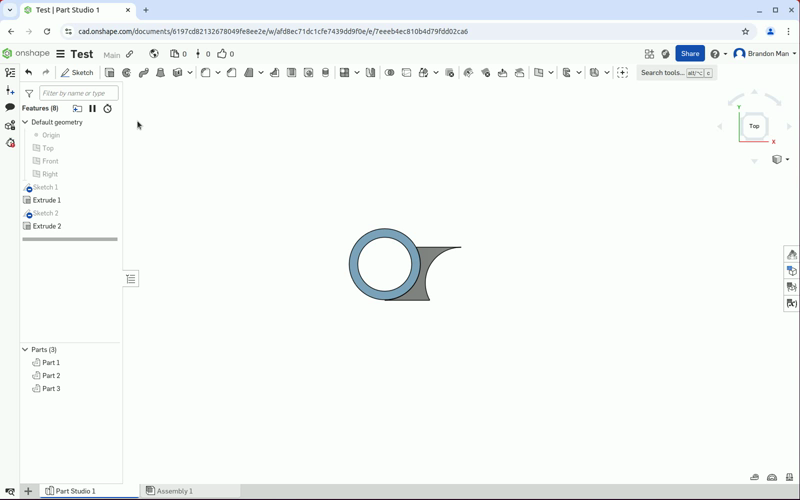
mouse_move(73, 189)
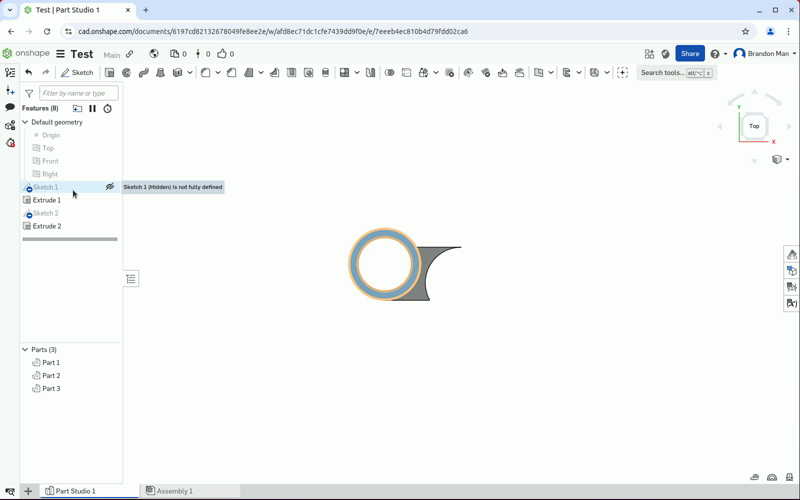
click(73, 189)
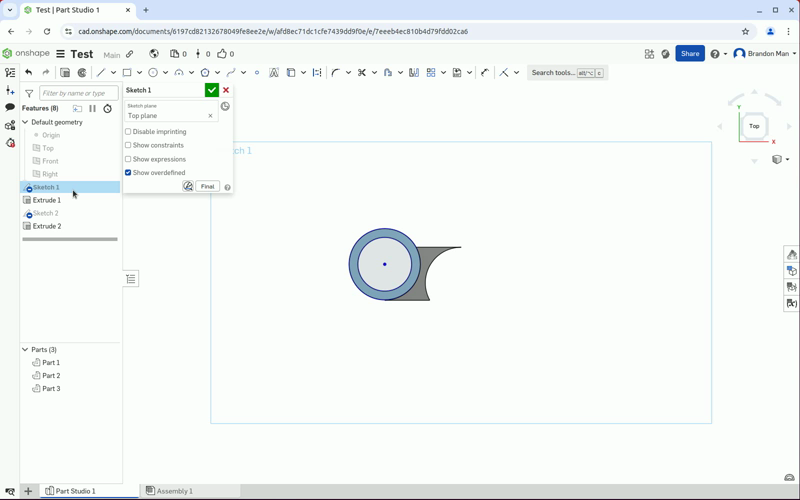
mouse_move(229, 92)
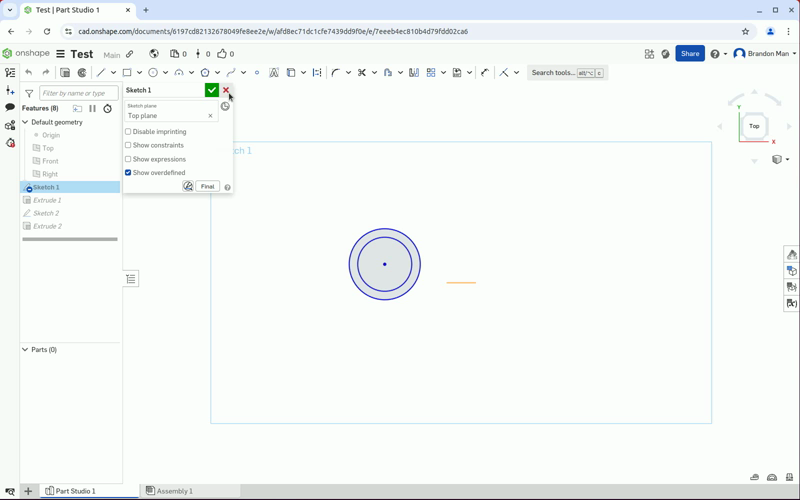
click(229, 92)
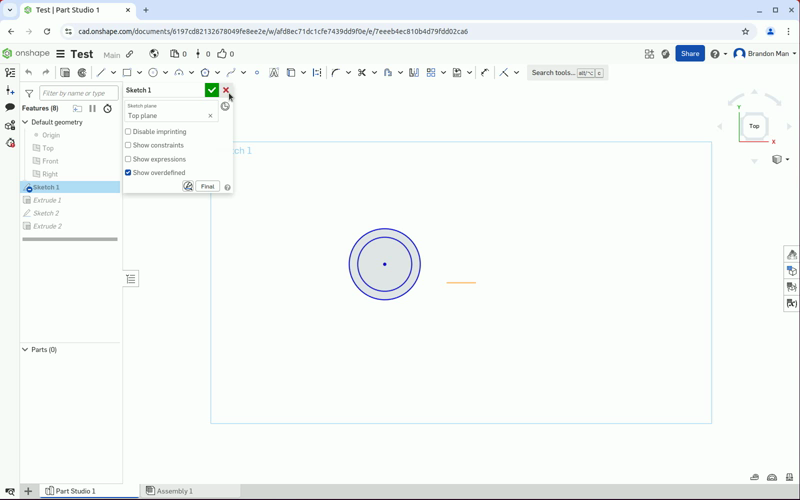
key(shift+s)
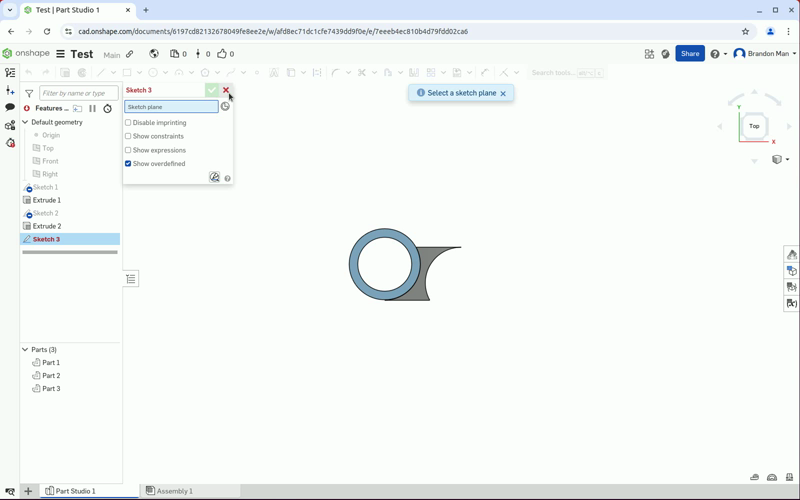
mouse_move(73, 150)
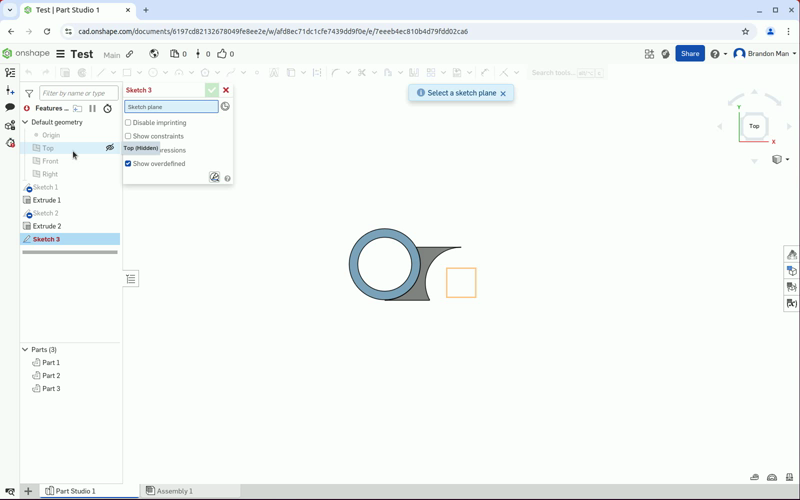
click(73, 150)
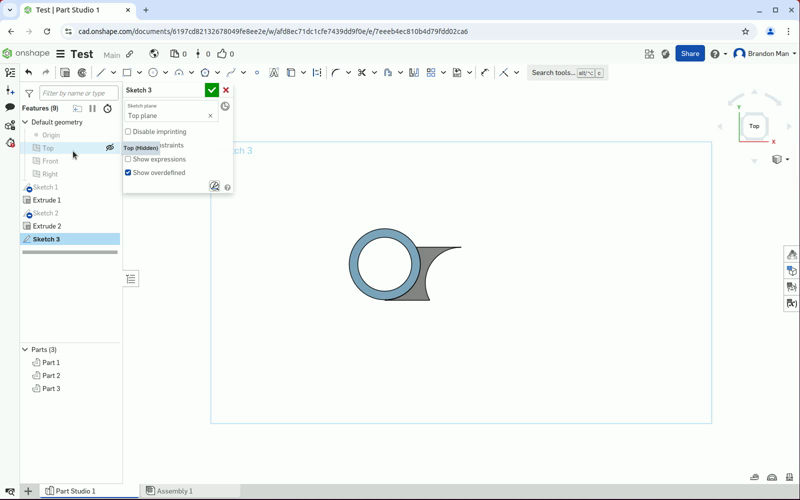
mouse_move(73, 352)
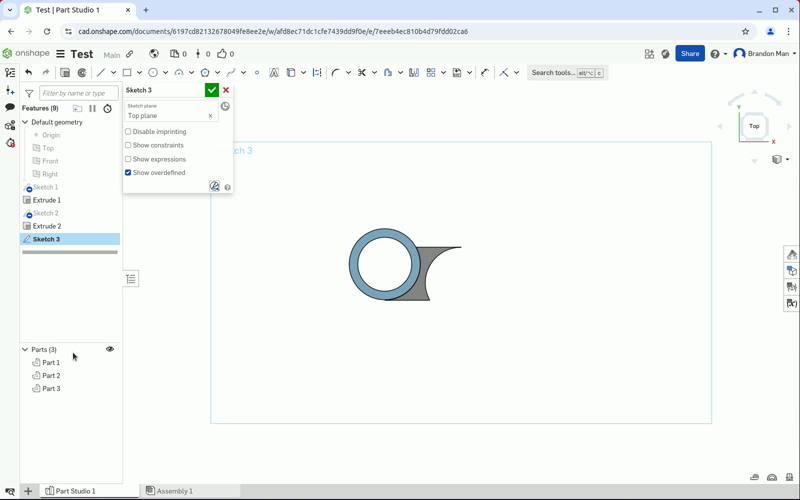
key(y)
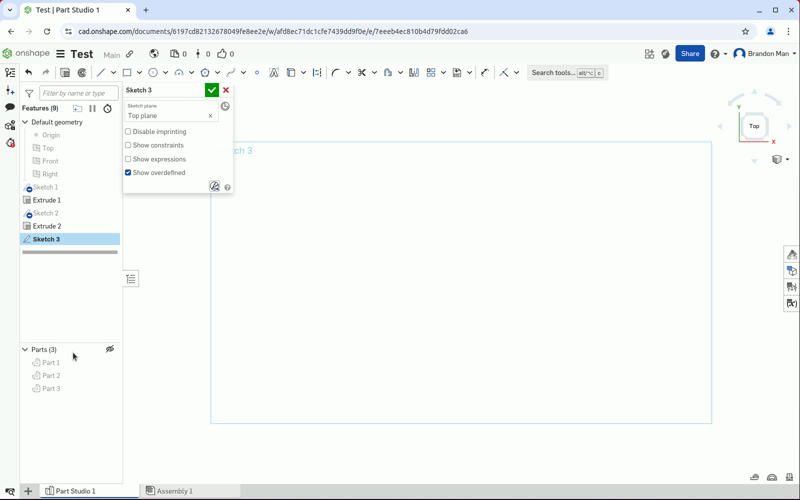
key(c)
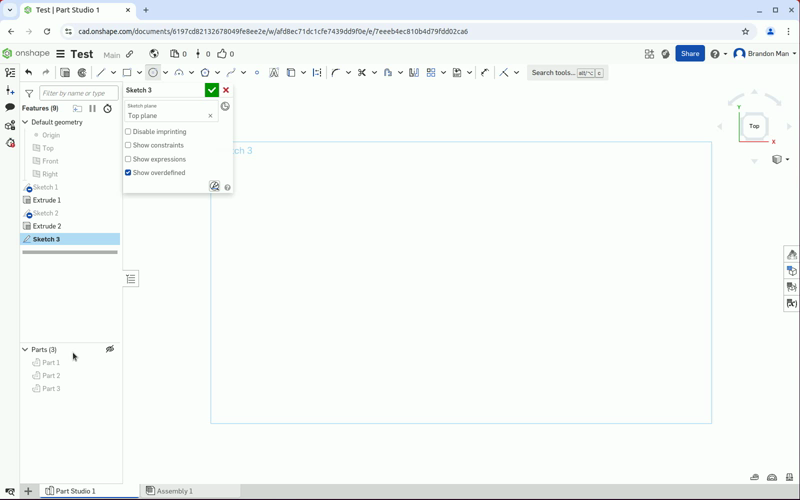
key_down(shift)
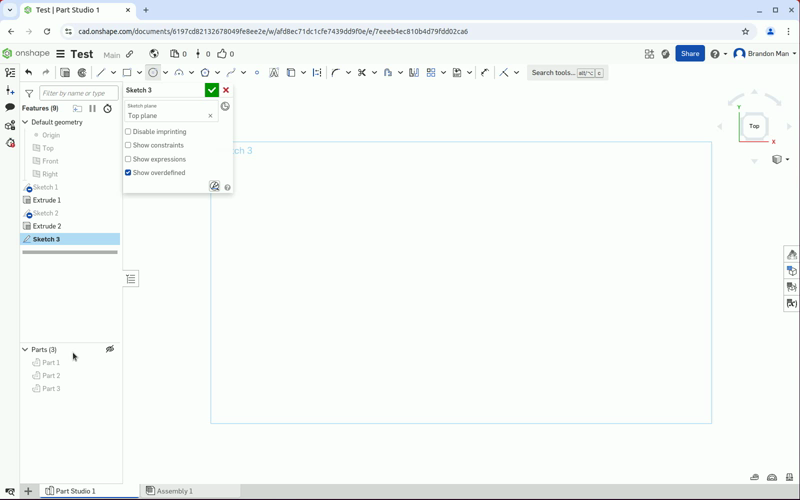
mouse_move(460, 282)
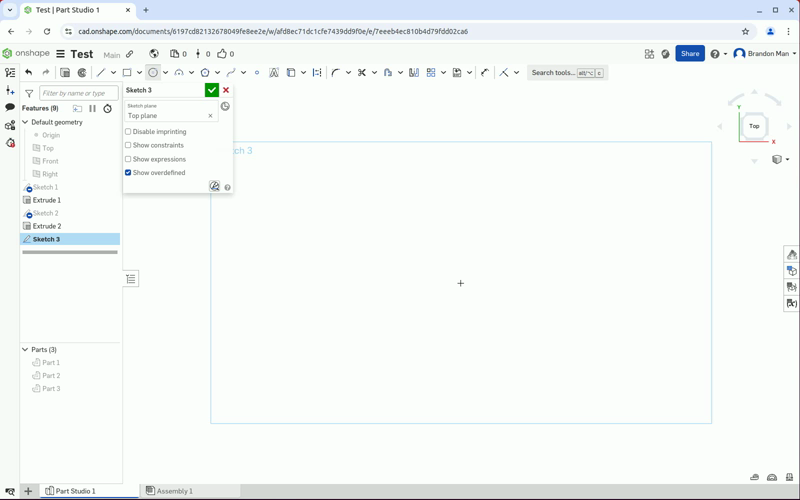
click(460, 282)
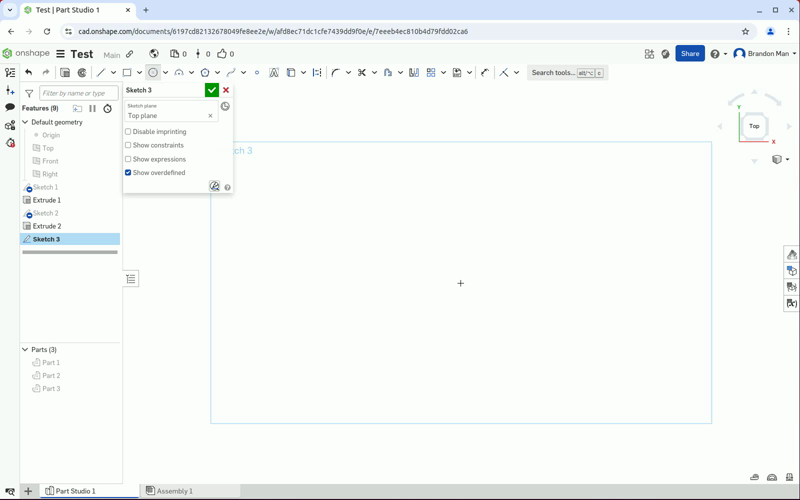
key_up(shift)
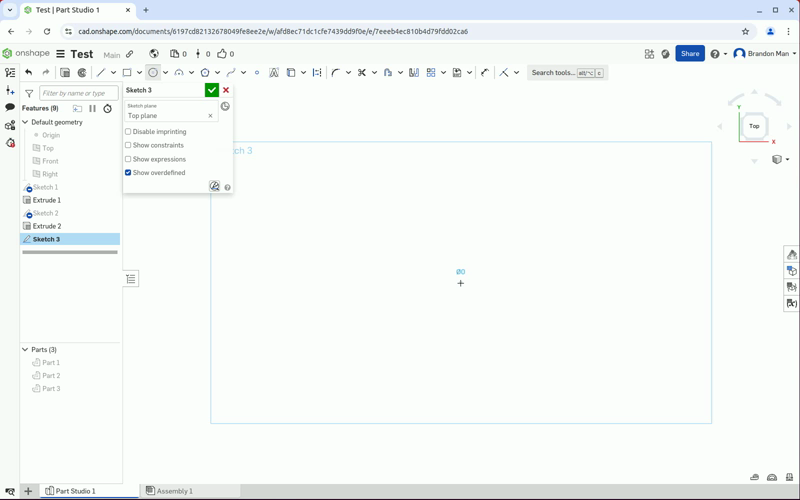
mouse_move(496, 282)
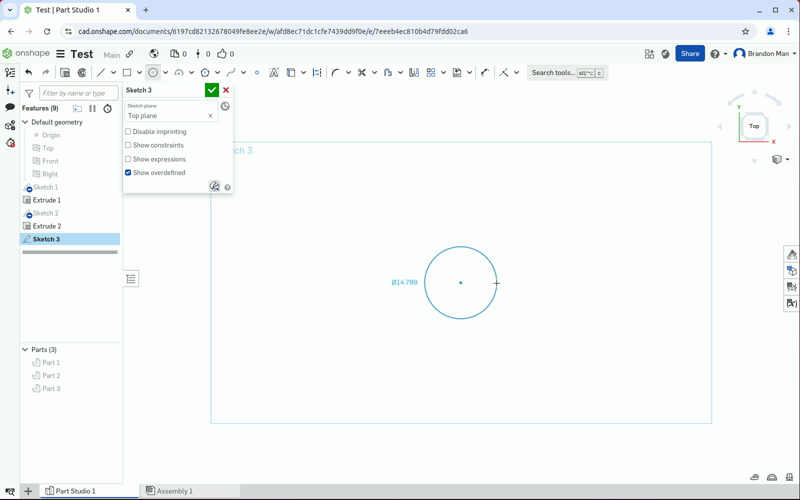
click(496, 282)
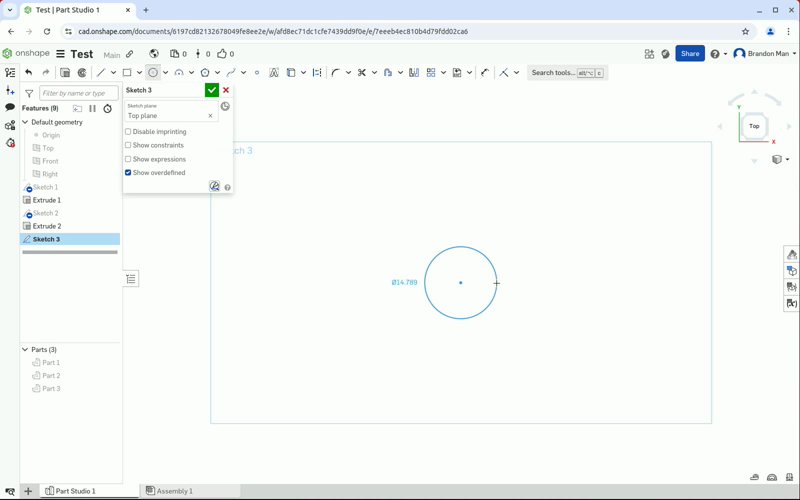
key(esc)
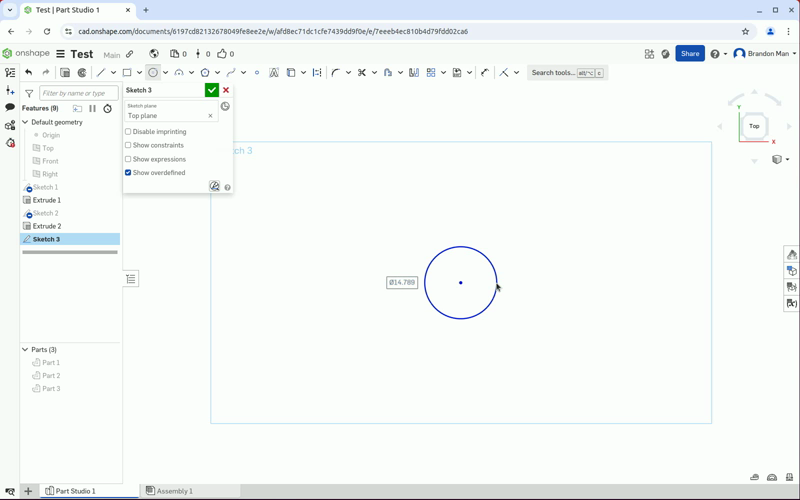
key(c)
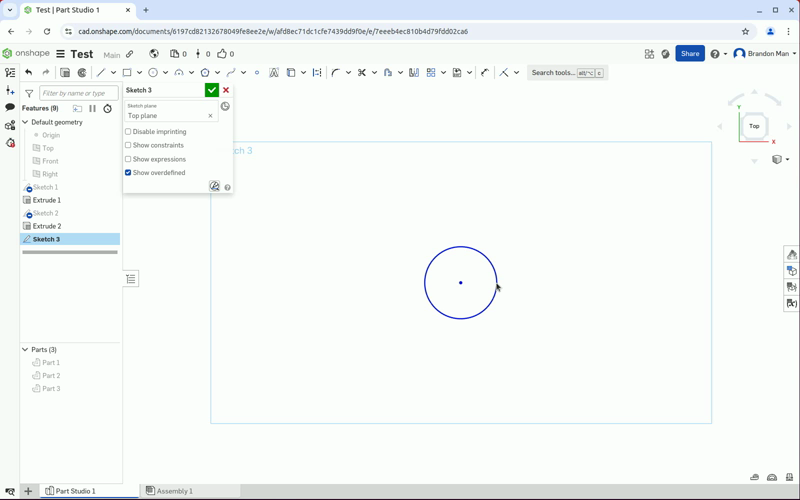
key_down(shift)
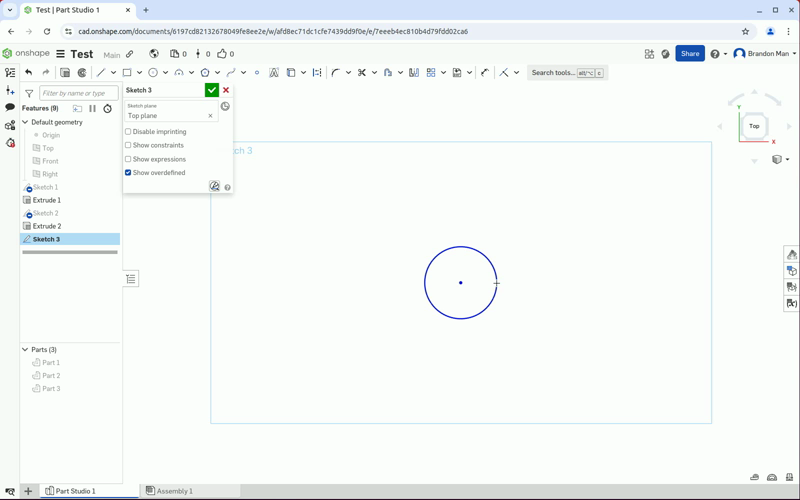
mouse_move(460, 282)
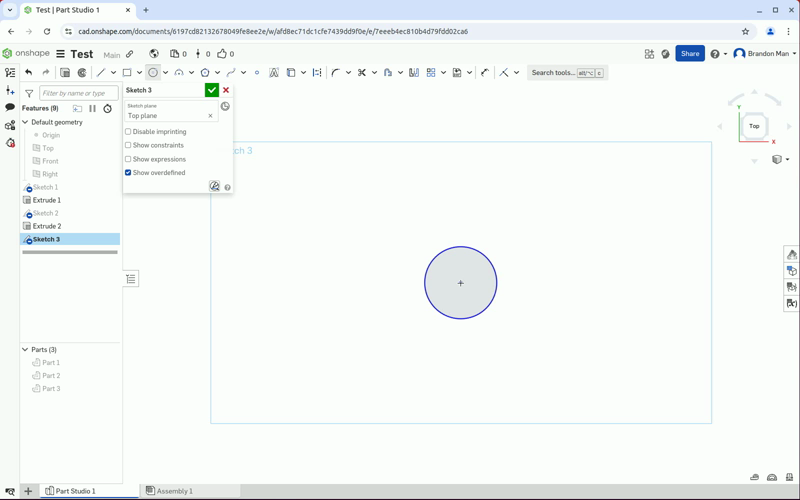
click(460, 282)
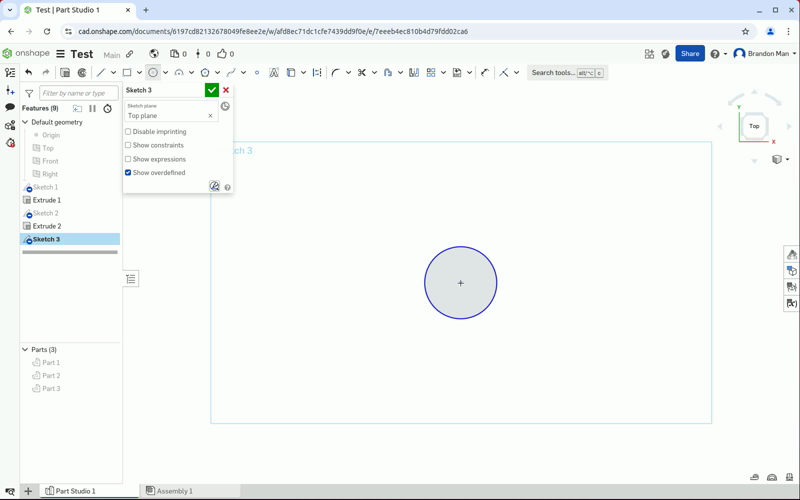
key_up(shift)
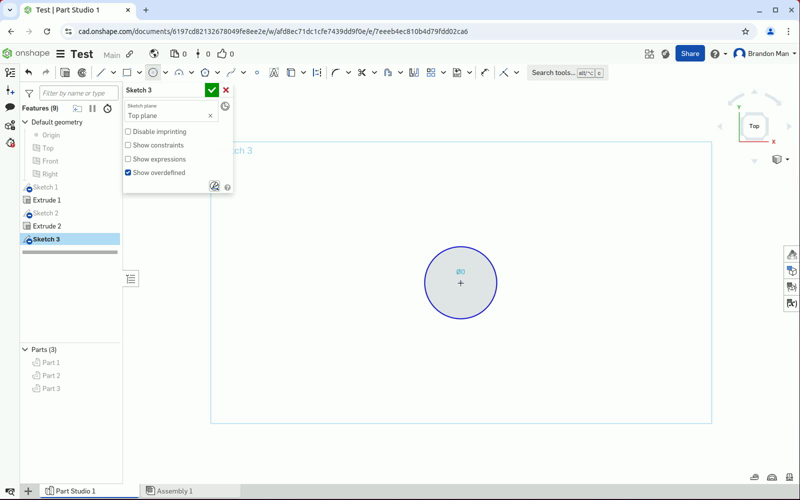
mouse_move(488, 282)
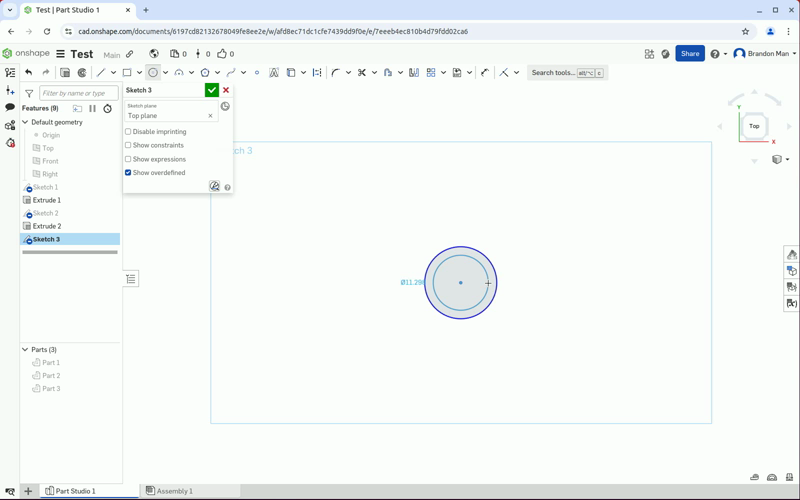
click(488, 282)
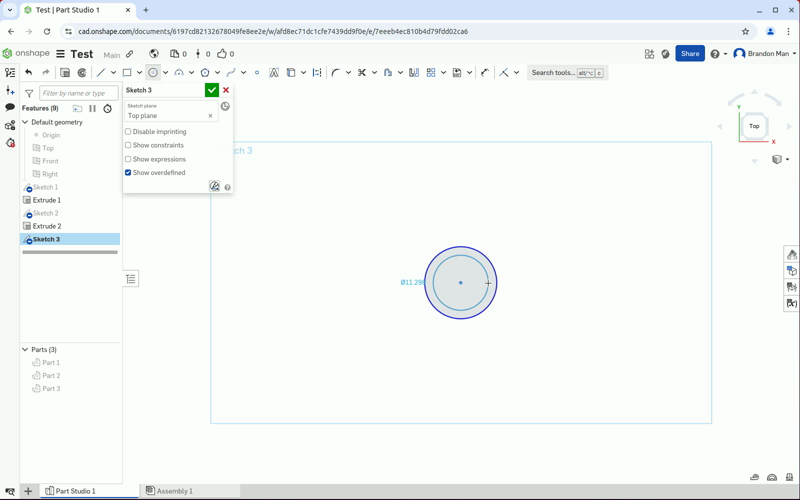
key(esc)
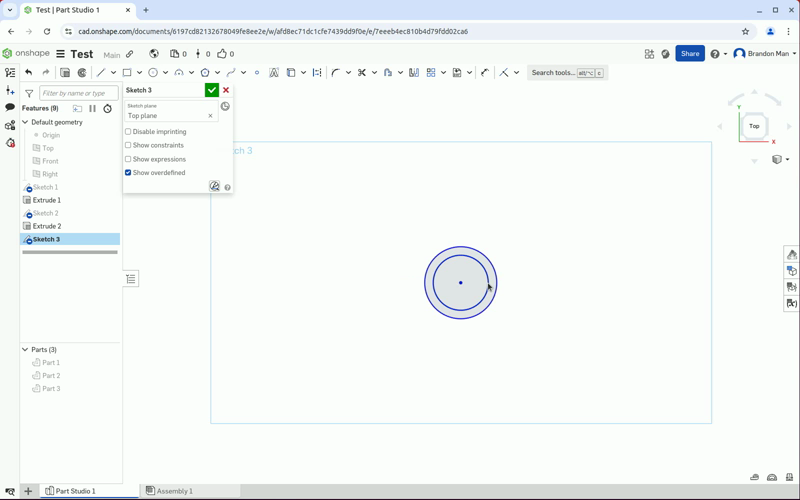
mouse_move(466, 311)
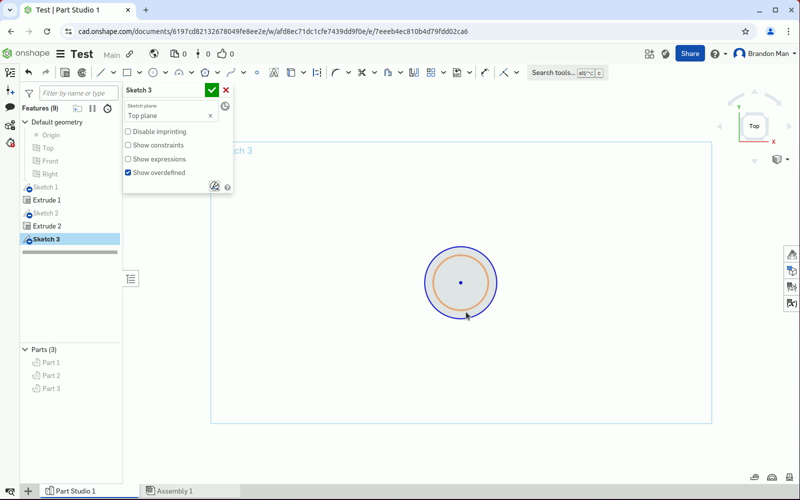
scroll(6)
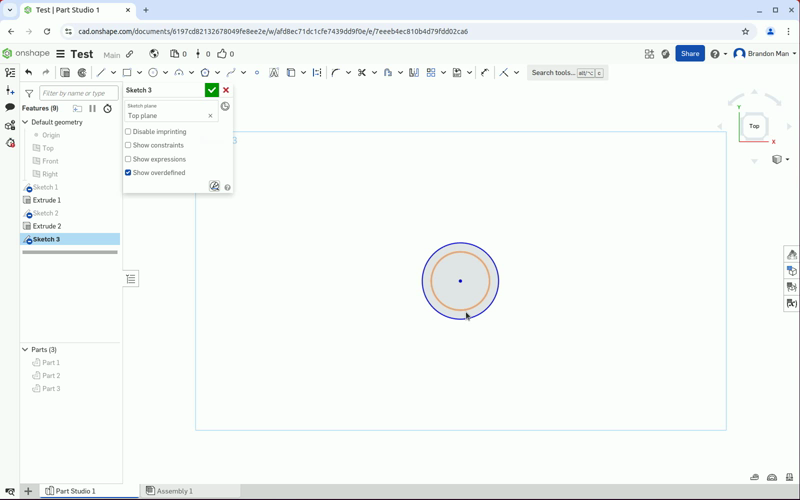
scroll(6)
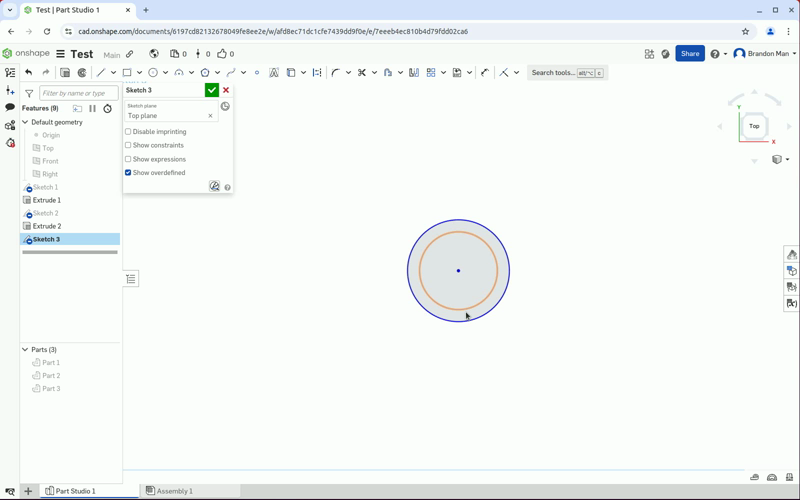
scroll(6)
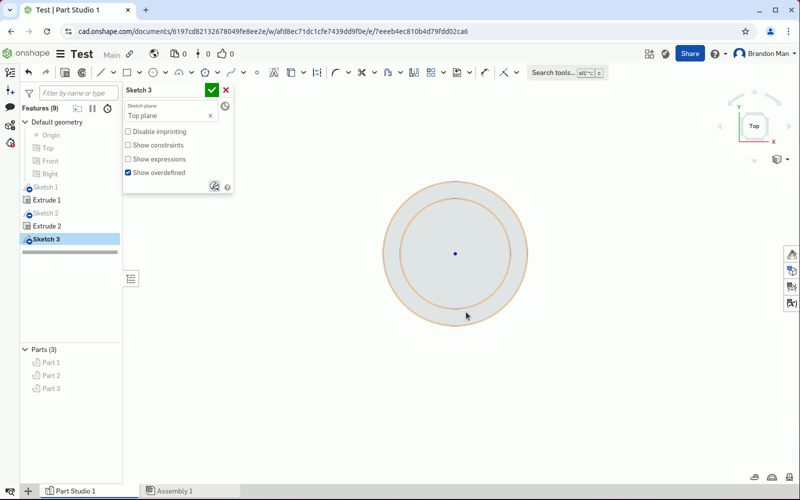
scroll(6)
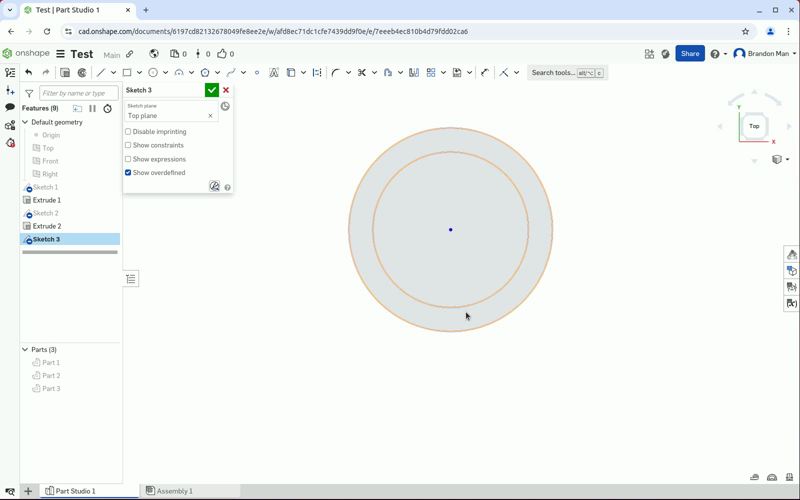
scroll(6)
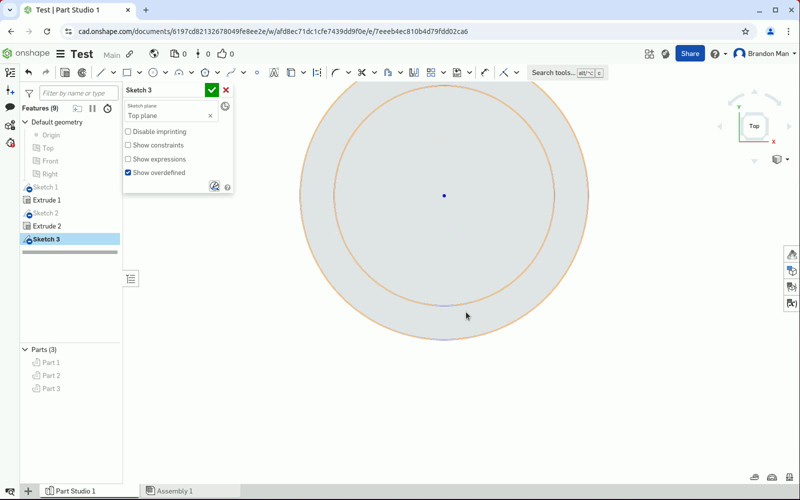
scroll(6)
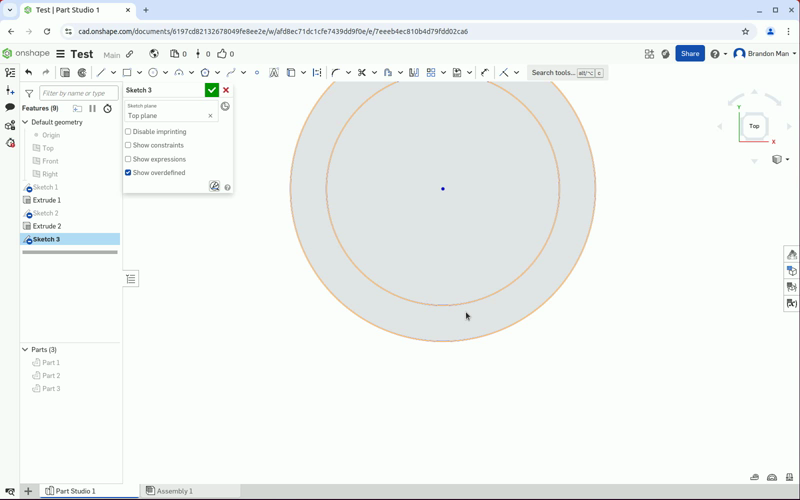
scroll(6)
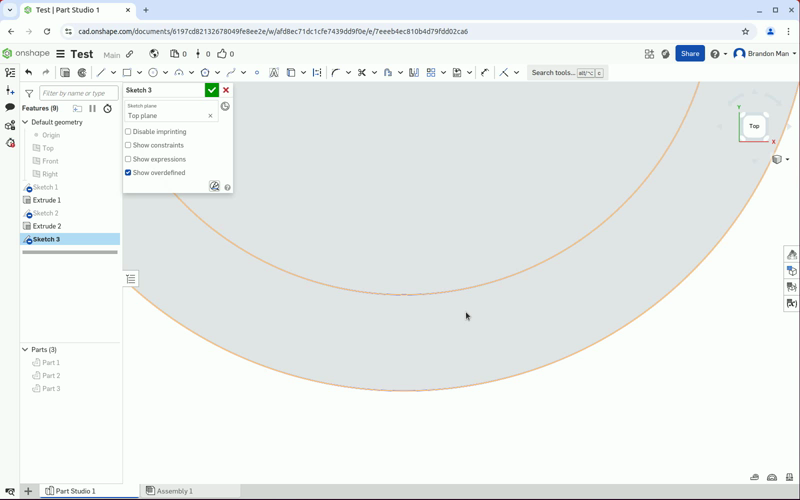
click(466, 311)
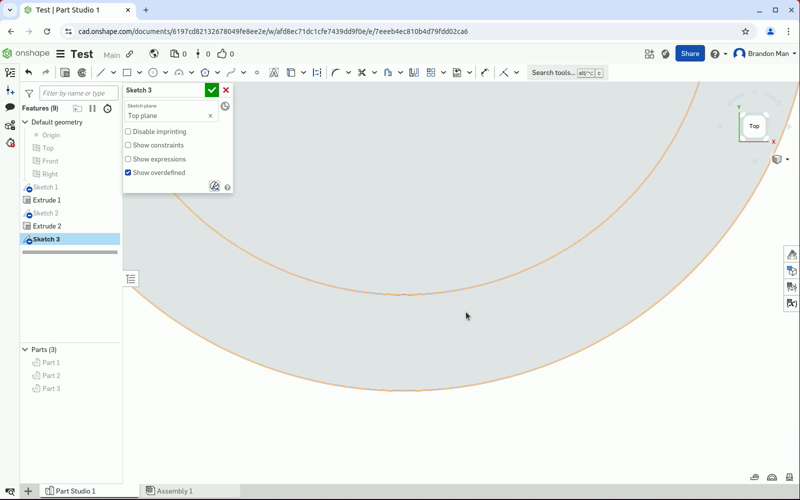
scroll(-6)
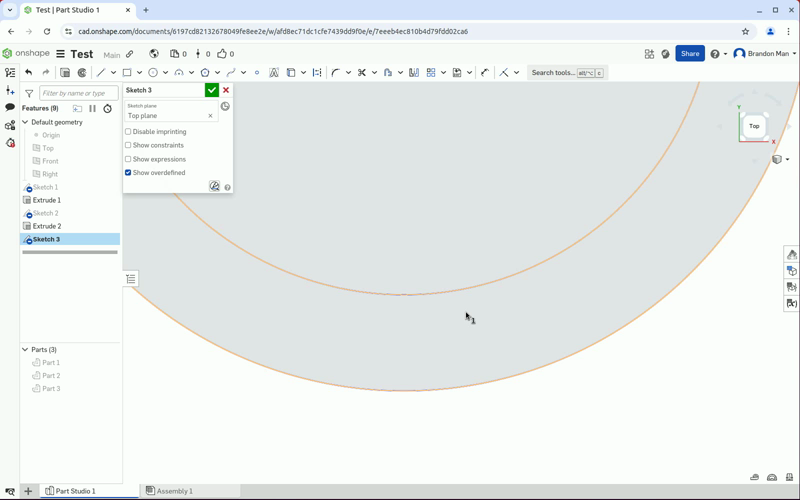
scroll(-6)
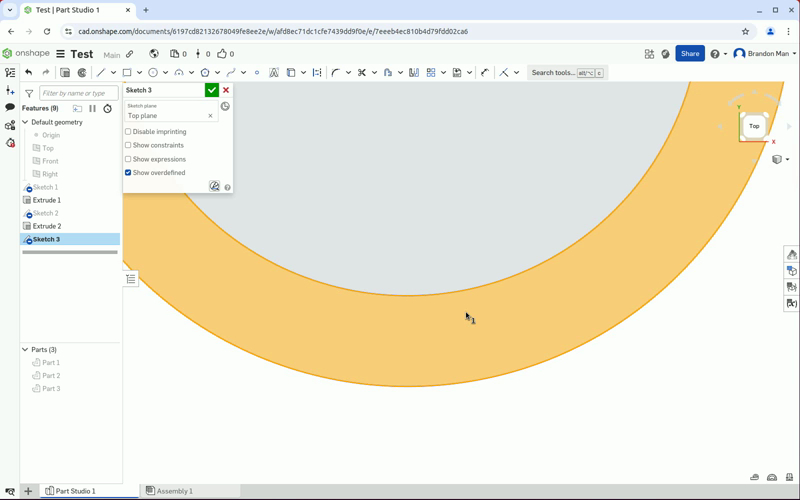
scroll(-6)
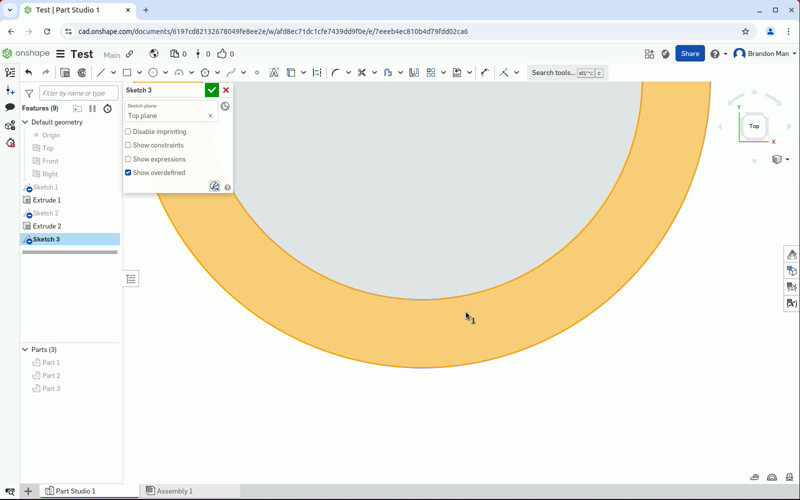
scroll(-6)
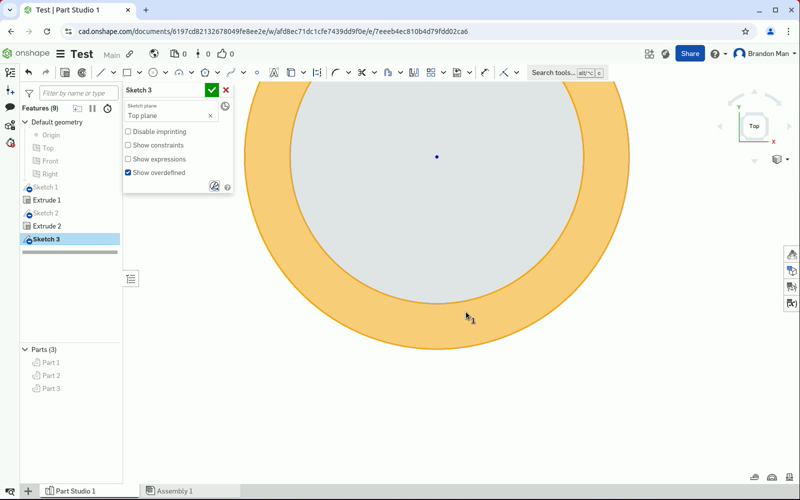
scroll(-6)
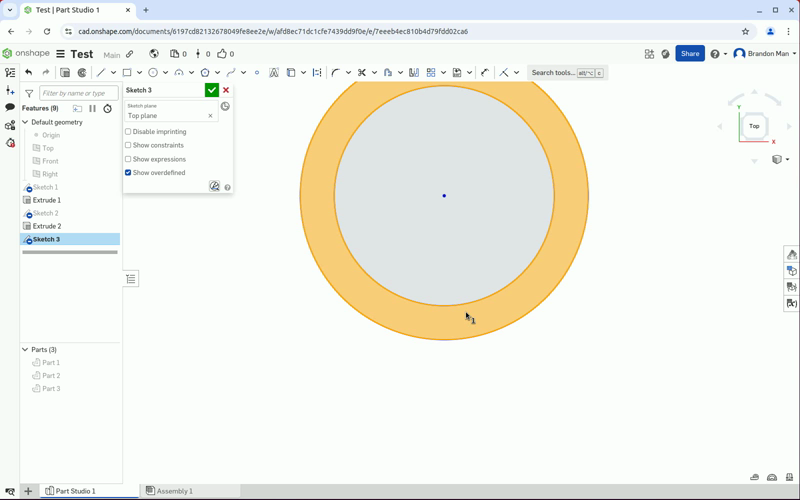
scroll(-6)
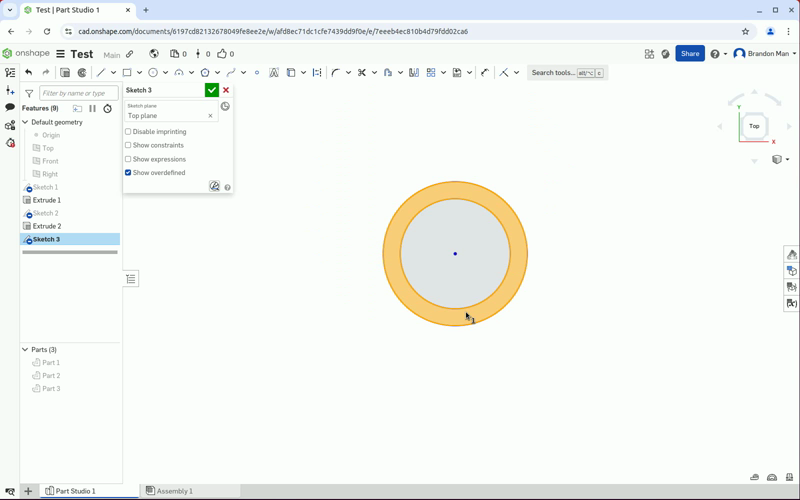
scroll(-6)
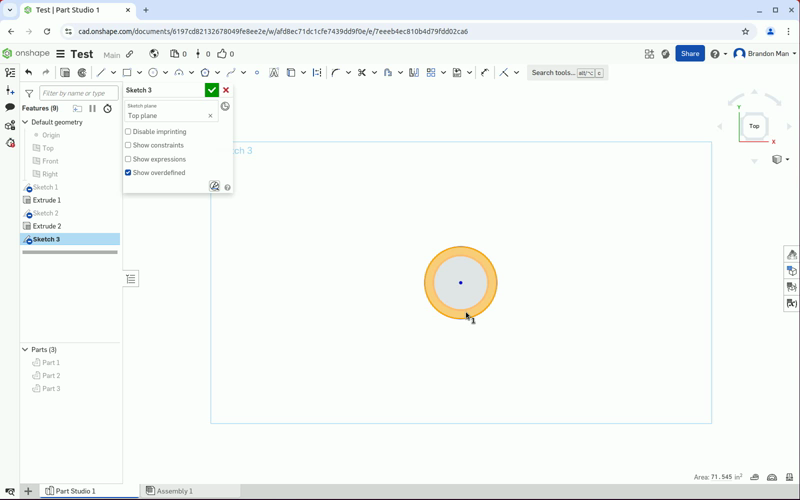
mouse_move(73, 352)
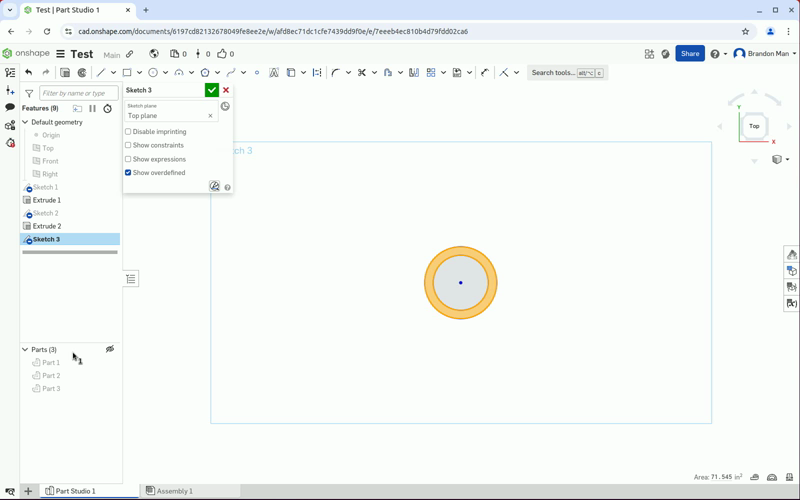
key(shift+y)
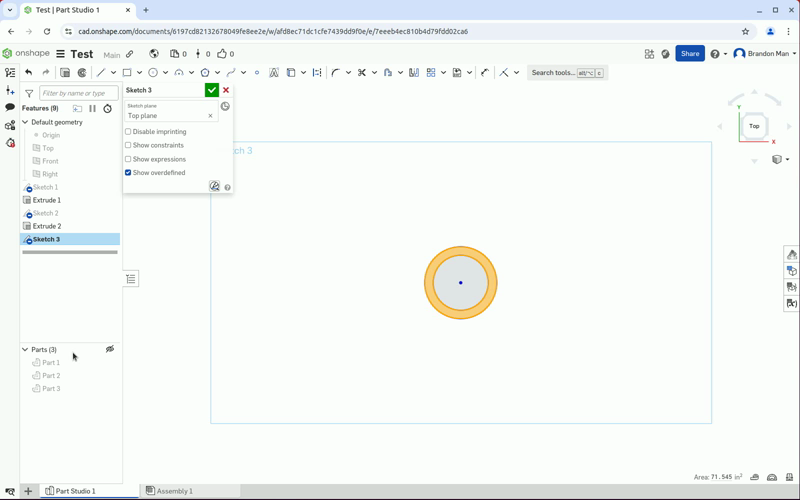
key(shift+e)
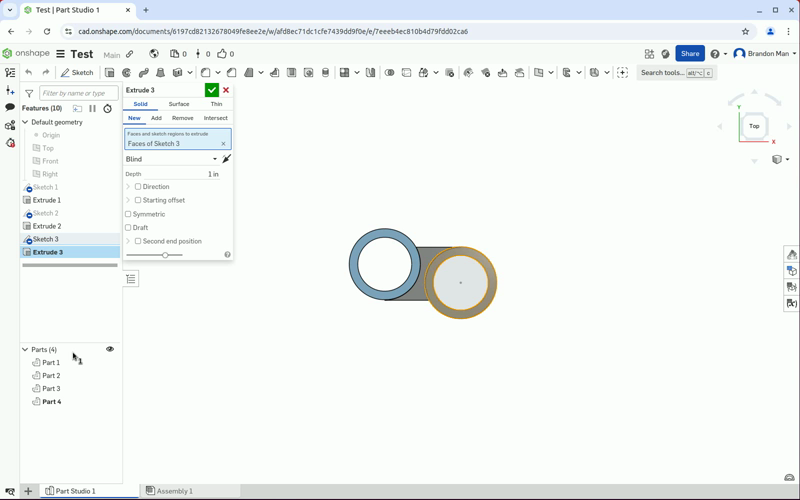
mouse_move(143, 106)
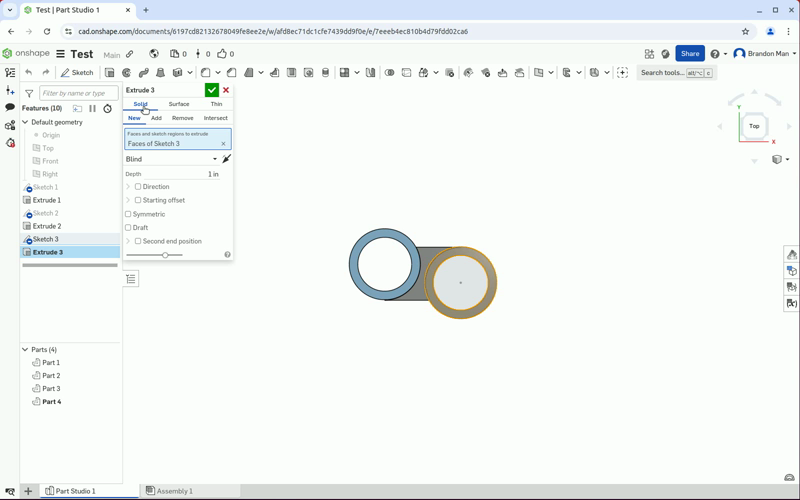
click(143, 106)
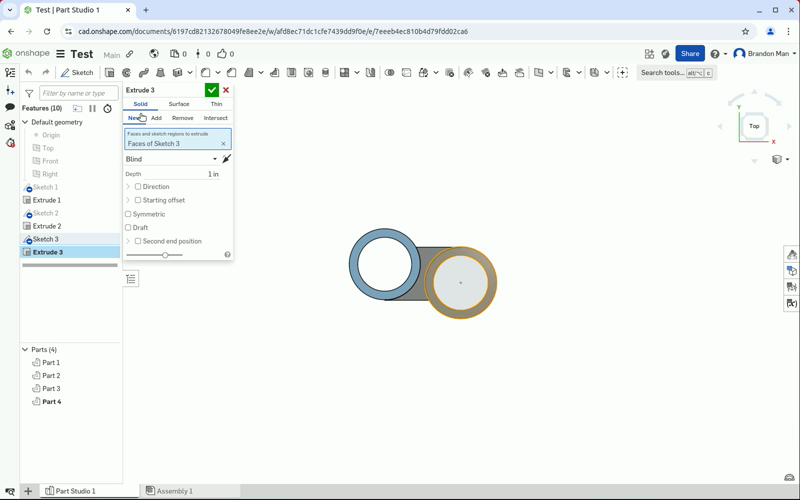
mouse_move(137, 120)
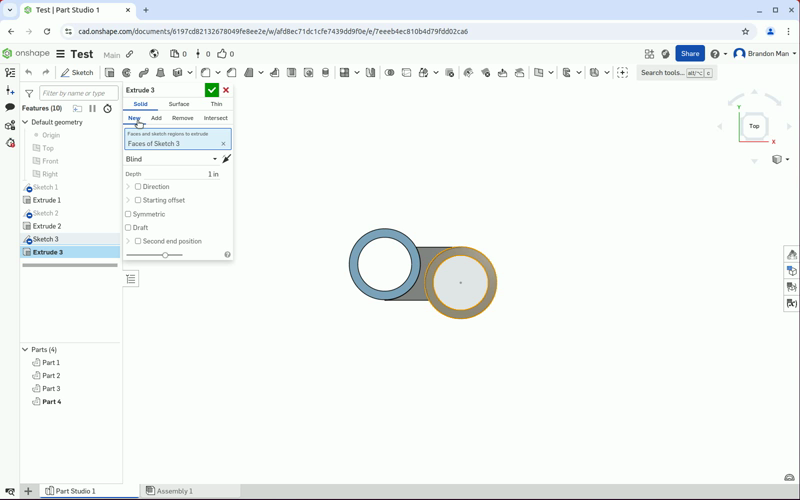
click(137, 120)
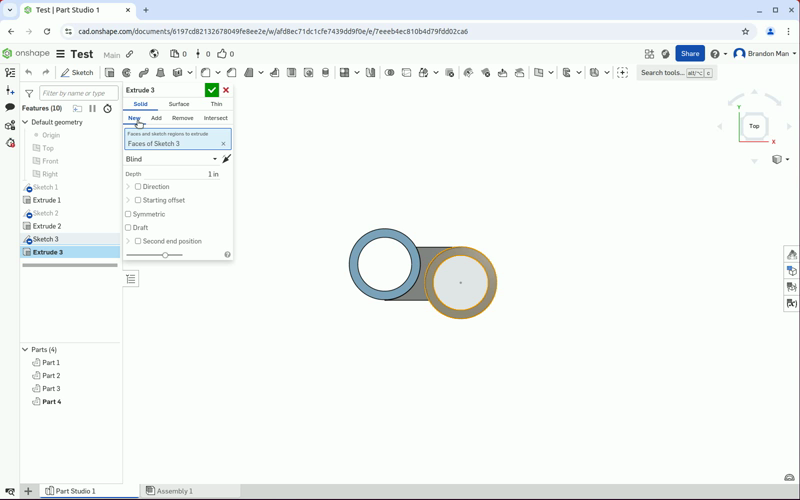
key(tab, 4)
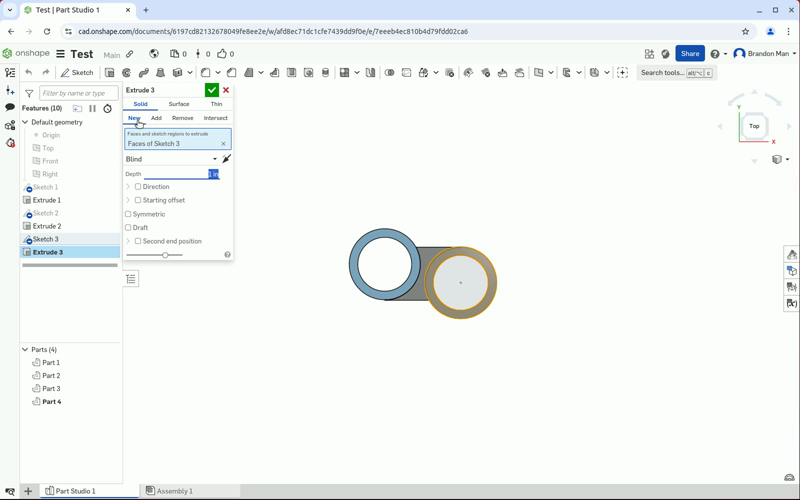
text(2.407)
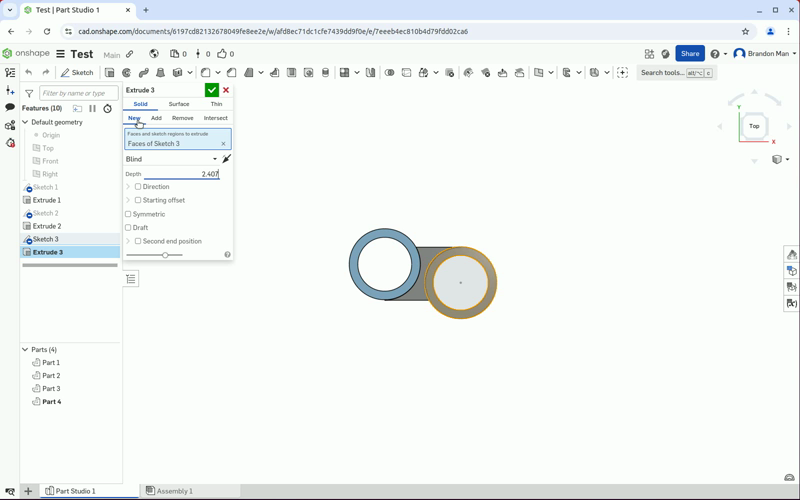
key(enter)
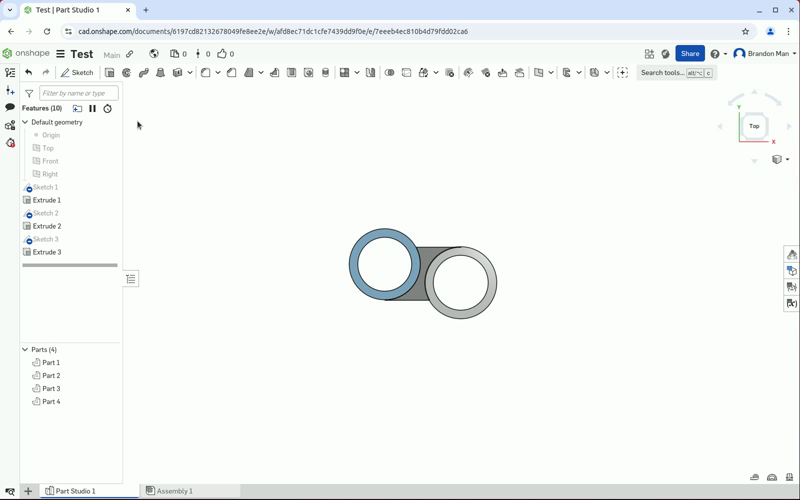
key(shift+h)
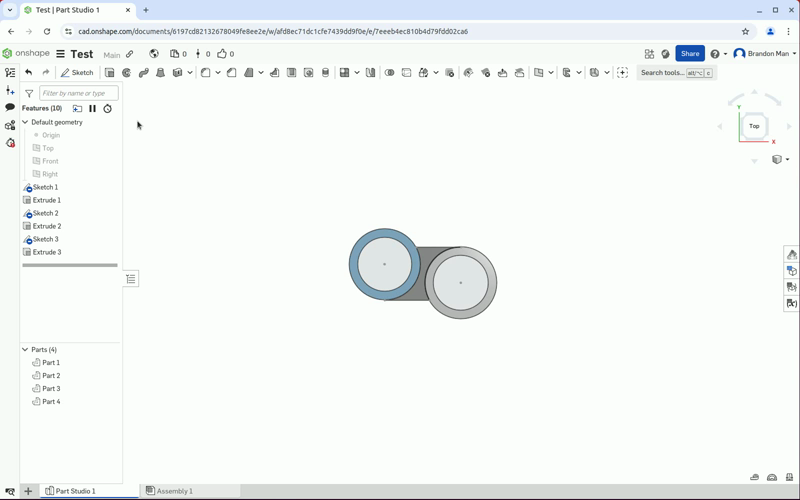
key(shift+h)
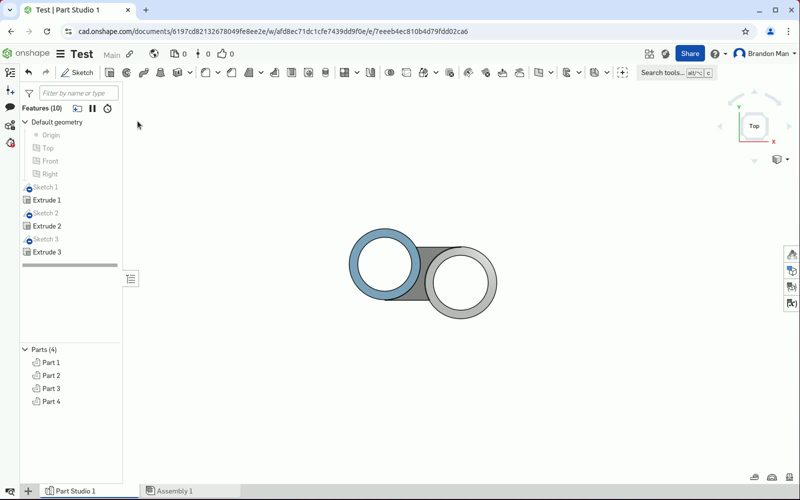
mouse_move(73, 189)
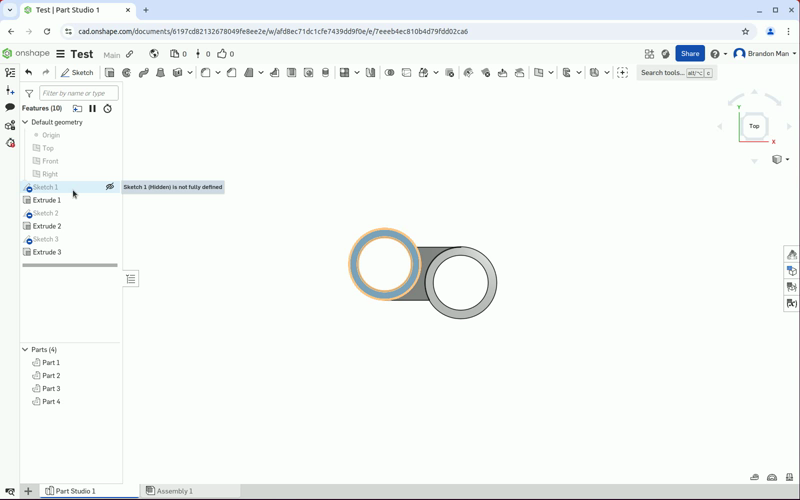
click(73, 189)
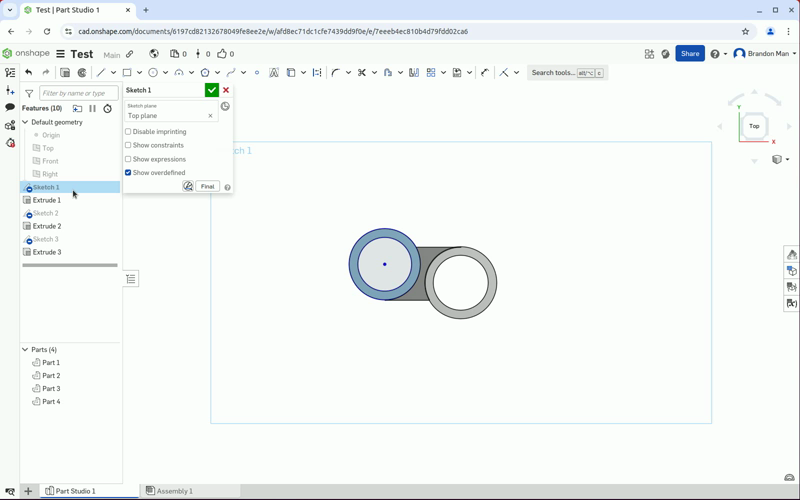
mouse_move(229, 92)
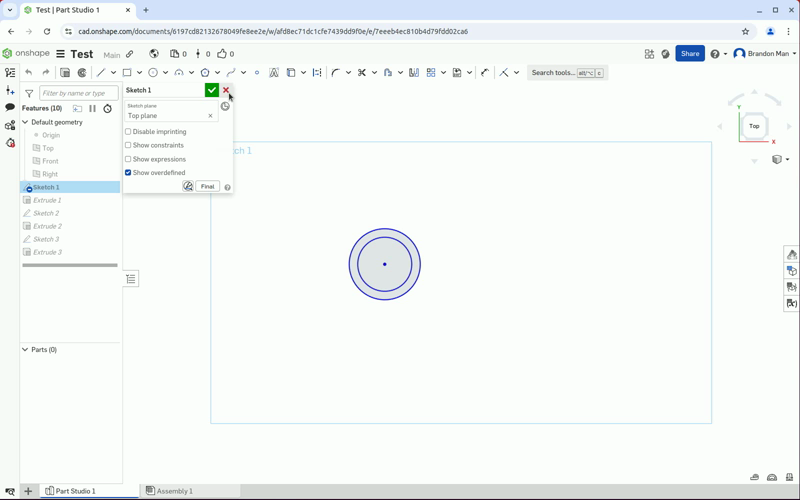
click(229, 92)
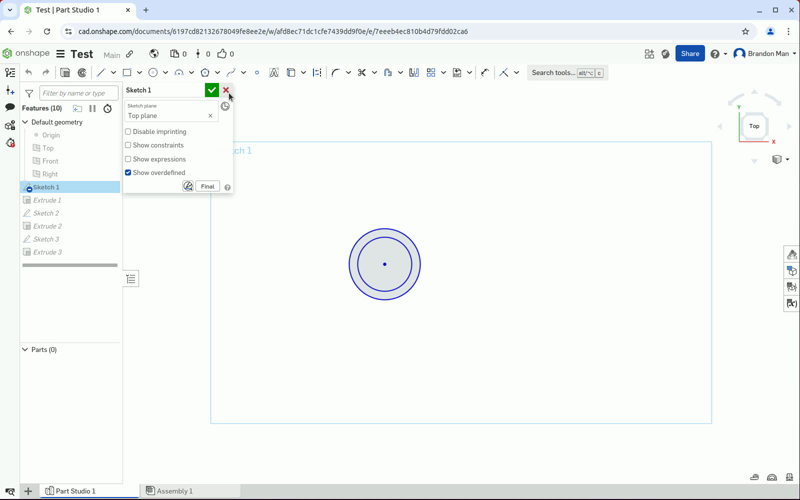
key(shift+s)
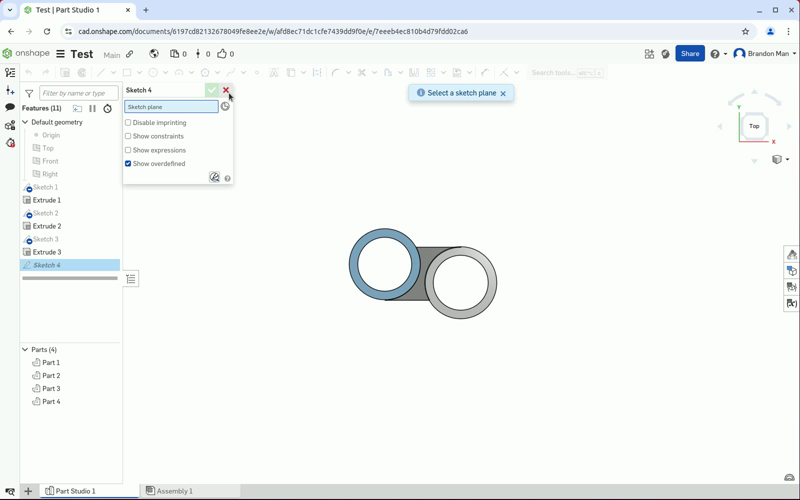
mouse_move(73, 150)
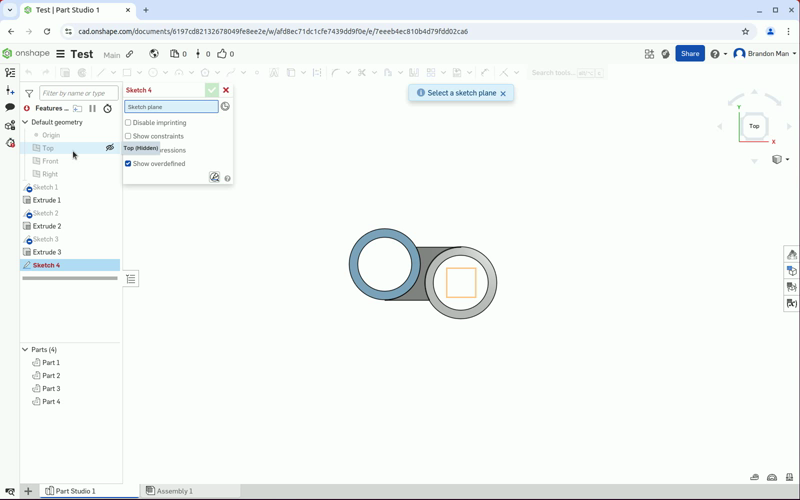
click(73, 150)
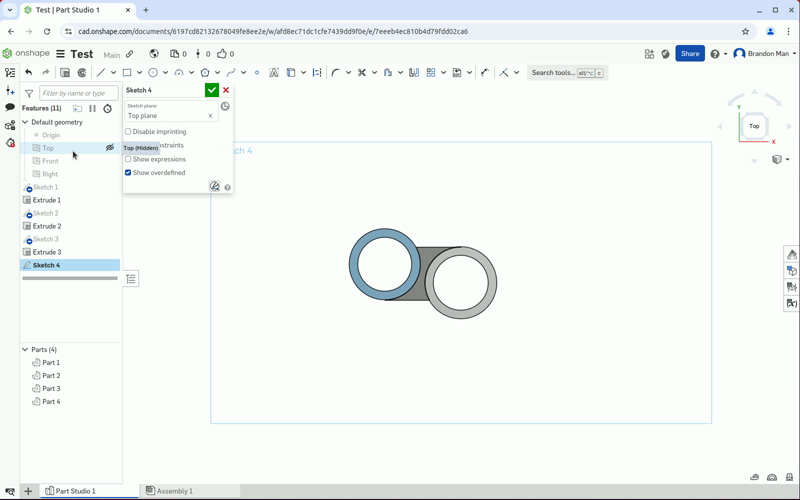
mouse_move(73, 352)
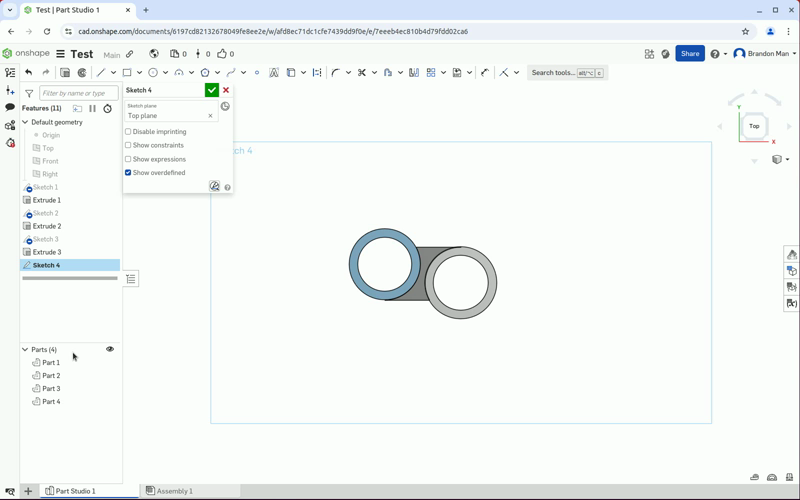
key(y)
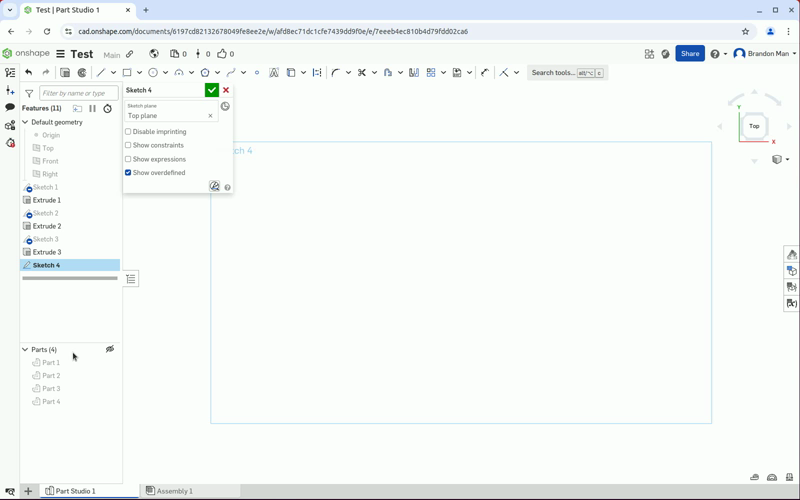
key(l)
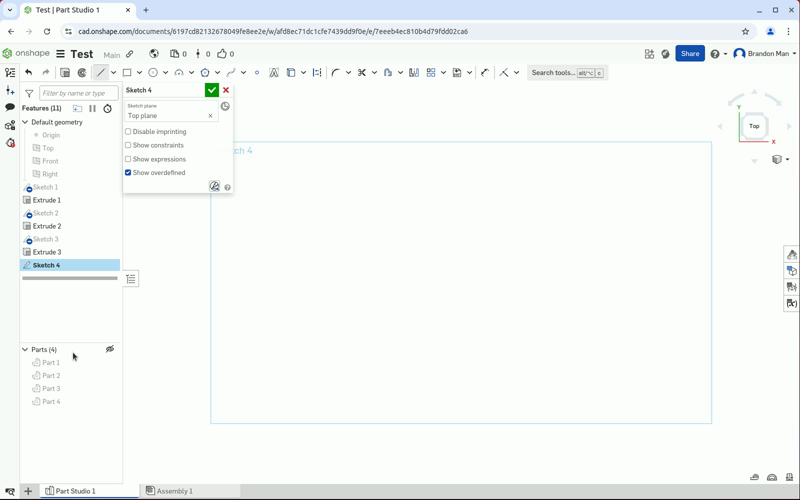
key_down(shift)
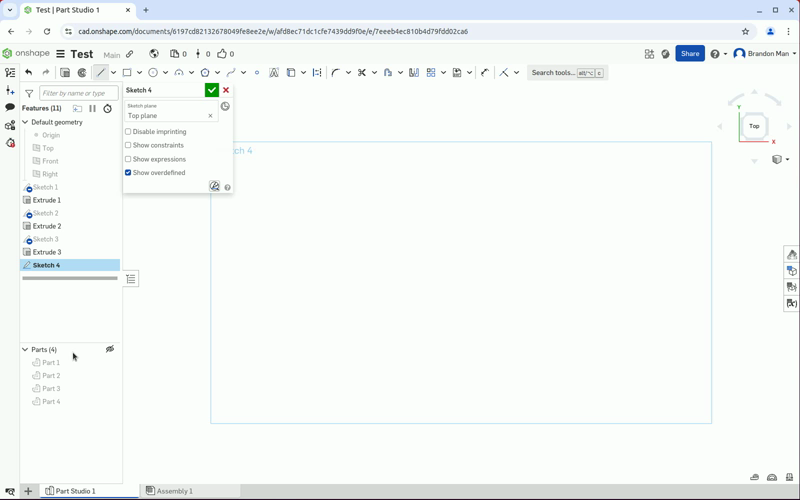
mouse_move(460, 319)
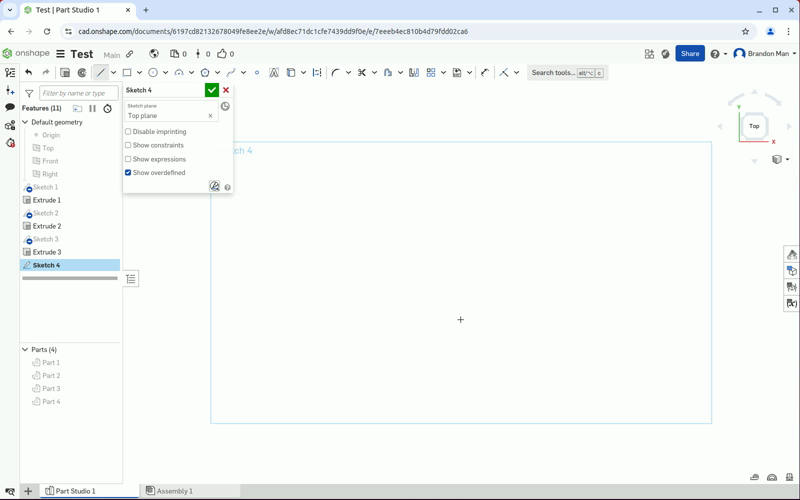
click(460, 319)
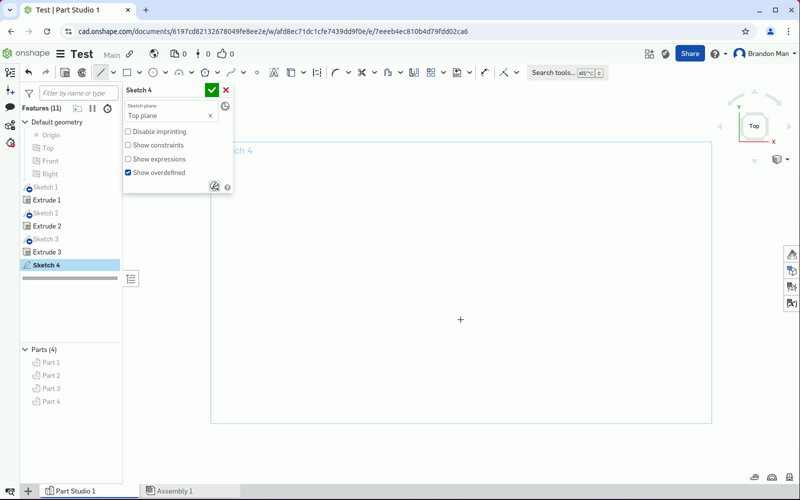
key_up(shift)
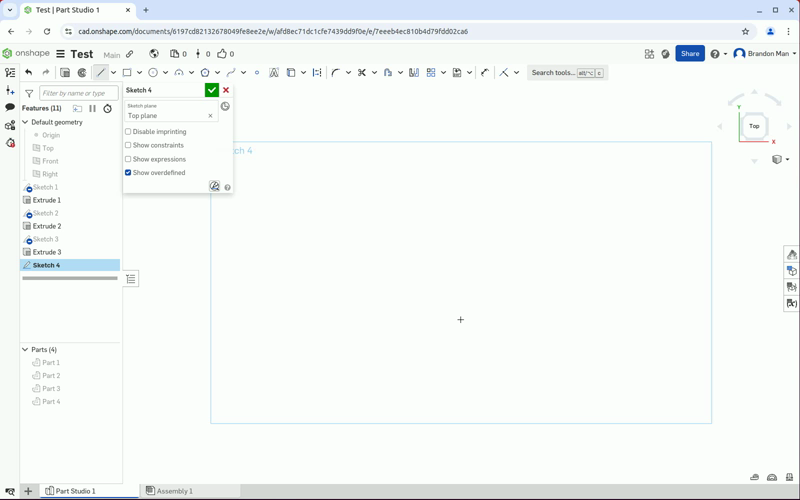
key_down(shift)
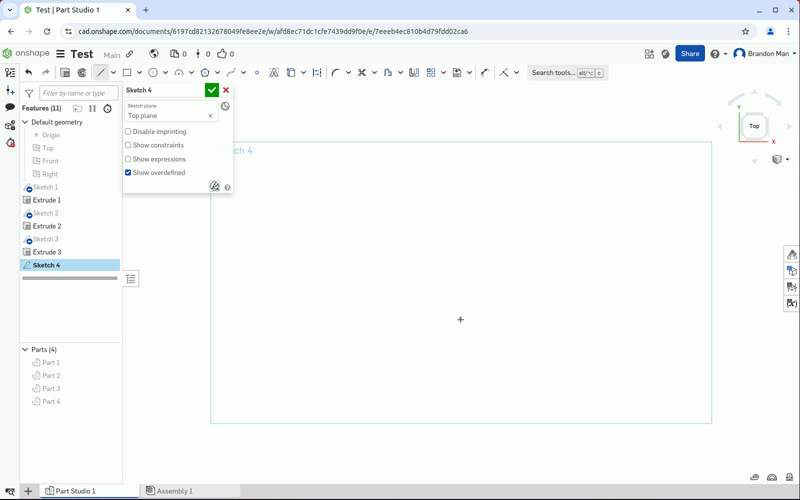
mouse_move(490, 319)
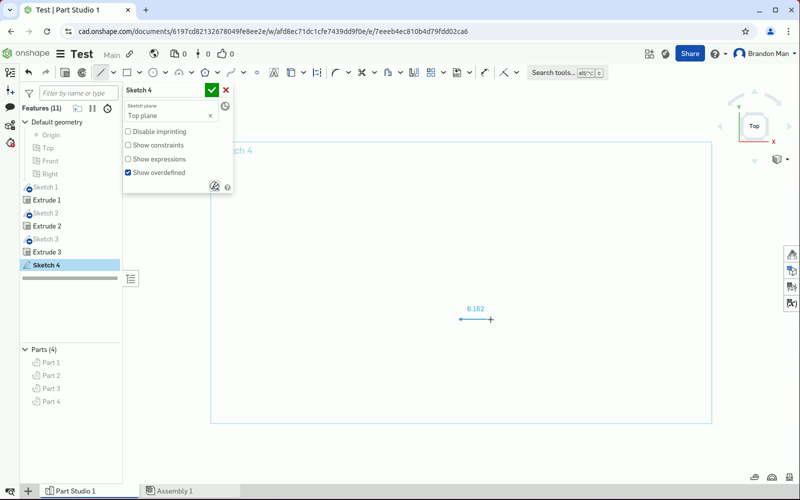
mouse_move(505, 319)
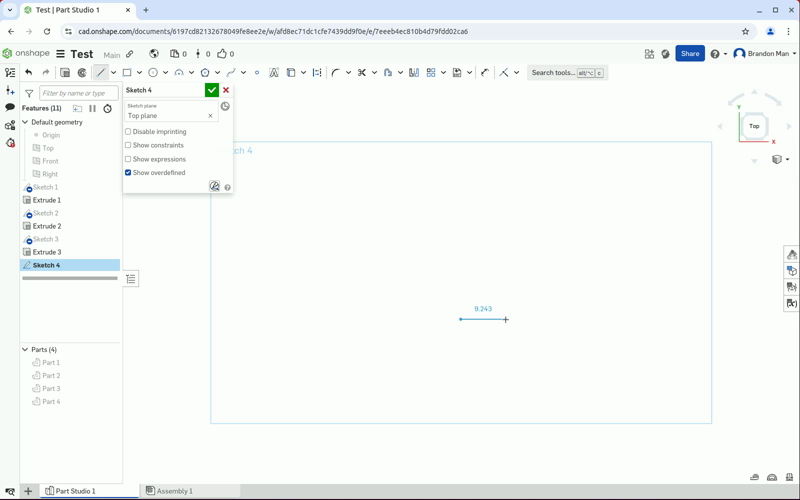
click(505, 319)
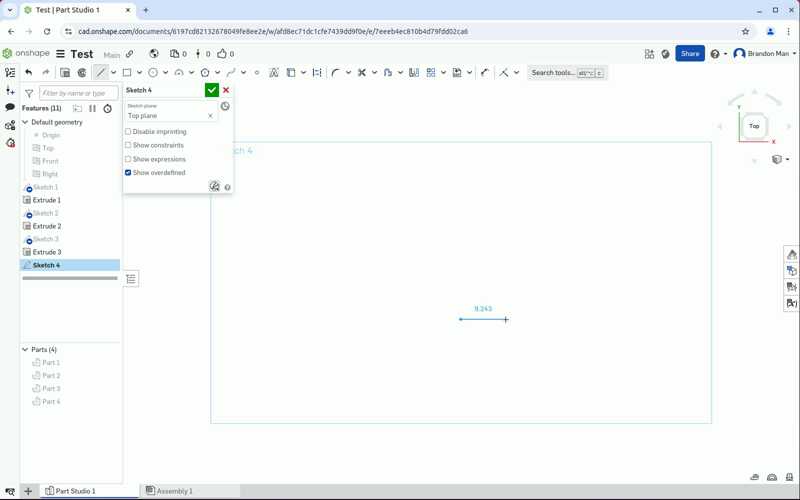
key_up(shift)
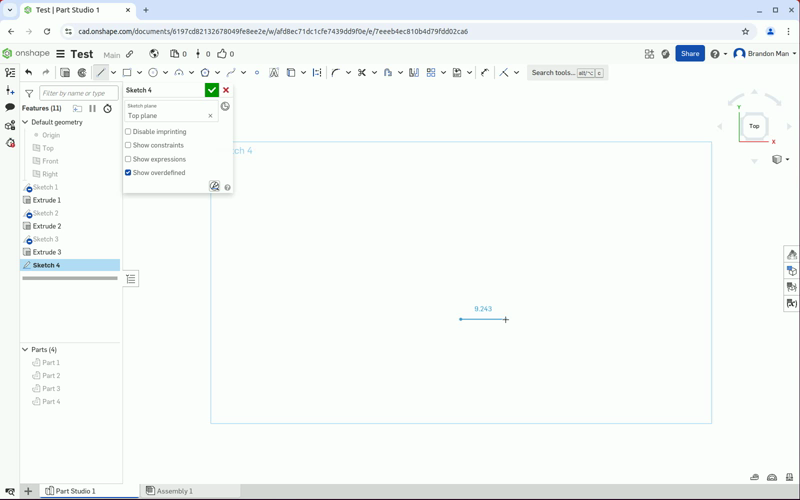
key(esc)
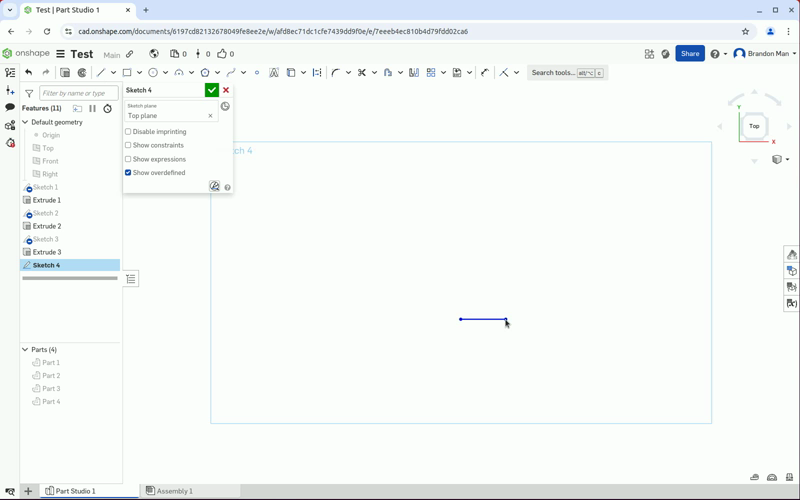
key(a)
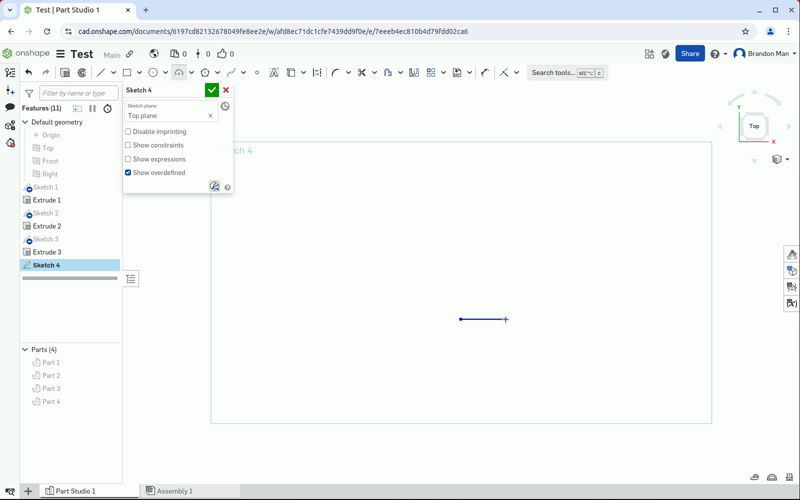
mouse_move(505, 319)
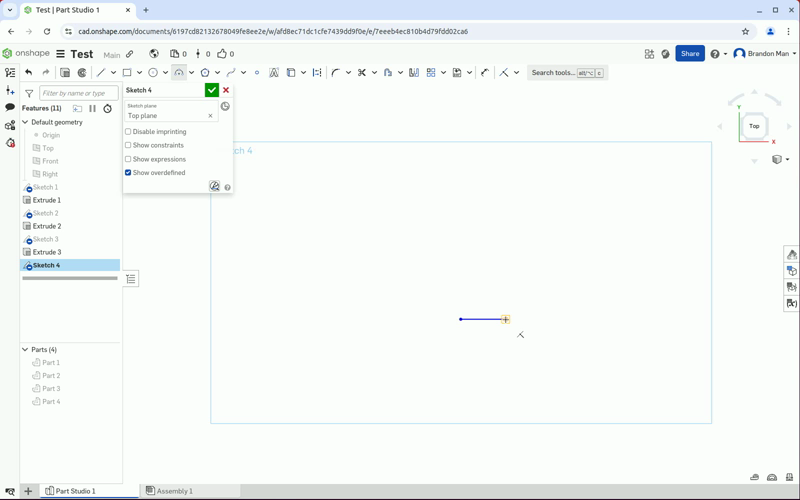
click(505, 319)
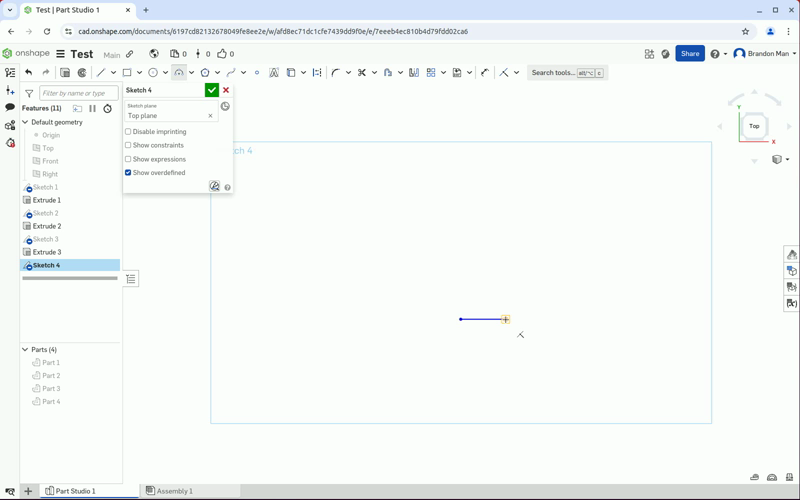
key_down(shift)
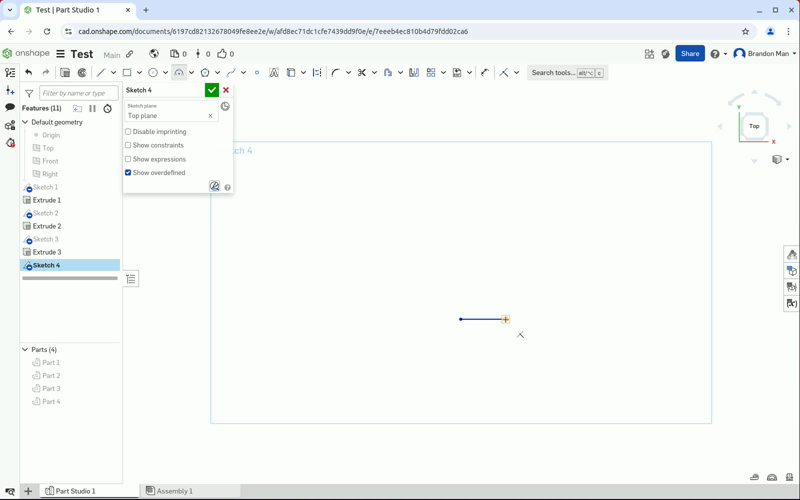
mouse_move(537, 266)
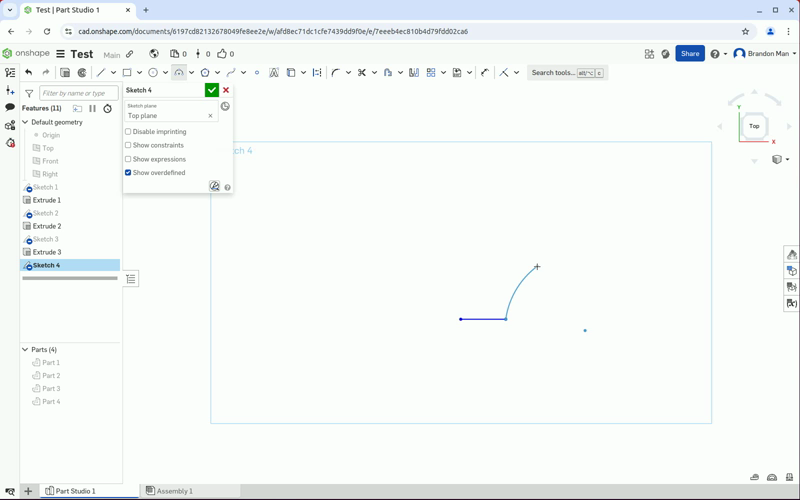
click(537, 266)
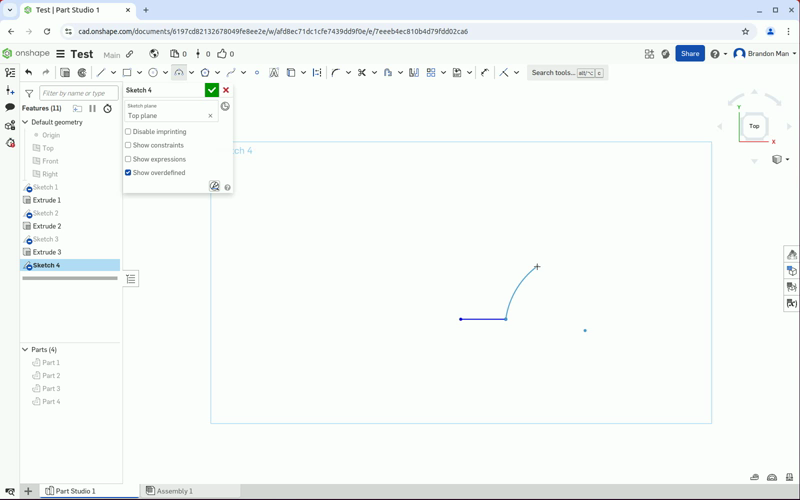
mouse_move(506, 283)
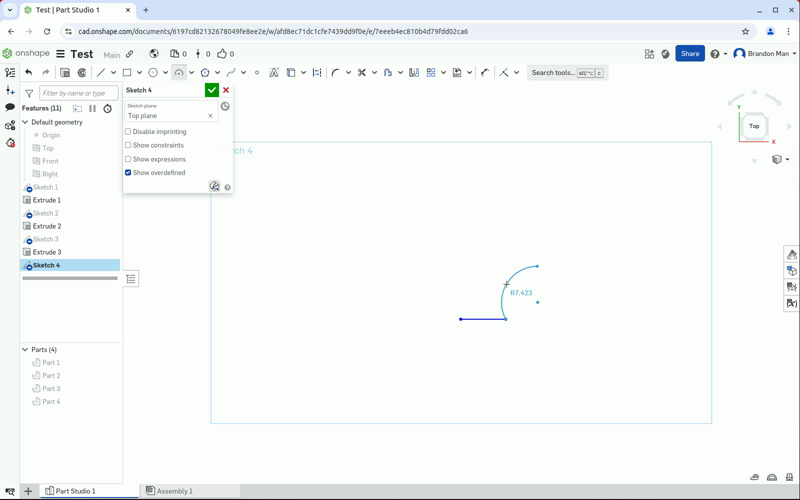
click(506, 283)
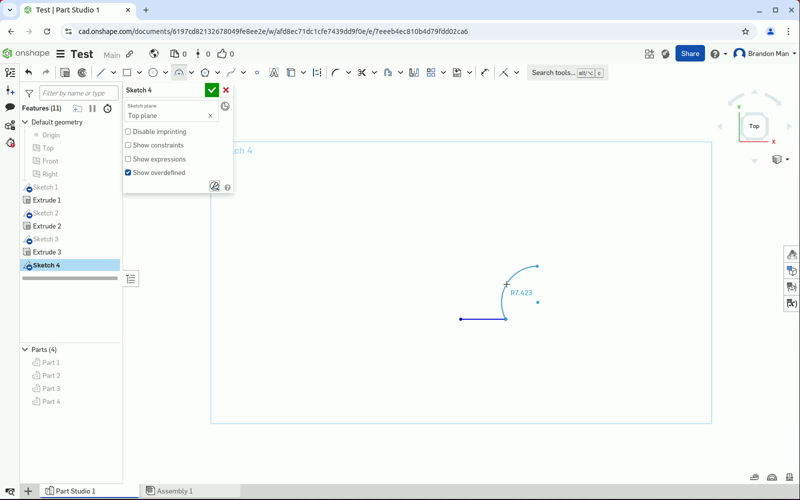
key_up(shift)
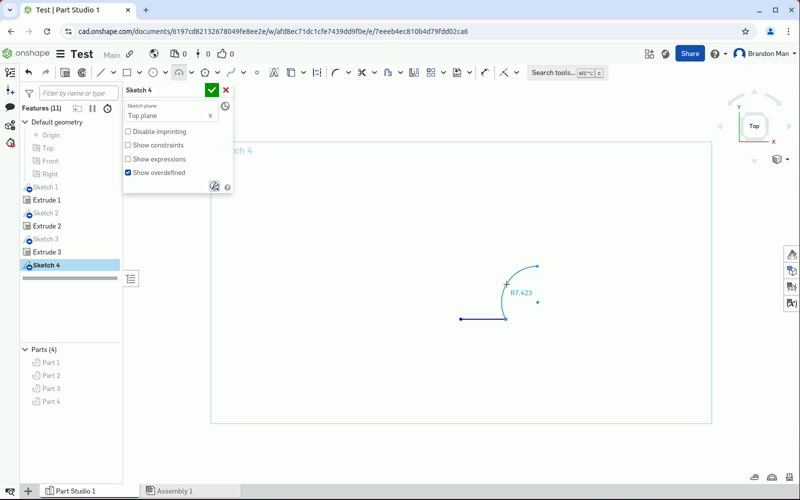
key(esc)
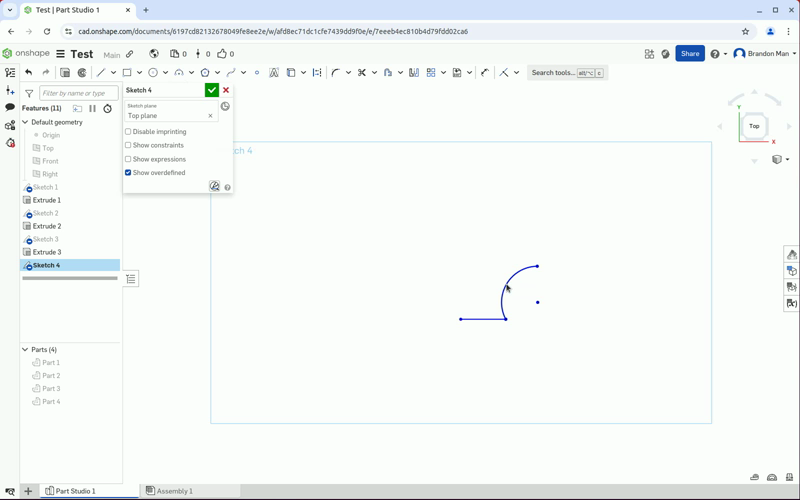
key(l)
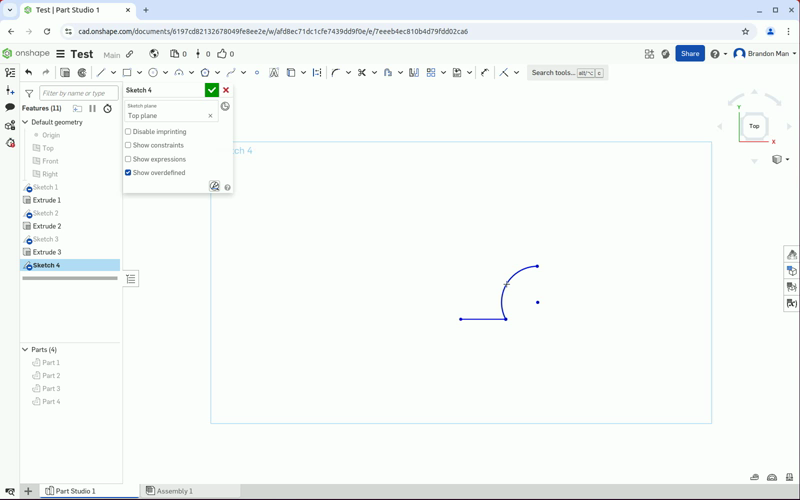
mouse_move(537, 266)
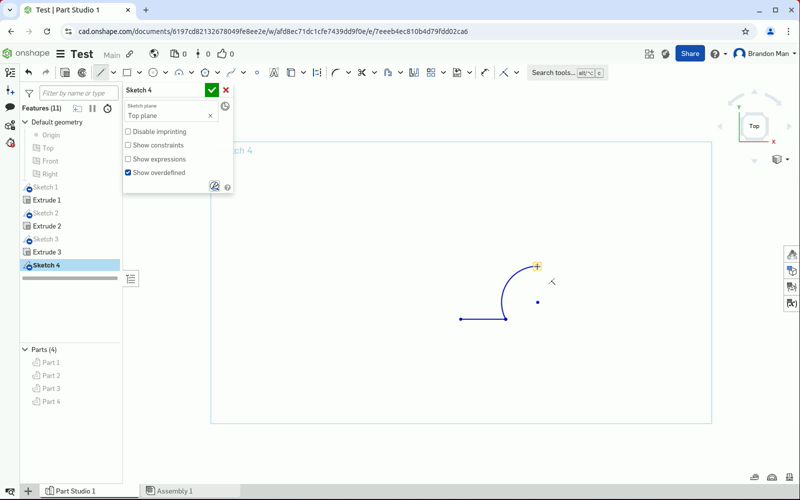
click(537, 266)
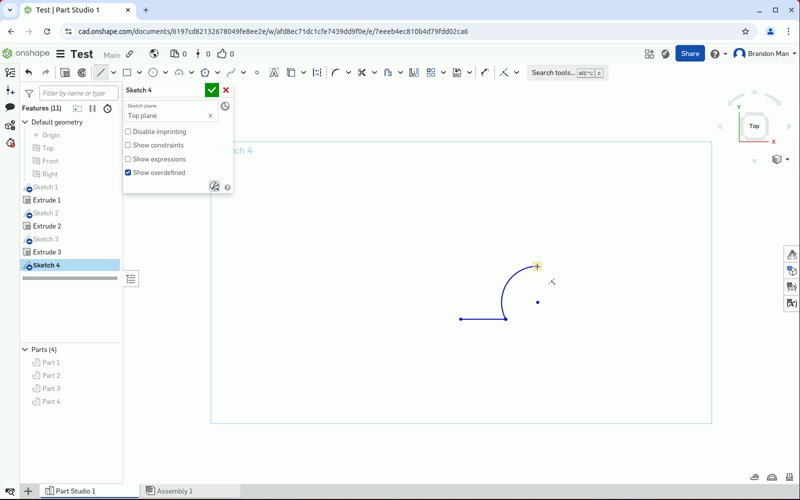
key_down(shift)
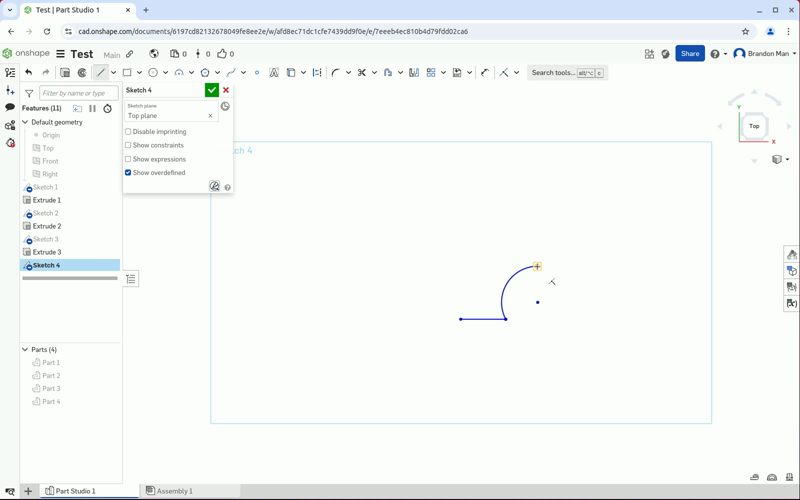
mouse_move(567, 266)
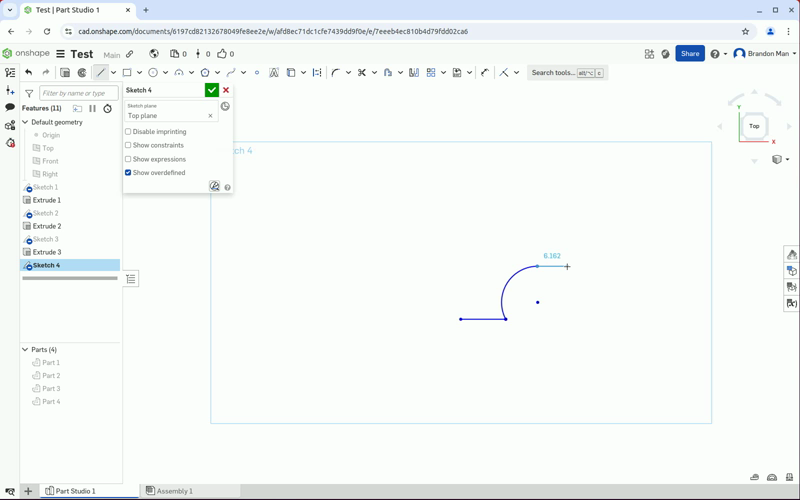
mouse_move(492, 266)
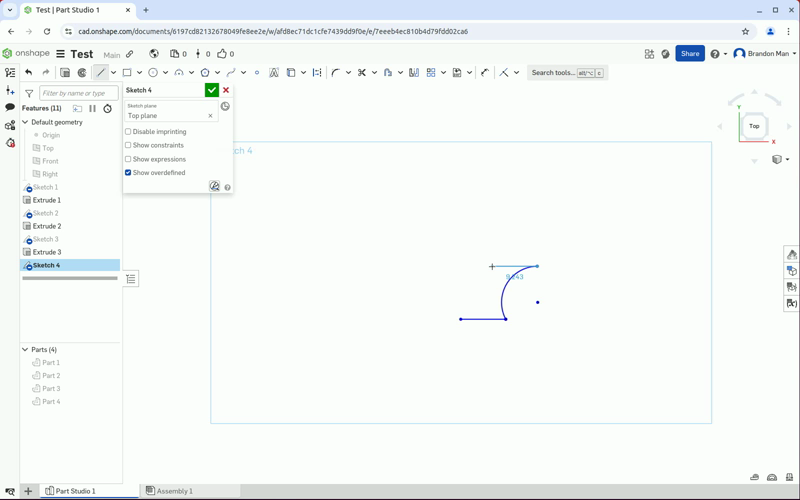
click(492, 266)
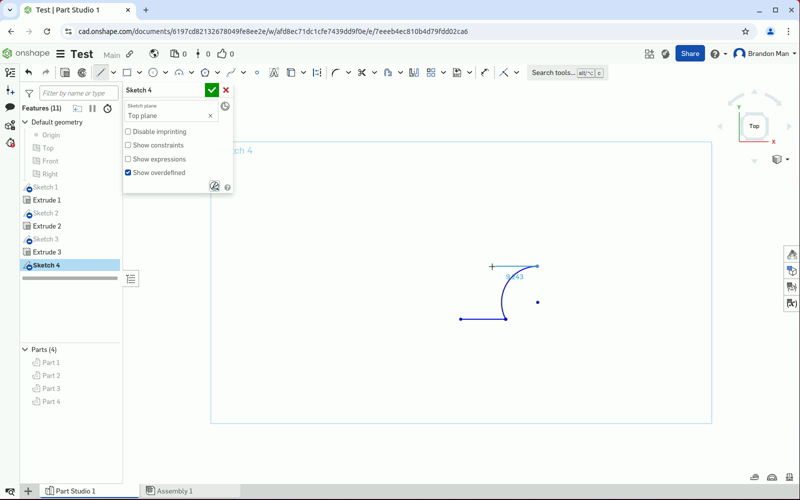
key_up(shift)
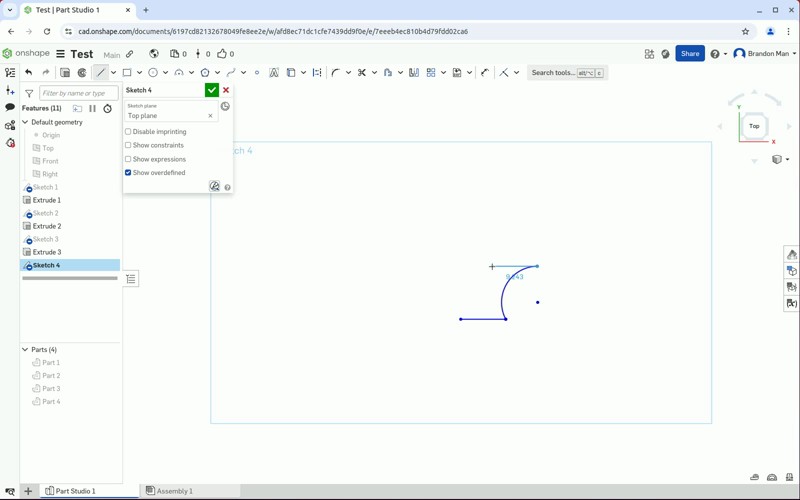
key(esc)
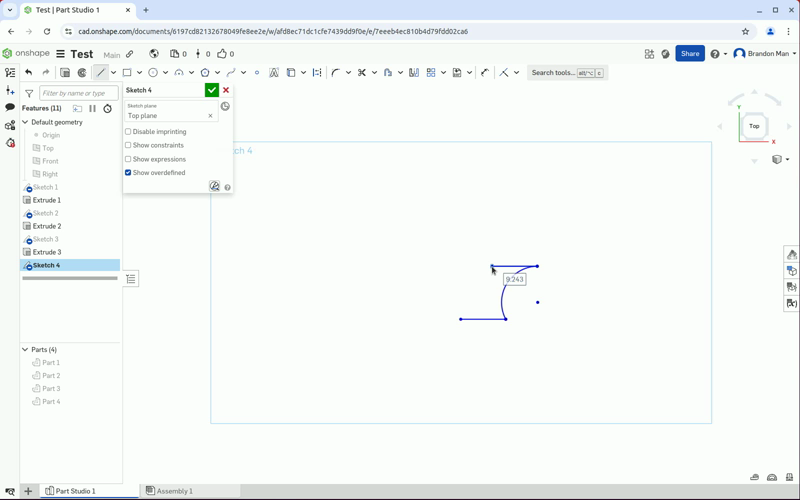
key(a)
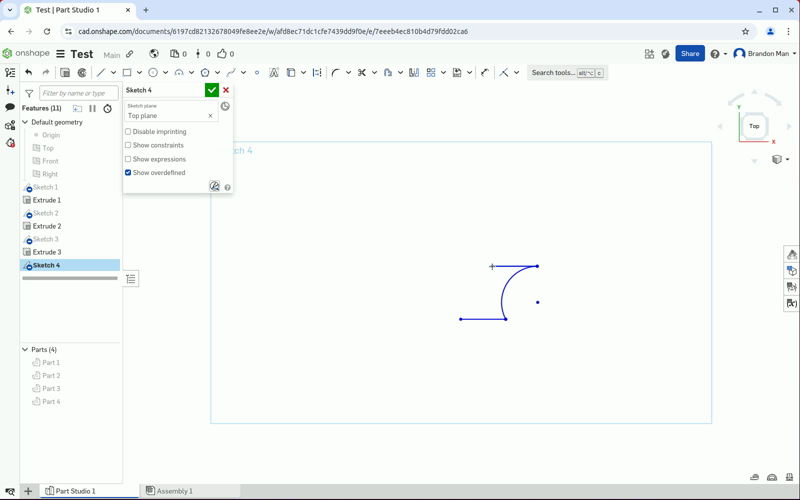
mouse_move(492, 266)
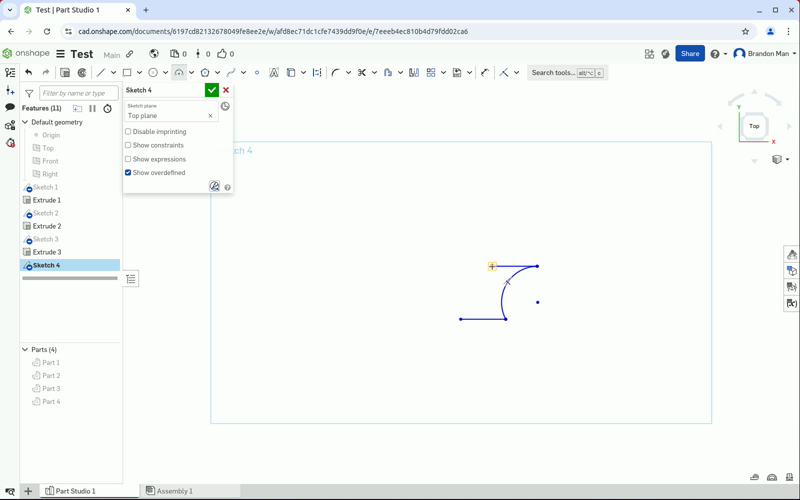
click(492, 266)
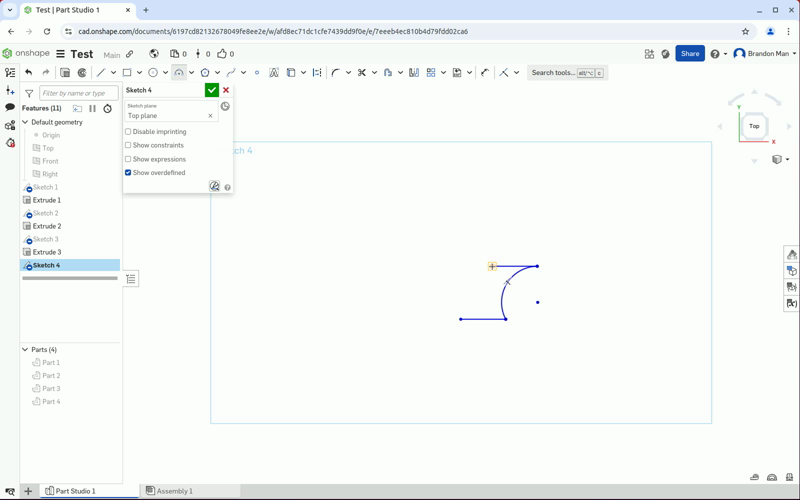
mouse_move(460, 319)
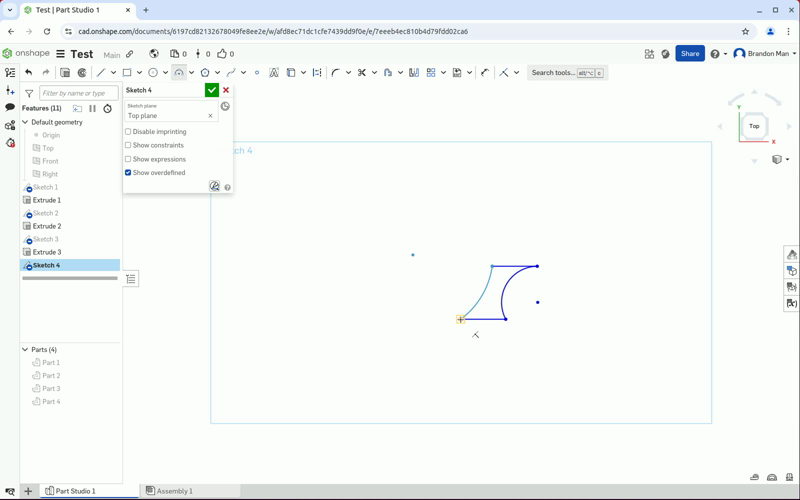
click(460, 319)
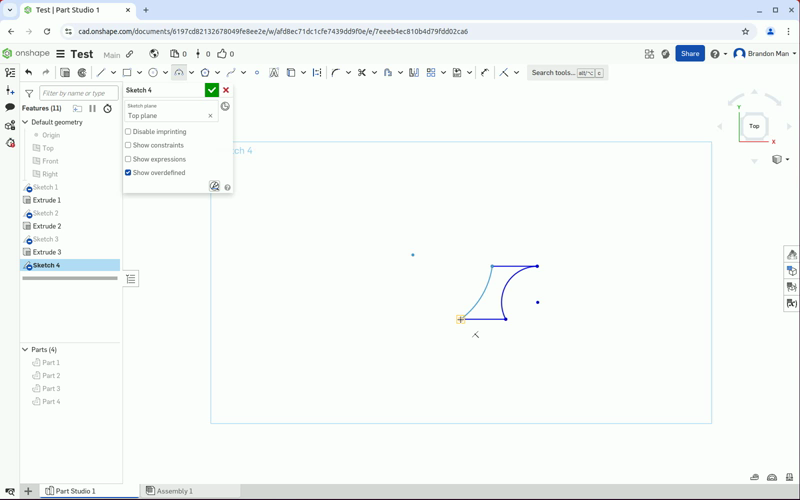
key_down(shift)
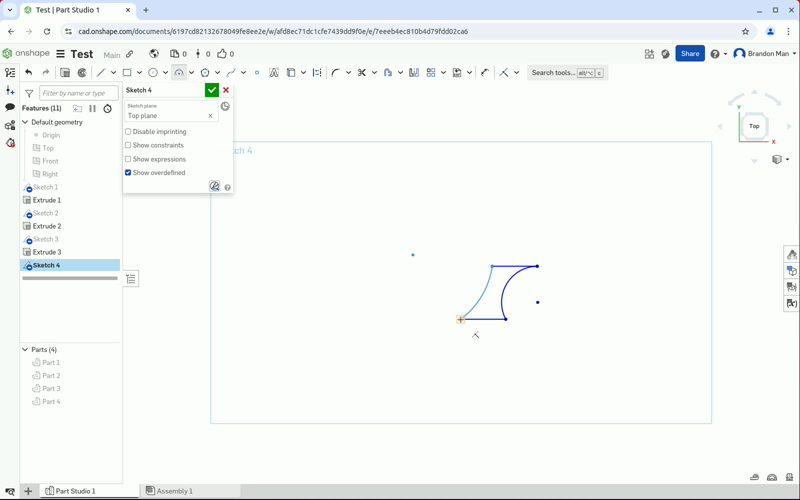
mouse_move(491, 301)
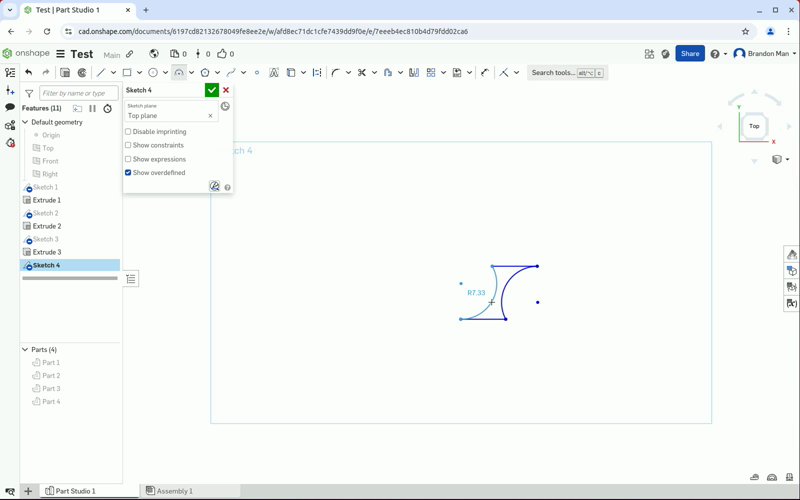
click(491, 301)
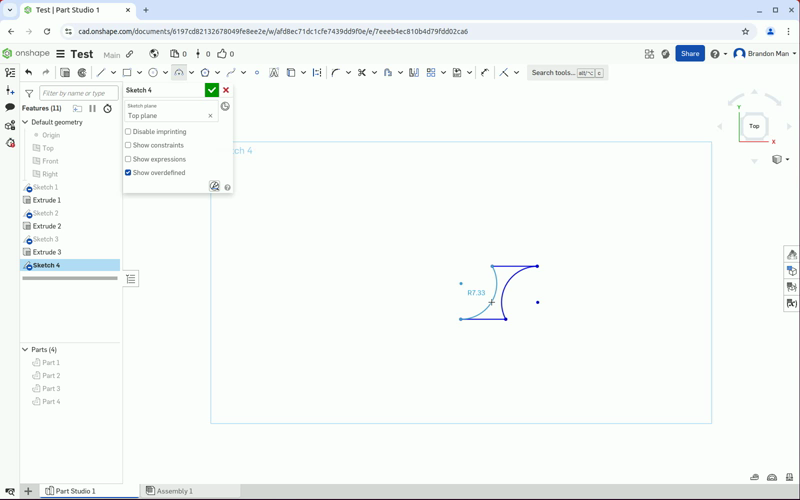
key_up(shift)
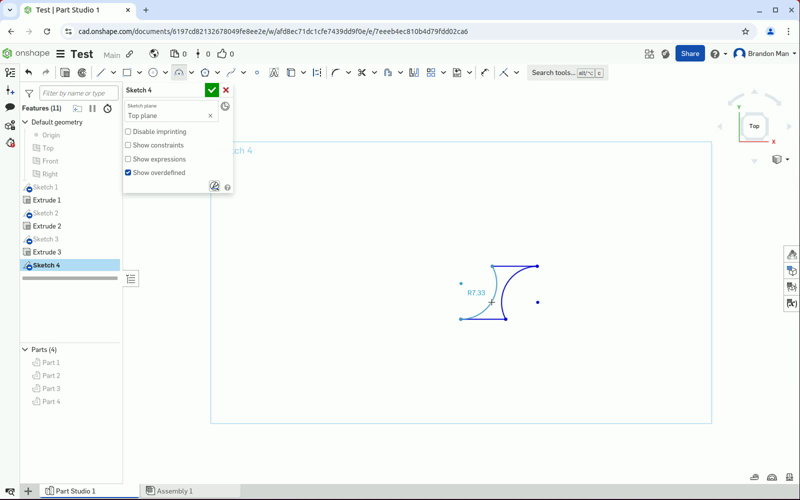
key(esc)
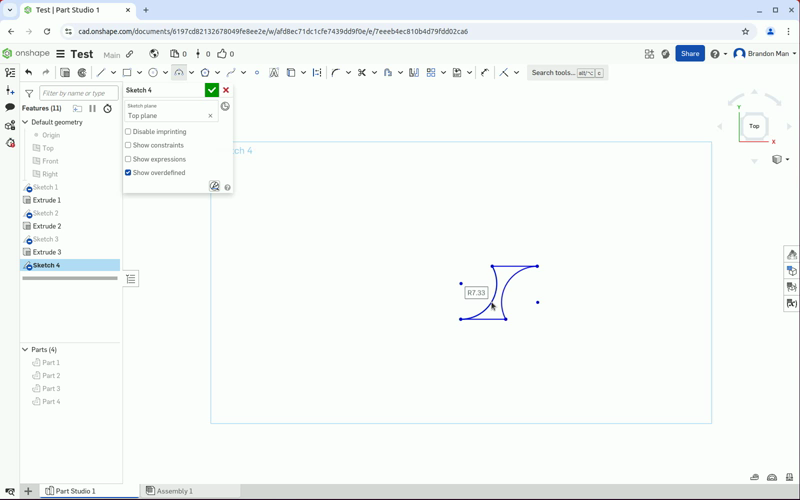
mouse_move(511, 274)
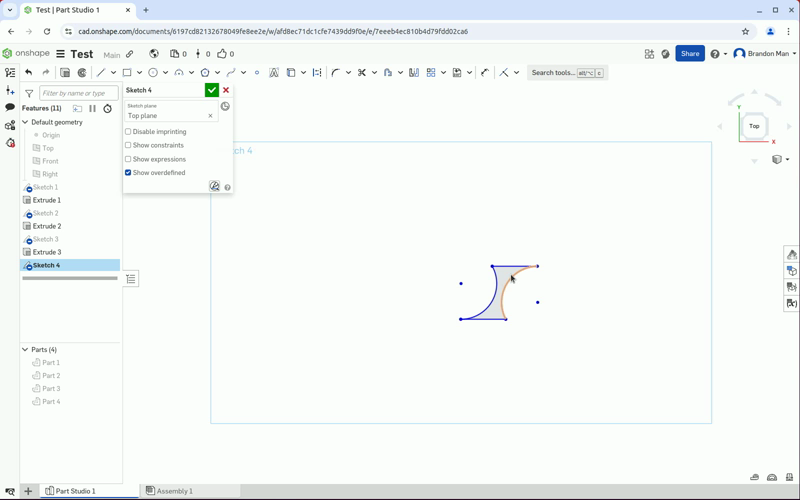
scroll(6)
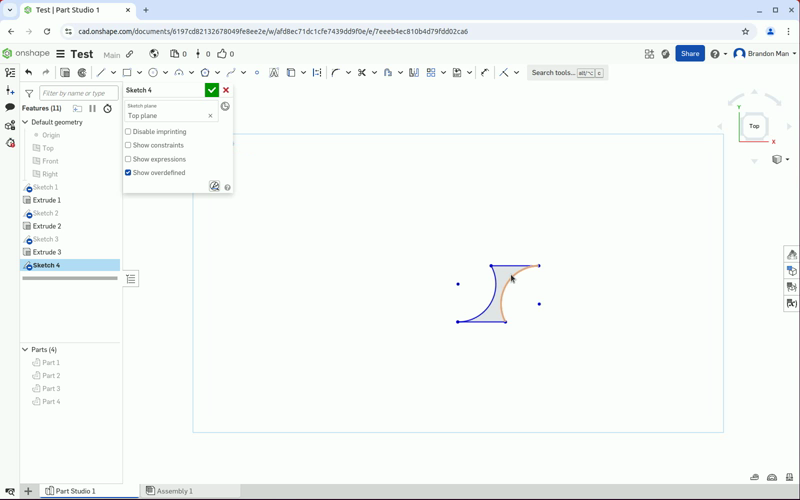
scroll(6)
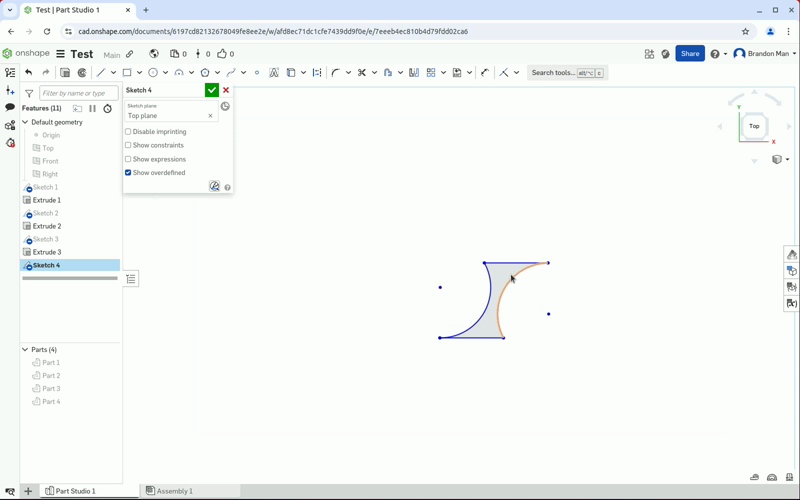
scroll(6)
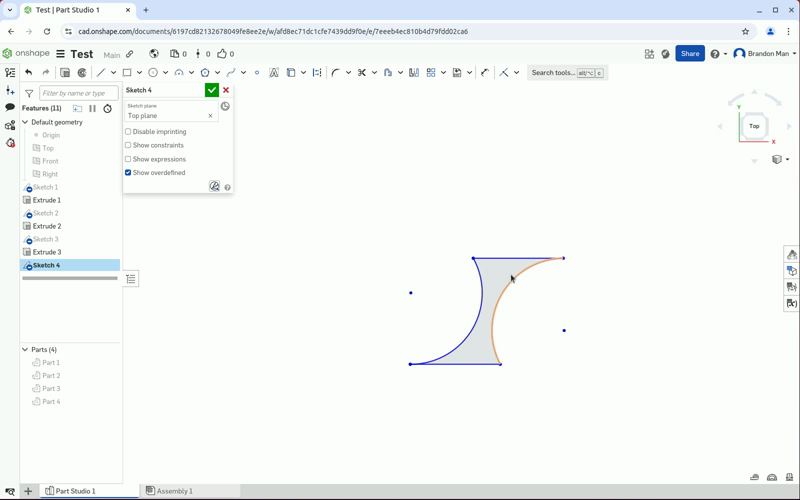
scroll(6)
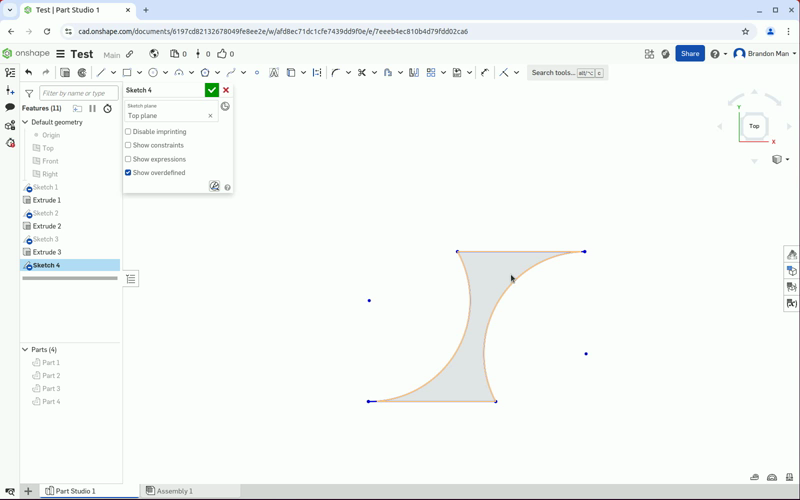
scroll(6)
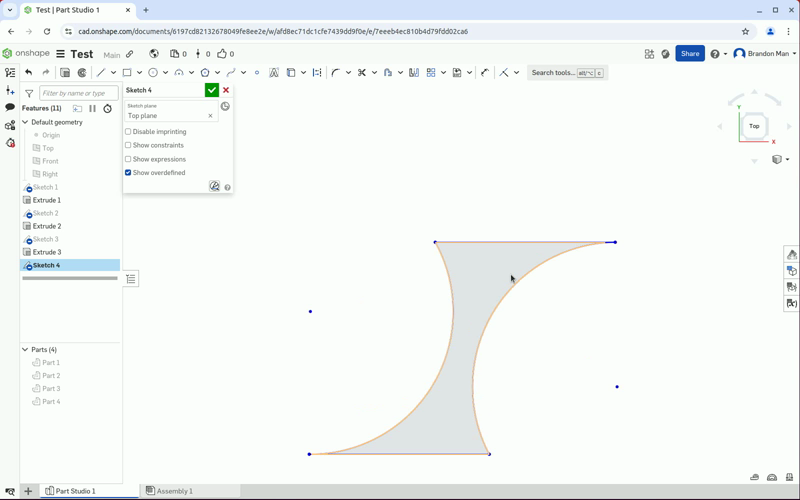
scroll(6)
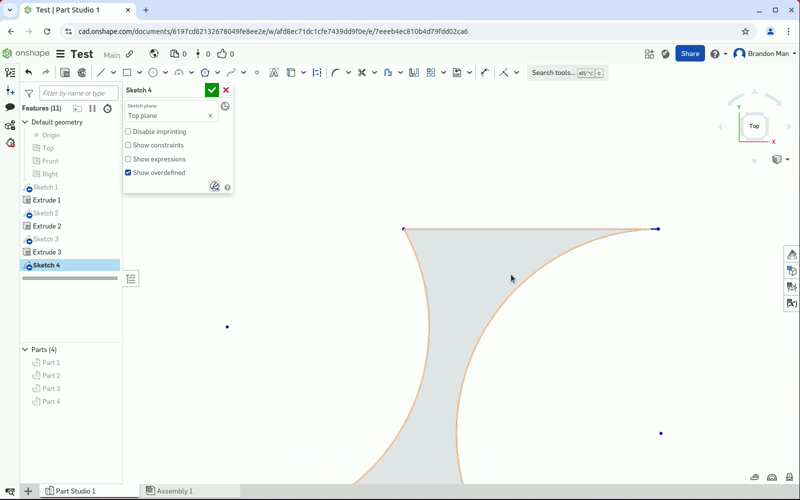
scroll(6)
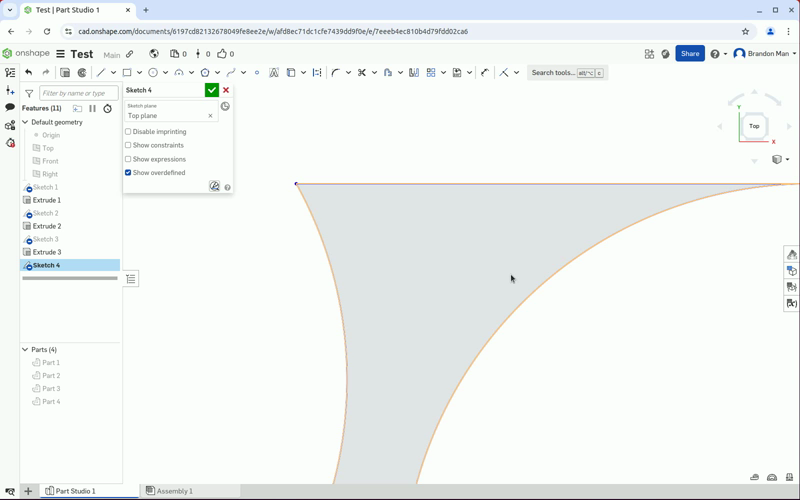
click(511, 274)
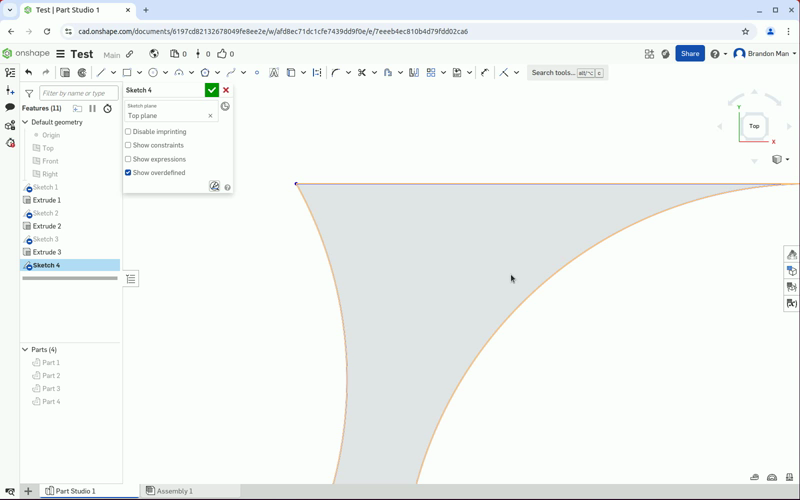
scroll(-6)
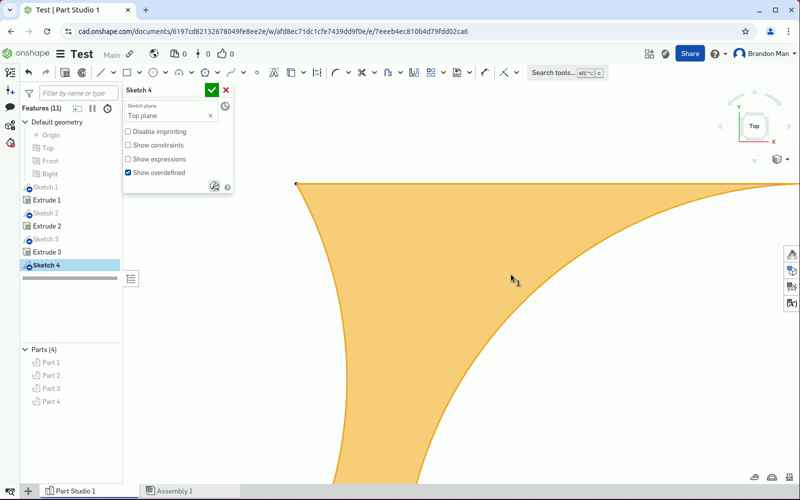
scroll(-6)
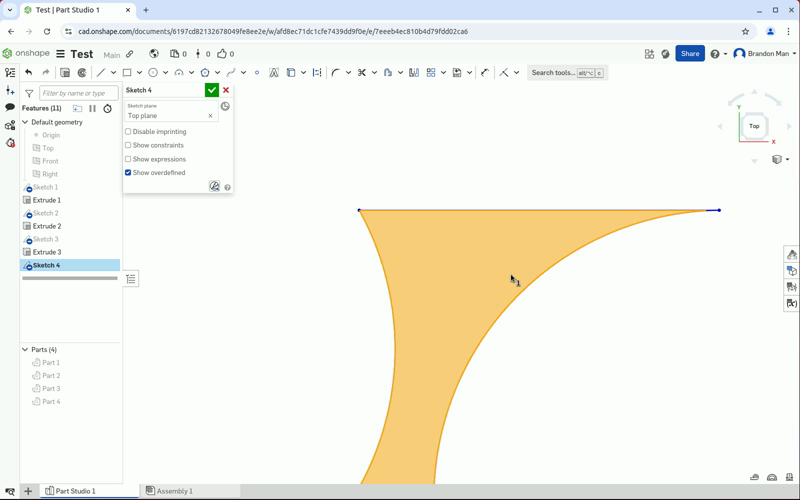
scroll(-6)
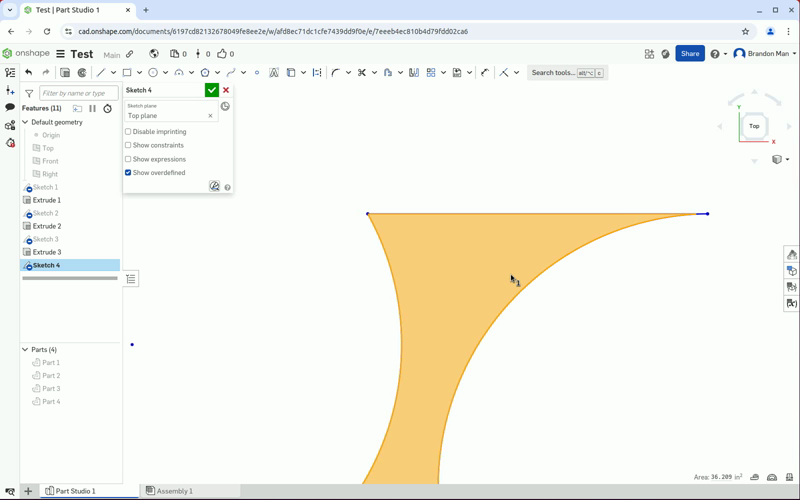
scroll(-6)
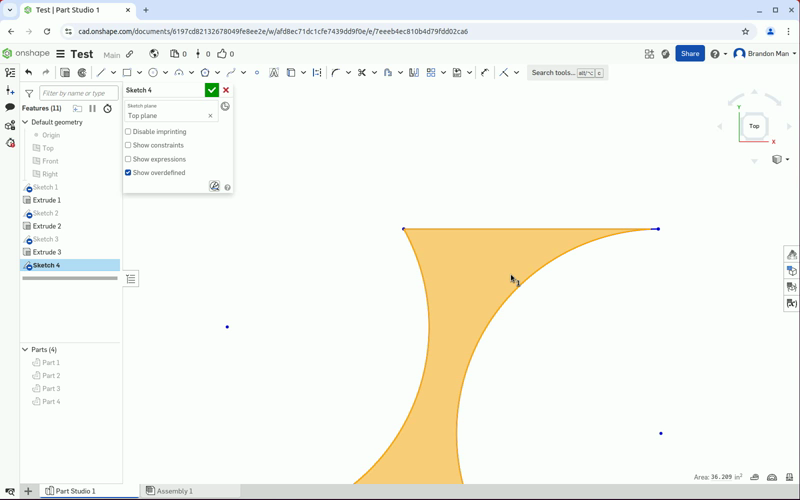
scroll(-6)
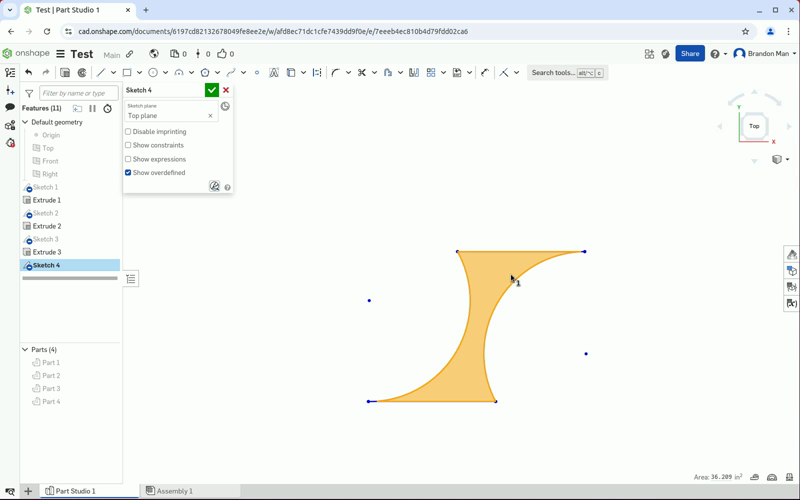
scroll(-6)
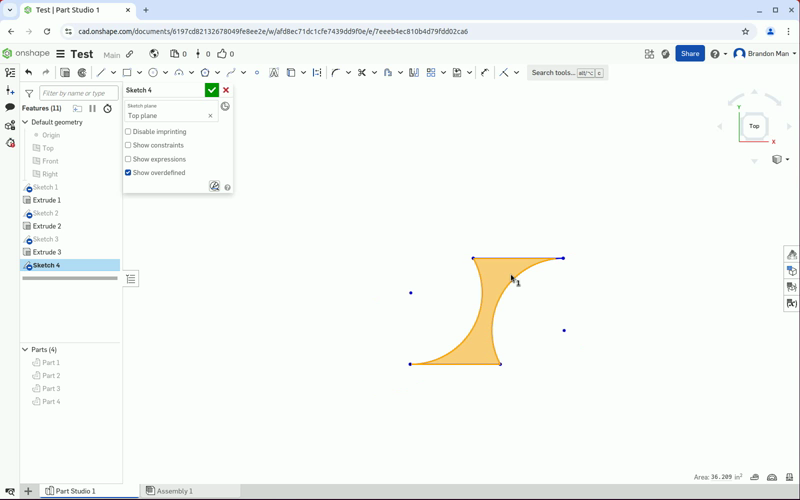
scroll(-6)
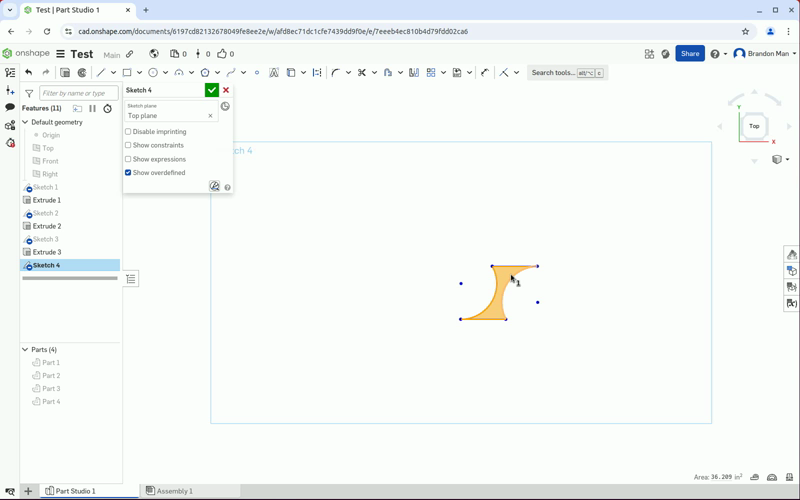
mouse_move(73, 352)
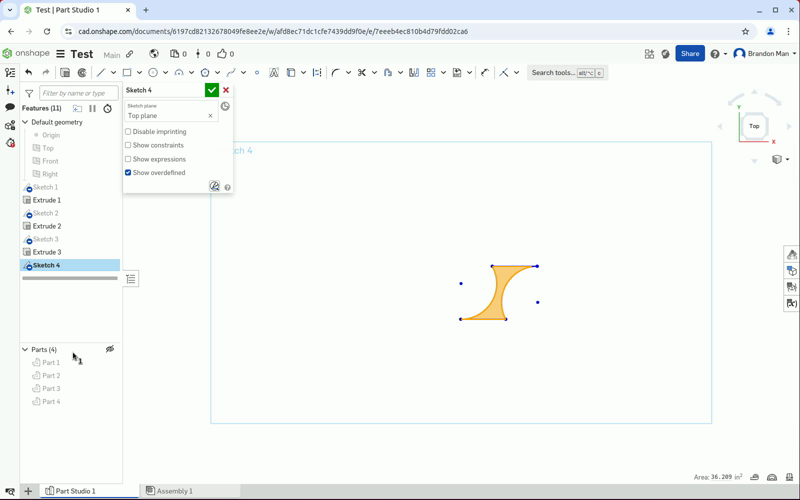
key(shift+y)
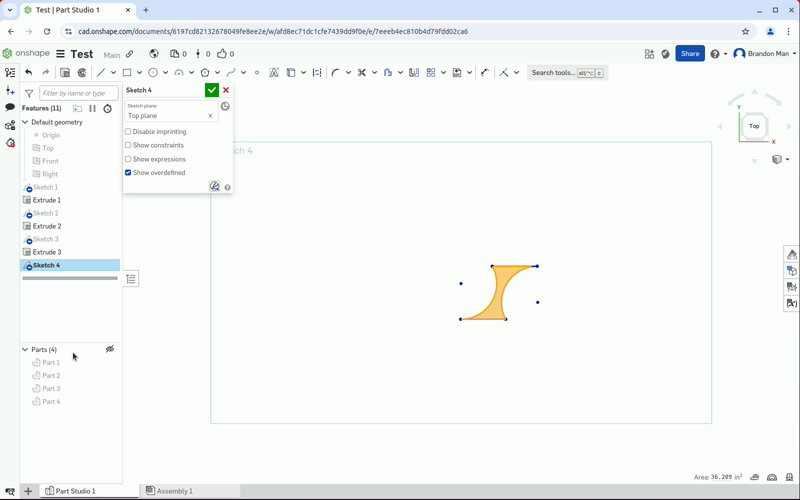
key(shift+e)
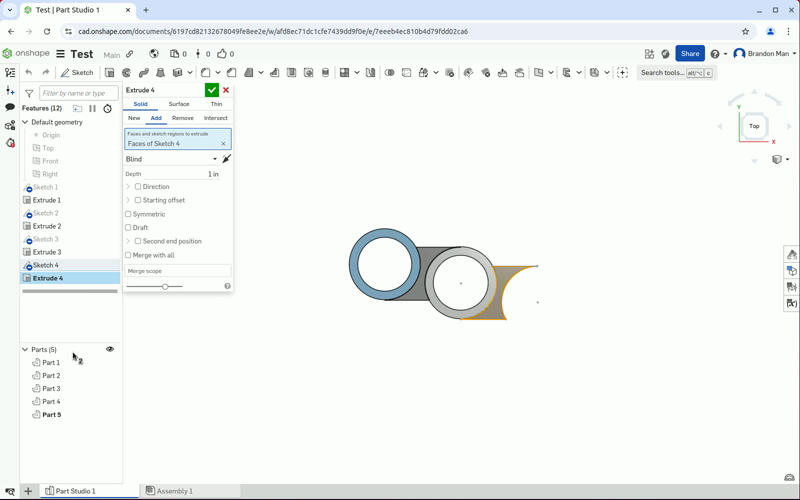
mouse_move(143, 106)
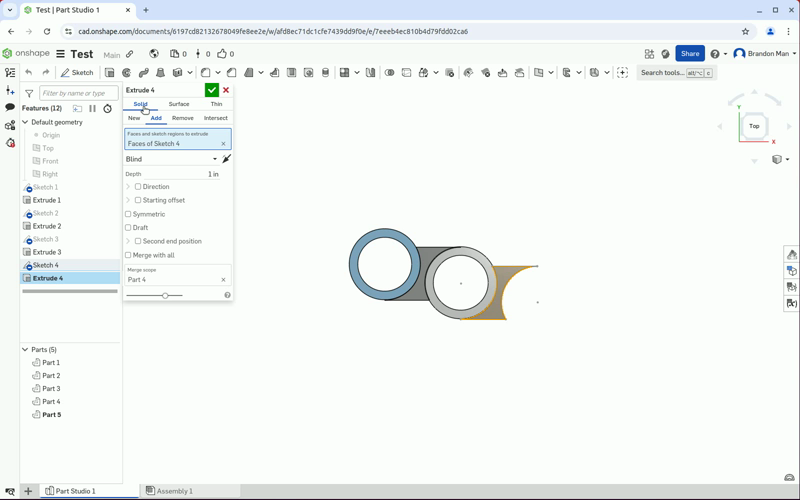
click(143, 106)
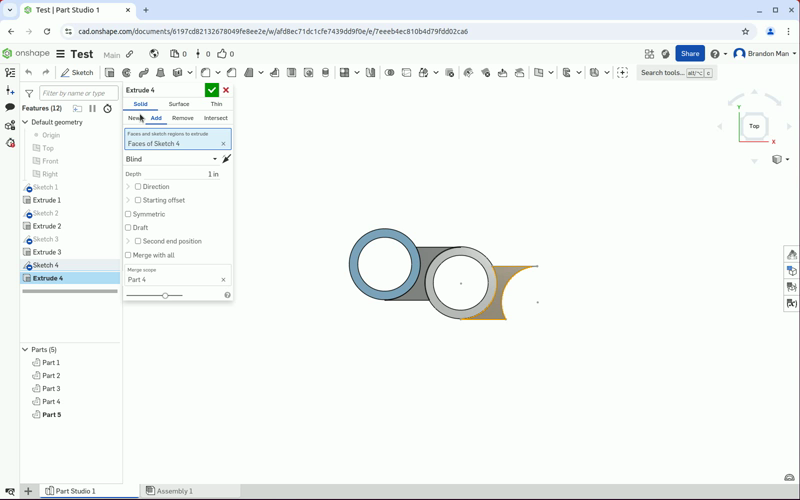
mouse_move(137, 120)
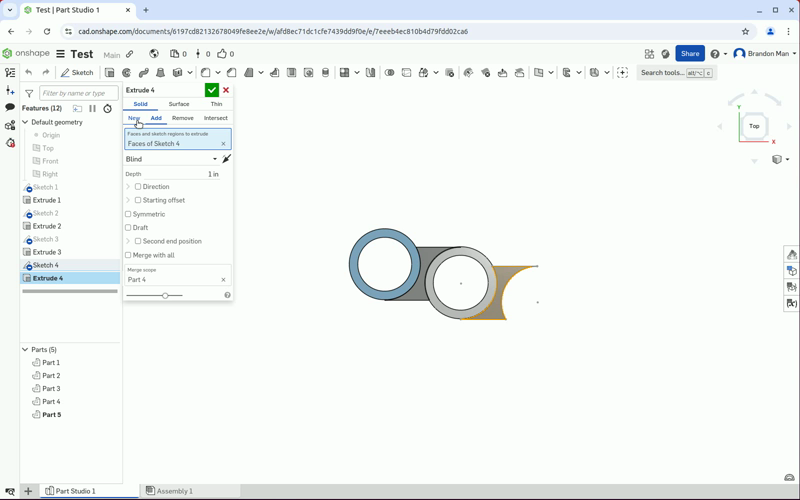
click(137, 120)
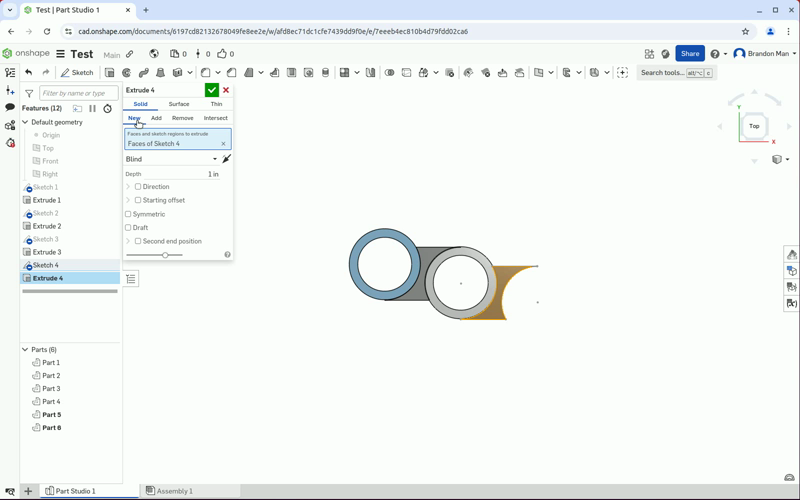
key(tab, 4)
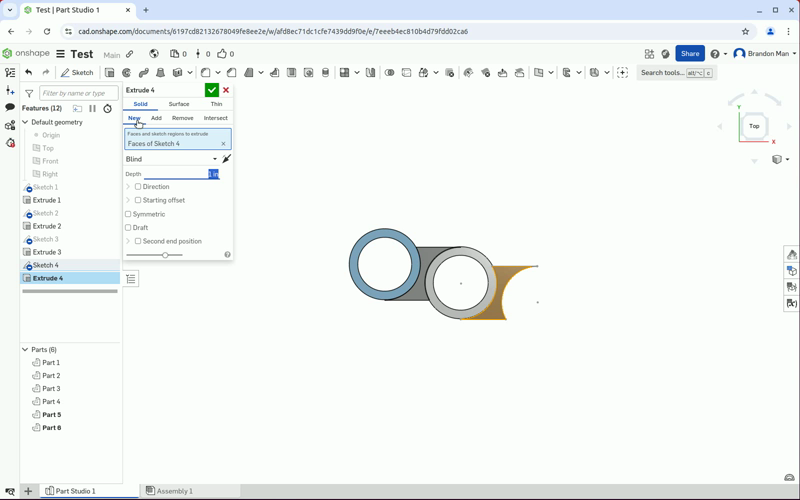
text(2.407)
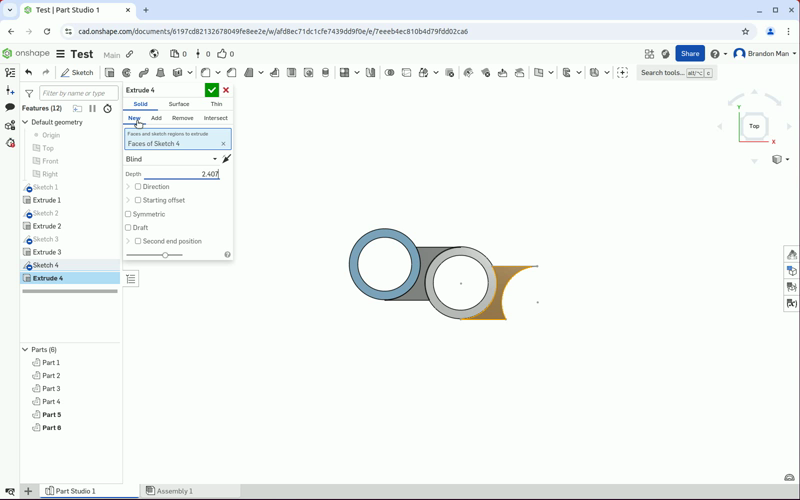
key(enter)
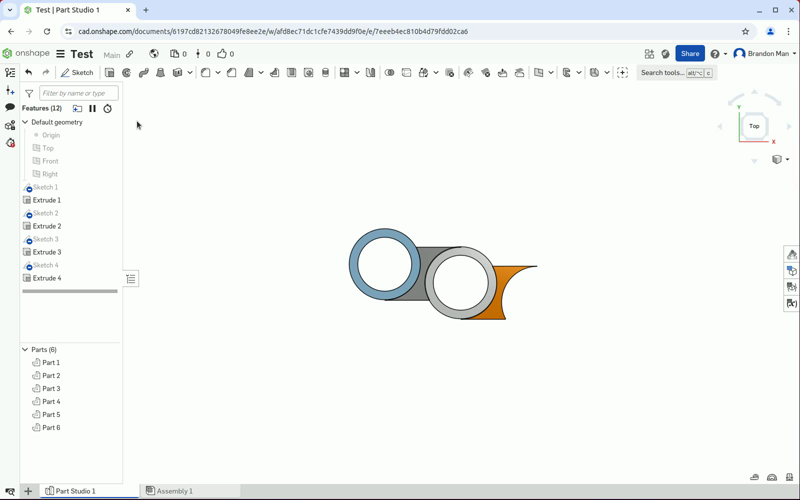
key(shift+h)
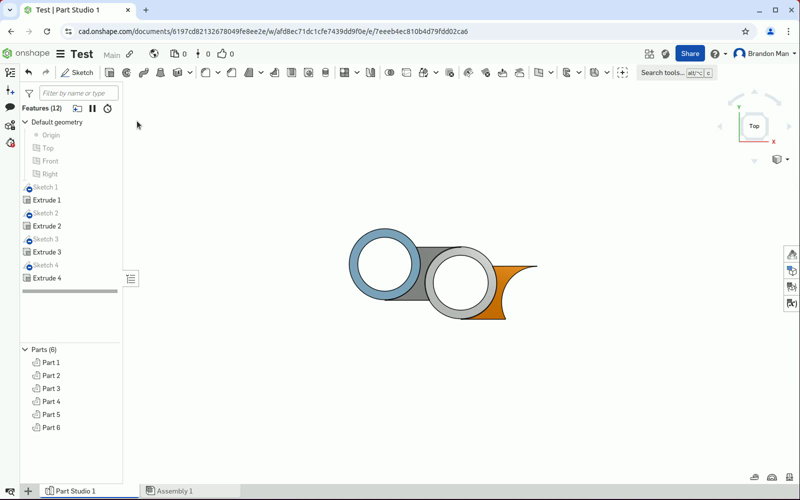
key(shift+h)
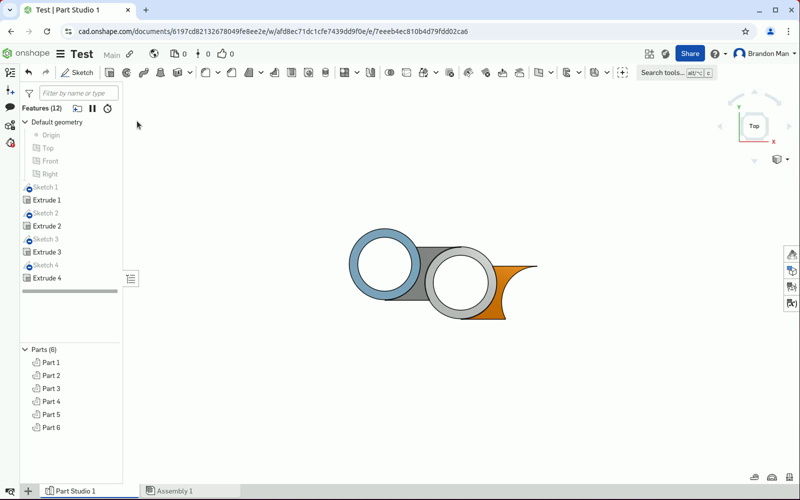
mouse_move(73, 189)
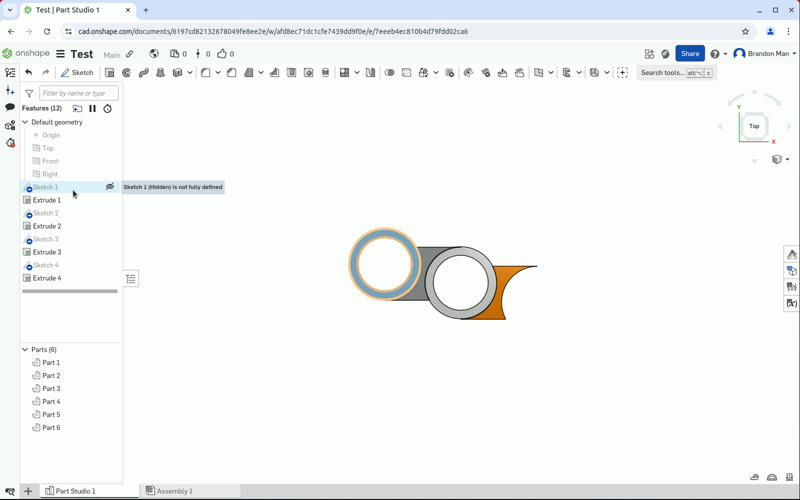
click(73, 189)
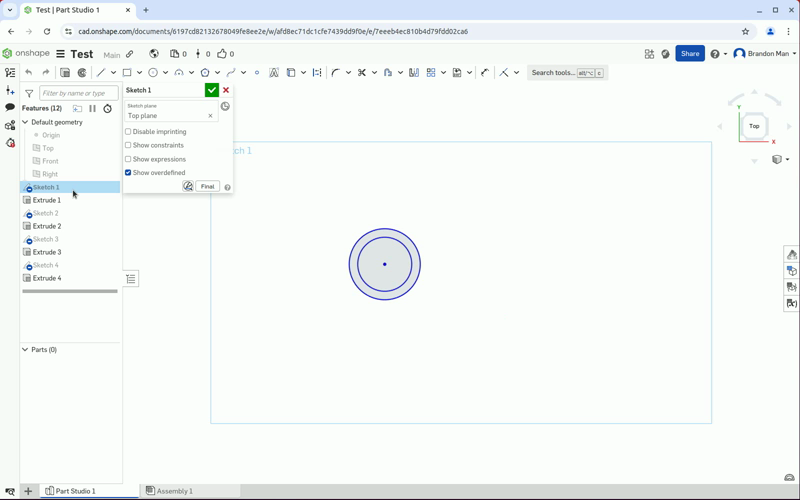
mouse_move(229, 92)
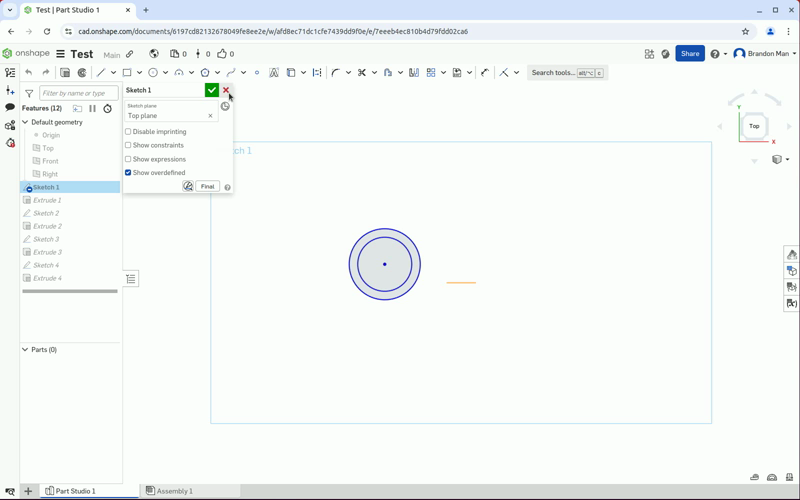
click(229, 92)
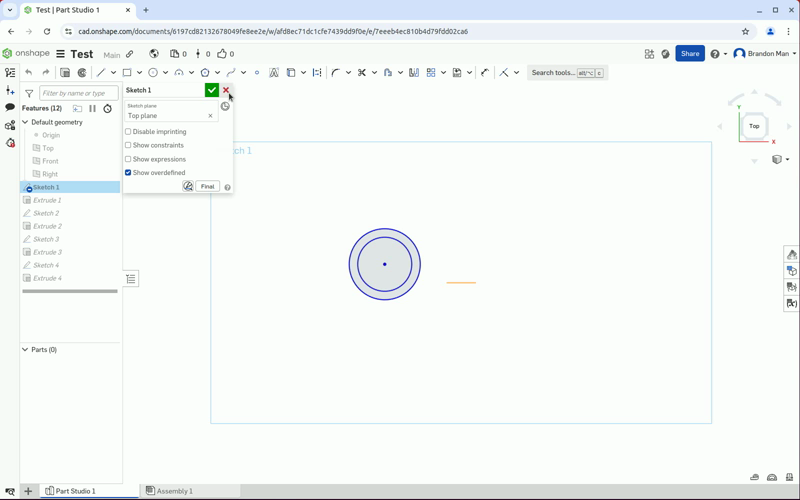
key(shift+s)
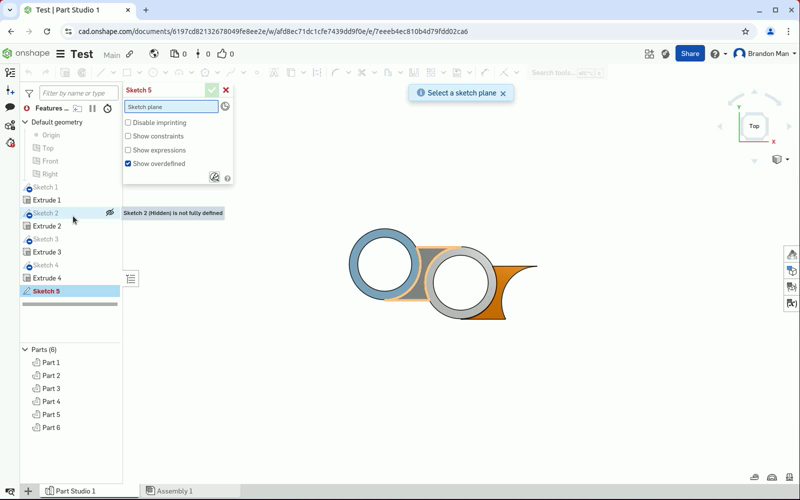
scroll(3)
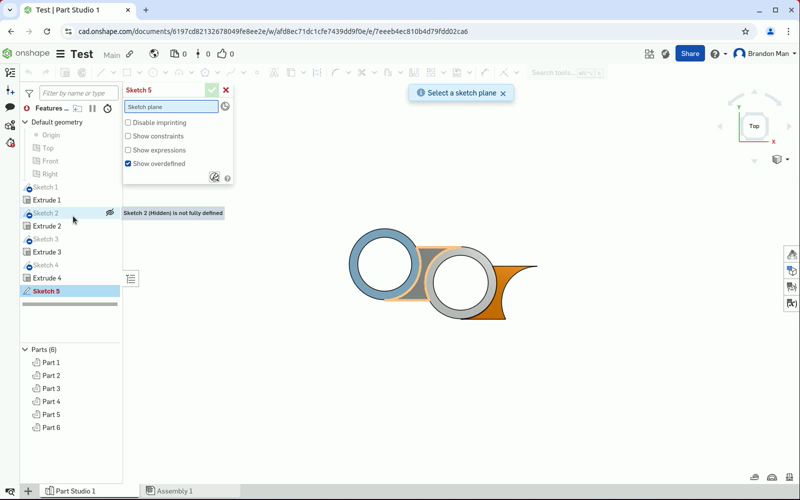
mouse_move(73, 150)
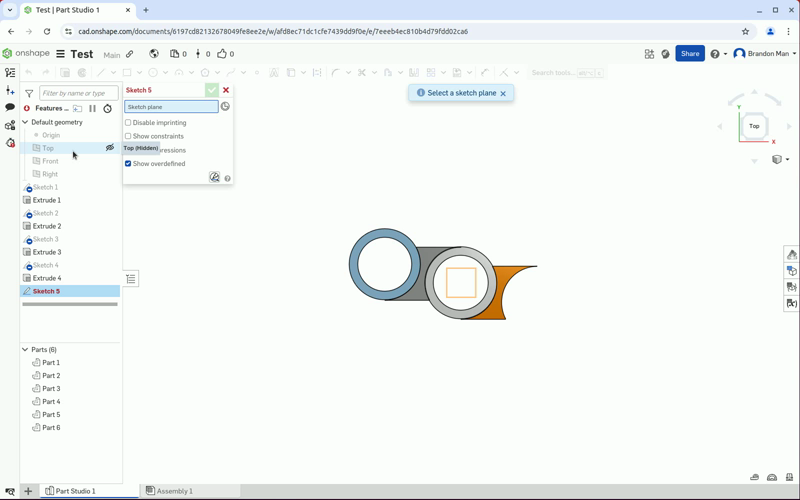
click(73, 150)
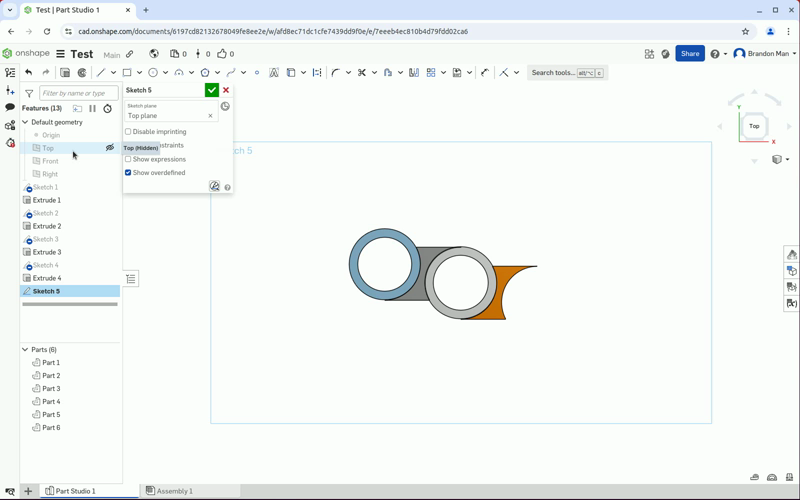
mouse_move(73, 352)
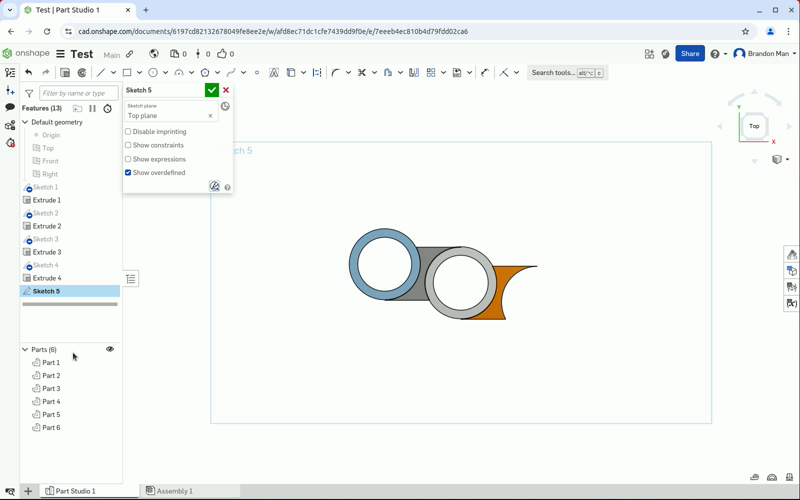
key(y)
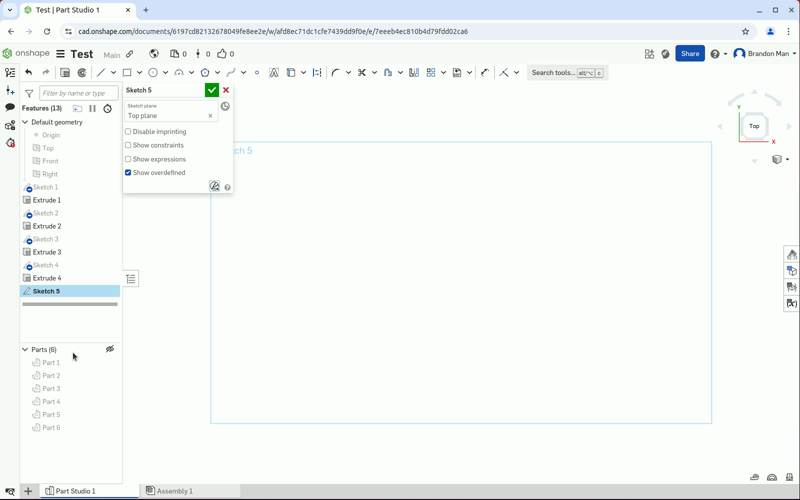
key(l)
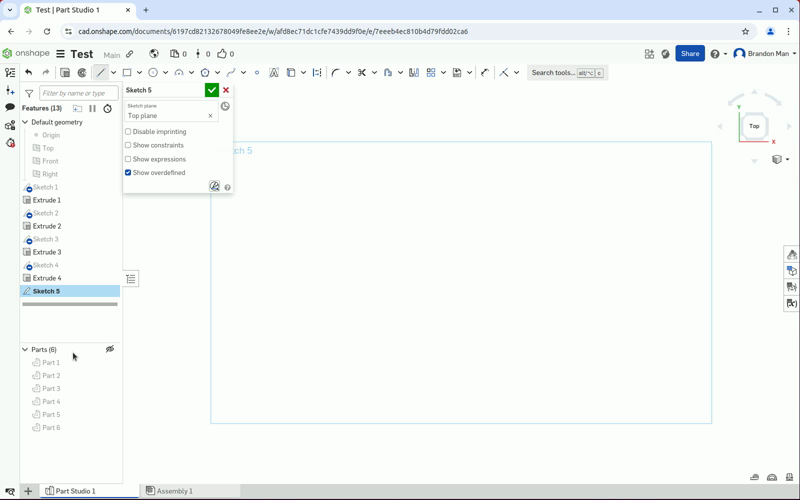
key_down(shift)
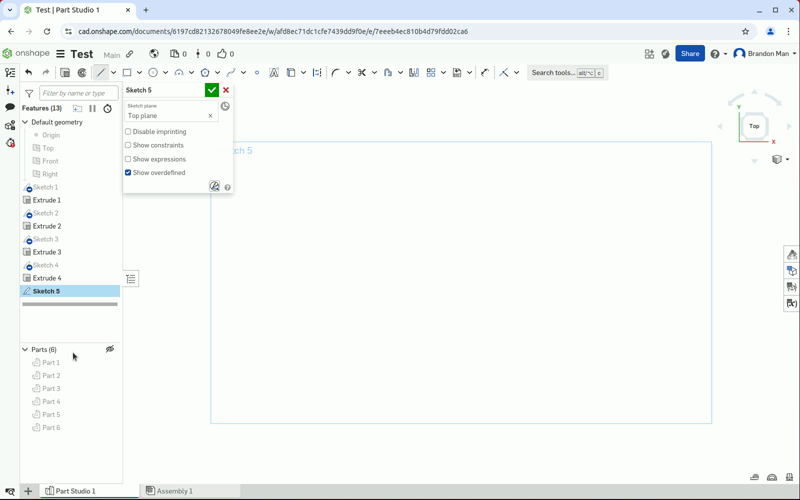
mouse_move(535, 337)
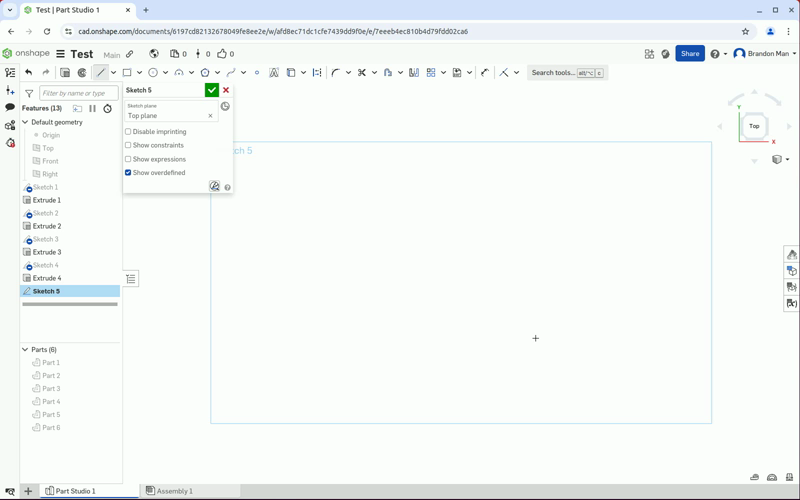
click(535, 337)
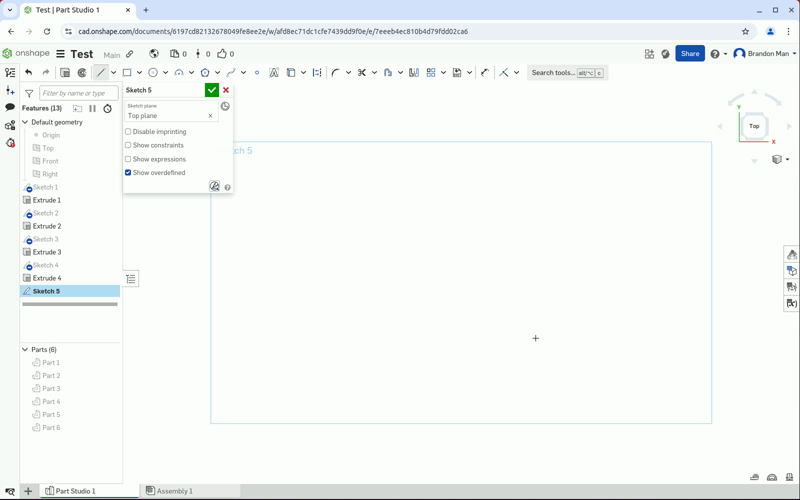
key_up(shift)
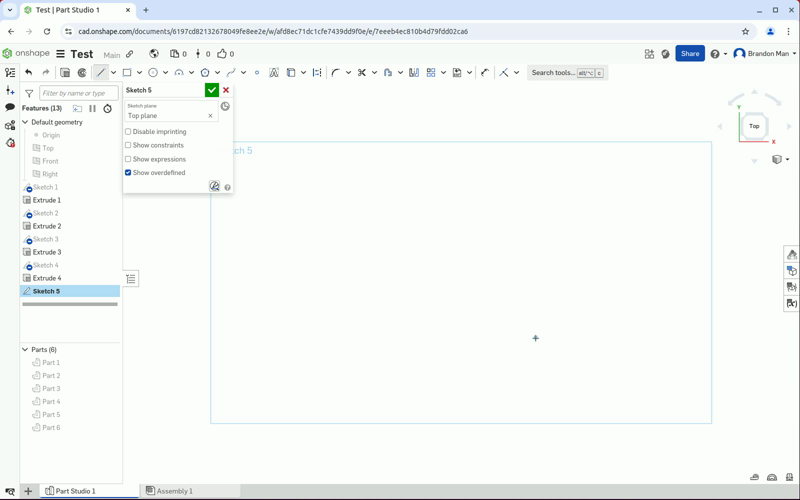
key_down(shift)
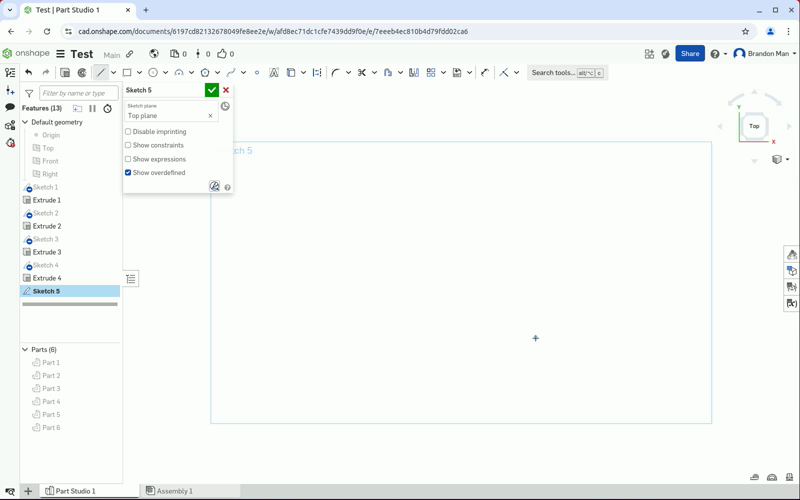
mouse_move(565, 337)
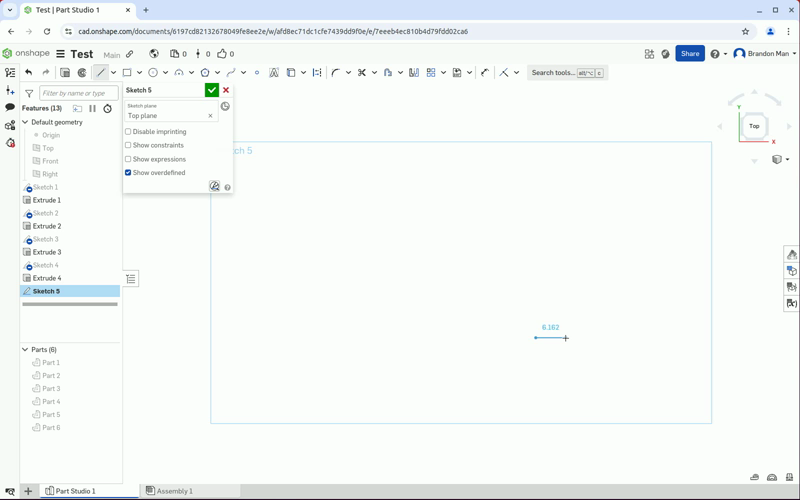
mouse_move(540, 337)
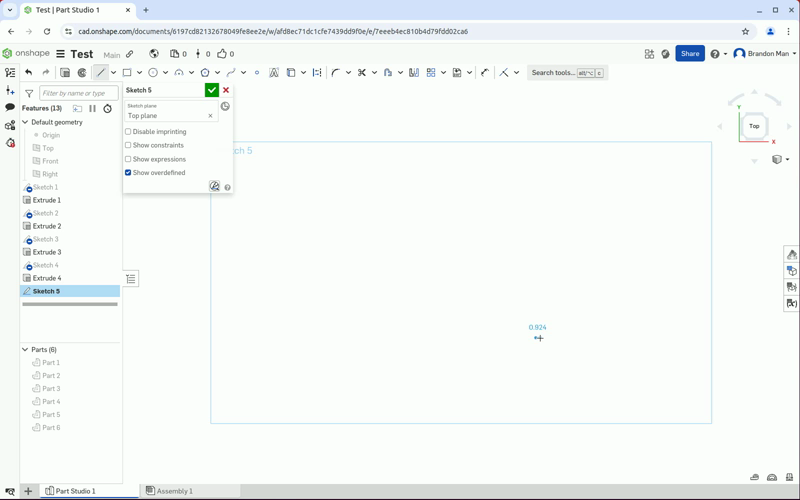
scroll(6)
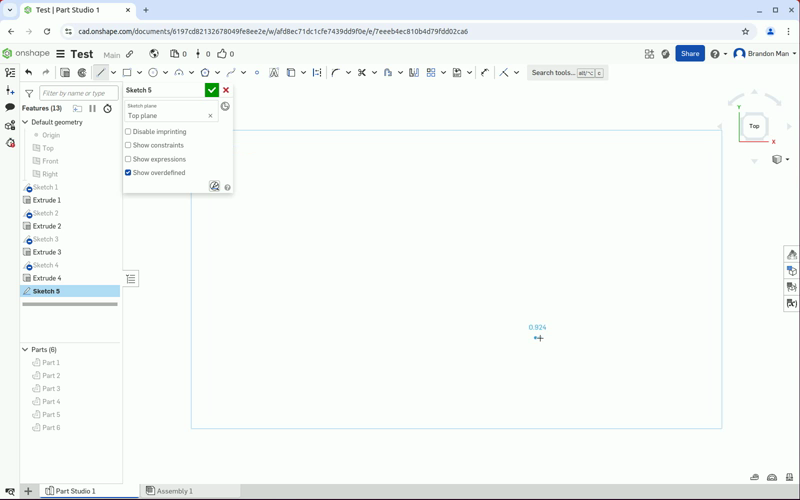
scroll(6)
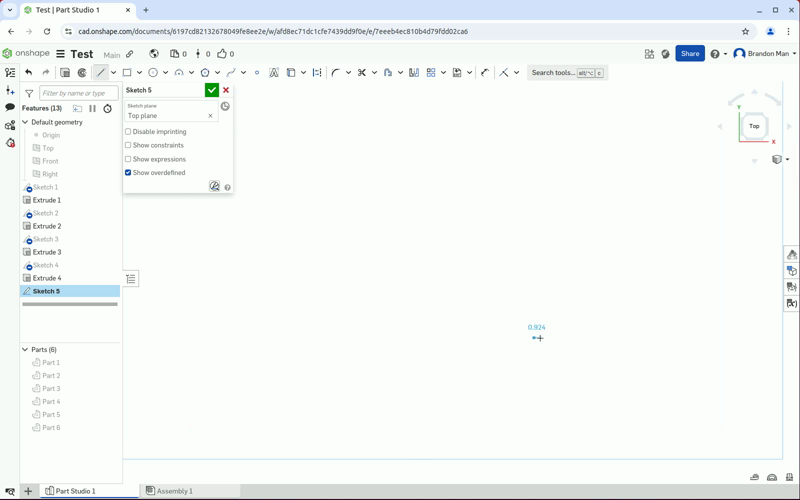
scroll(6)
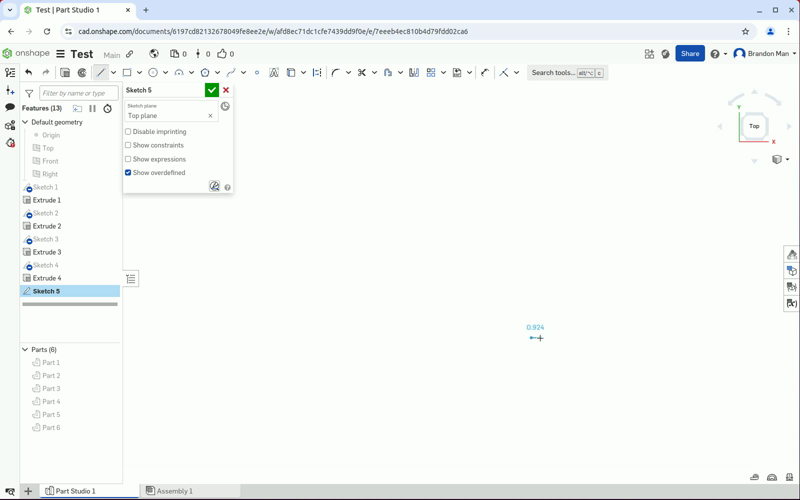
scroll(6)
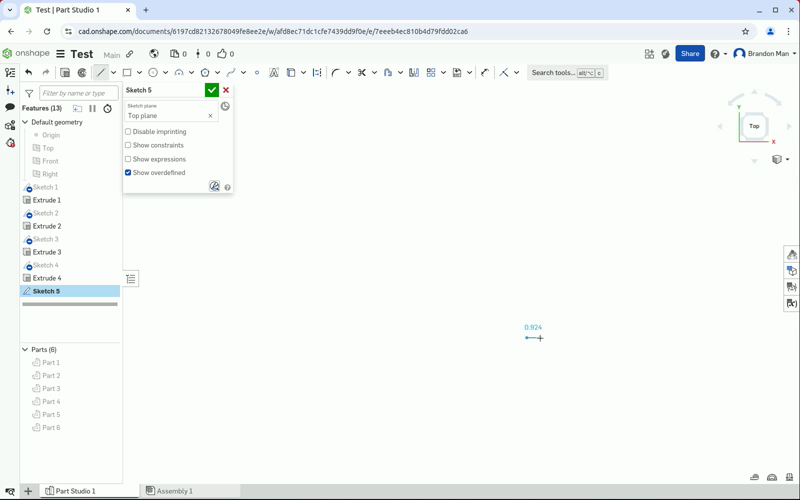
scroll(6)
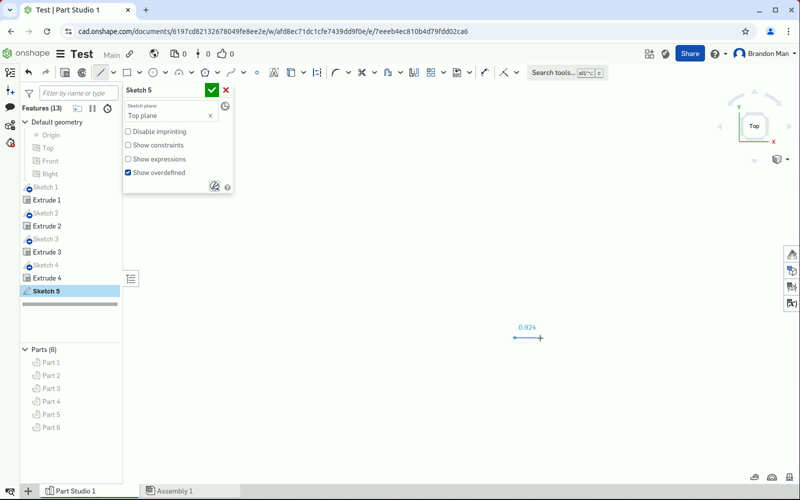
scroll(6)
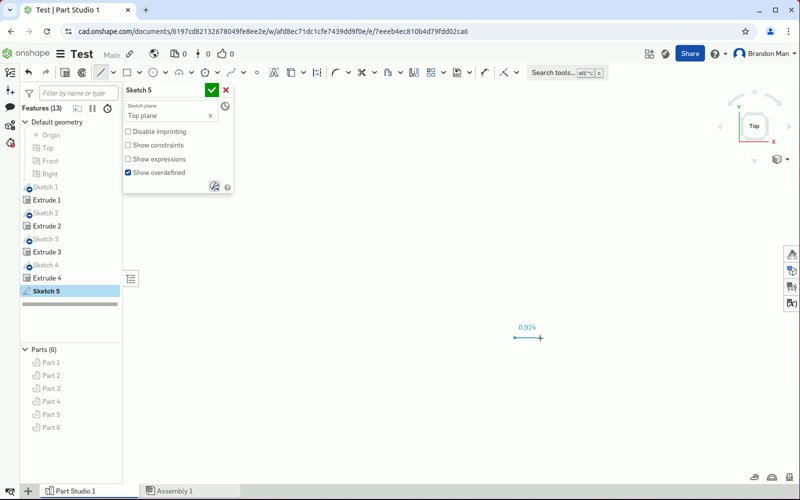
scroll(6)
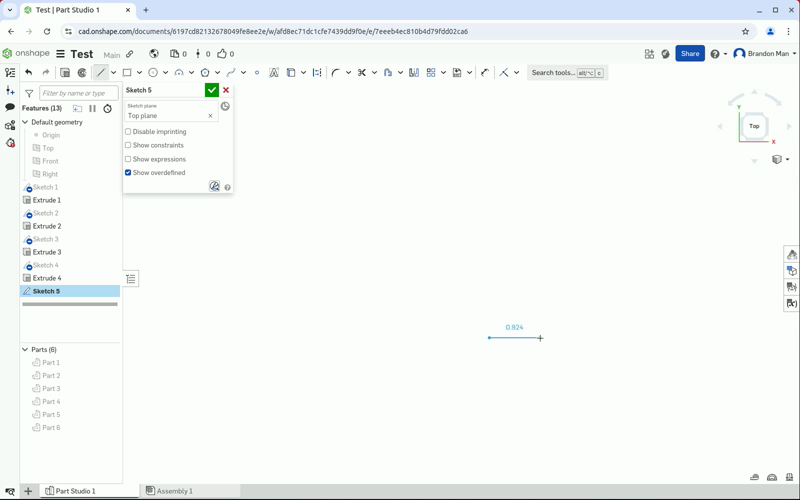
click(540, 337)
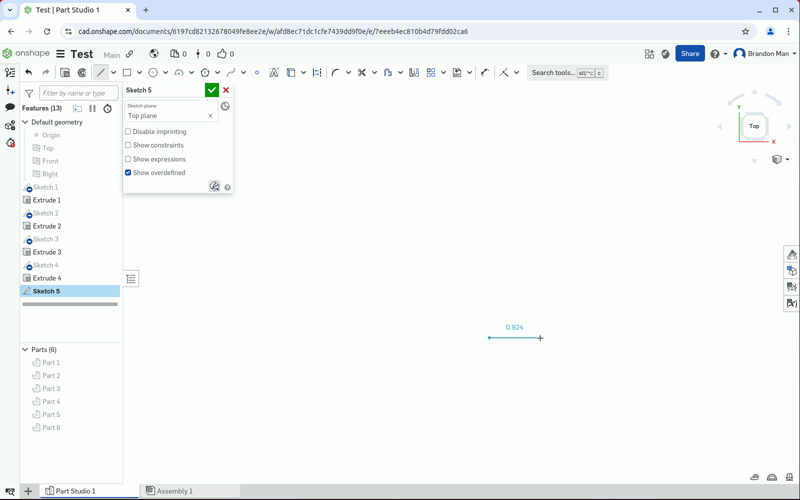
scroll(-6)
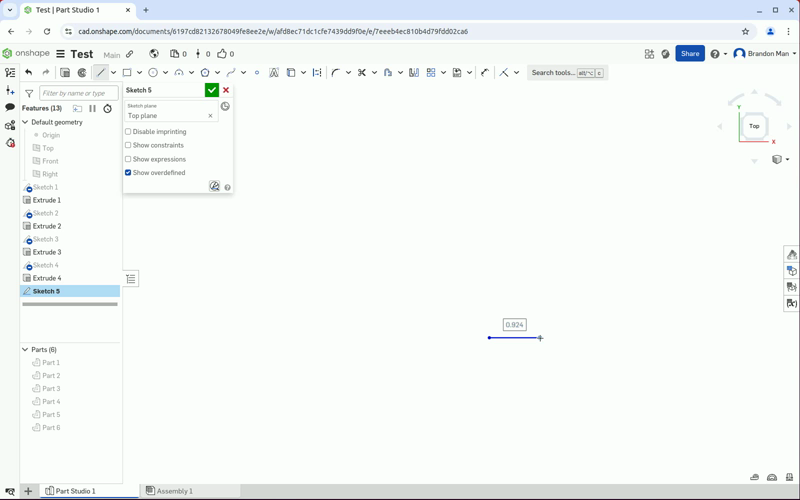
scroll(-6)
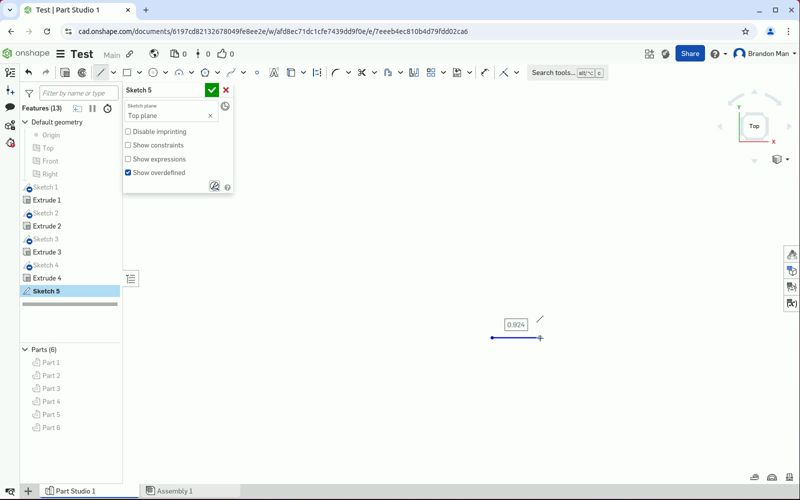
scroll(-6)
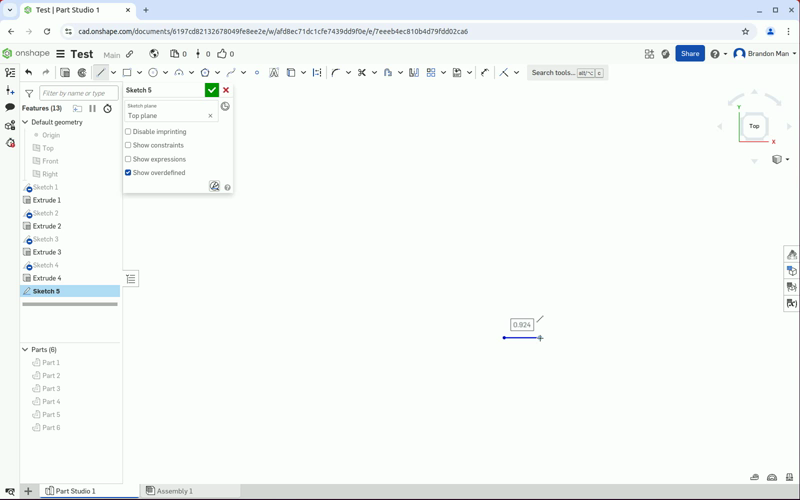
scroll(-6)
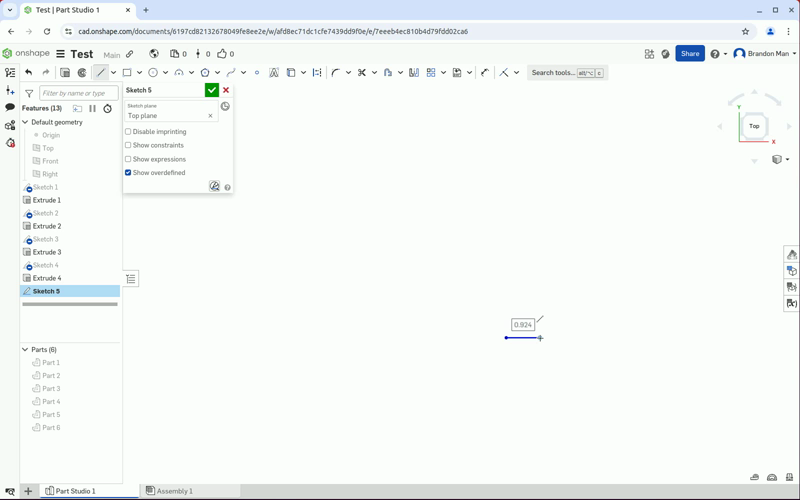
scroll(-6)
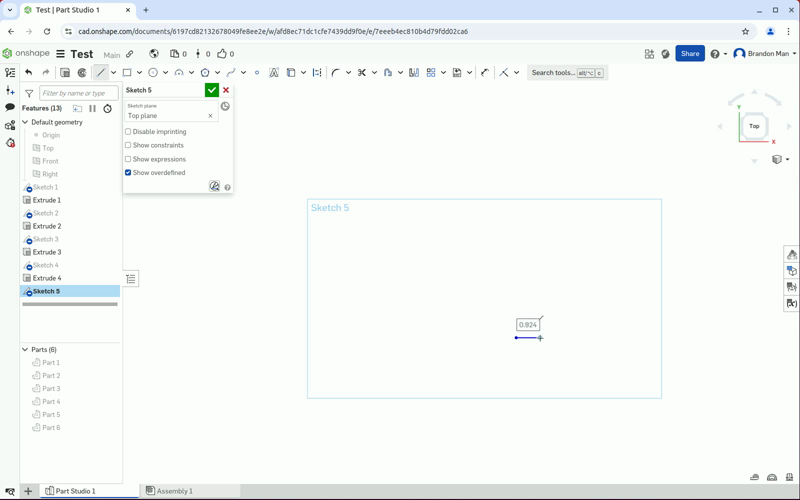
scroll(-6)
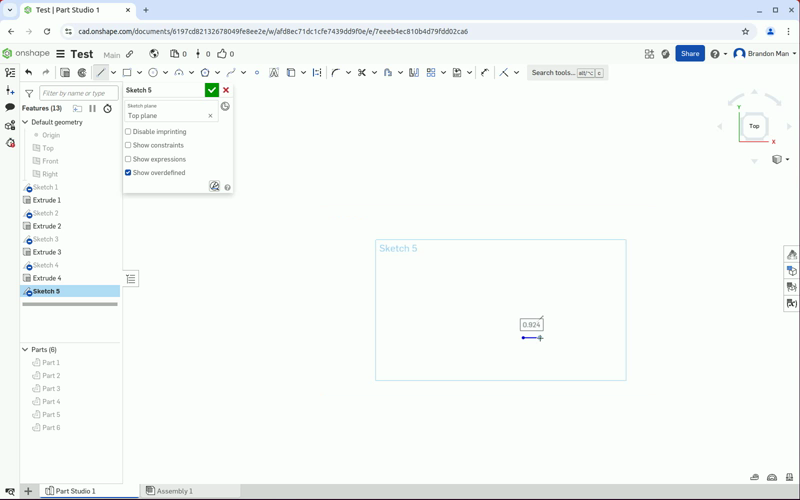
scroll(-6)
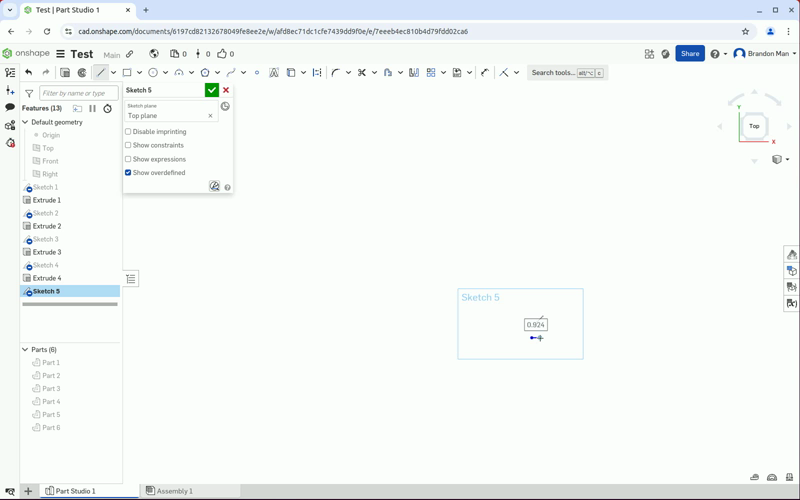
key_up(shift)
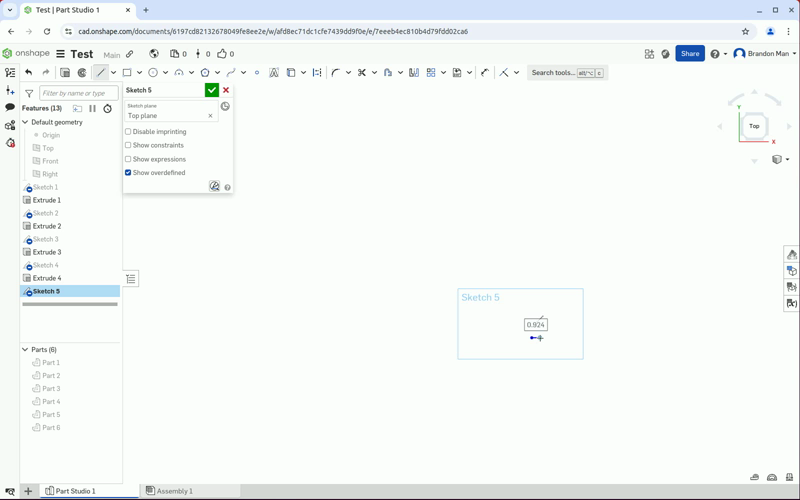
key(esc)
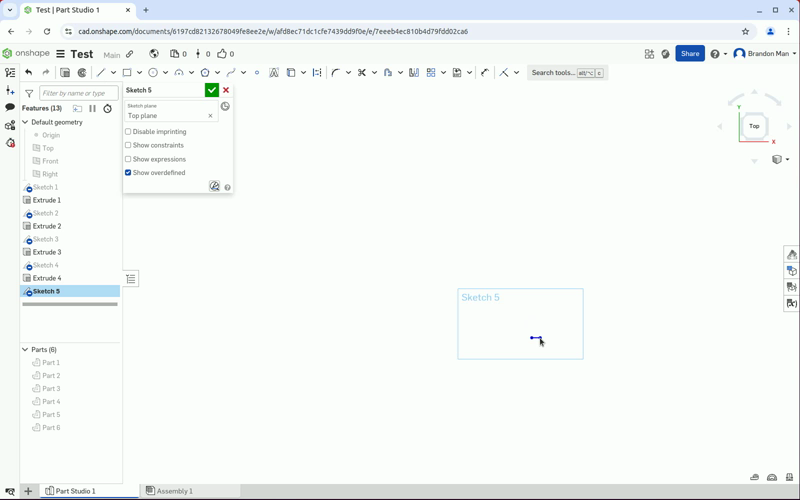
key(a)
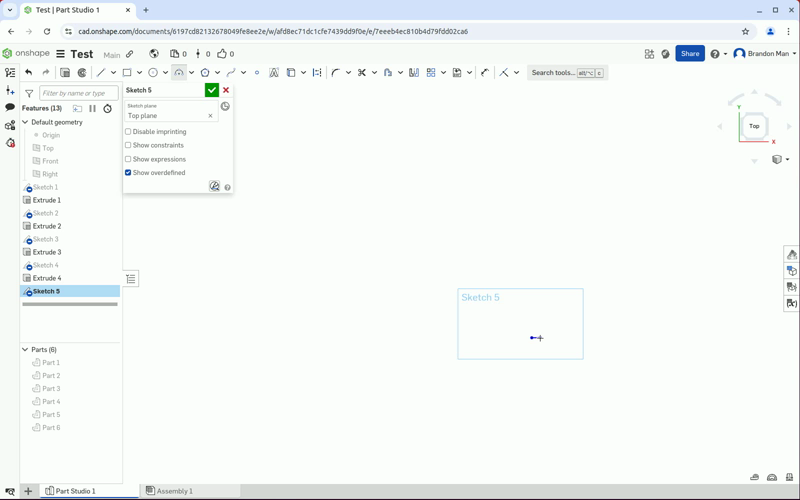
mouse_move(540, 337)
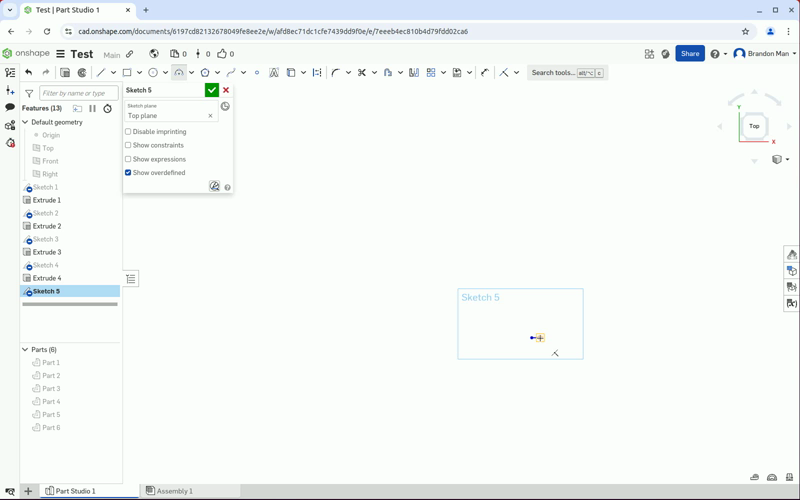
click(540, 337)
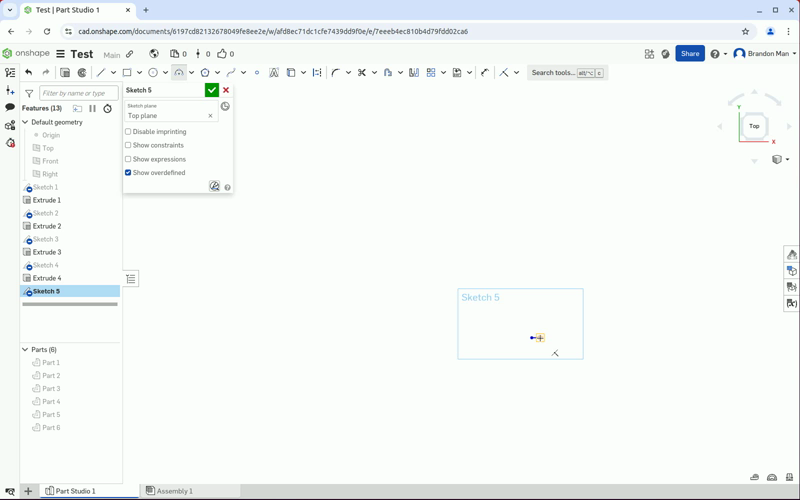
key_down(shift)
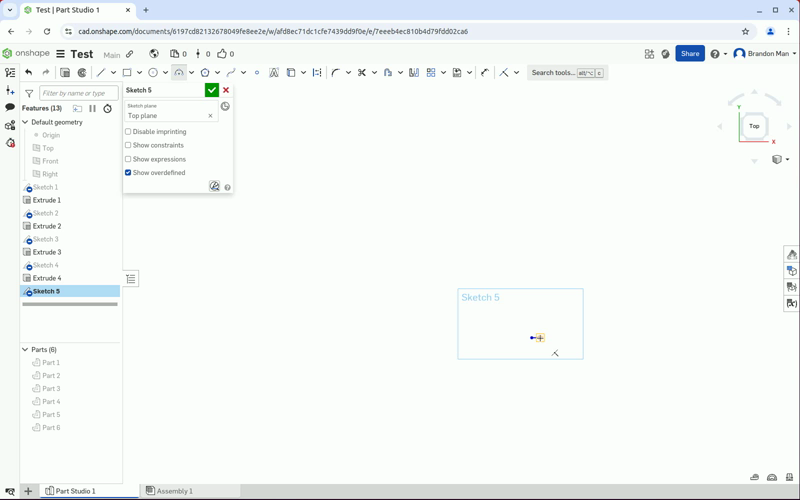
mouse_move(573, 305)
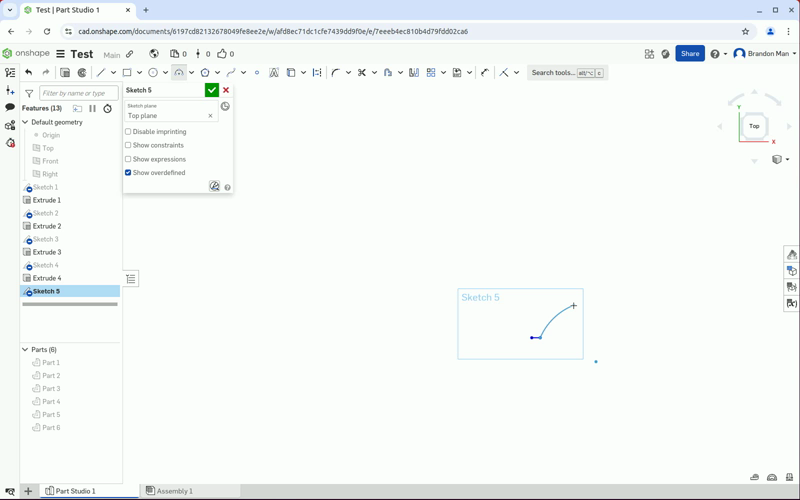
click(573, 305)
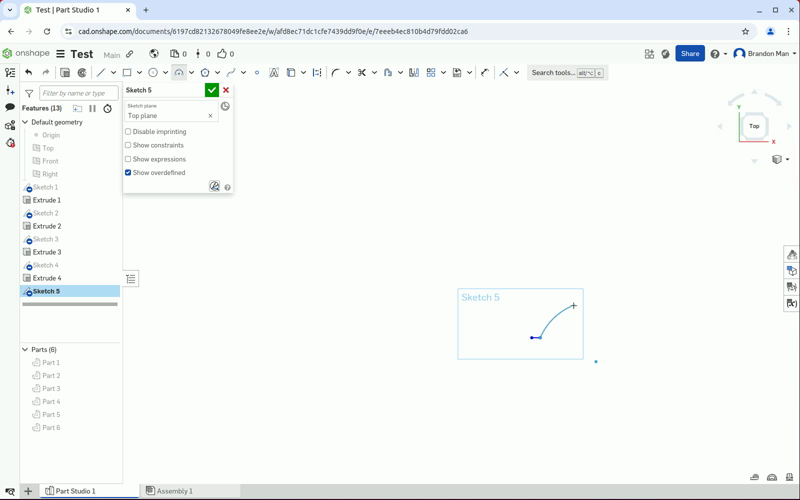
mouse_move(563, 327)
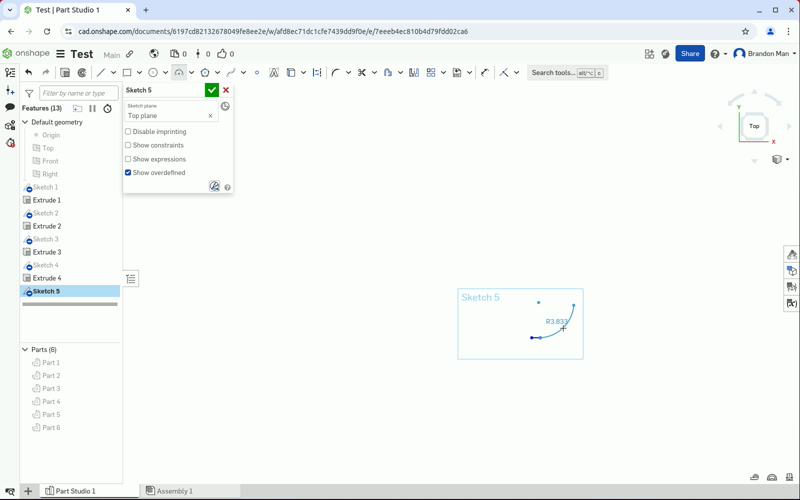
click(563, 327)
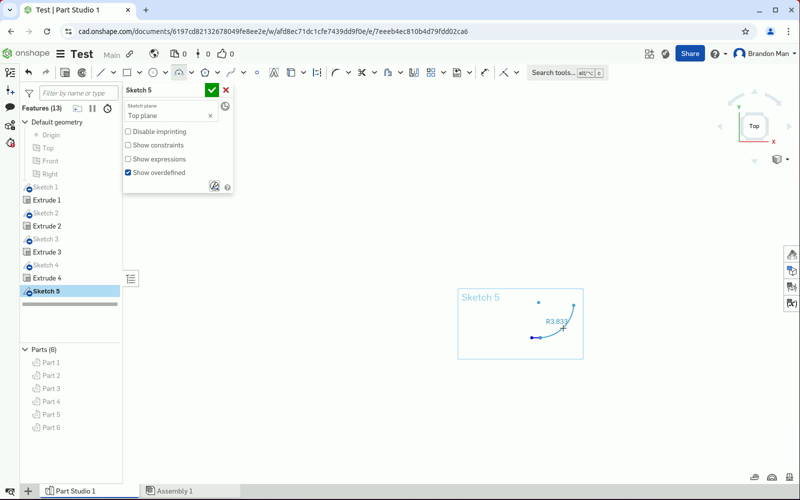
key_up(shift)
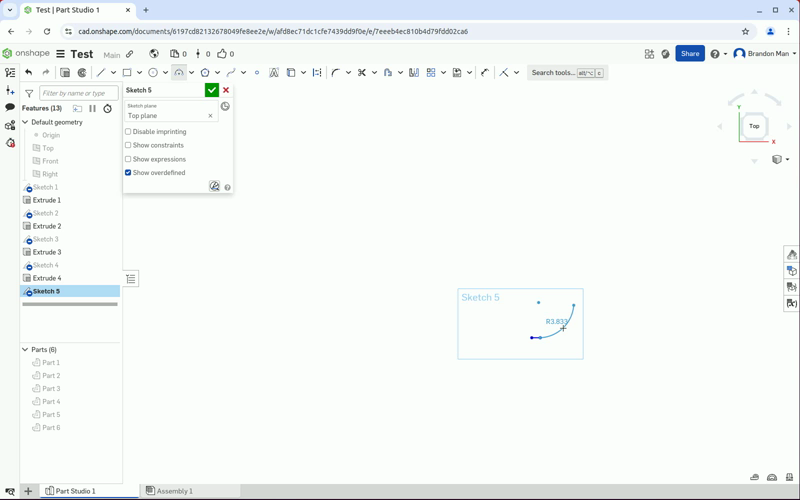
key(esc)
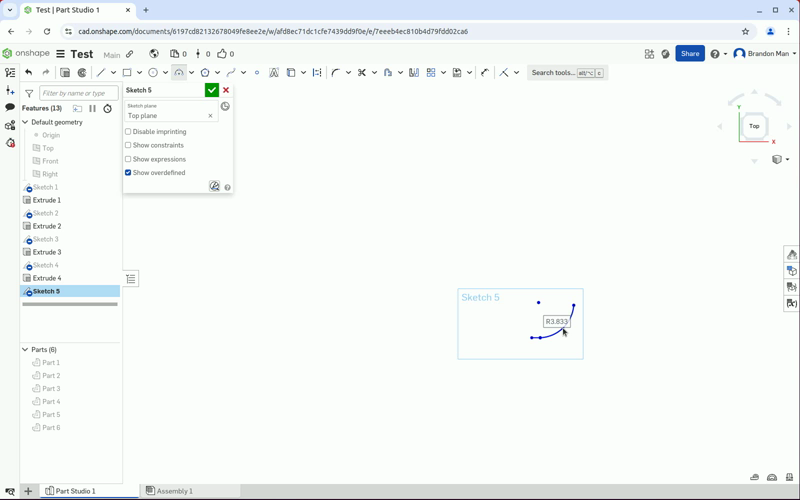
key(l)
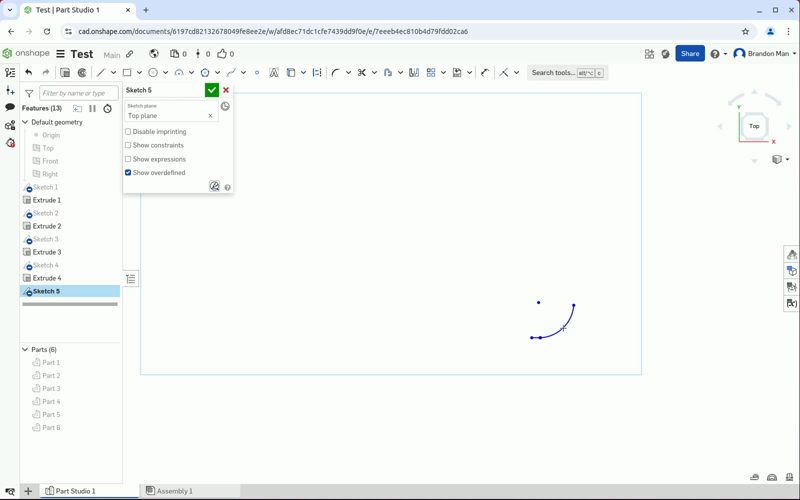
mouse_move(573, 305)
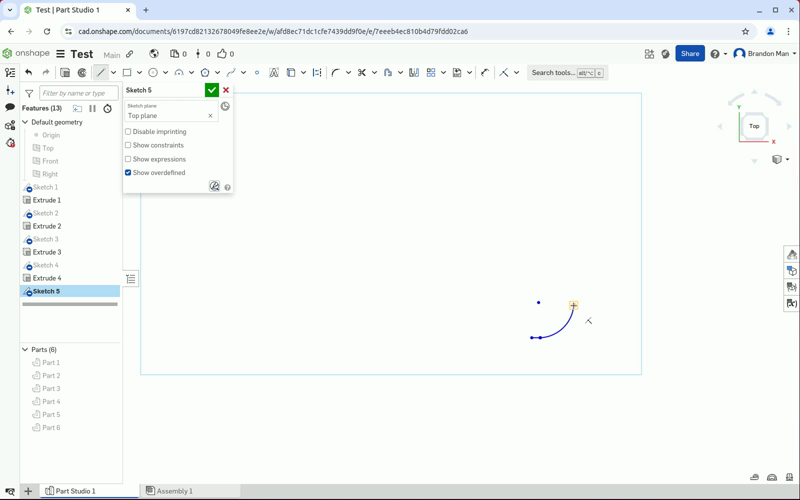
click(573, 305)
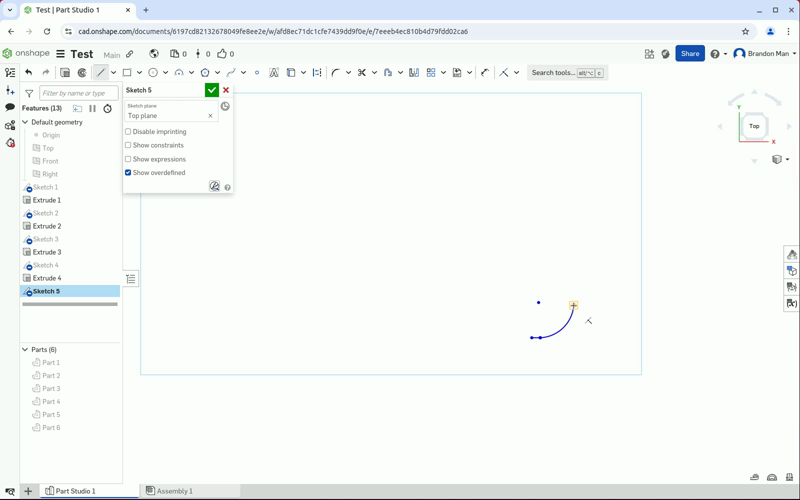
key_down(shift)
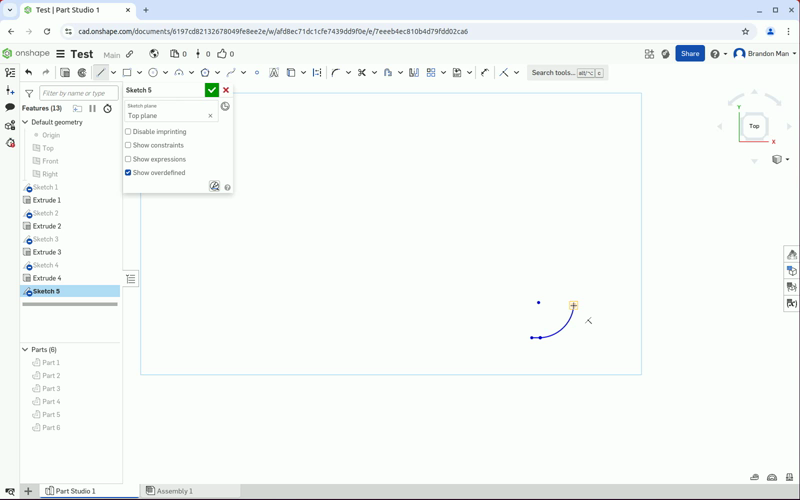
mouse_move(589, 305)
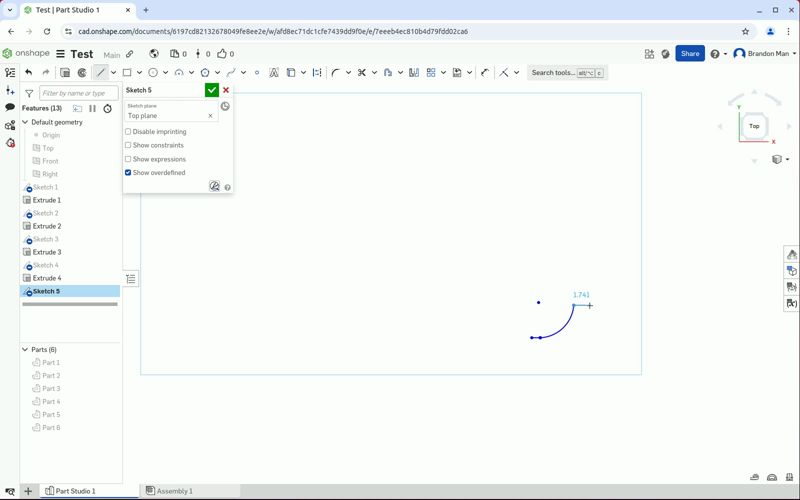
mouse_move(573, 298)
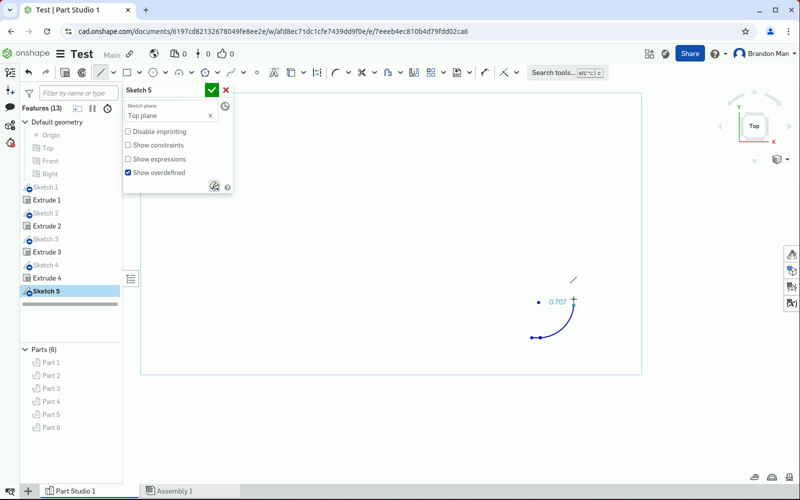
scroll(6)
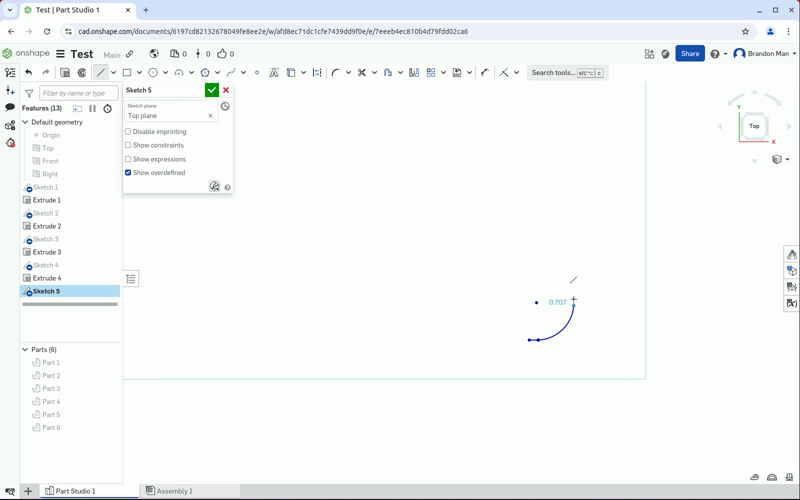
scroll(6)
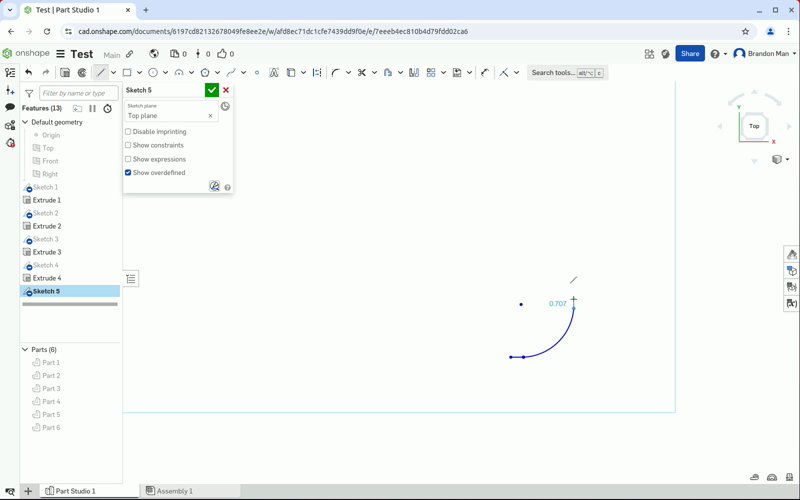
scroll(6)
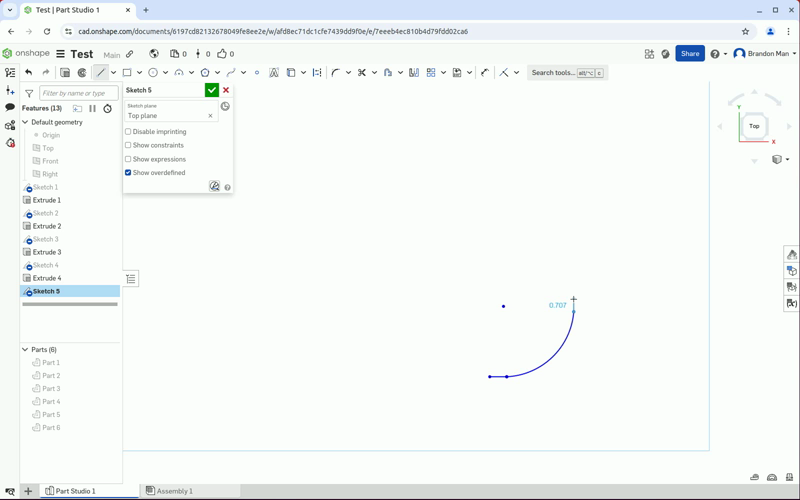
scroll(6)
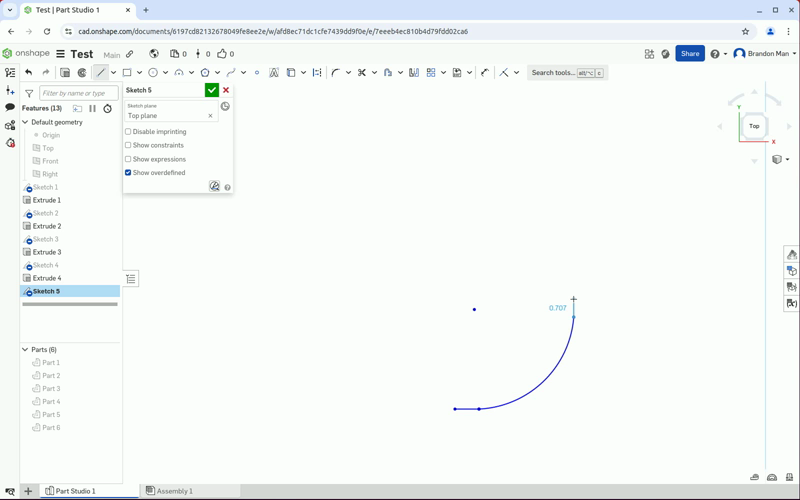
scroll(6)
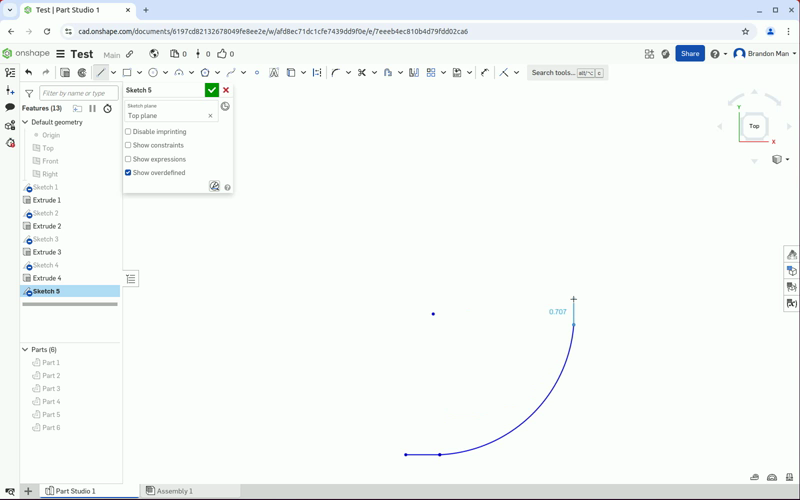
scroll(6)
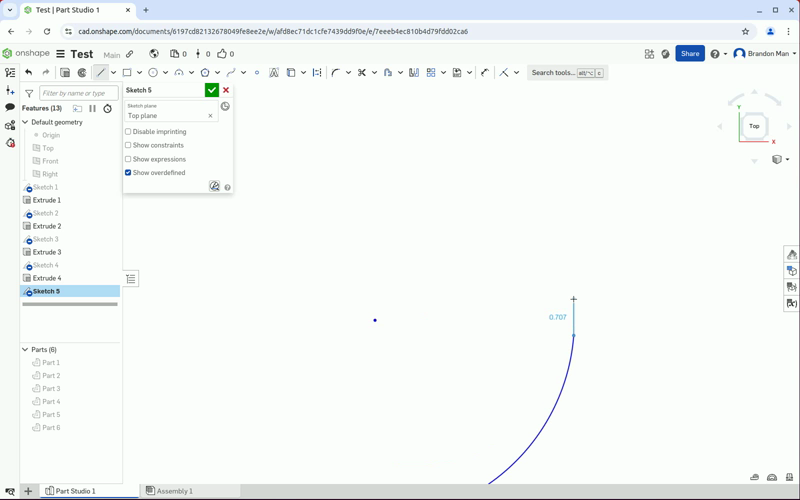
scroll(6)
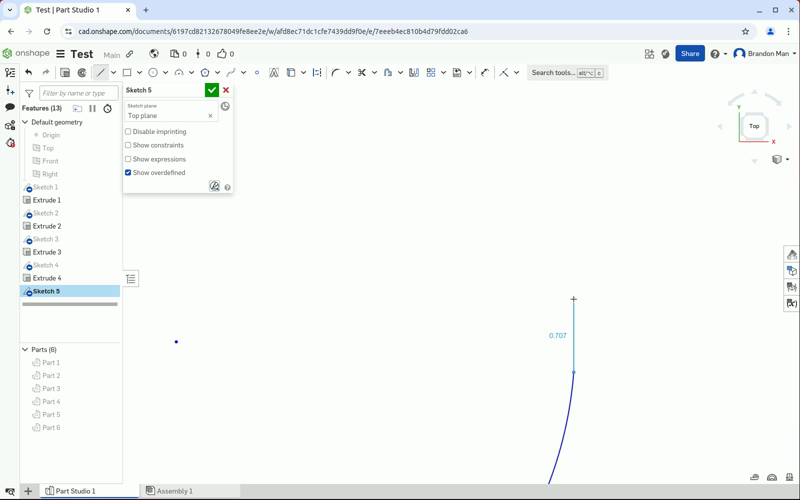
click(573, 298)
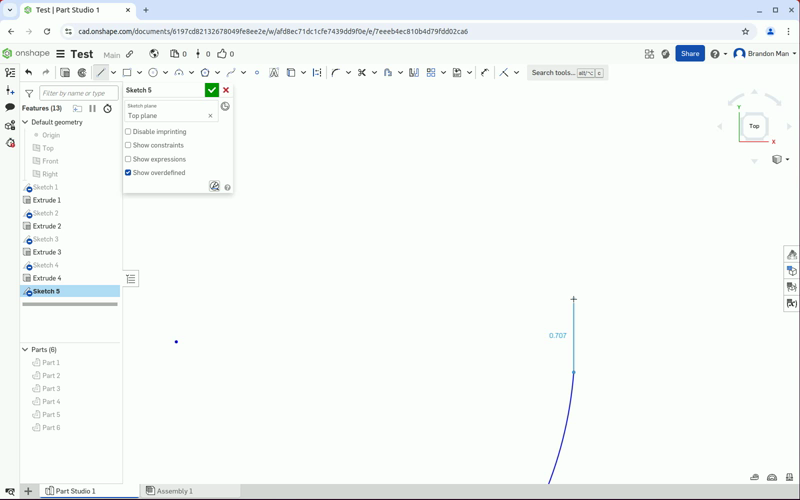
scroll(-6)
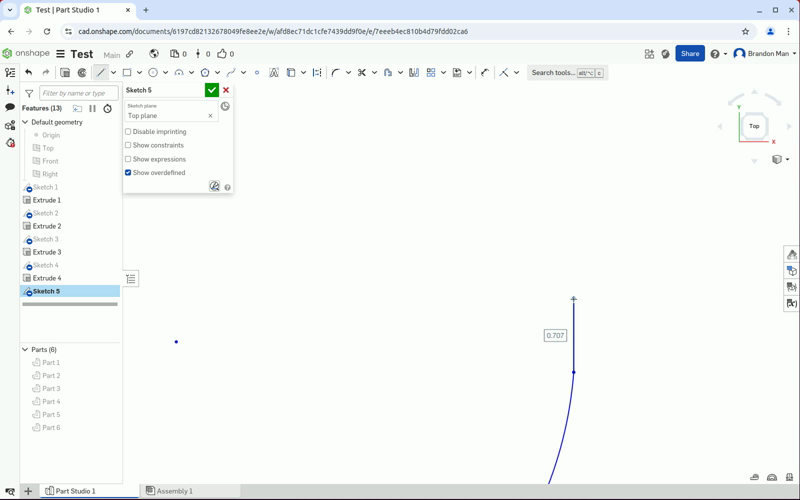
scroll(-6)
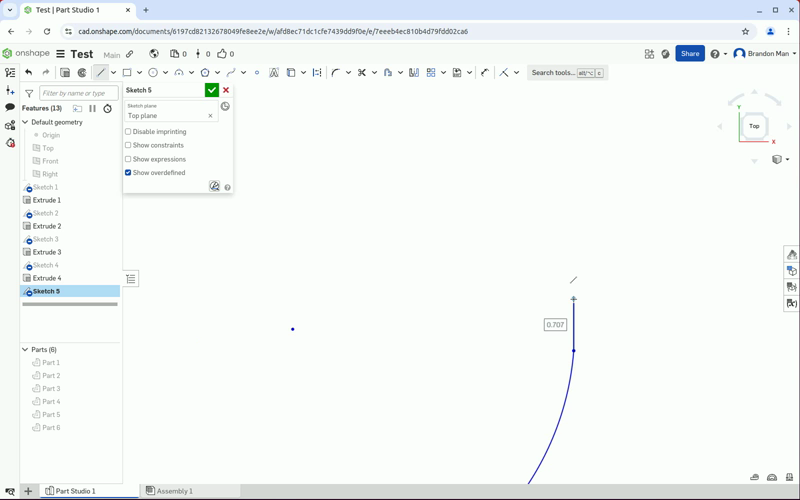
scroll(-6)
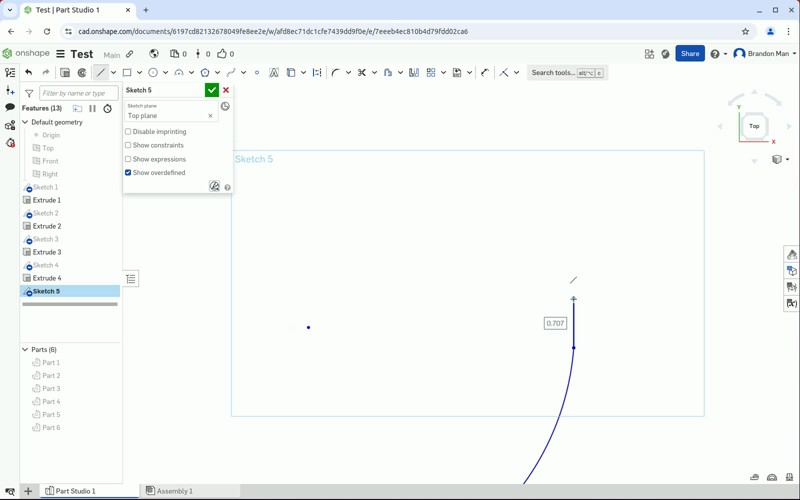
scroll(-6)
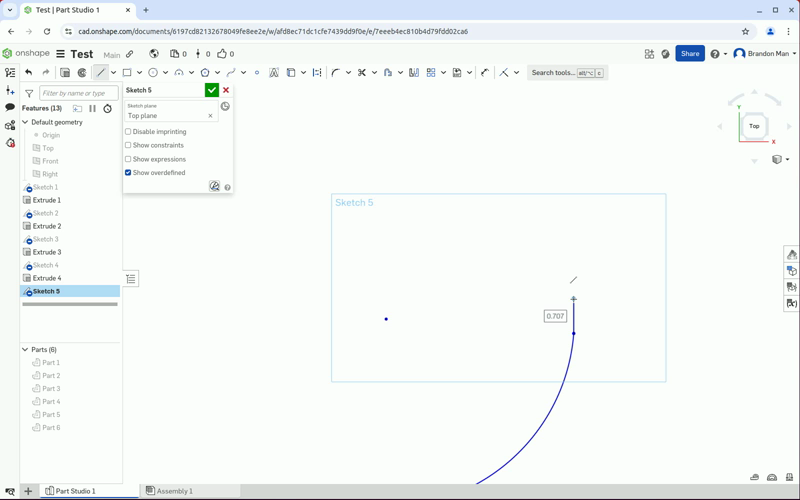
scroll(-6)
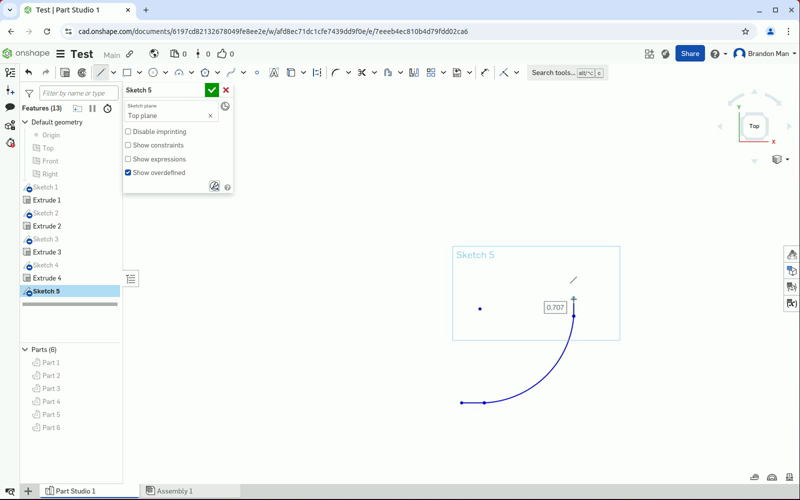
scroll(-6)
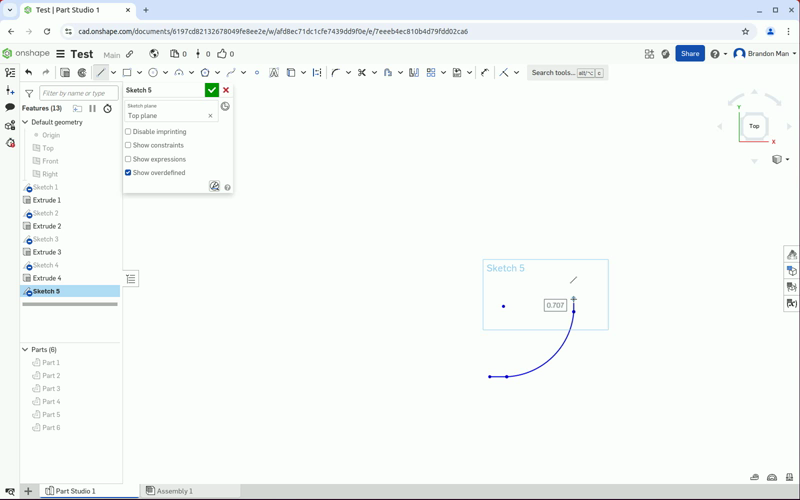
scroll(-6)
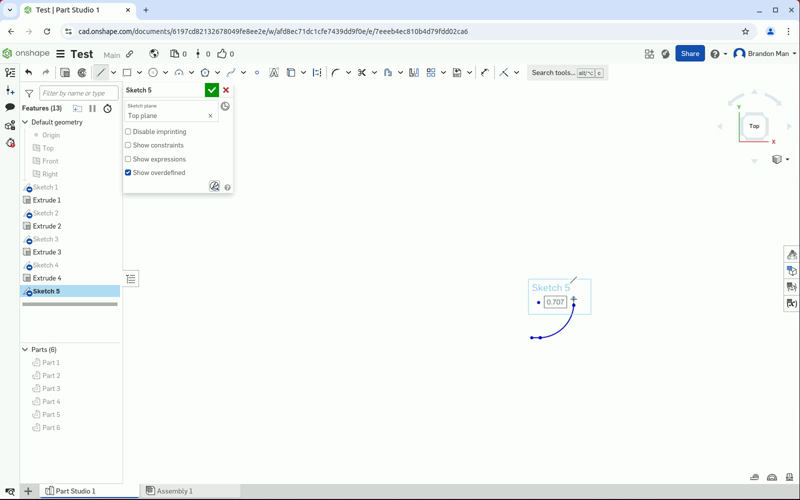
key_up(shift)
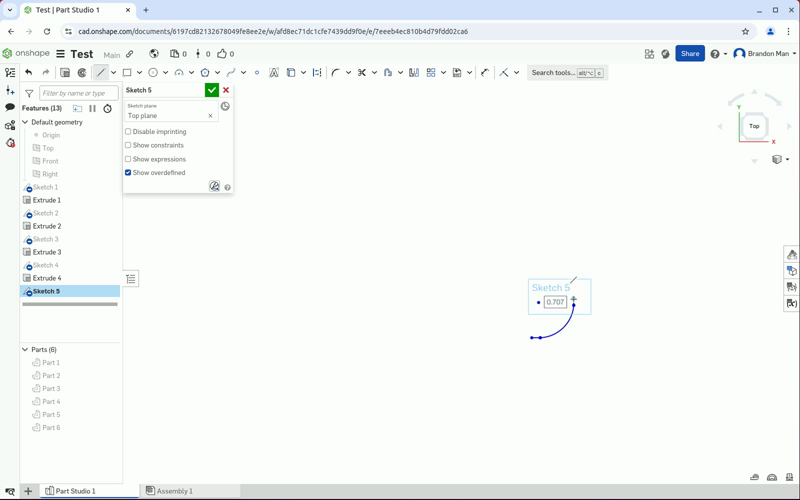
key(esc)
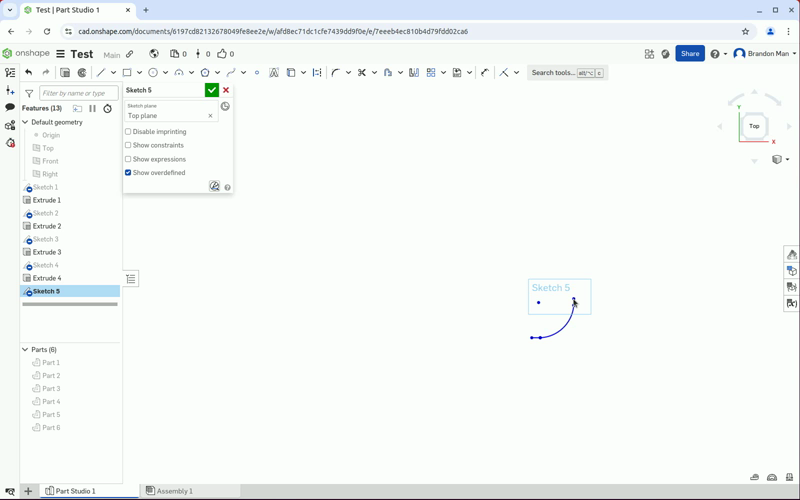
key(a)
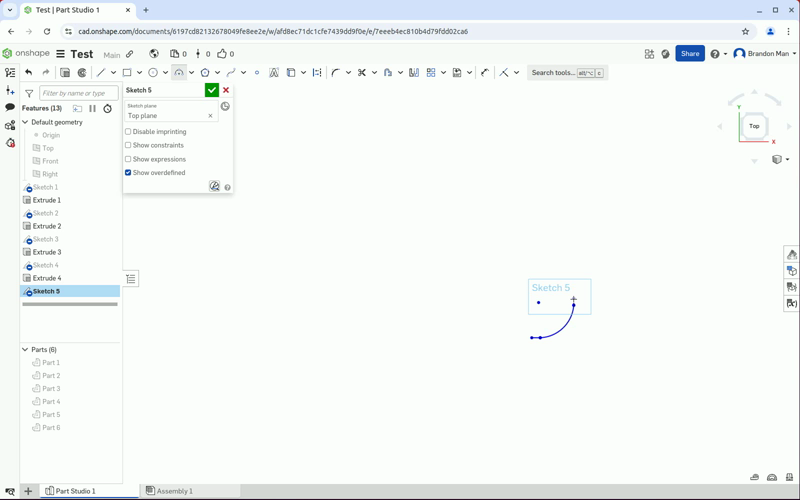
mouse_move(573, 298)
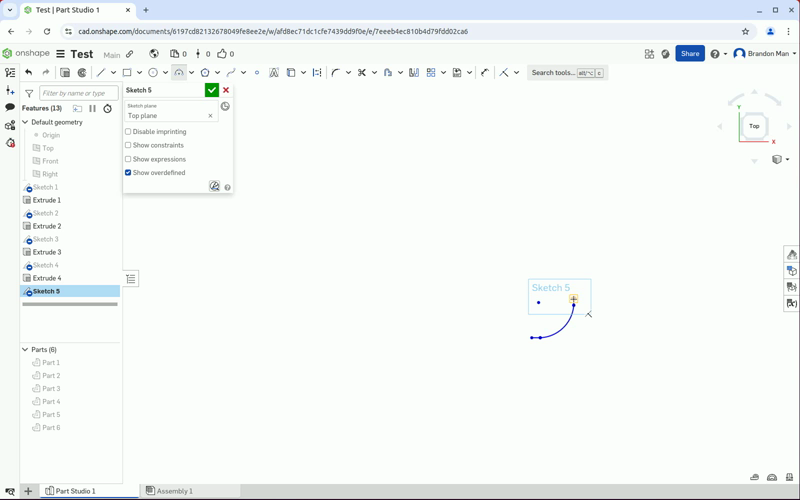
click(573, 298)
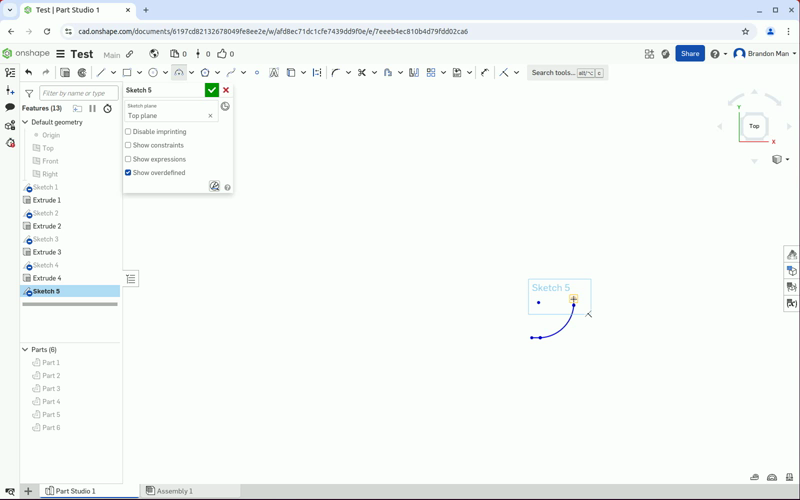
mouse_move(535, 337)
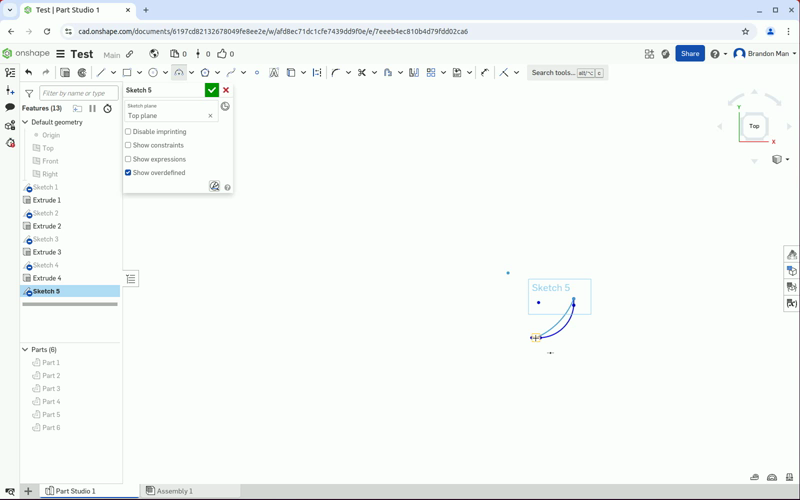
click(535, 337)
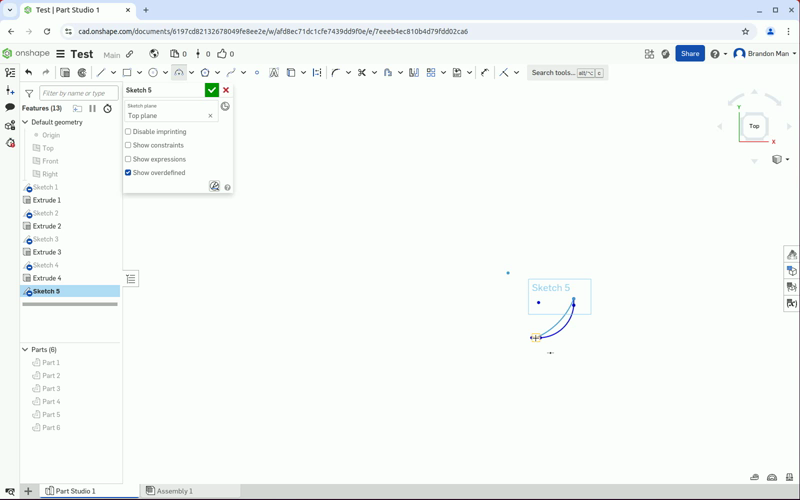
key_down(shift)
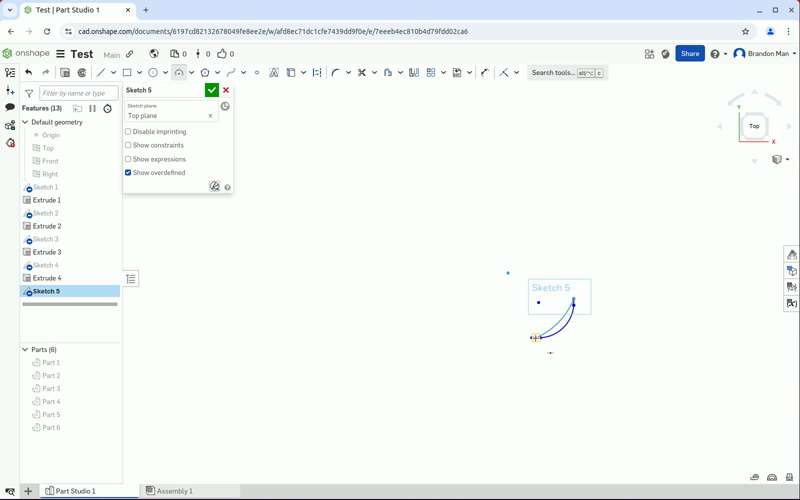
mouse_move(511, 276)
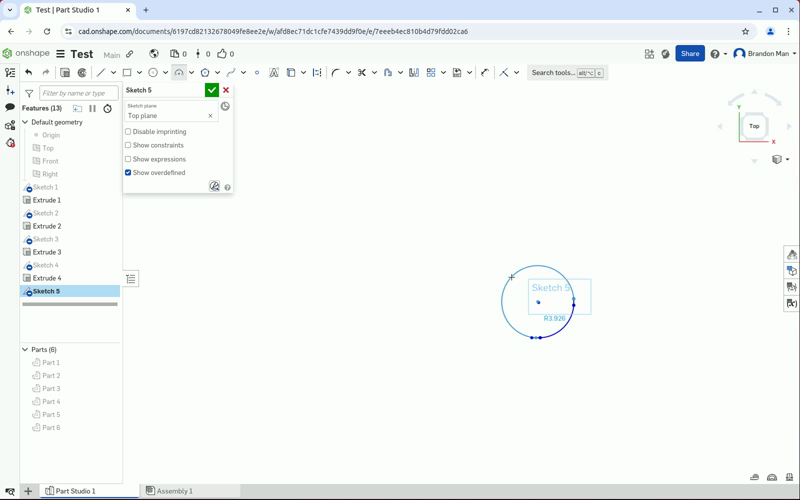
click(511, 276)
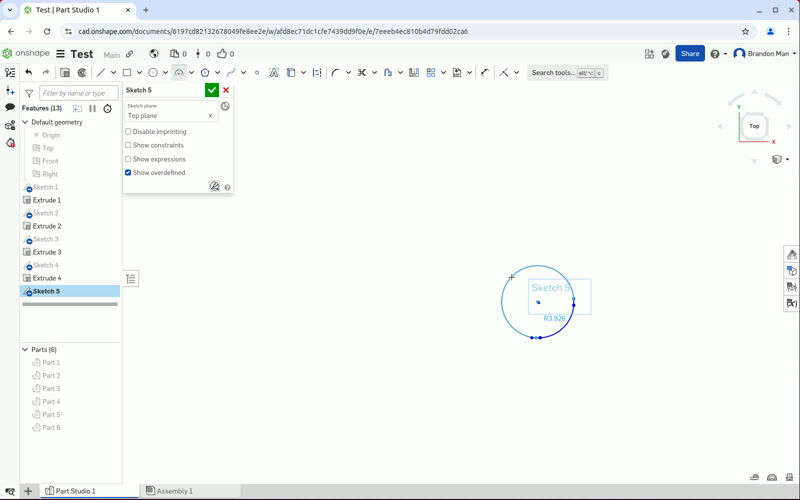
key_up(shift)
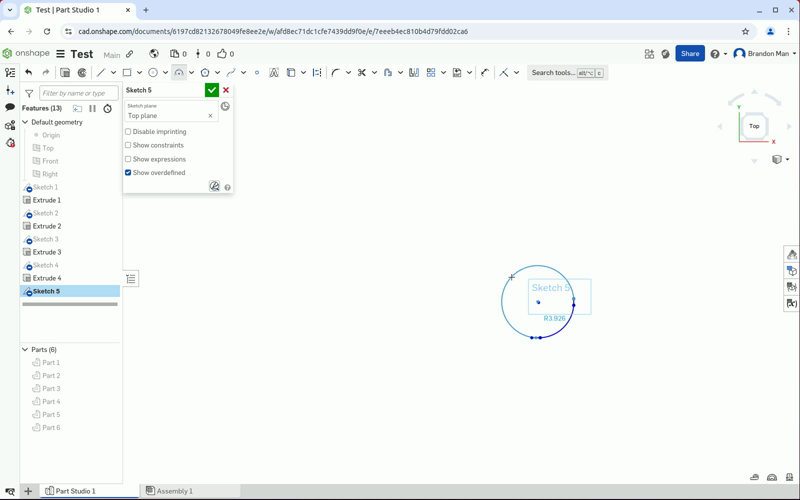
key(esc)
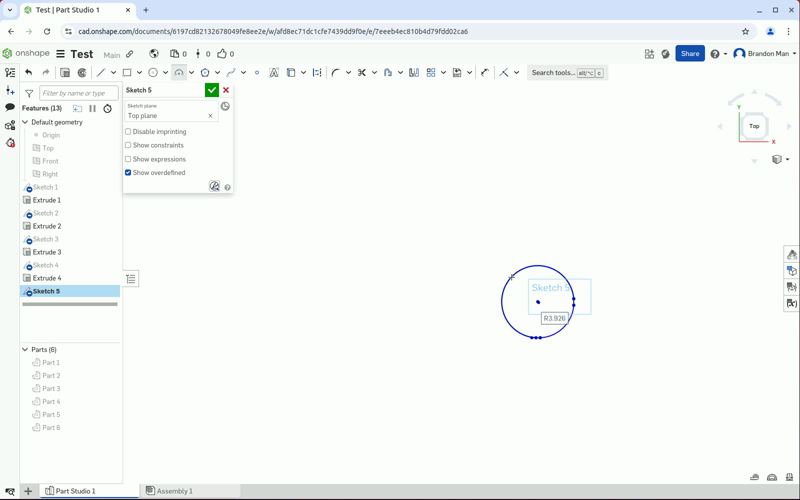
key(c)
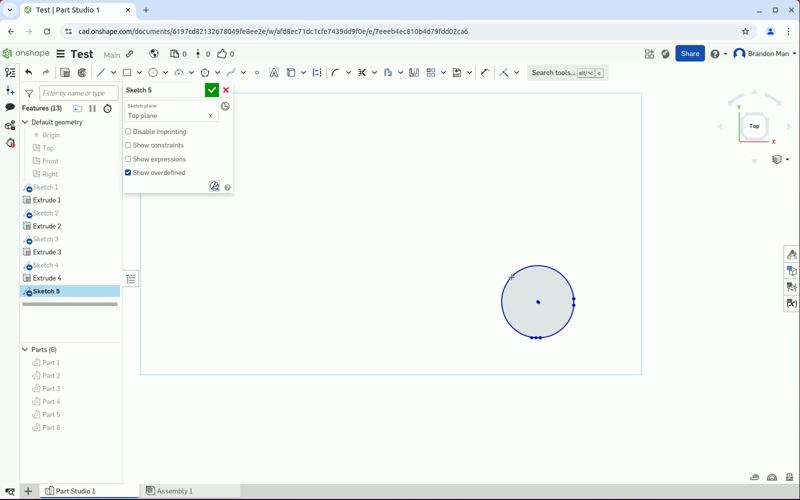
key_down(shift)
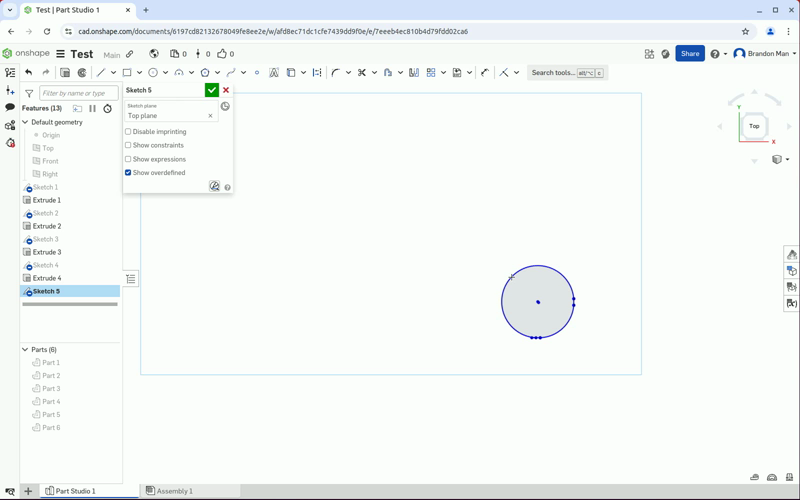
mouse_move(538, 302)
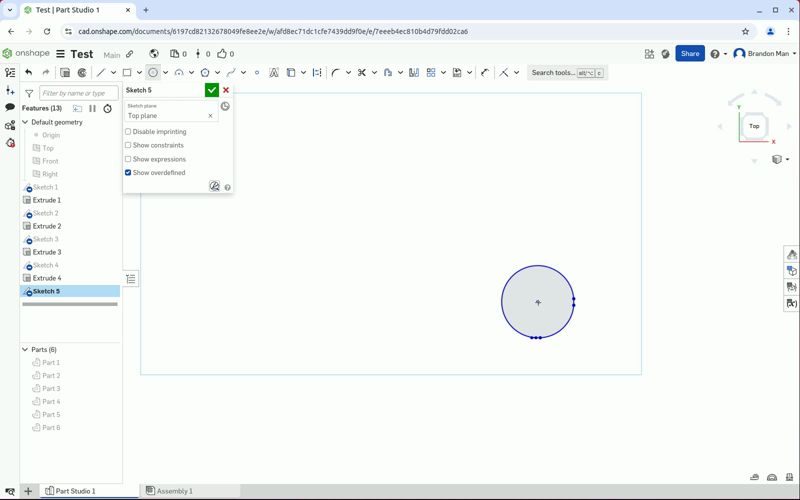
scroll(6)
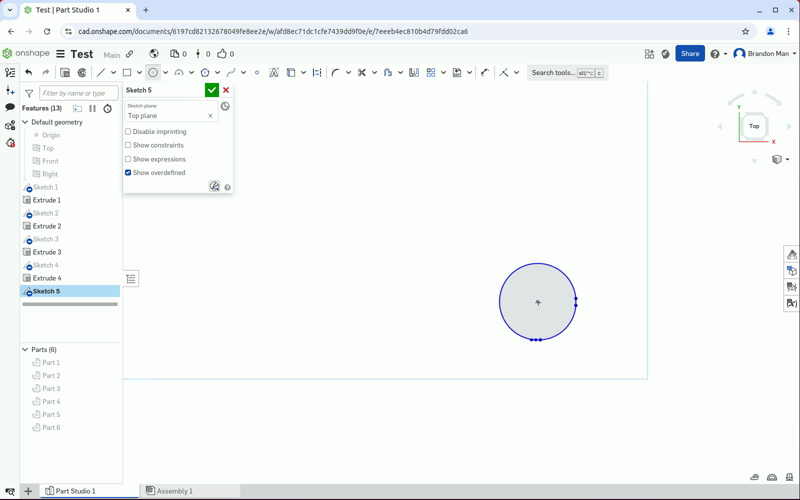
scroll(6)
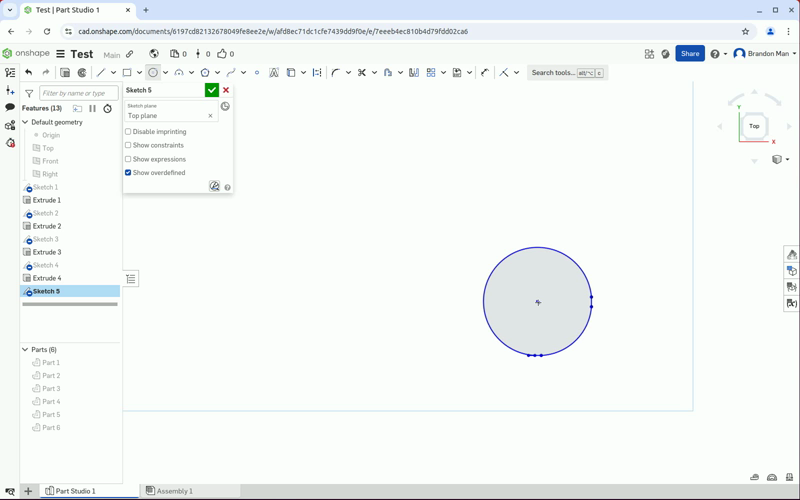
scroll(6)
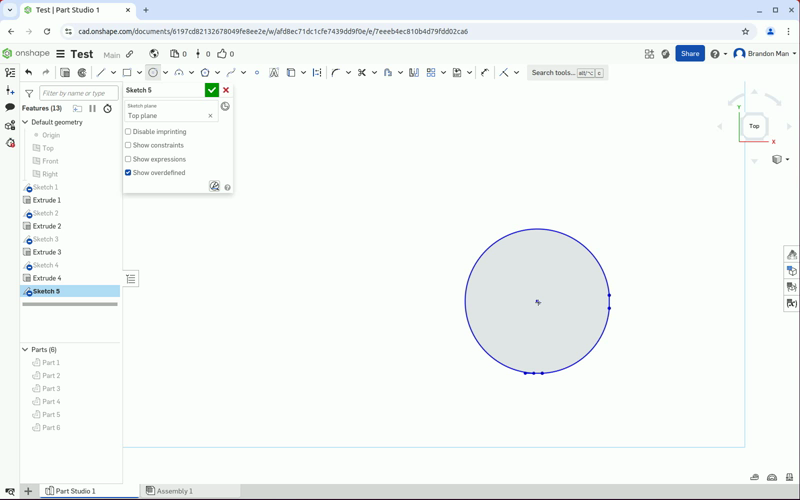
scroll(6)
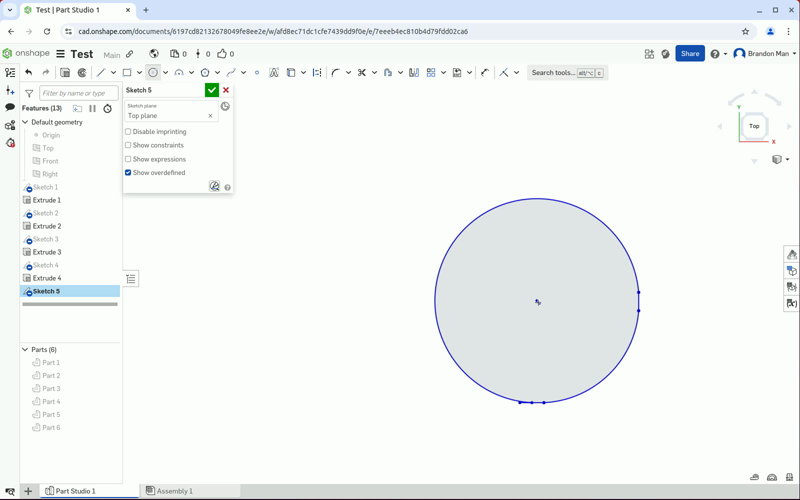
scroll(6)
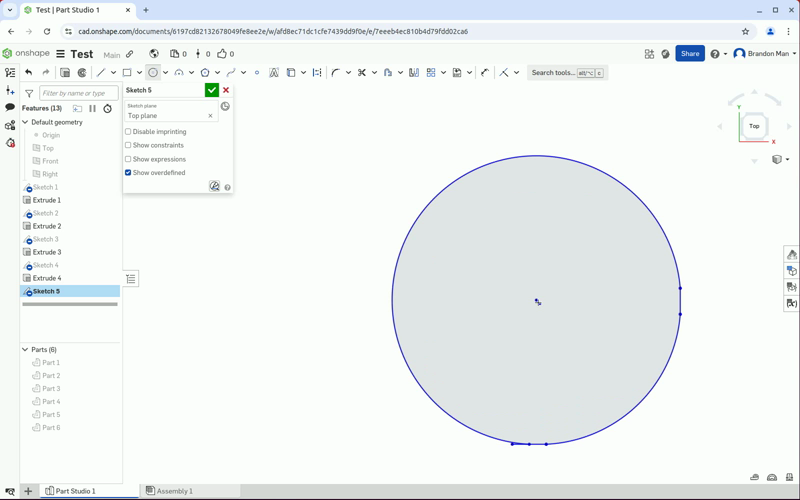
scroll(6)
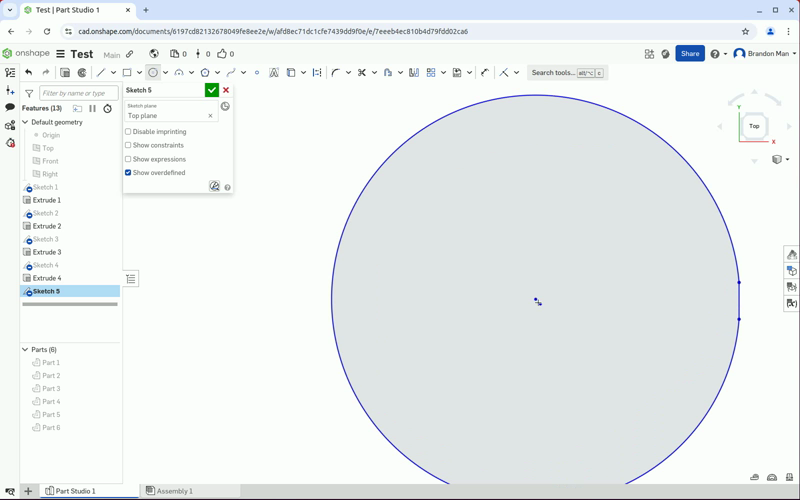
scroll(6)
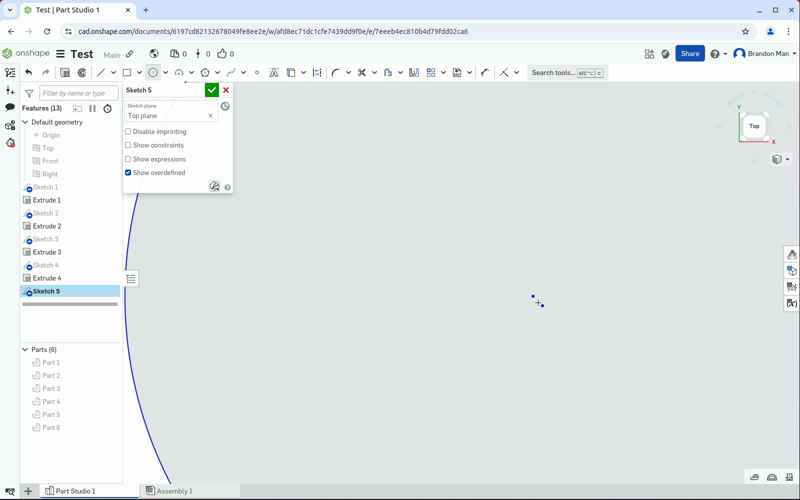
click(538, 302)
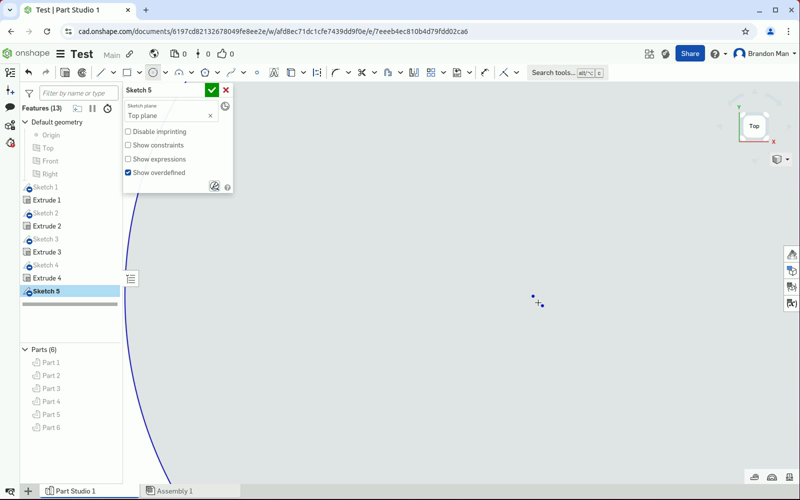
scroll(-6)
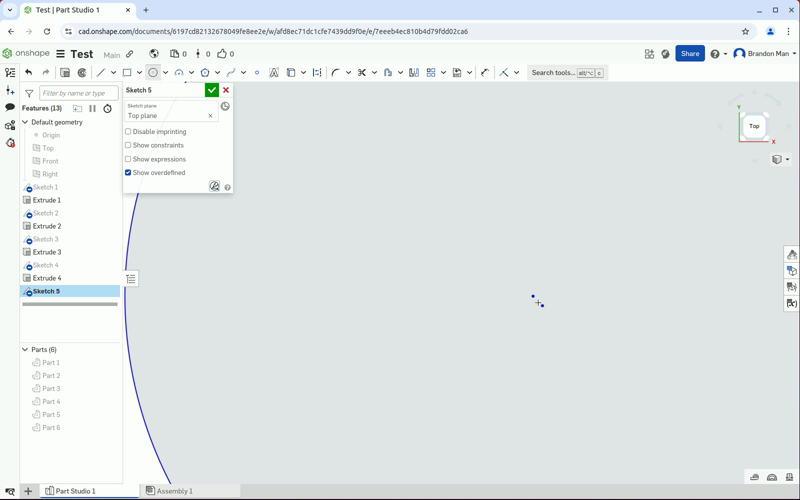
scroll(-6)
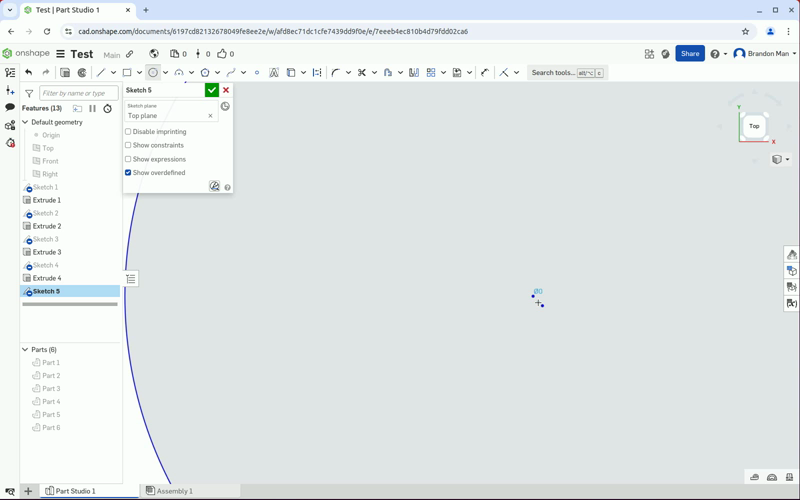
scroll(-6)
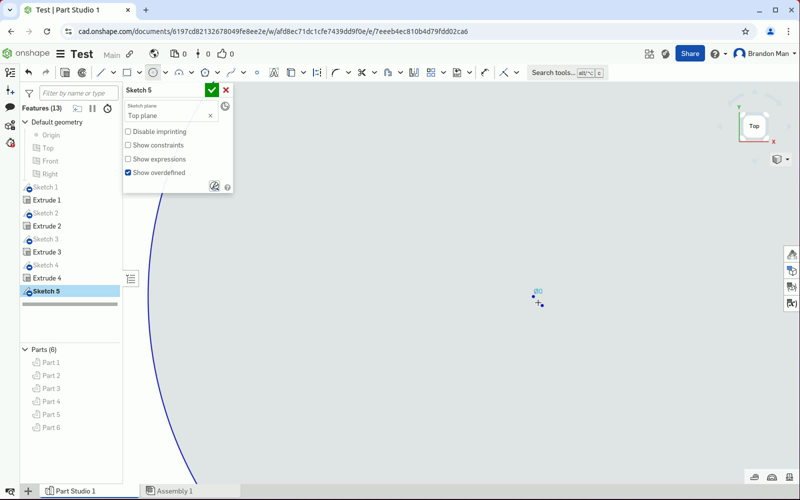
scroll(-6)
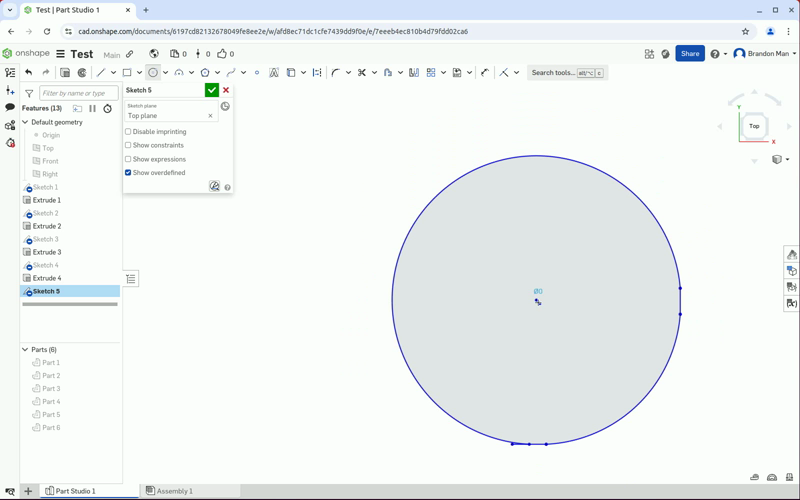
scroll(-6)
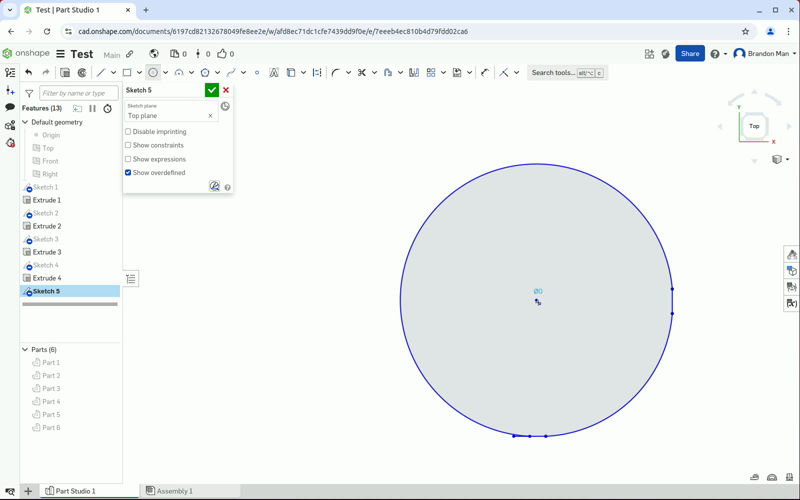
scroll(-6)
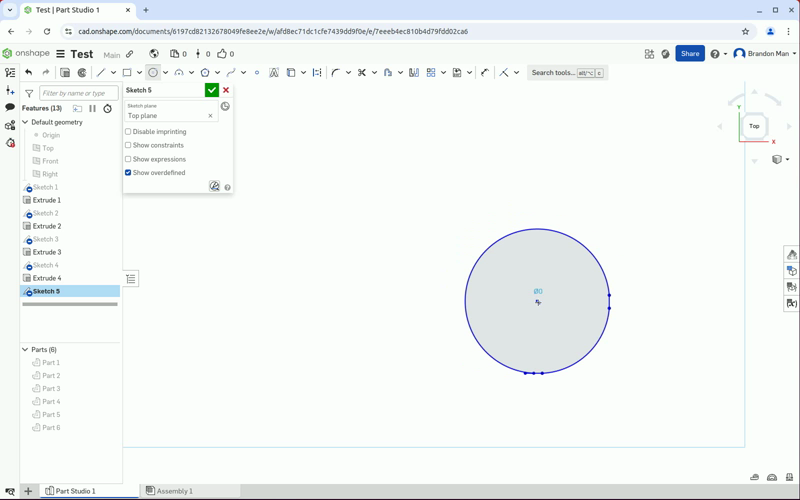
scroll(-6)
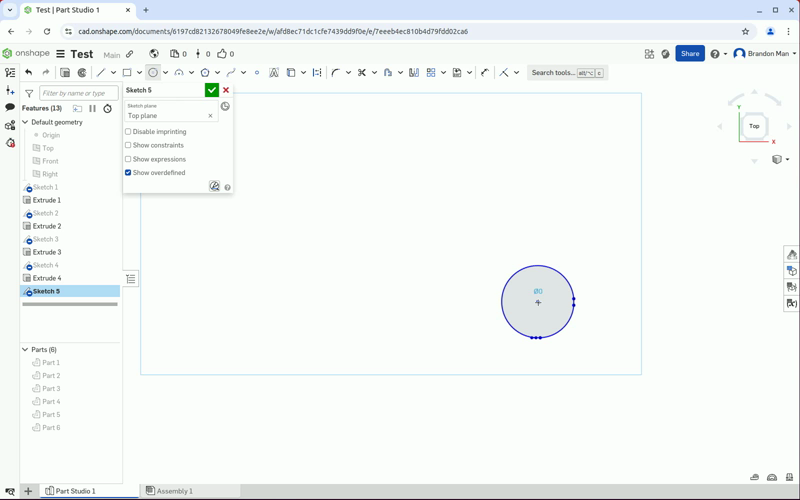
key_up(shift)
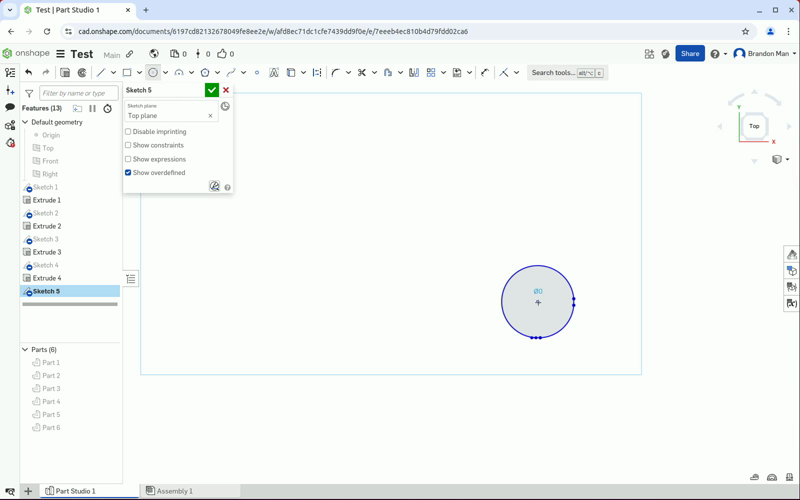
mouse_move(565, 302)
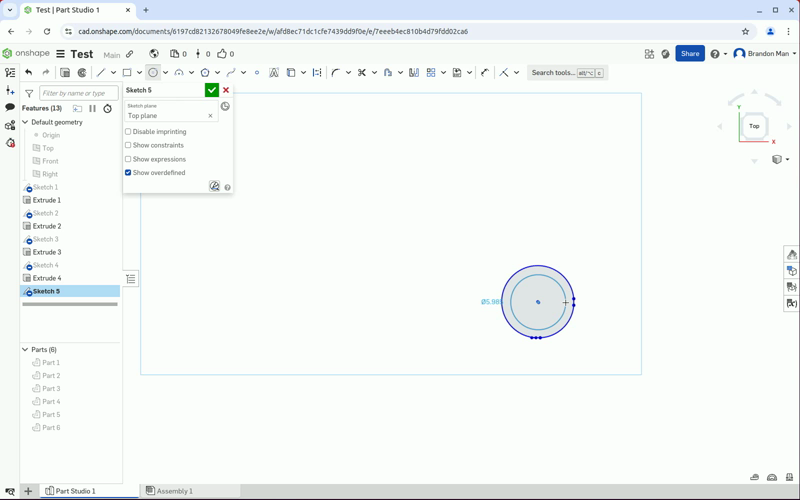
click(565, 302)
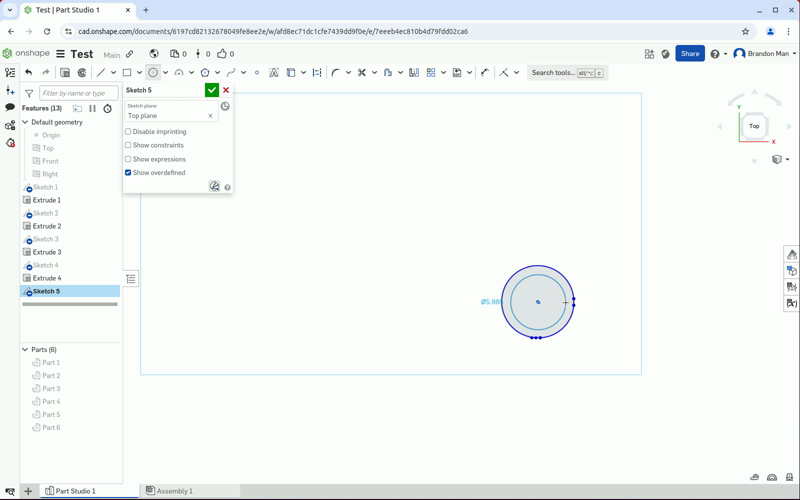
key(esc)
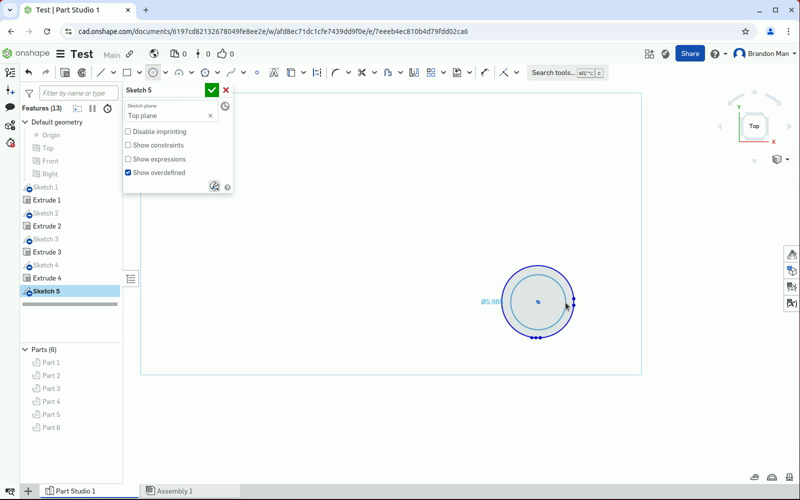
mouse_move(507, 304)
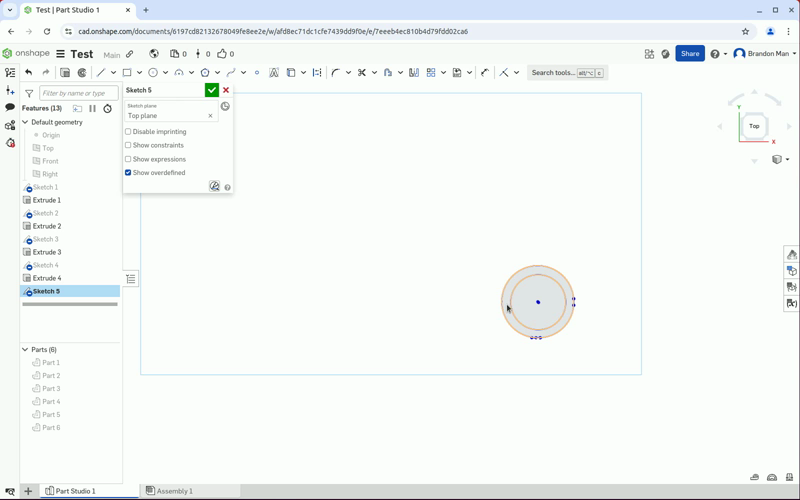
scroll(6)
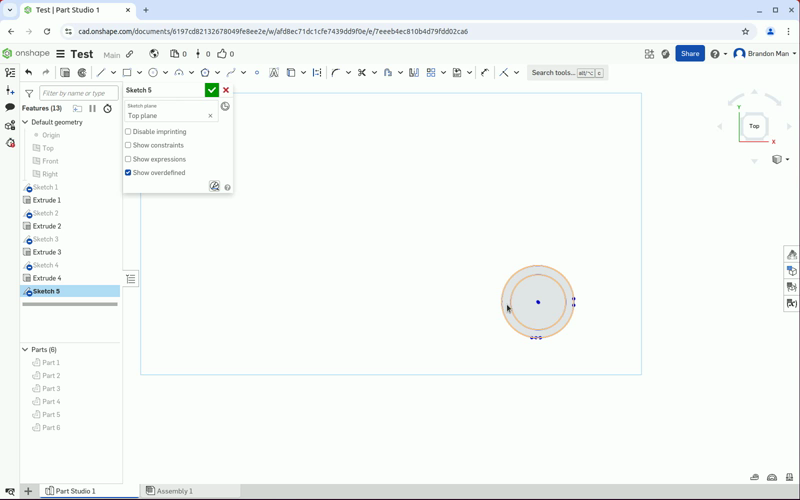
scroll(6)
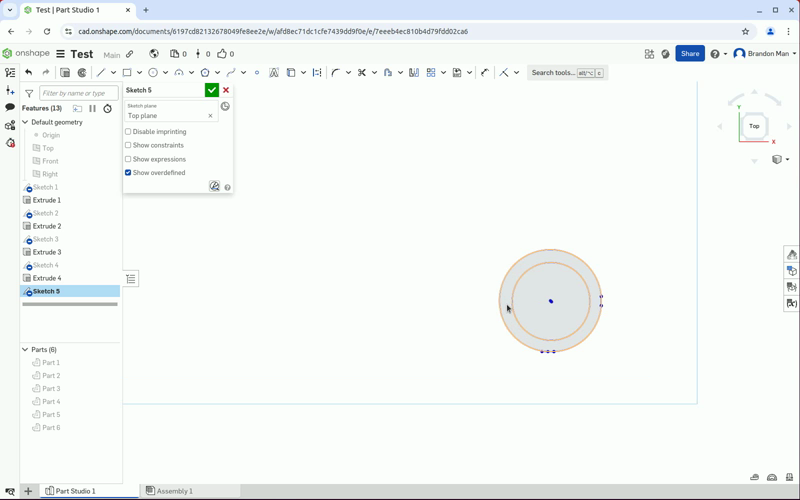
scroll(6)
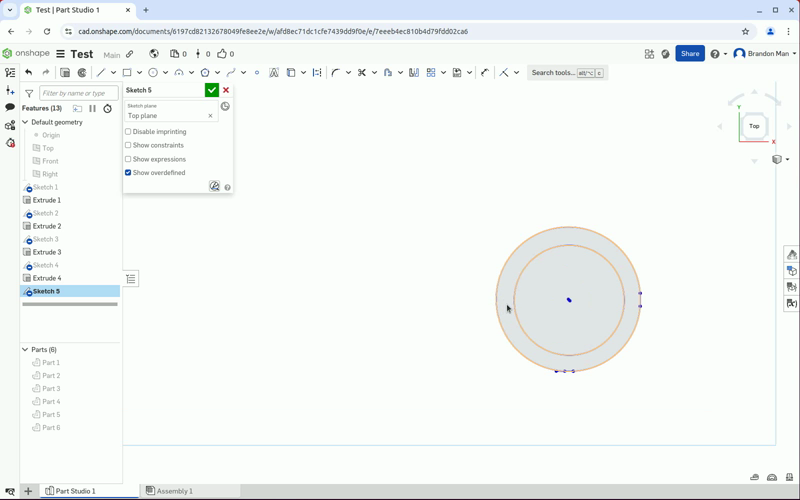
scroll(6)
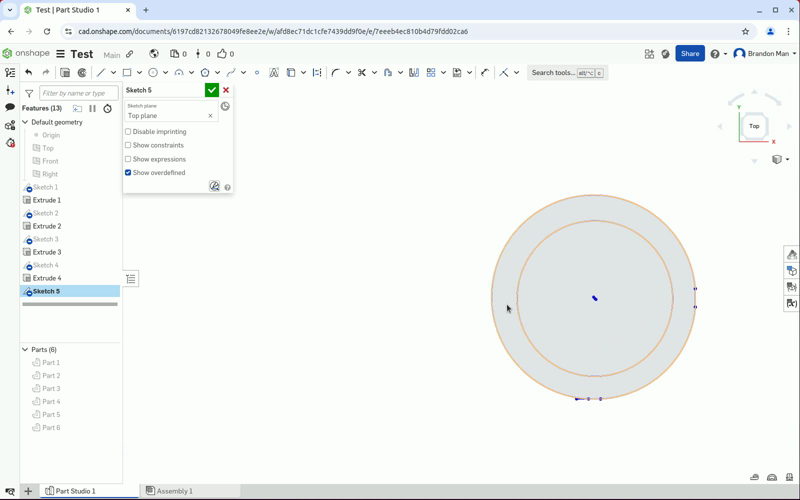
scroll(6)
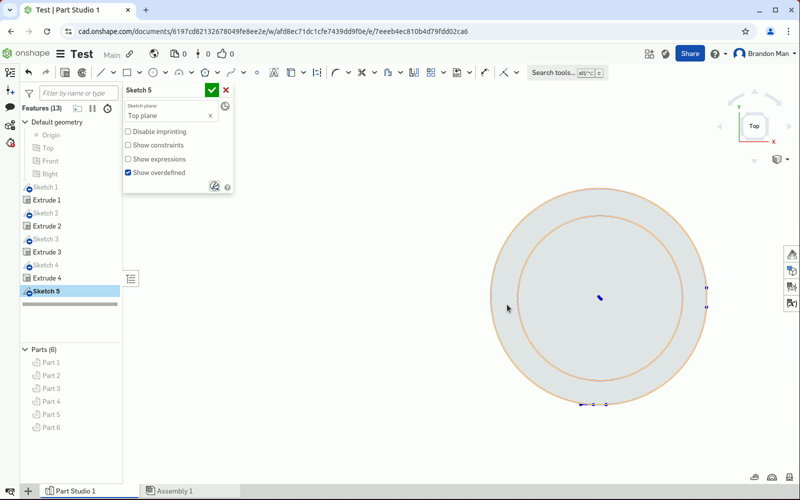
scroll(6)
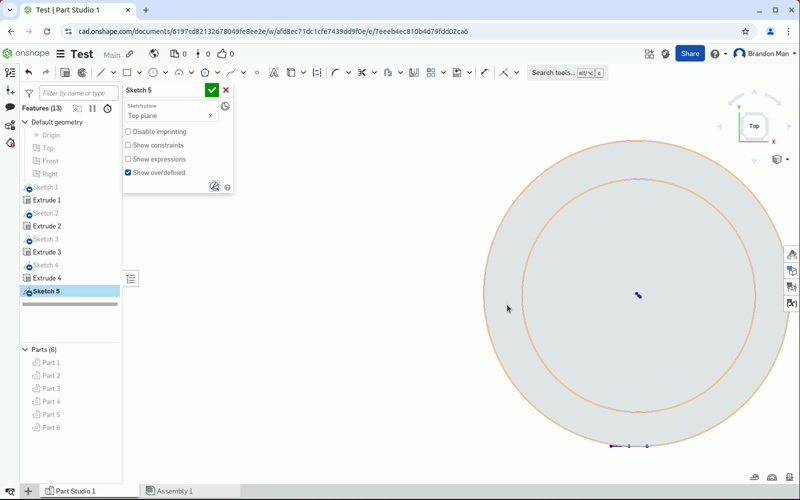
scroll(6)
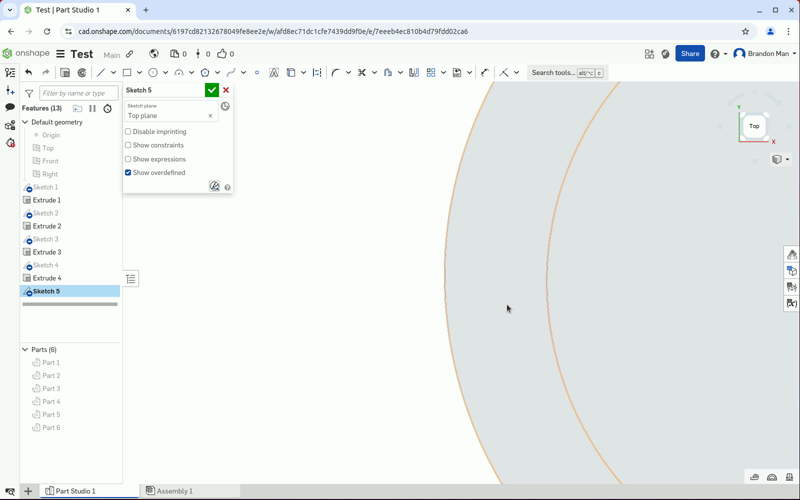
click(507, 304)
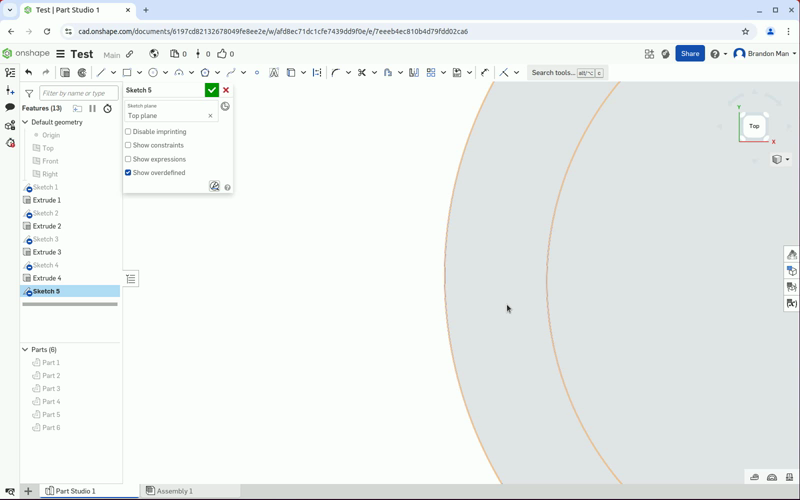
scroll(-6)
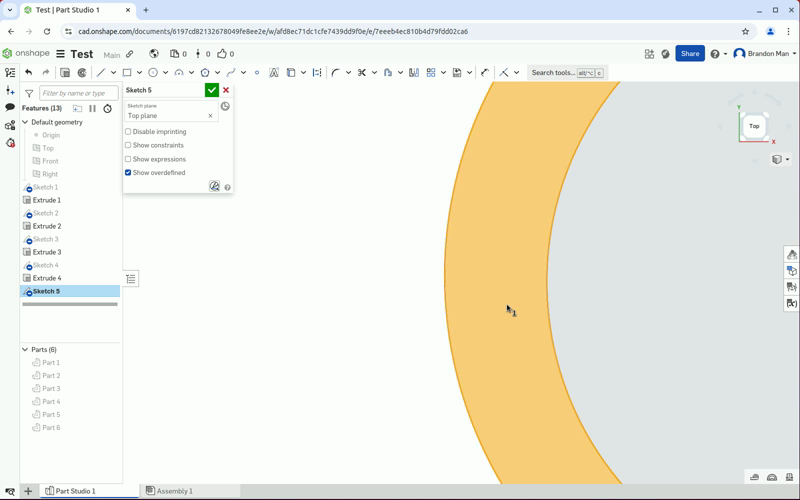
scroll(-6)
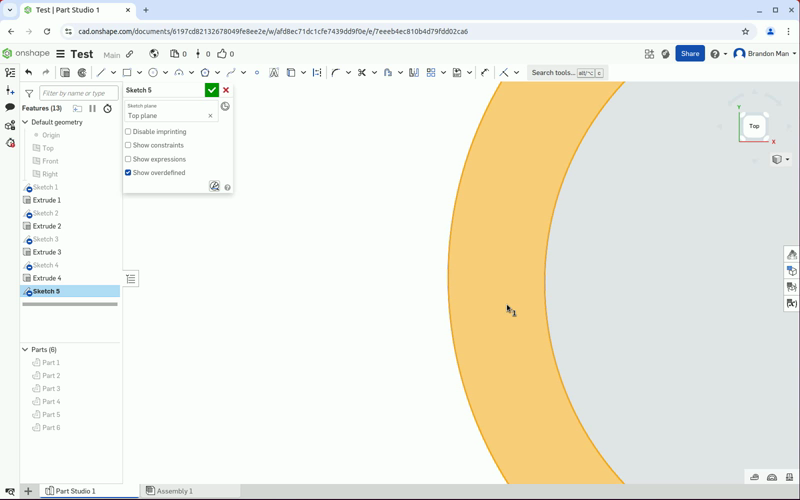
scroll(-6)
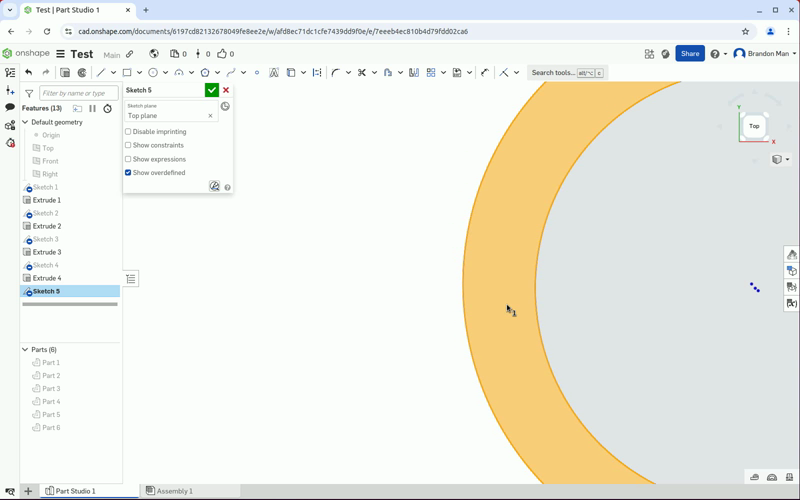
scroll(-6)
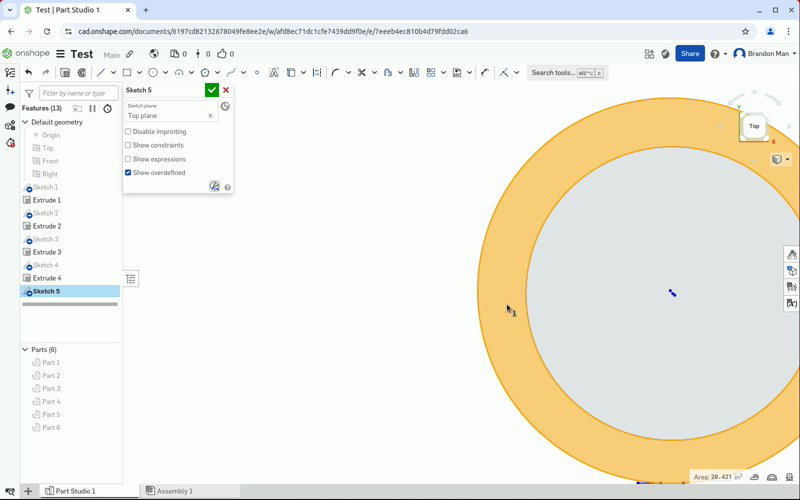
scroll(-6)
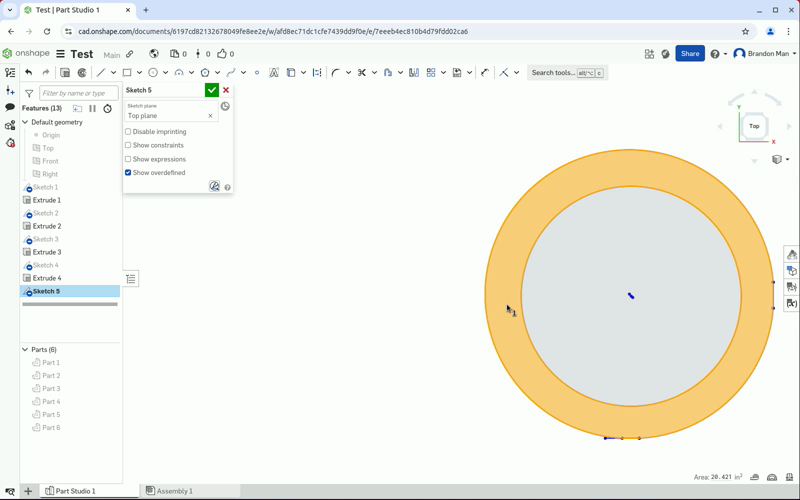
scroll(-6)
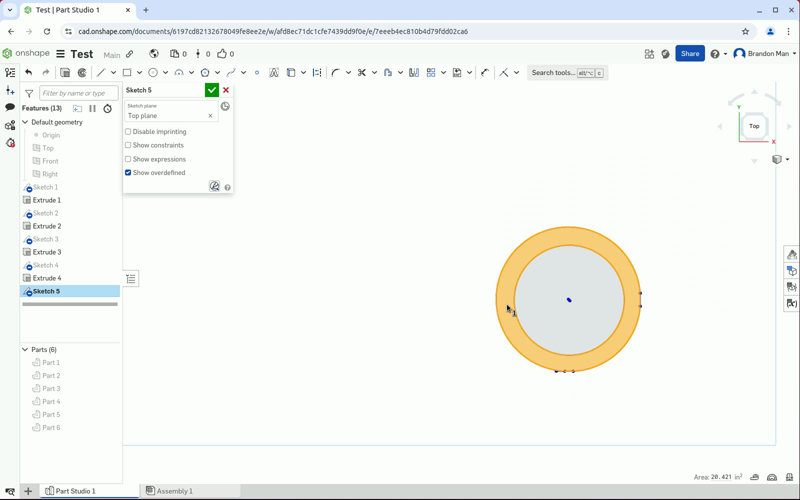
scroll(-6)
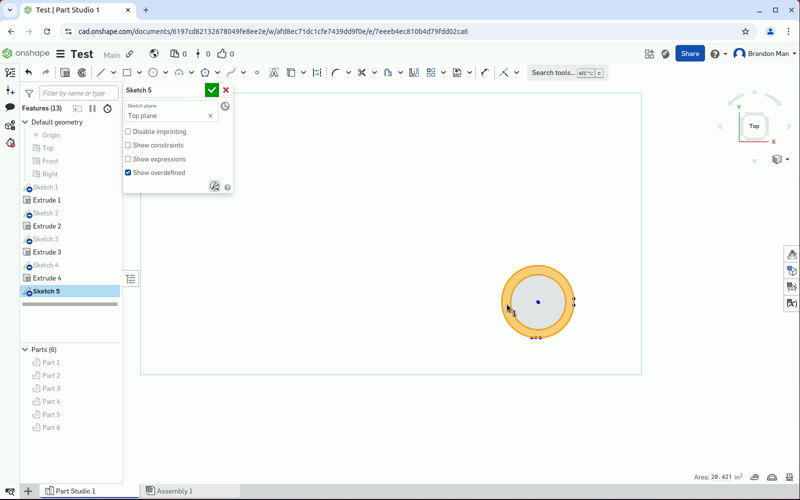
mouse_move(73, 352)
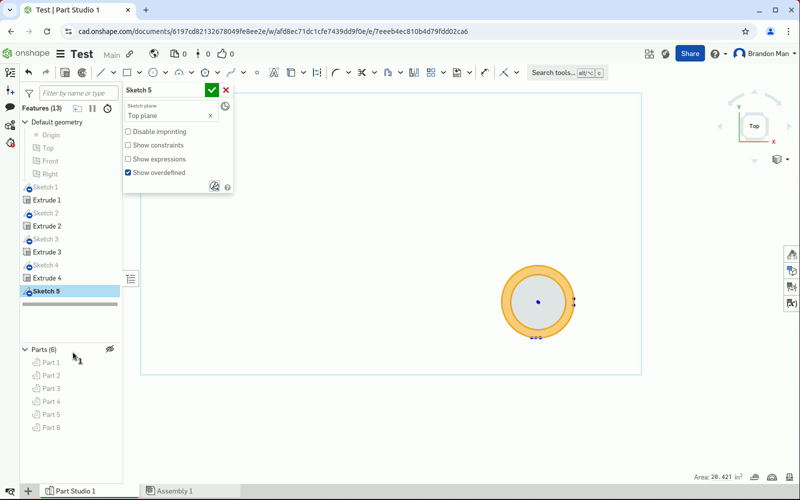
key(shift+y)
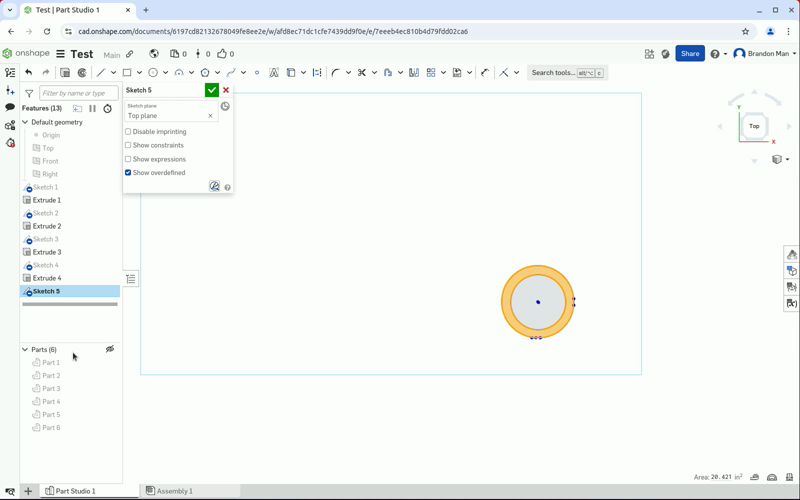
key(shift+e)
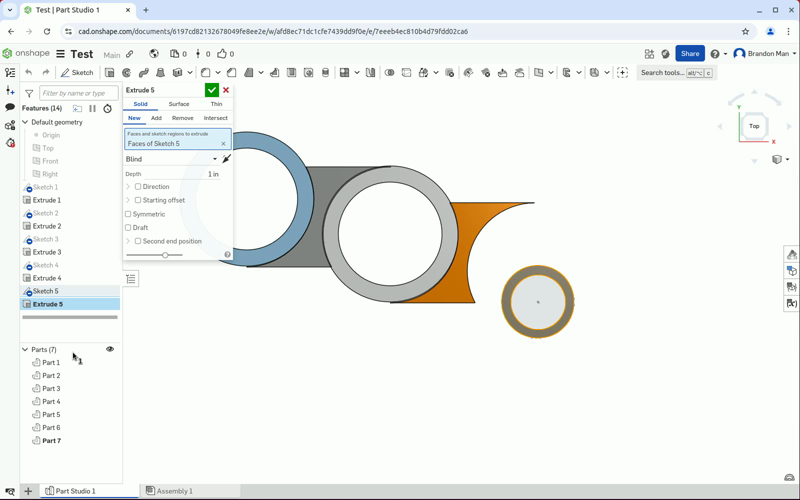
mouse_move(143, 106)
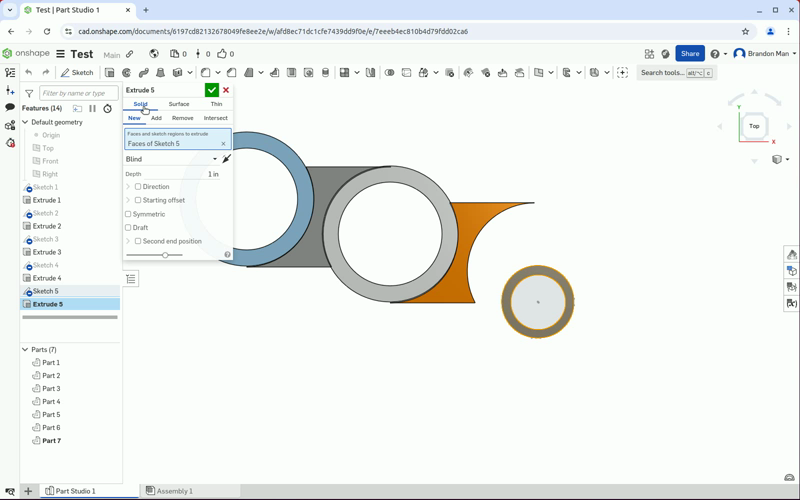
click(143, 106)
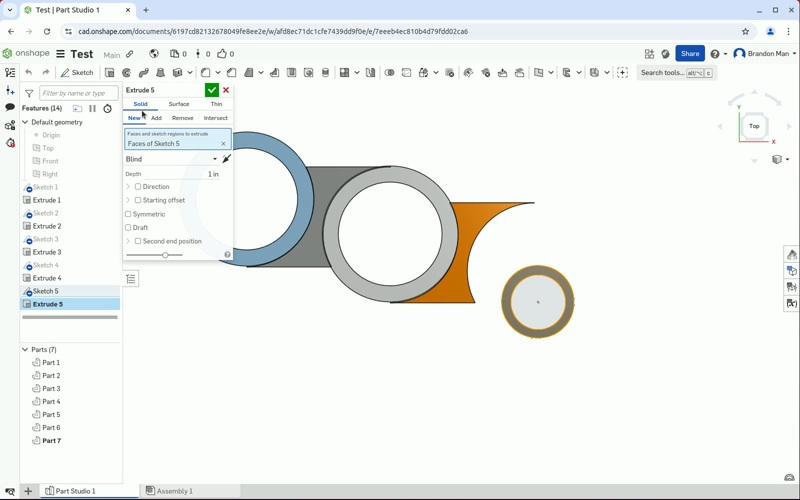
mouse_move(137, 120)
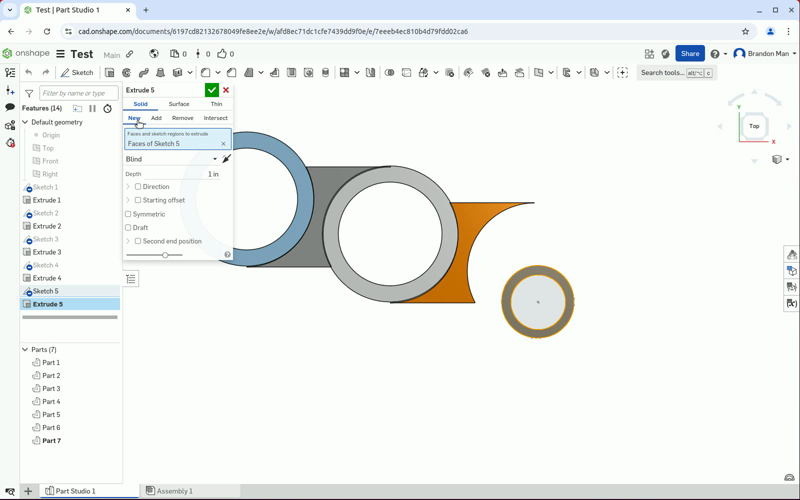
click(137, 120)
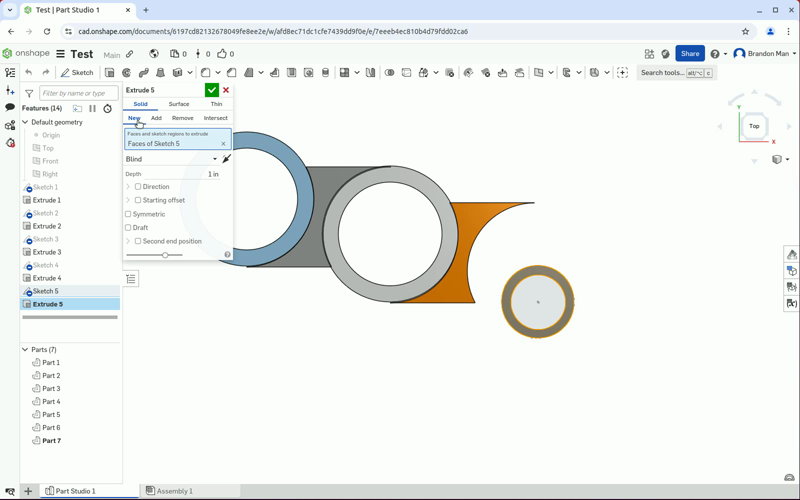
key(tab, 4)
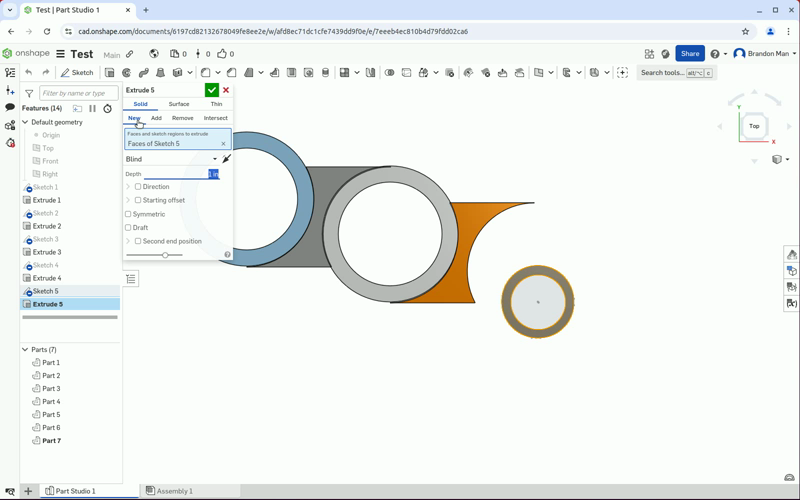
text(2.407)
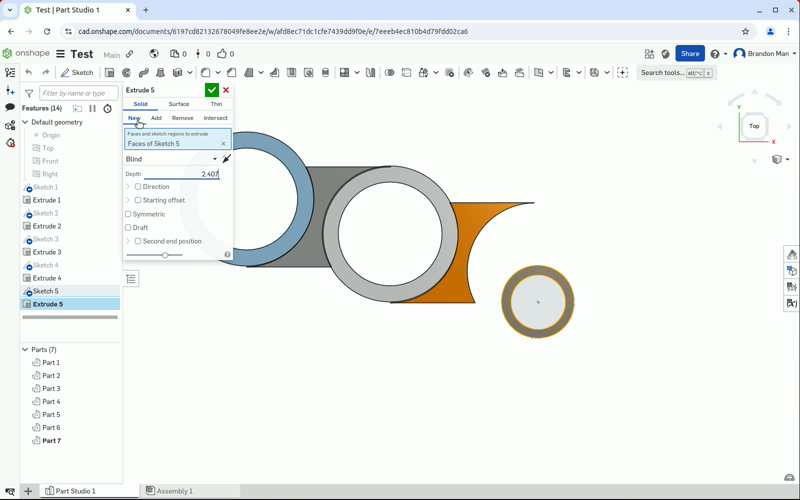
key(enter)
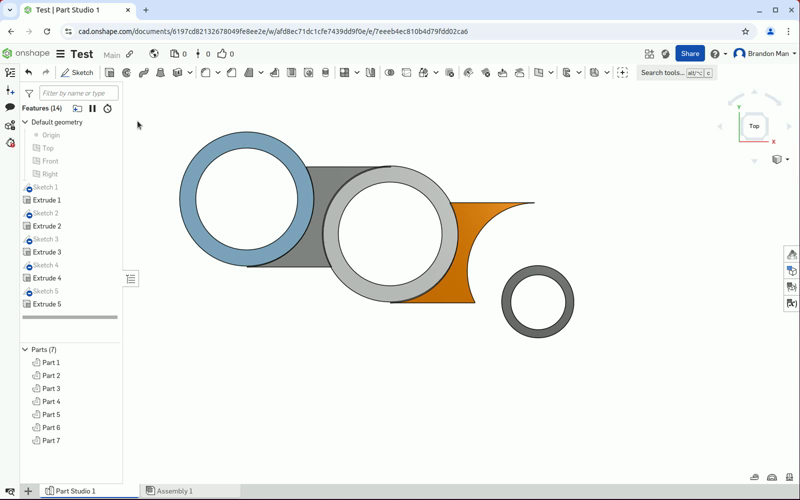
key(shift+h)
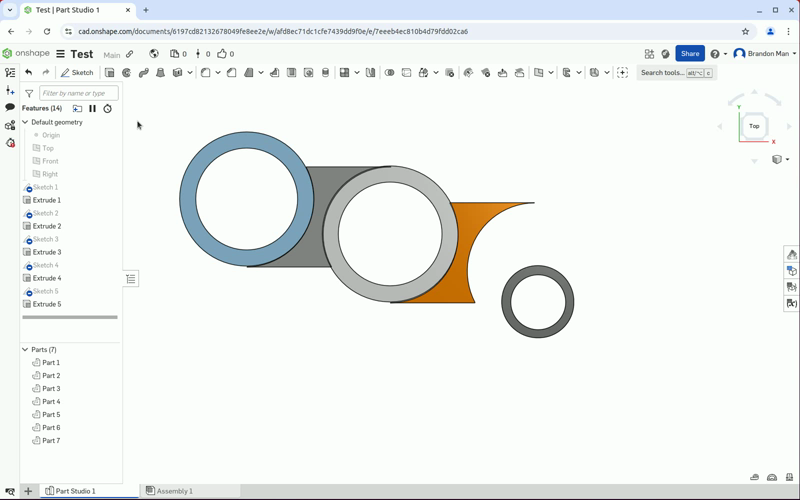
key(shift+h)
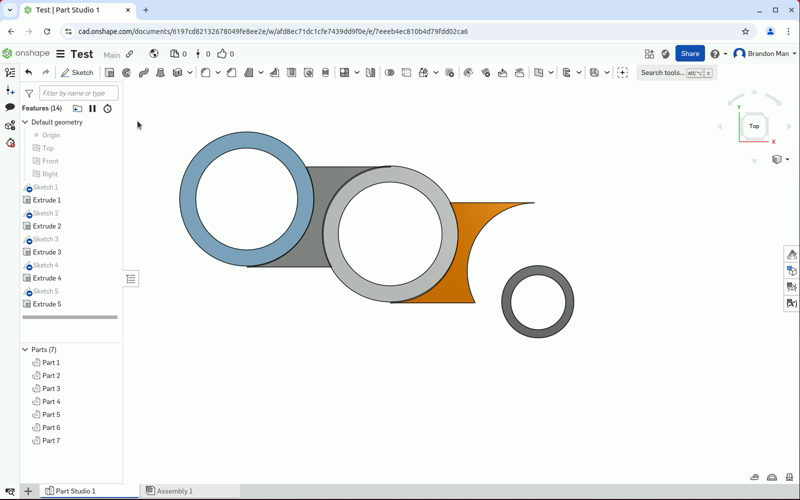
key(shift+7)
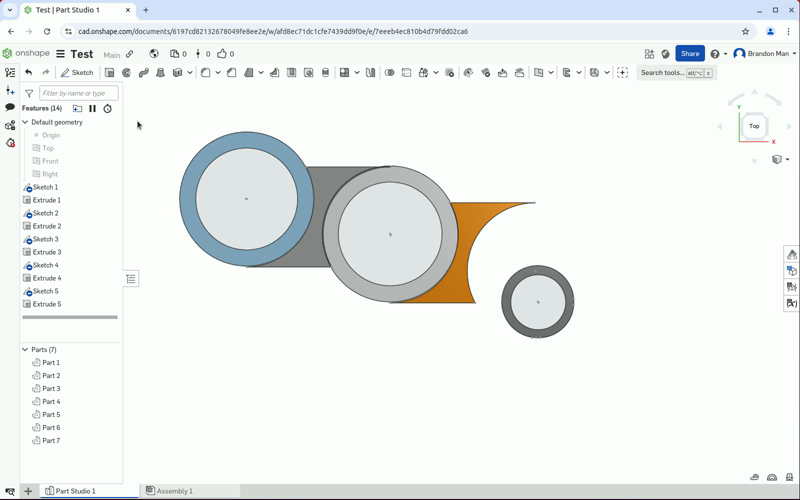
key(up, 3)
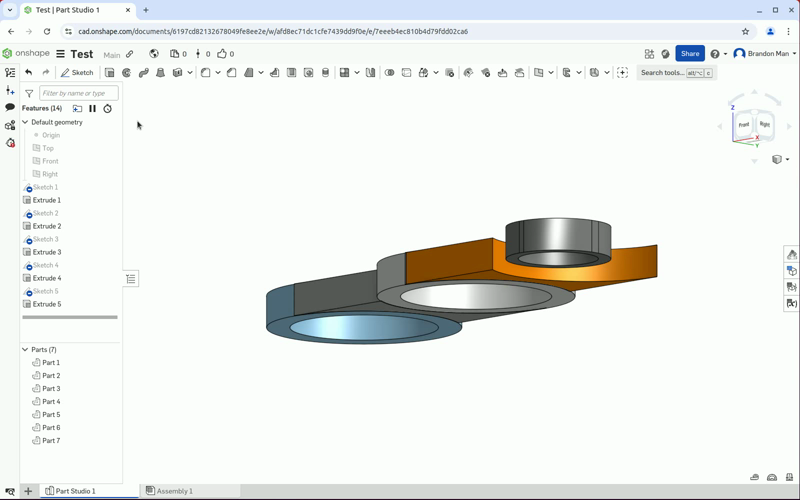
key(left, 3)
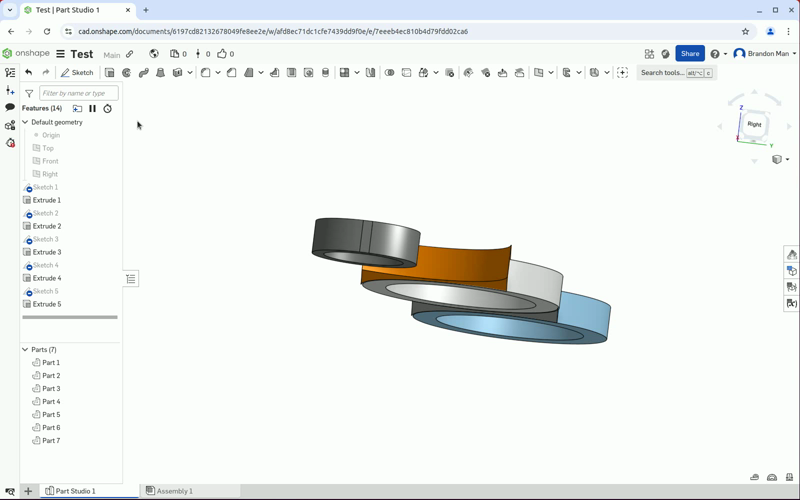
key(right, 3)
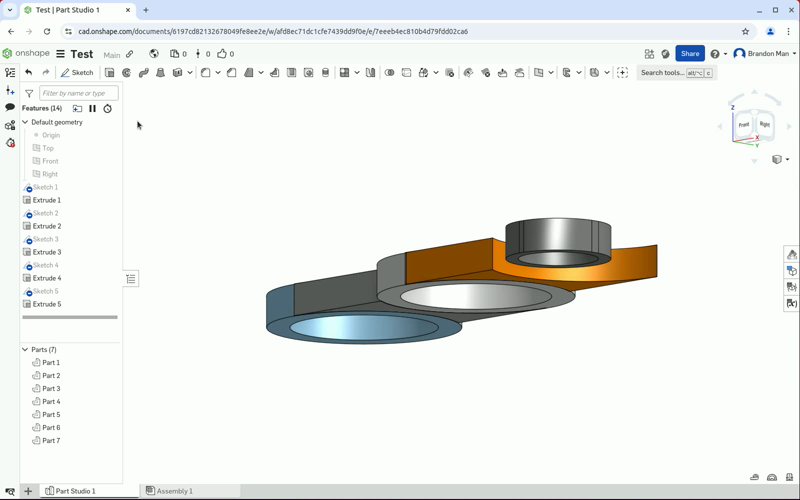
key(down, 3)
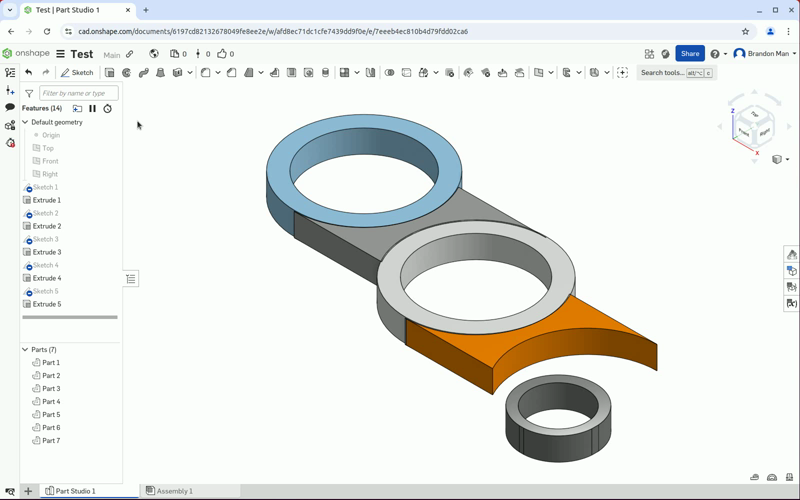
mouse_move(73, 189)
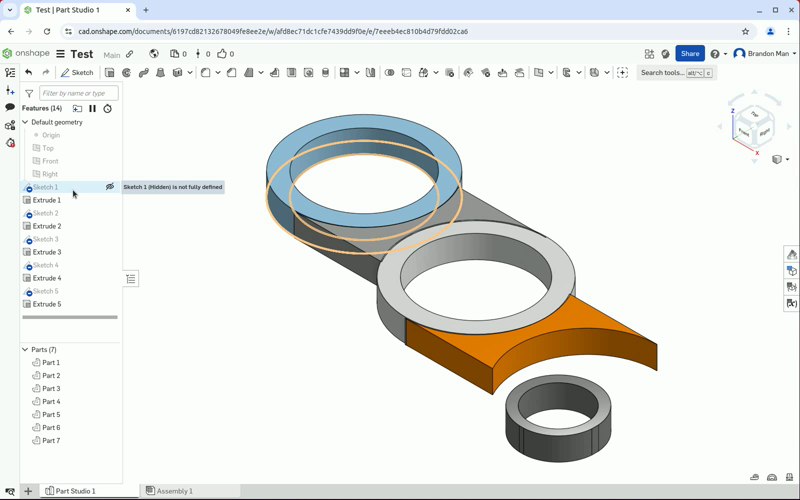
click(73, 189)